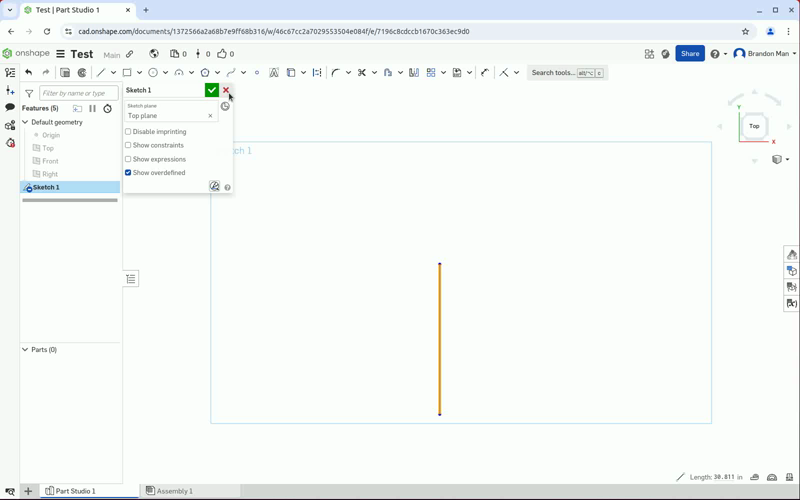
key(shift+h)
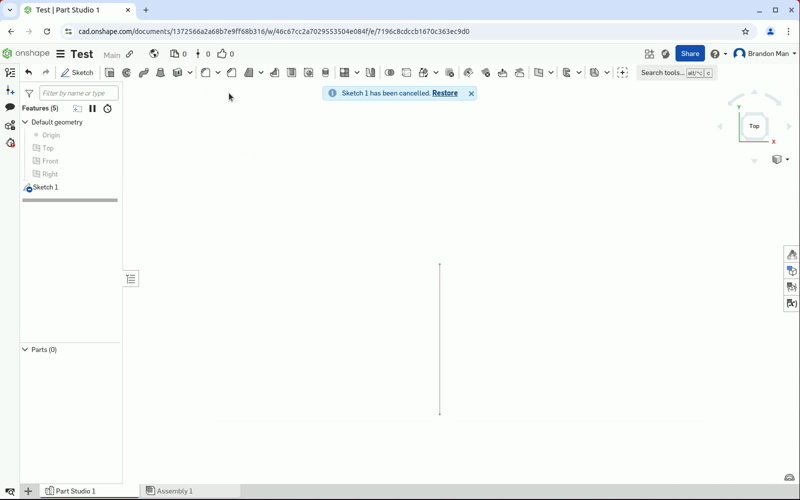
key(shift+s)
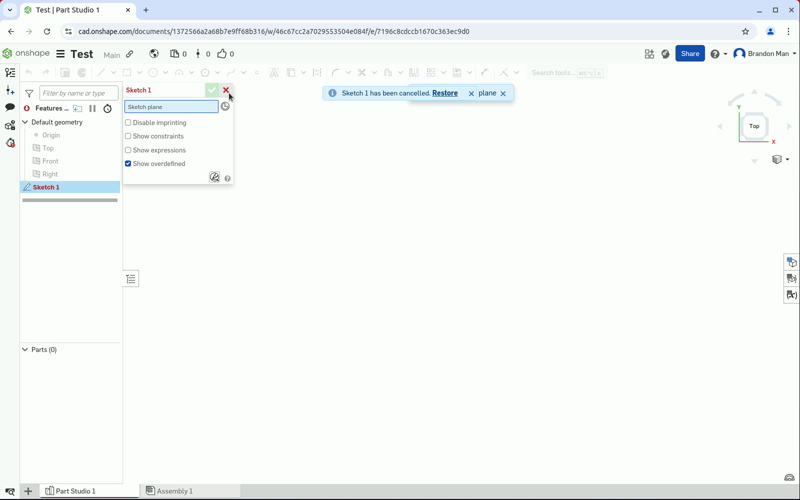
mouse_move(73, 150)
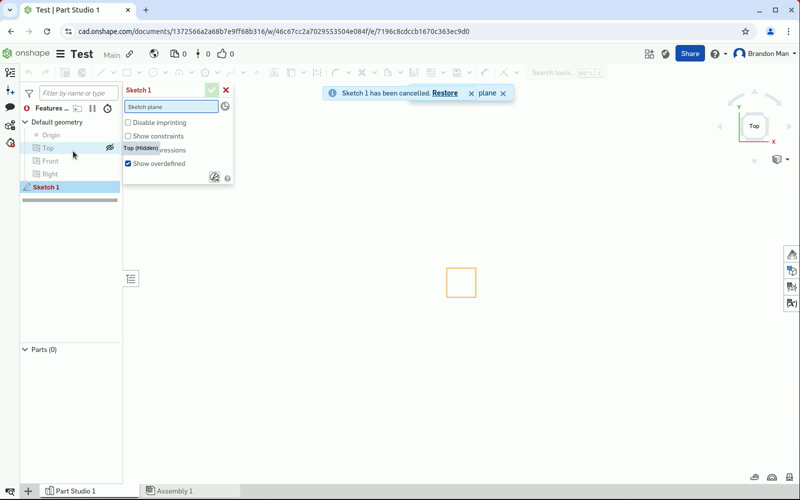
click(73, 150)
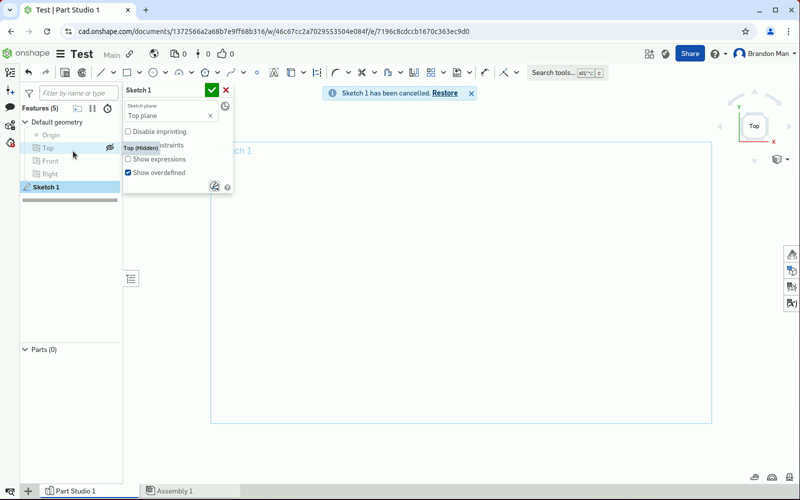
mouse_move(73, 352)
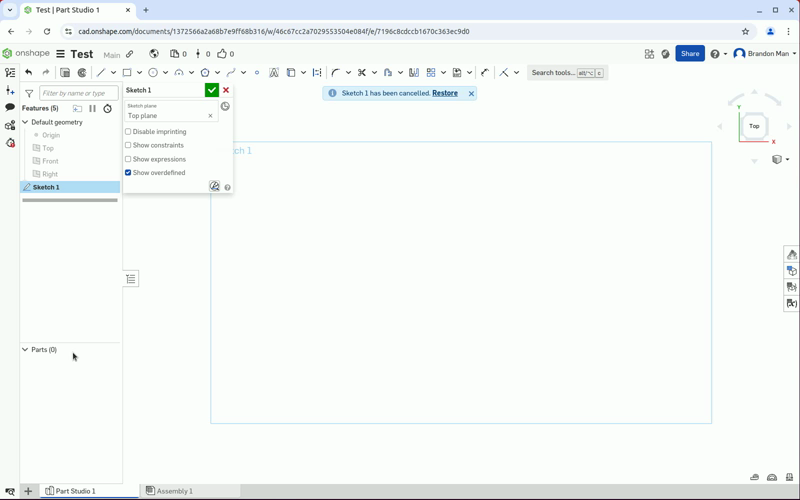
key(y)
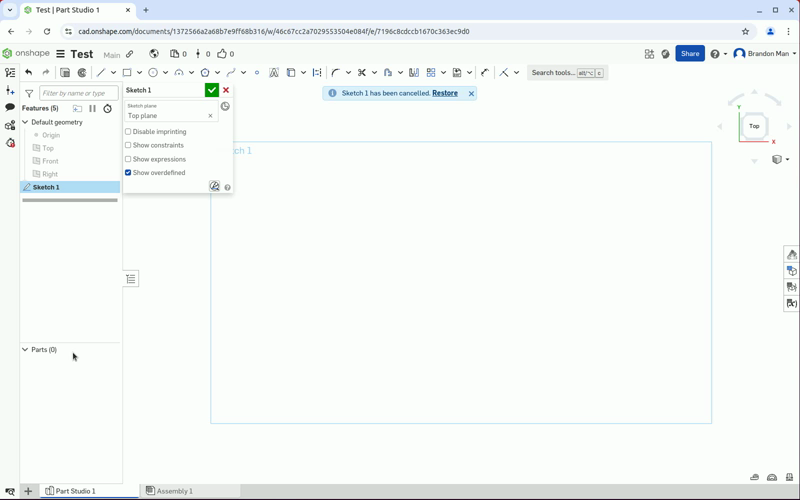
key(l)
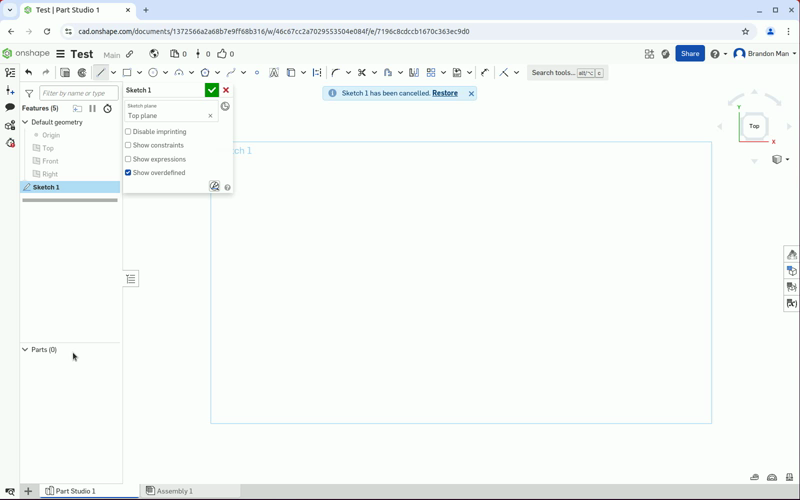
key_down(shift)
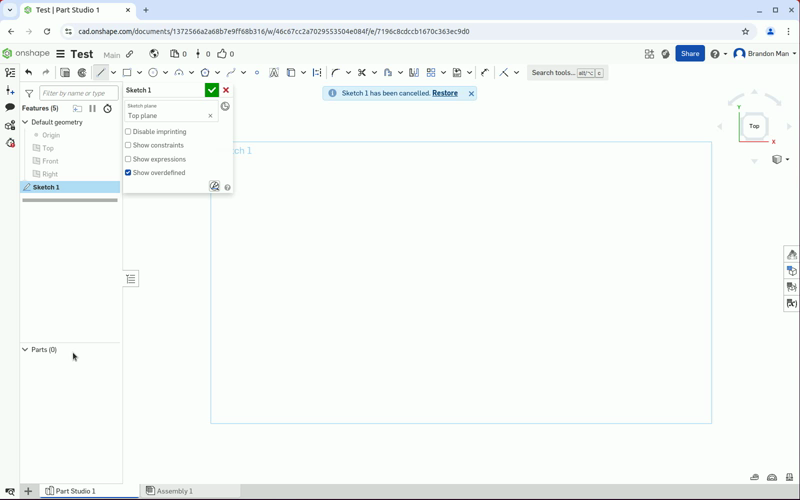
mouse_move(447, 306)
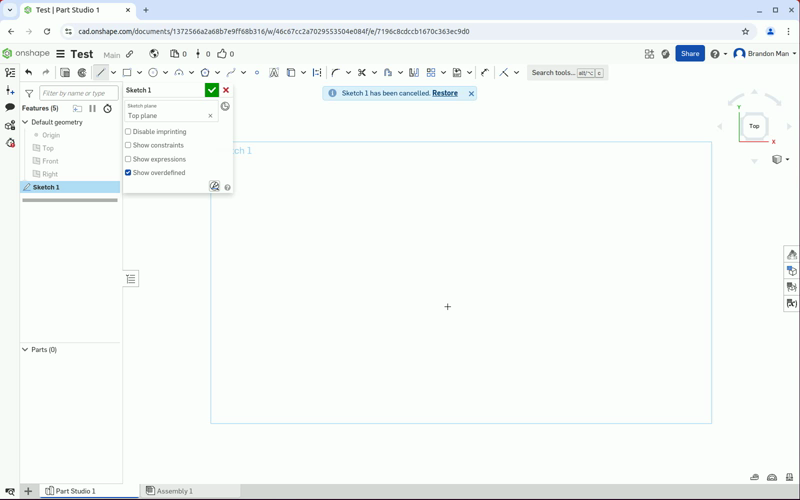
click(447, 306)
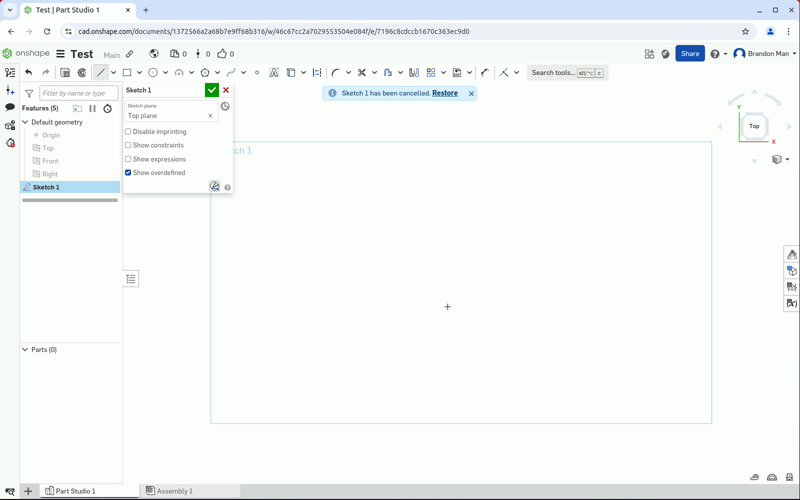
key_up(shift)
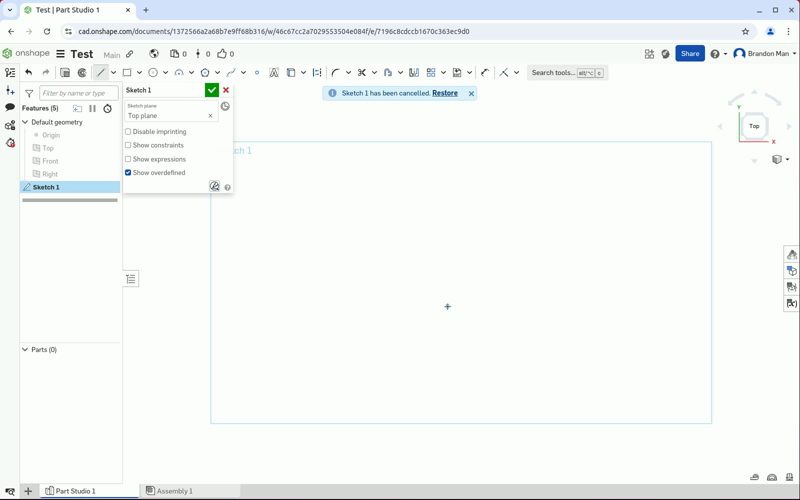
key_down(shift)
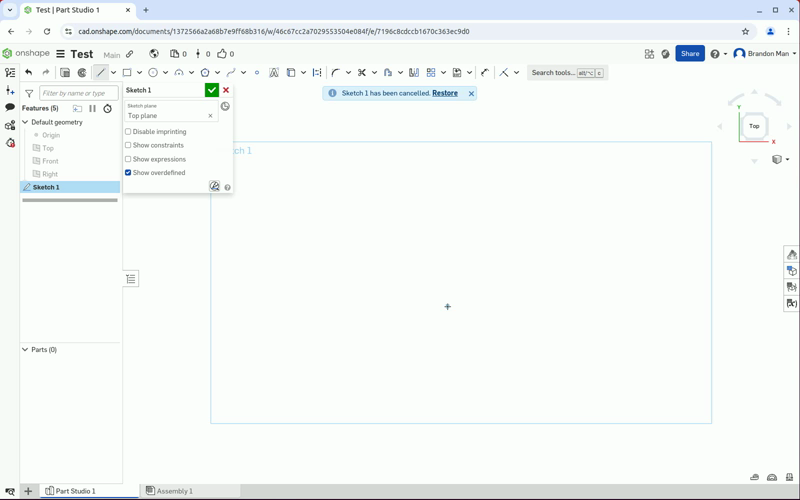
mouse_move(477, 306)
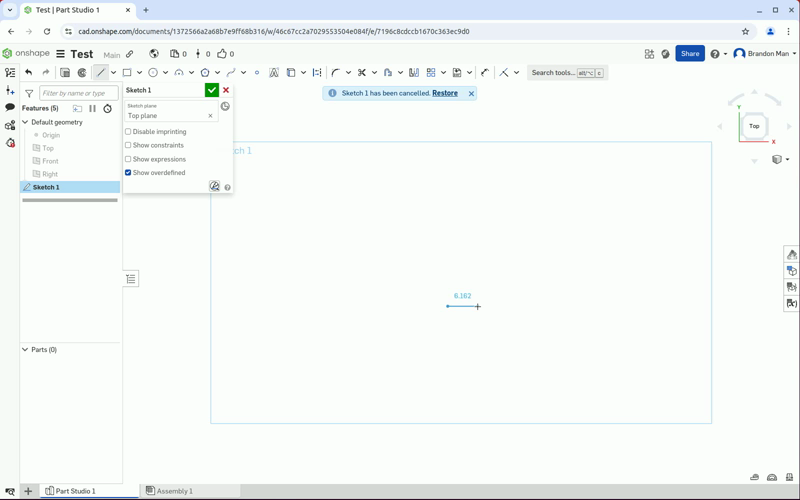
mouse_move(500, 306)
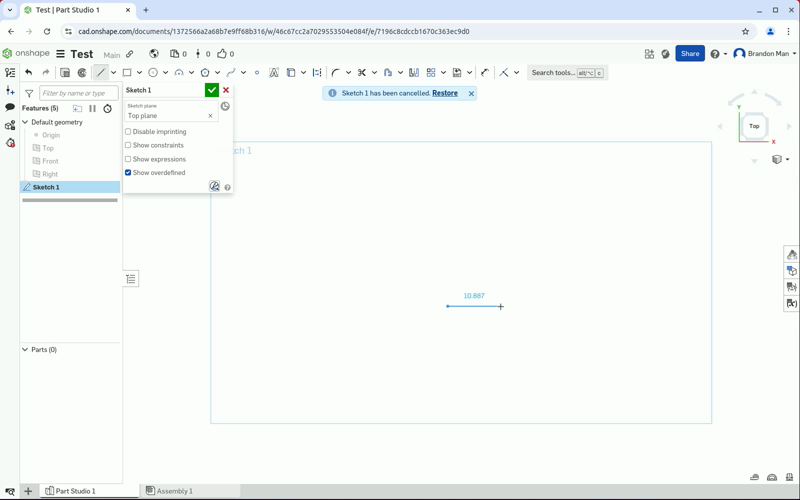
click(500, 306)
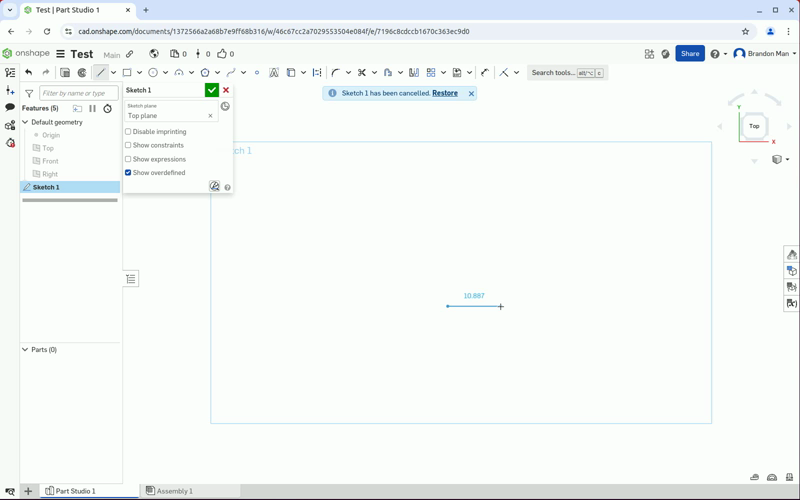
key_up(shift)
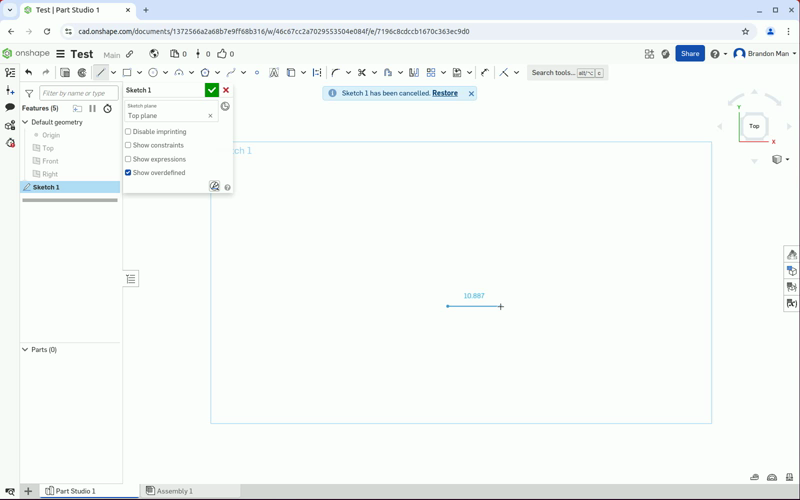
key_down(shift)
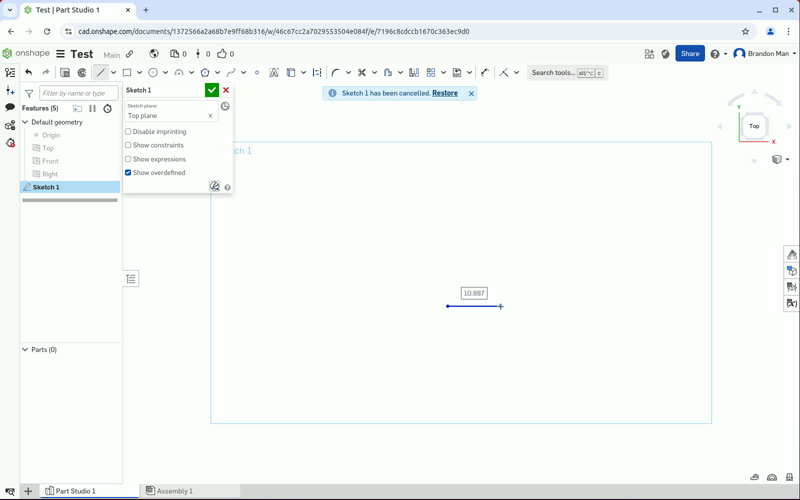
mouse_move(500, 170)
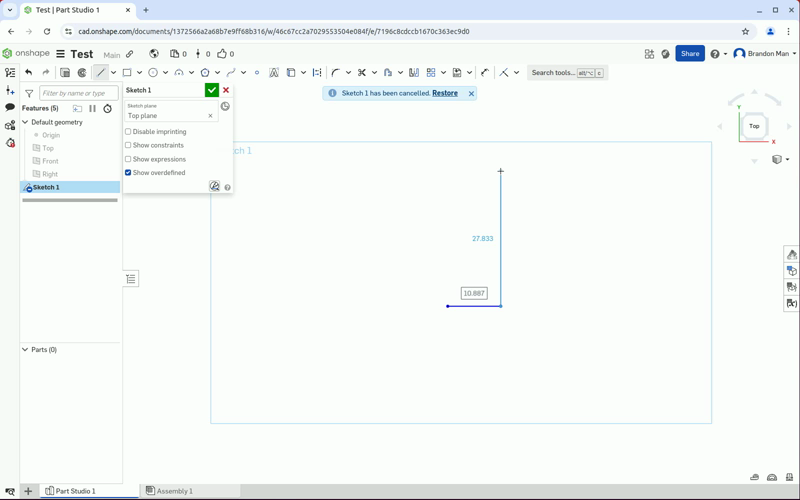
click(500, 170)
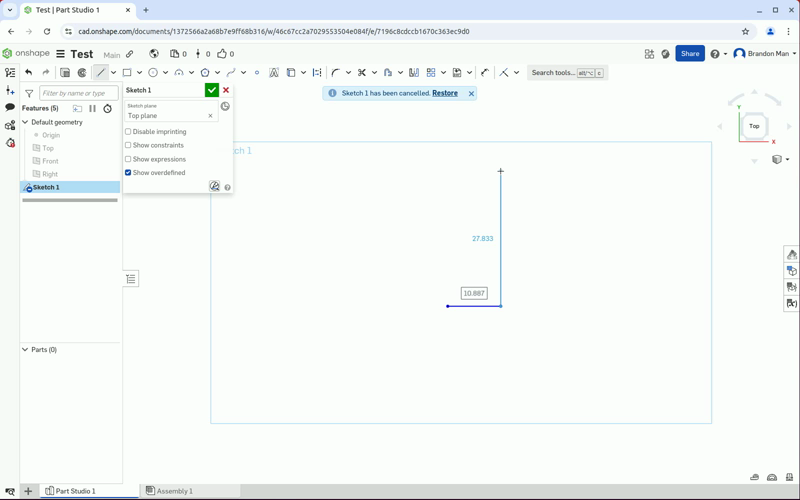
key_up(shift)
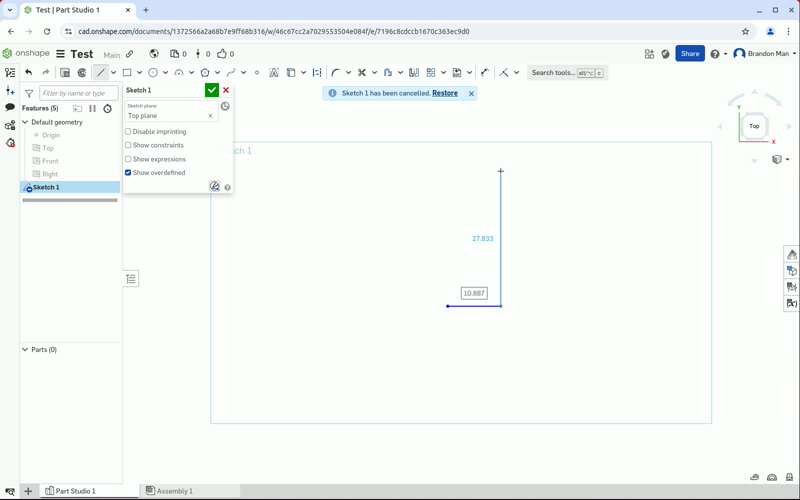
key_down(shift)
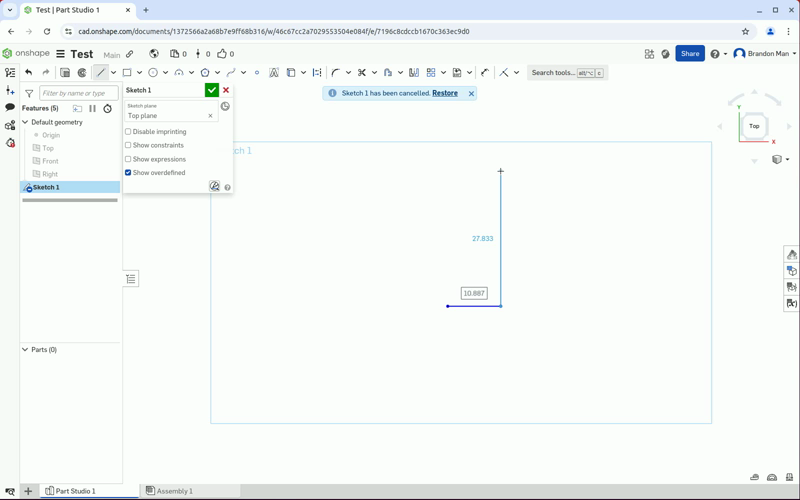
mouse_move(530, 170)
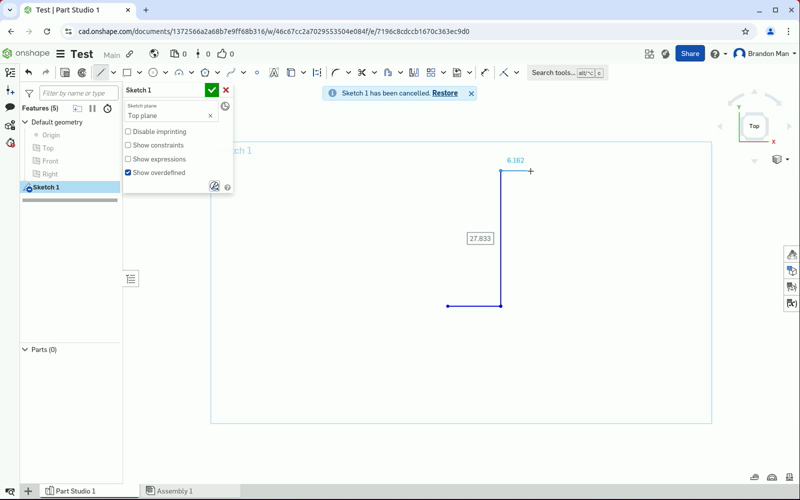
mouse_move(447, 170)
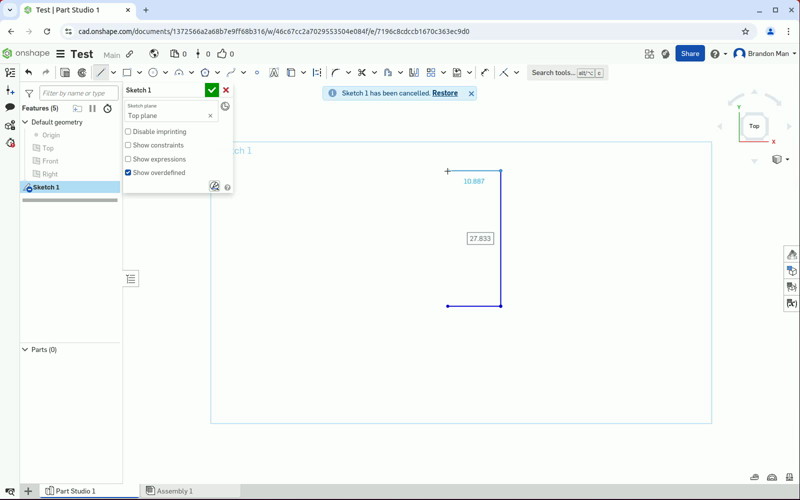
click(447, 170)
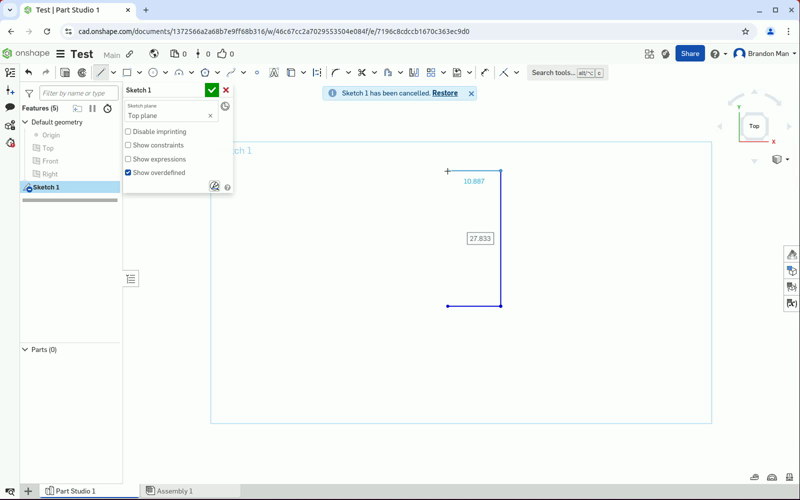
key_up(shift)
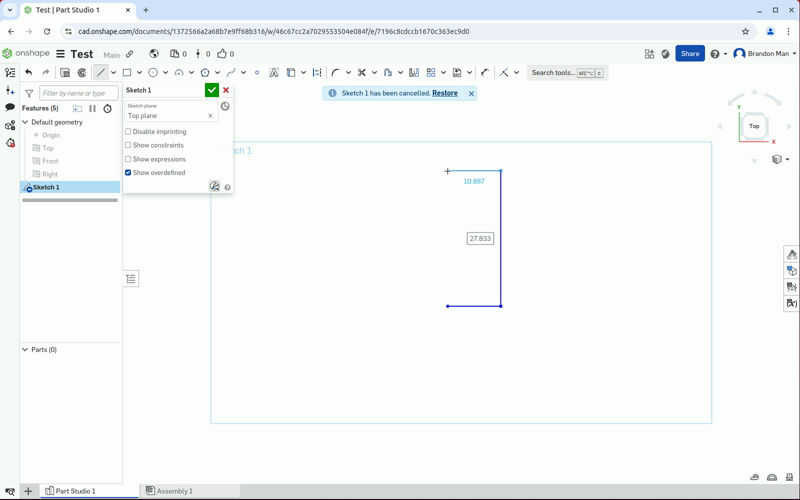
key_down(shift)
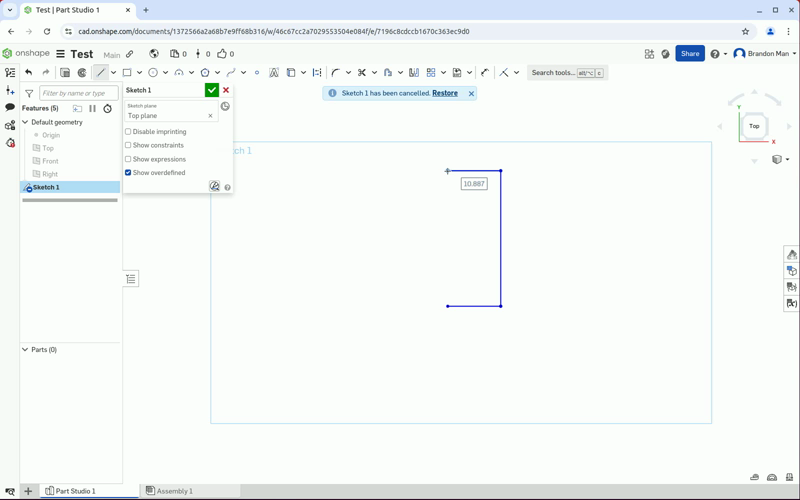
mouse_move(447, 306)
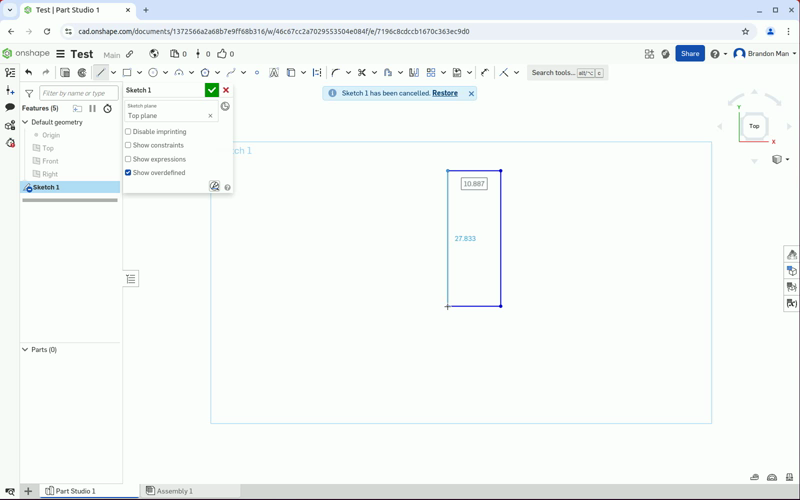
key_up(shift)
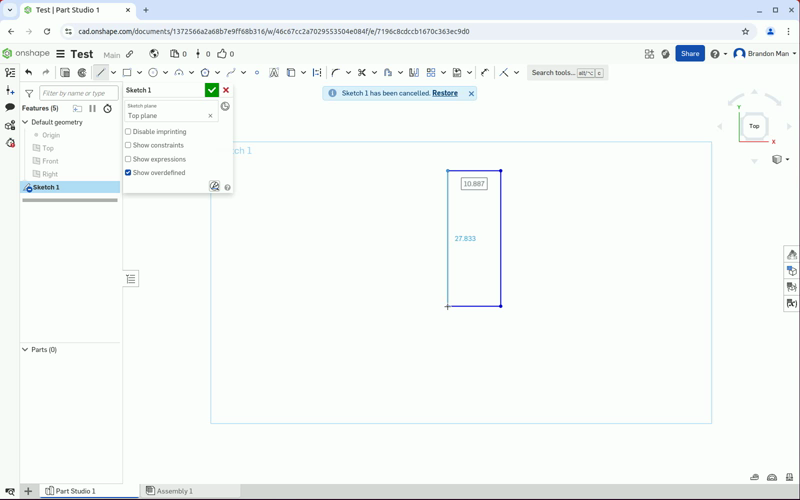
click(447, 306)
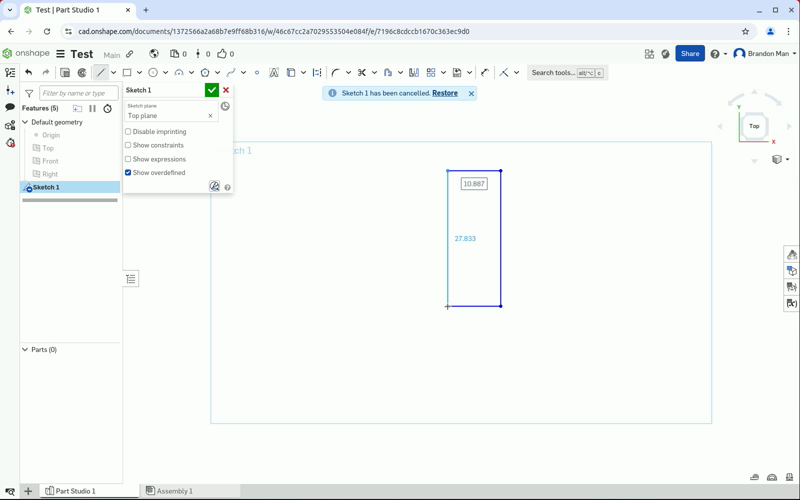
key(esc)
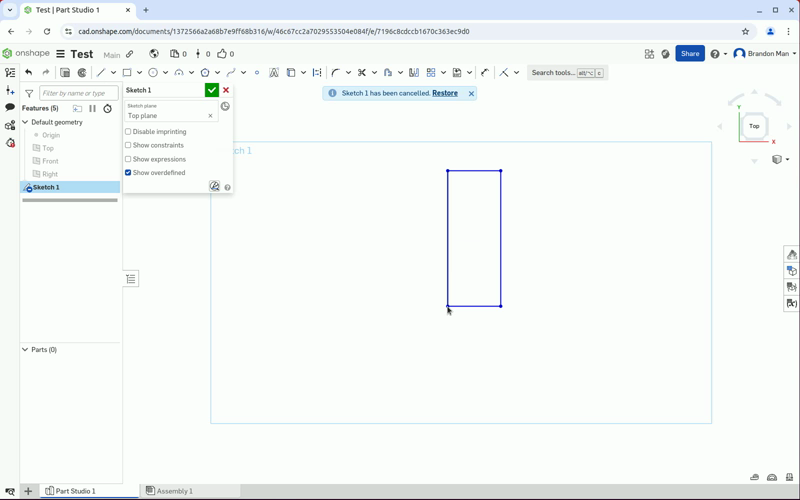
key(l)
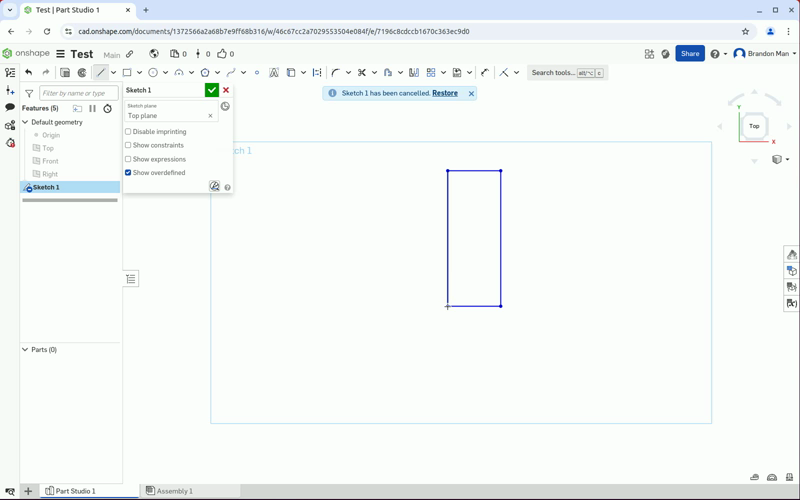
key_down(shift)
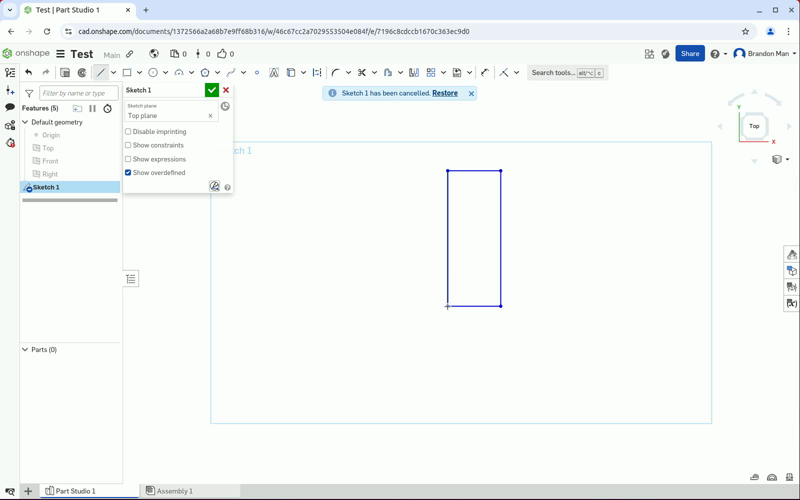
mouse_move(464, 283)
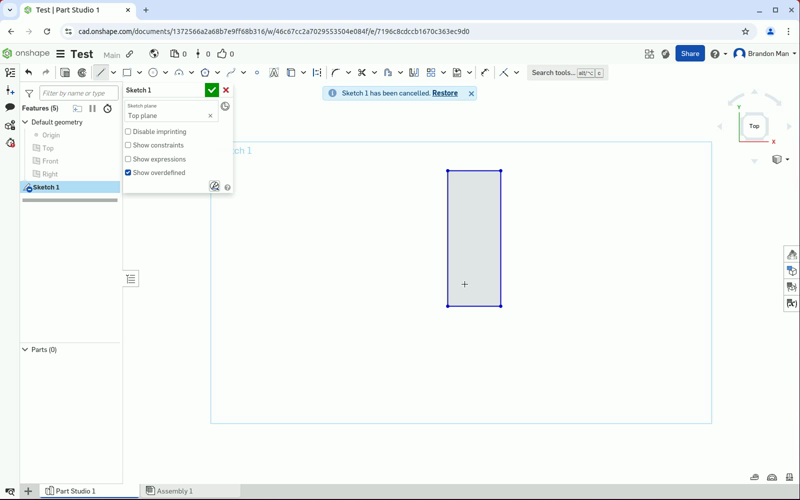
click(464, 283)
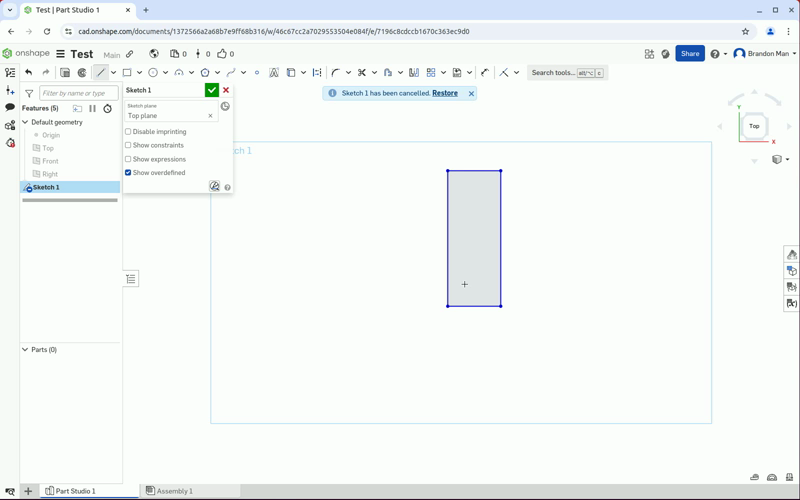
key_up(shift)
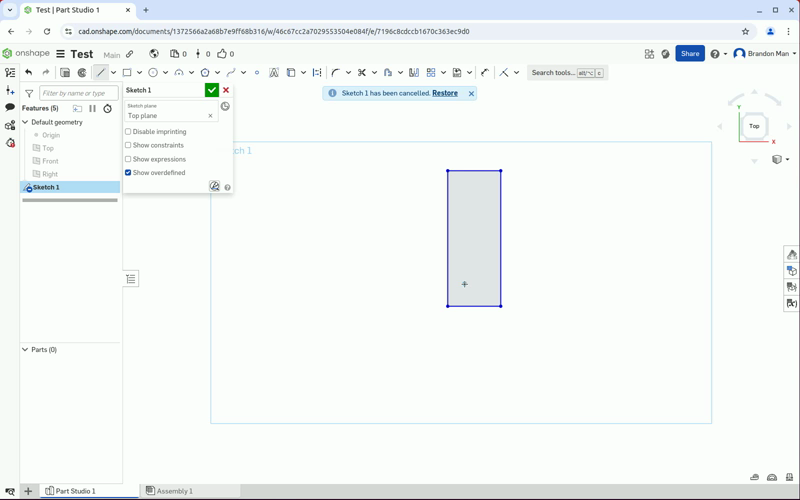
key_down(shift)
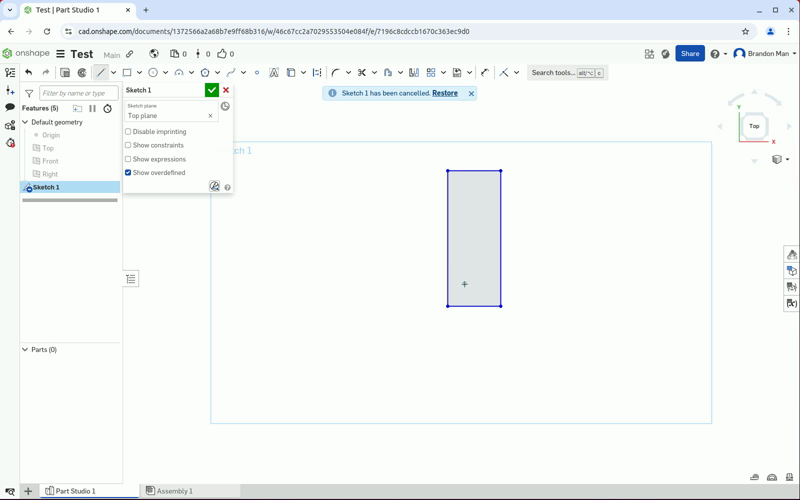
mouse_move(495, 283)
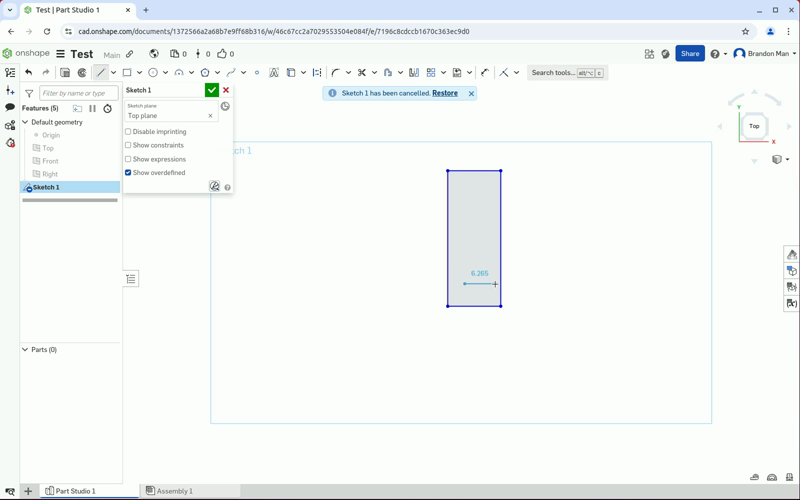
mouse_move(483, 283)
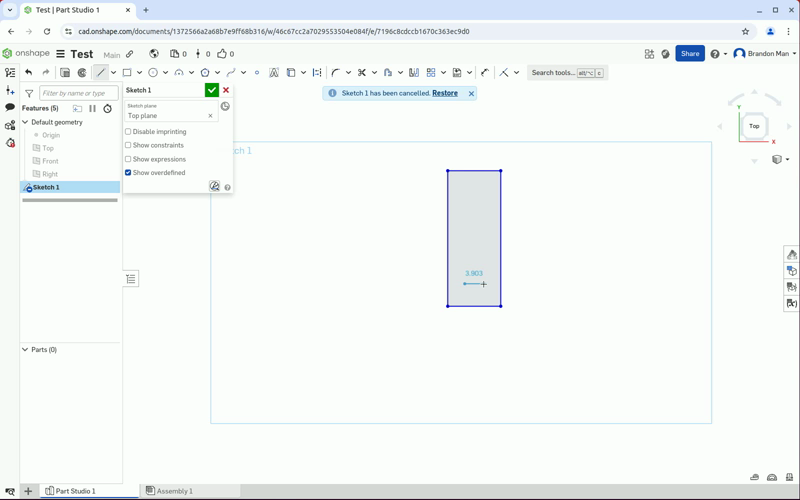
click(483, 283)
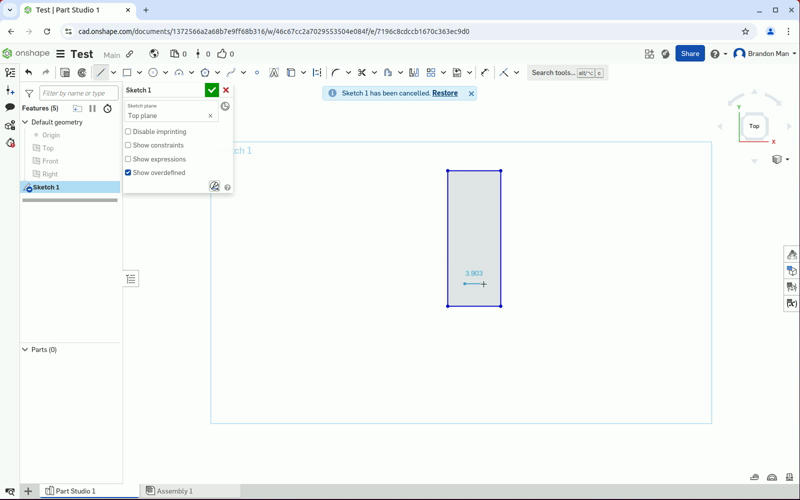
key_up(shift)
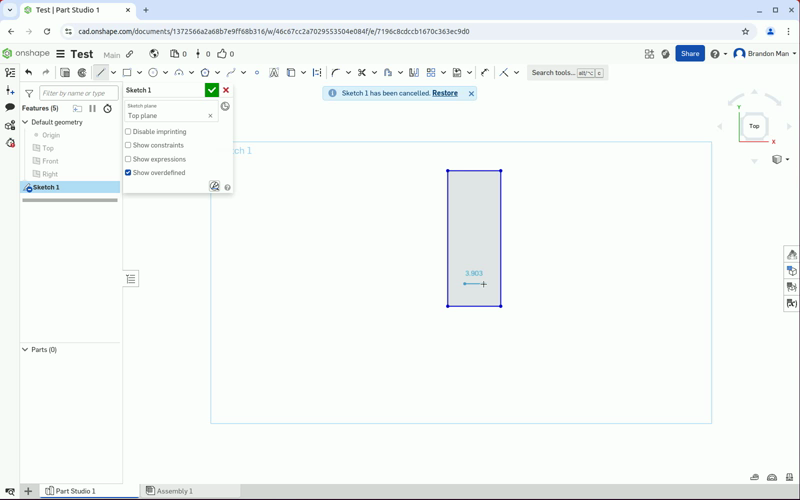
key_down(shift)
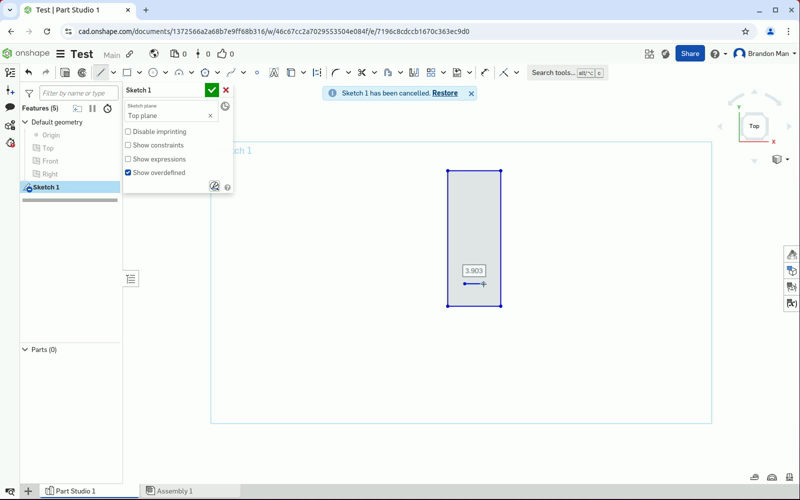
mouse_move(483, 193)
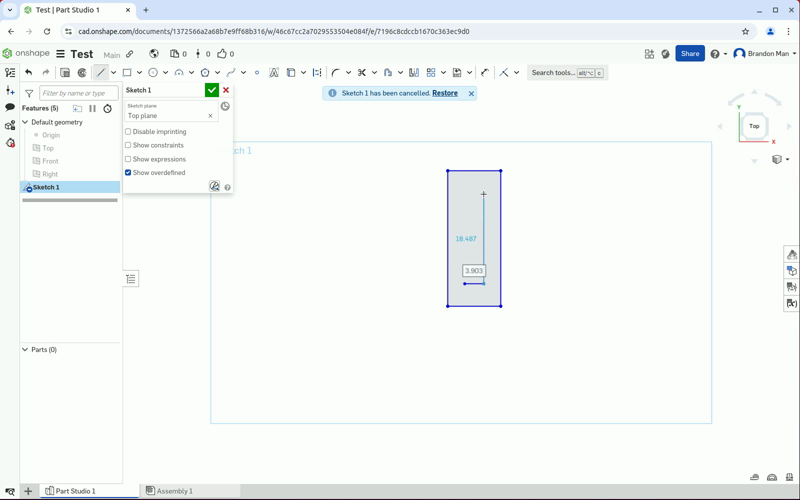
click(483, 193)
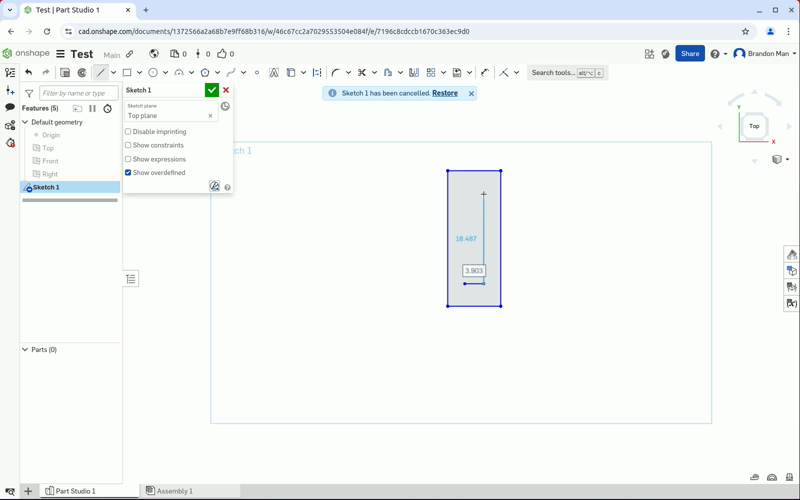
key_up(shift)
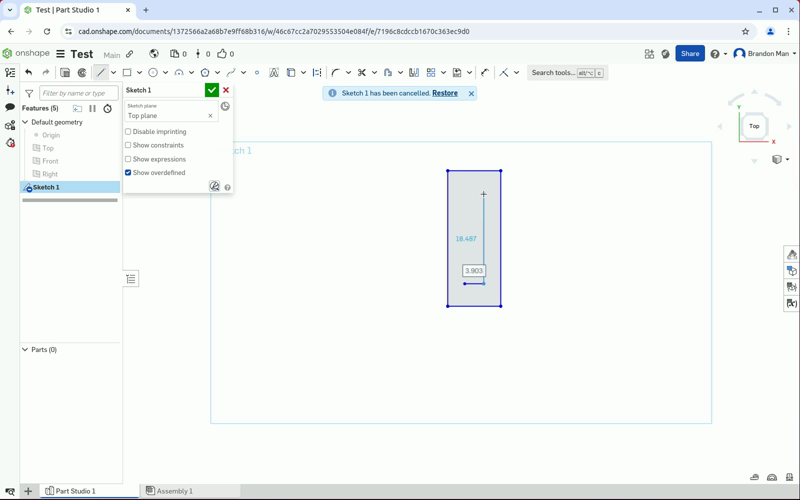
key_down(shift)
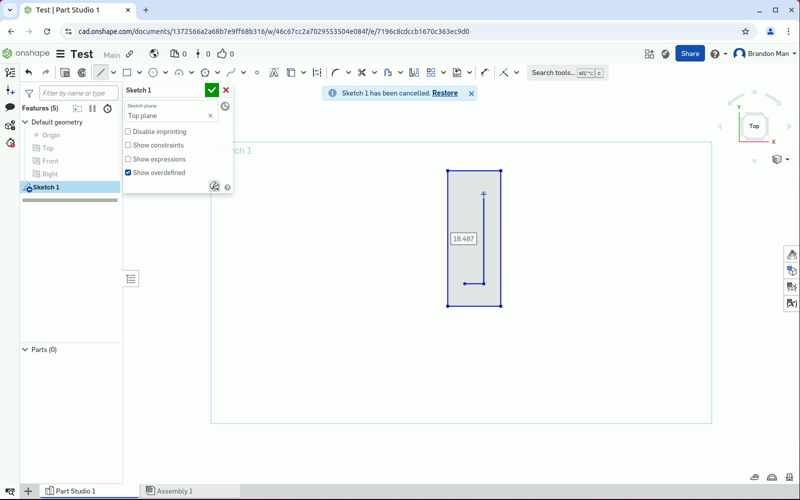
mouse_move(513, 193)
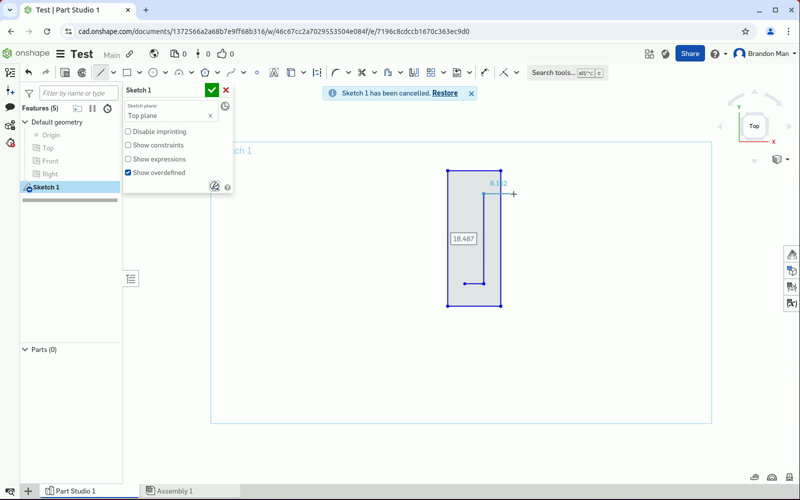
mouse_move(464, 193)
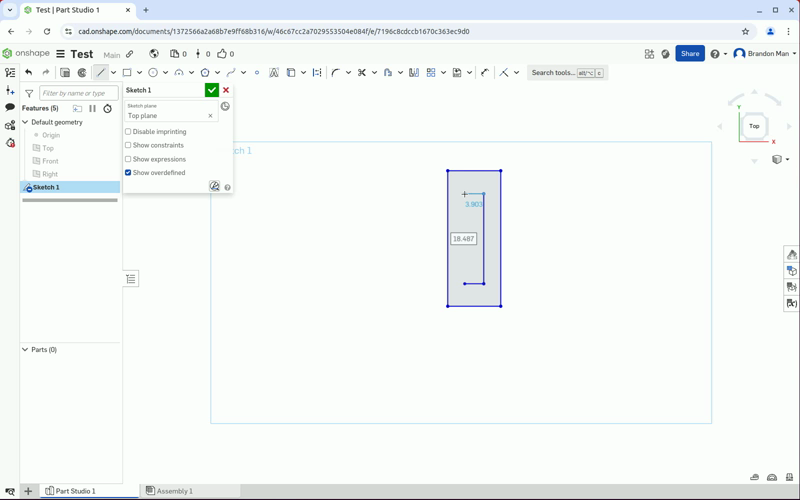
click(464, 193)
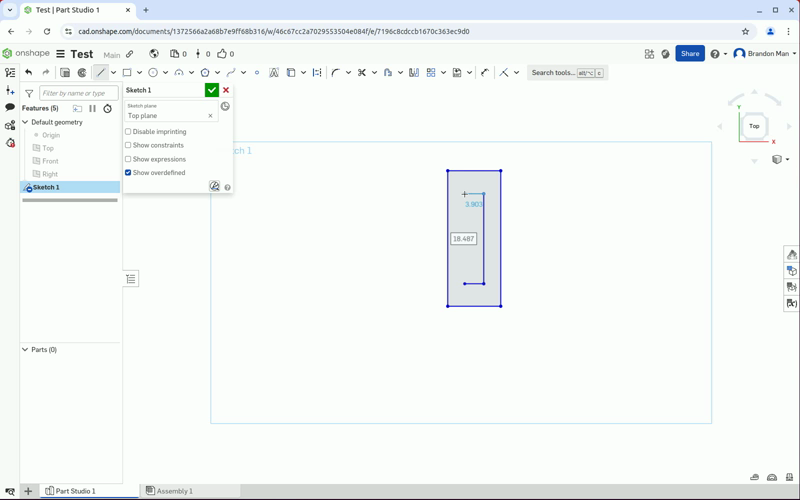
key_up(shift)
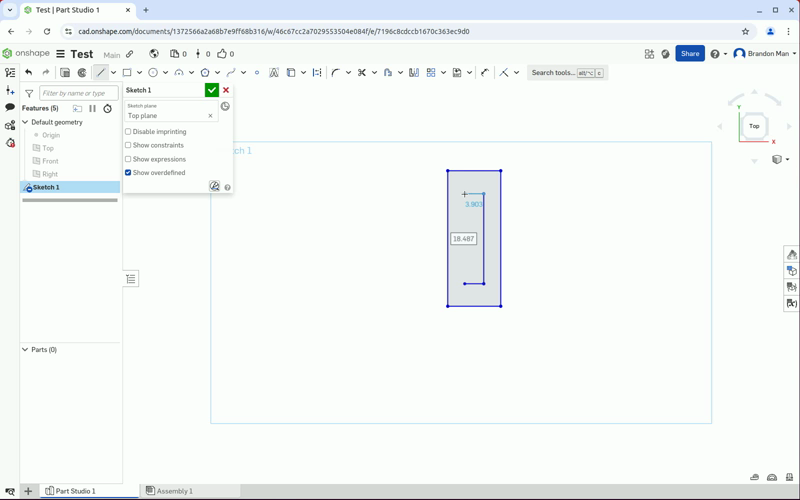
key_down(shift)
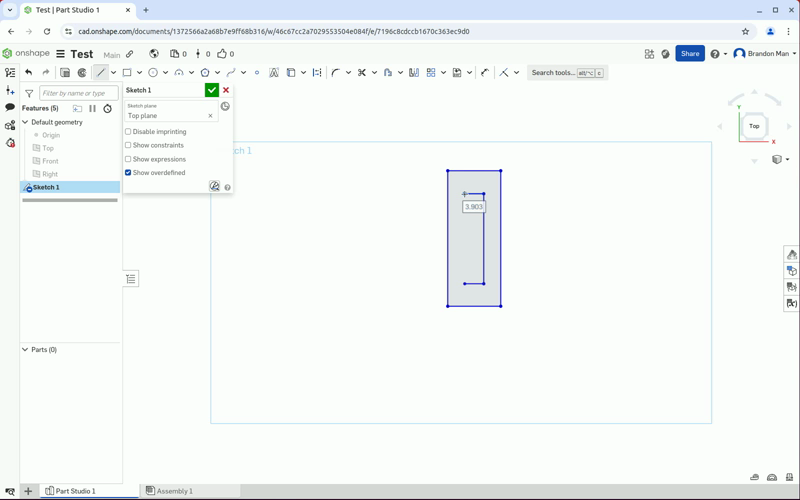
mouse_move(464, 283)
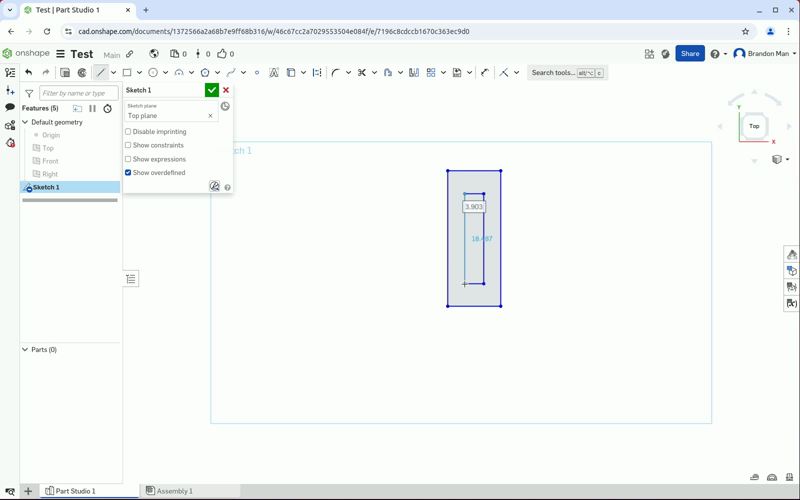
key_up(shift)
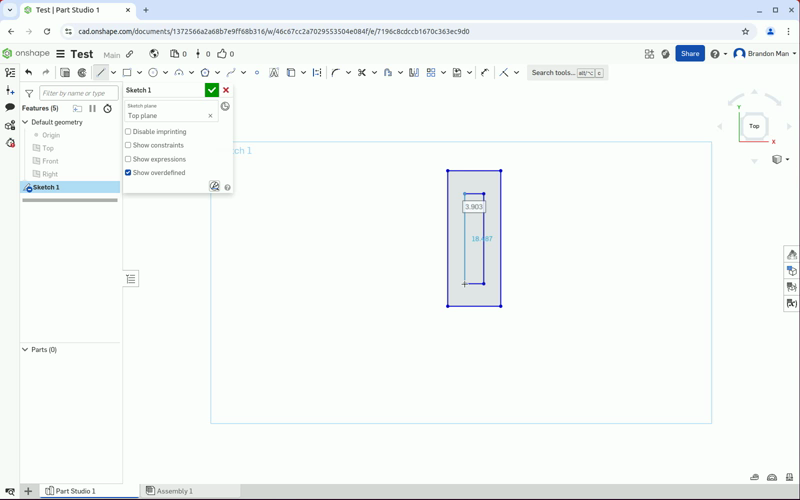
click(464, 283)
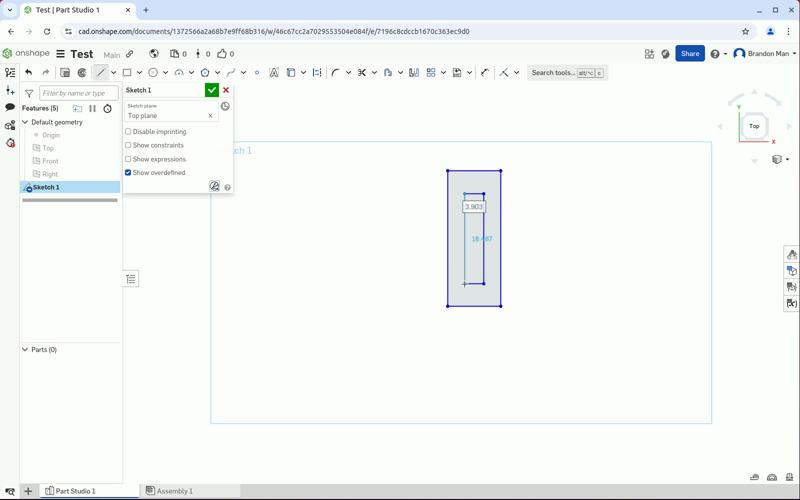
key(esc)
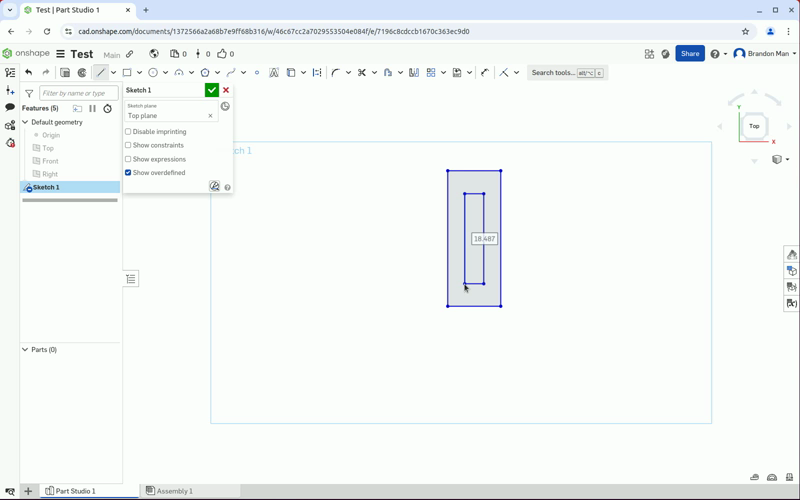
mouse_move(493, 229)
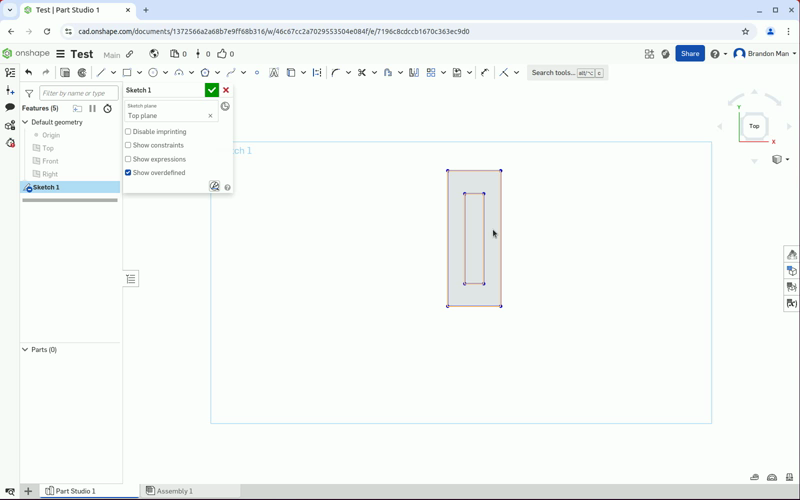
click(493, 229)
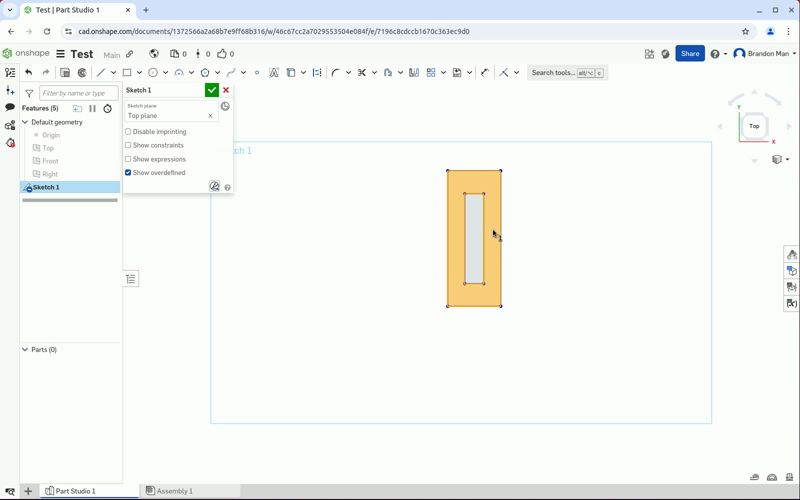
mouse_move(73, 352)
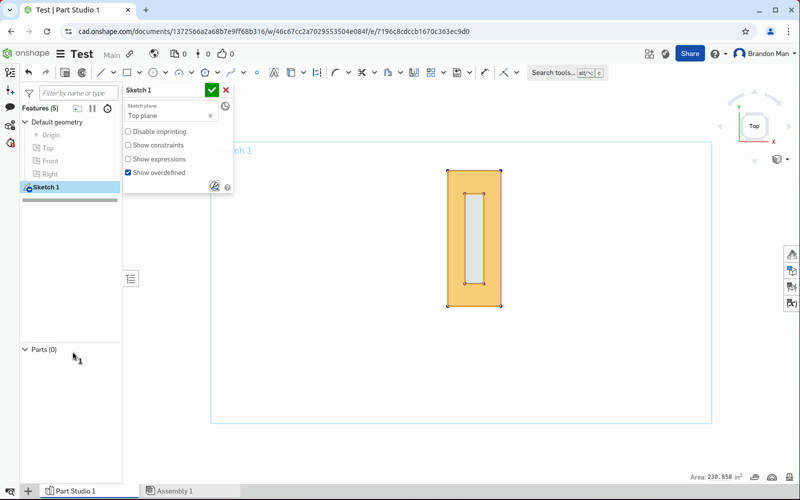
key(shift+y)
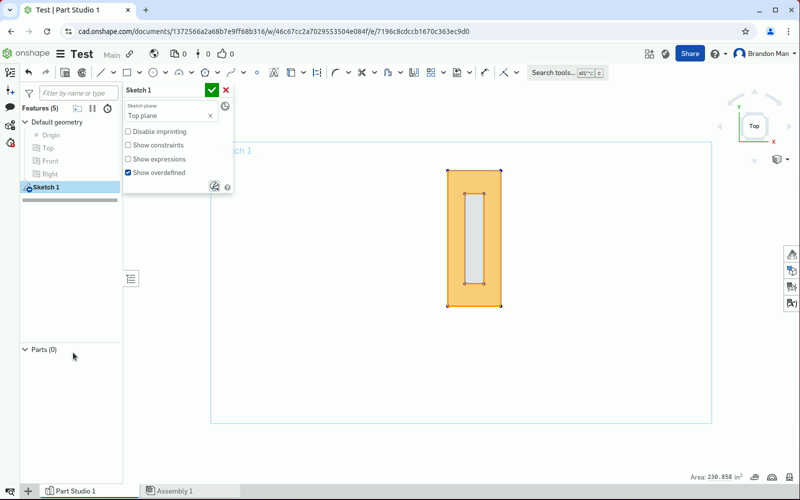
key(shift+e)
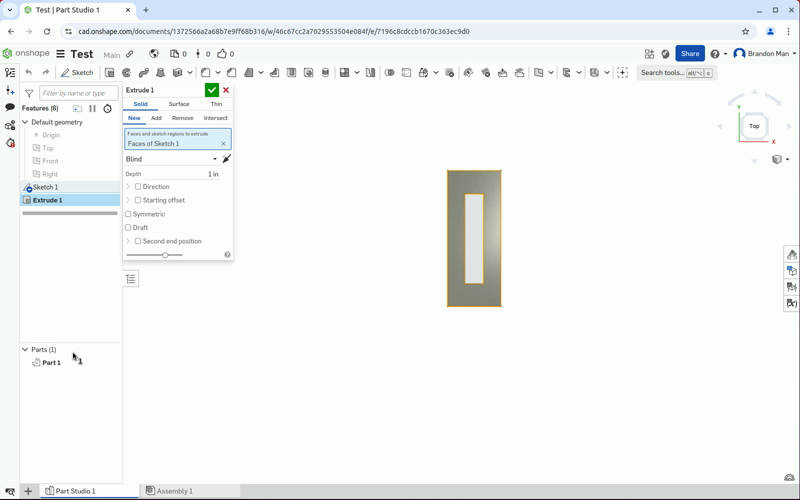
mouse_move(143, 106)
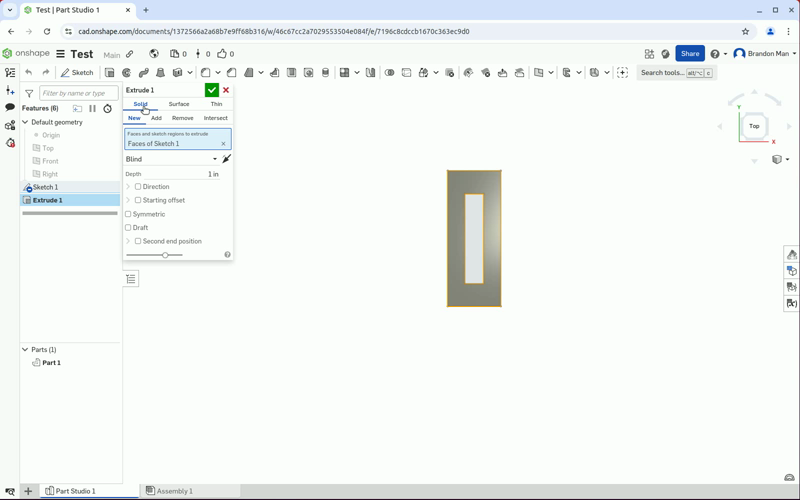
click(143, 106)
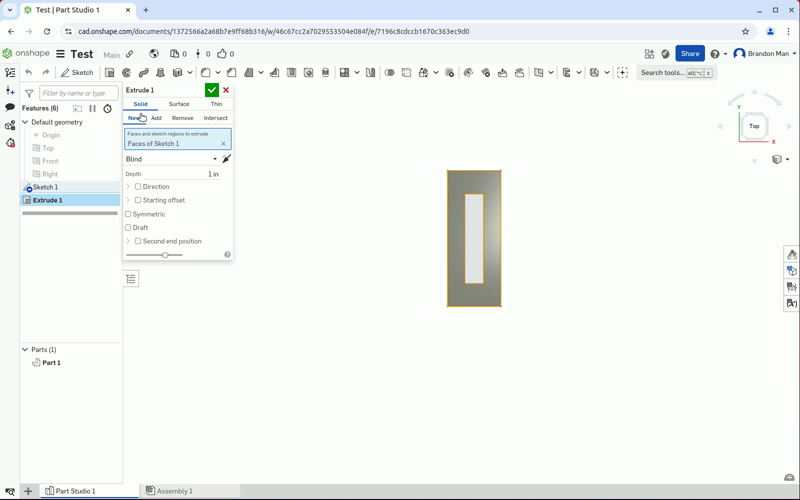
mouse_move(137, 120)
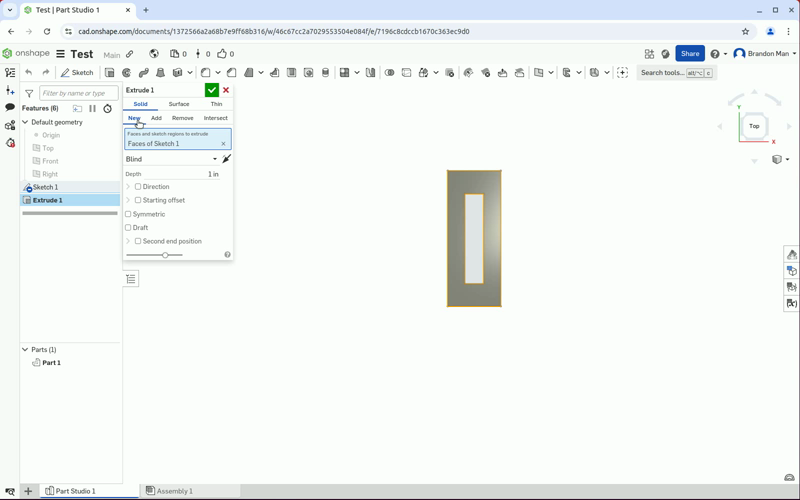
click(137, 120)
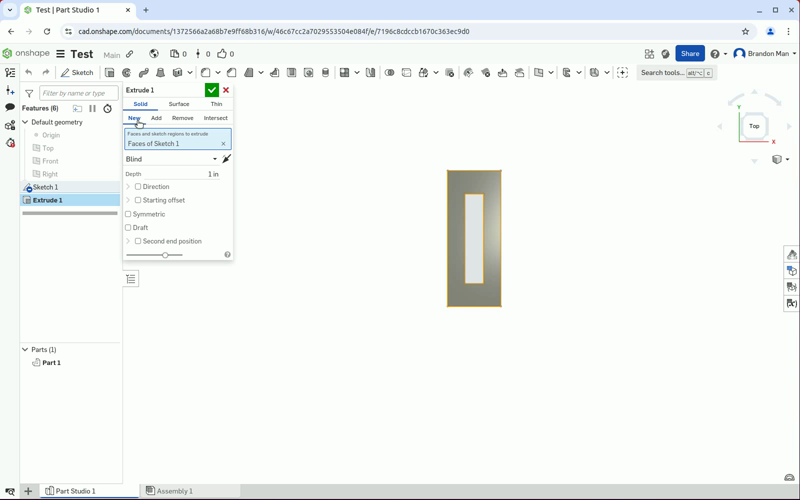
key(tab, 4)
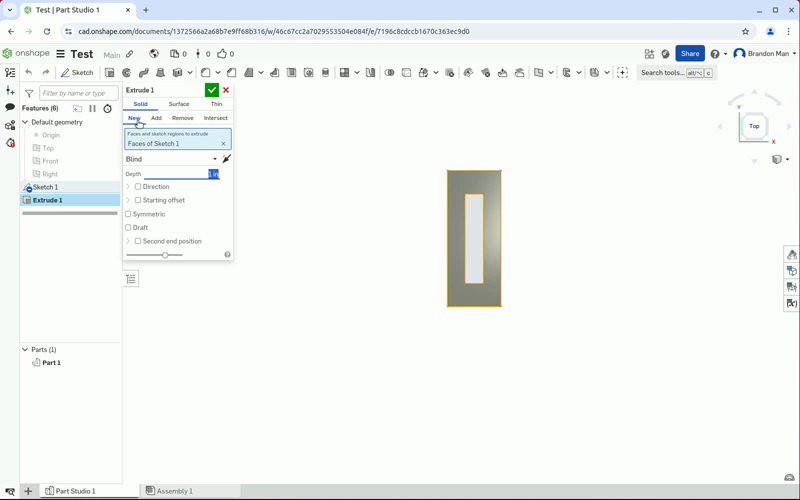
text(3.129)
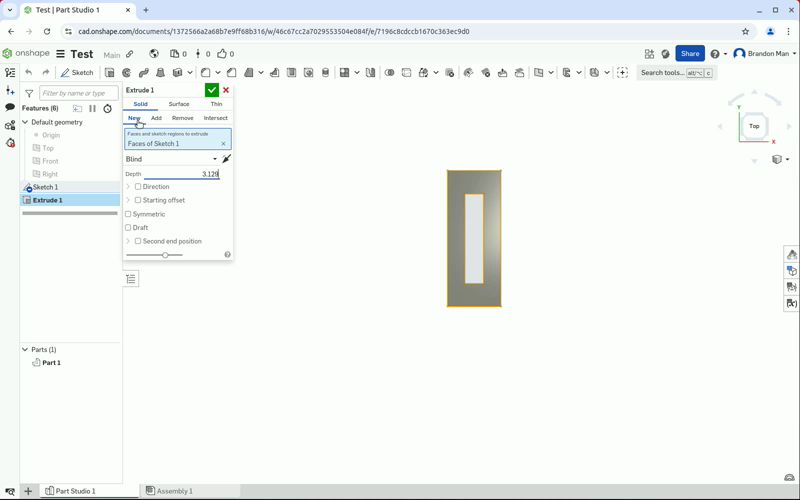
key(enter)
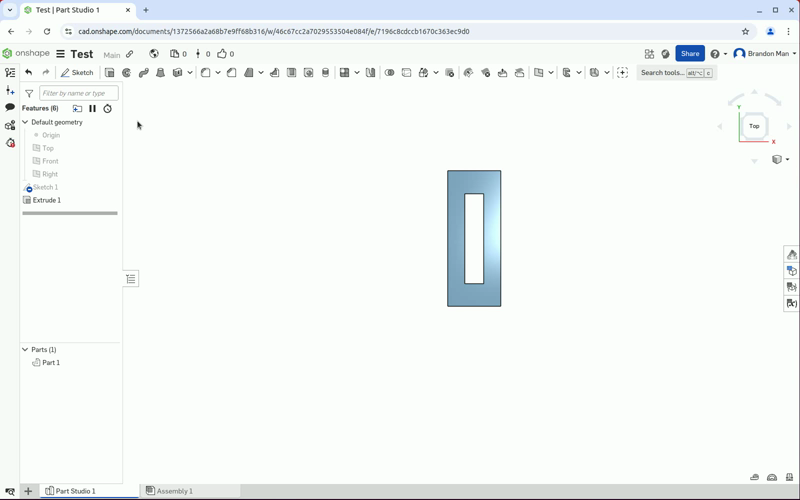
key(shift+h)
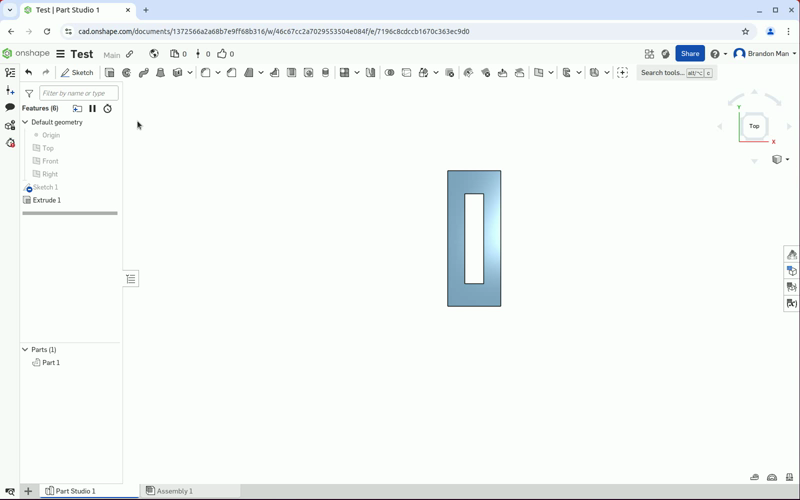
key(shift+h)
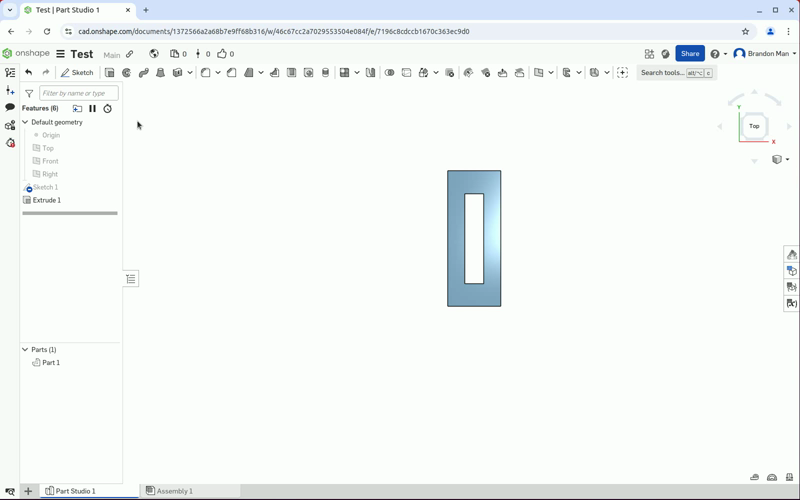
mouse_move(73, 189)
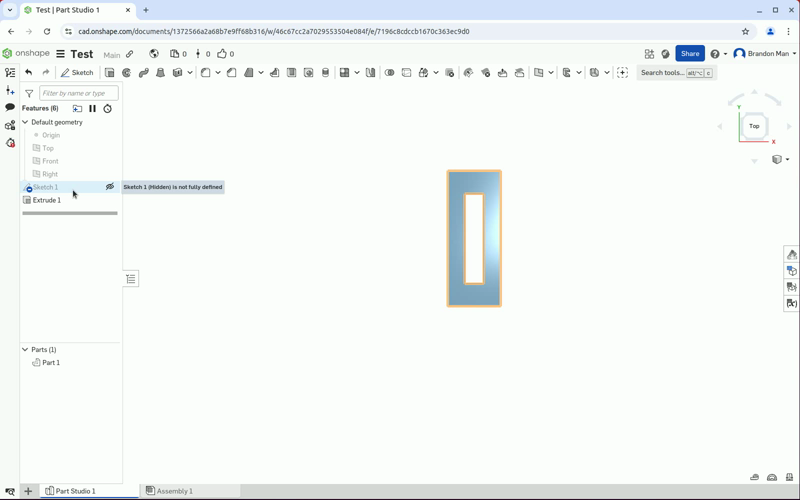
click(73, 189)
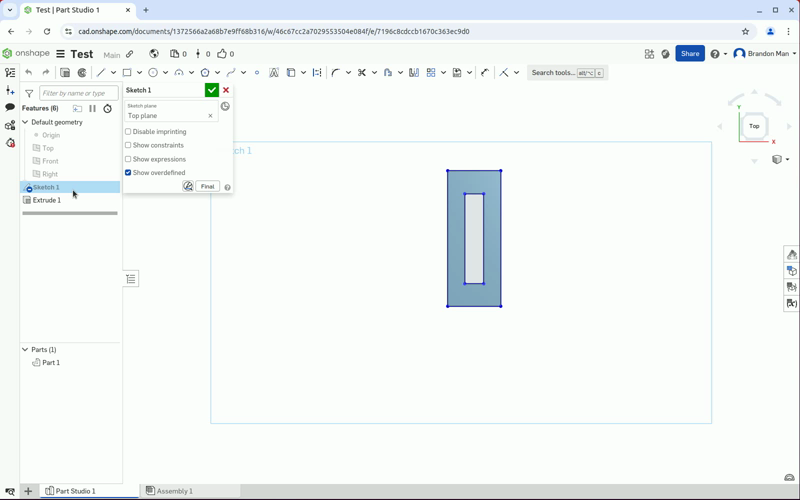
mouse_move(229, 92)
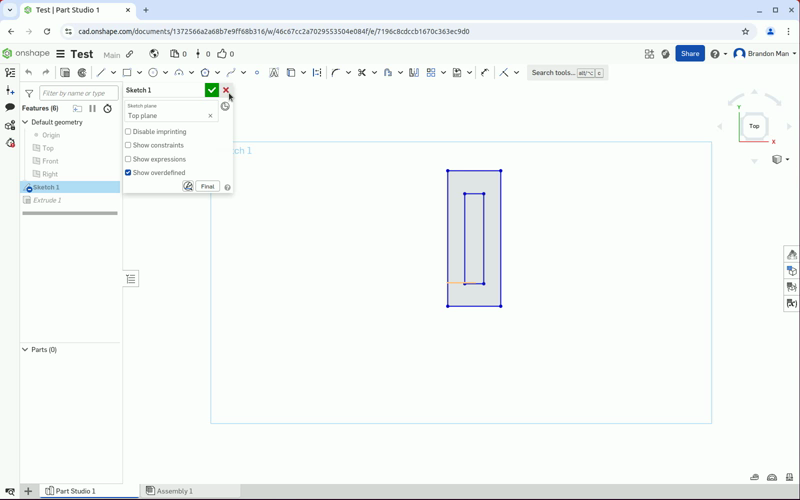
click(229, 92)
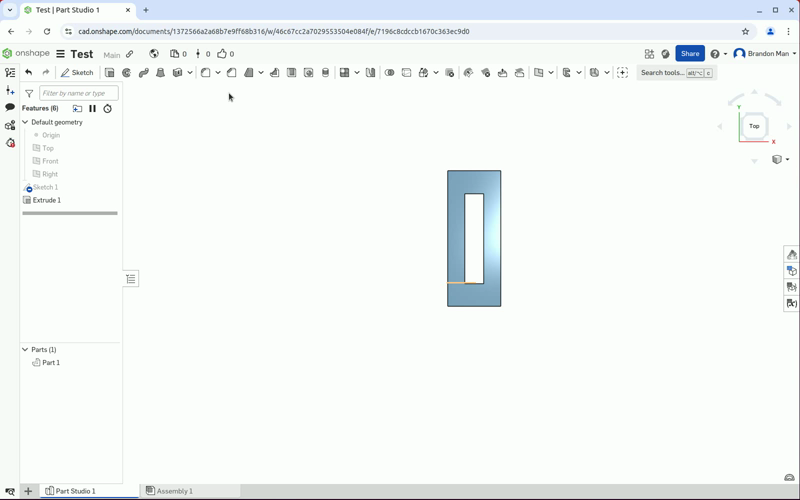
mouse_move(541, 75)
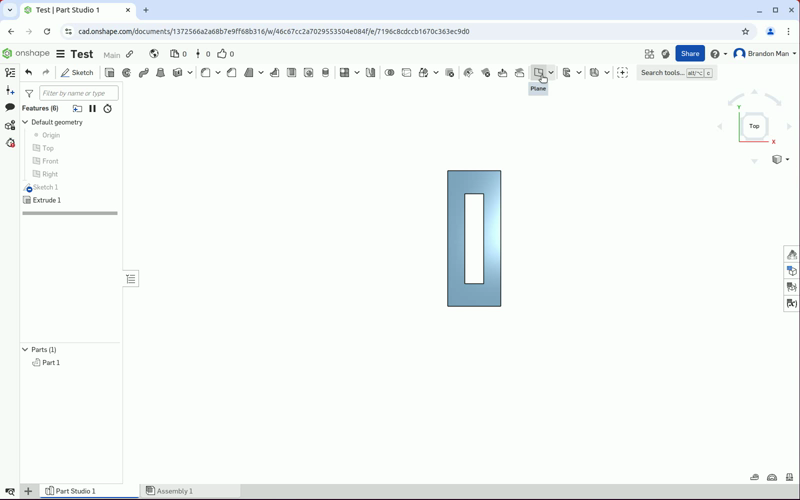
click(541, 75)
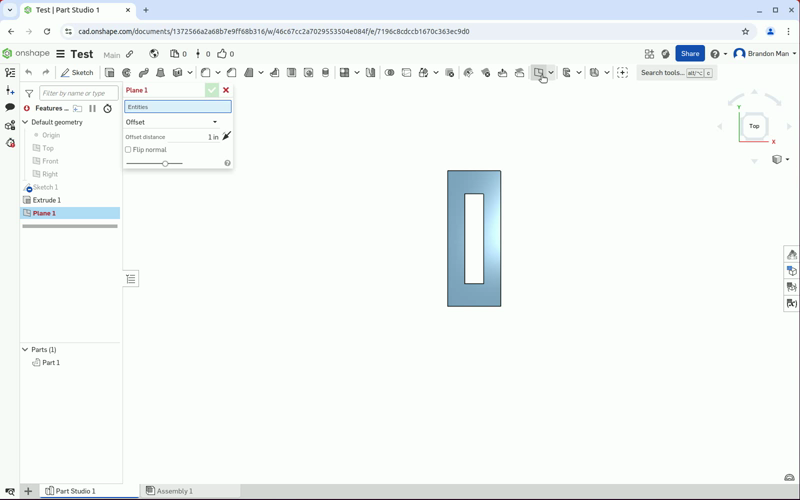
mouse_move(73, 150)
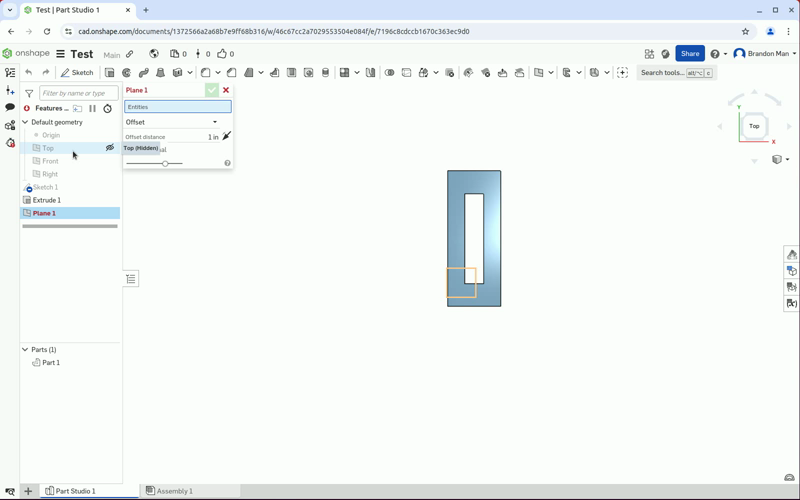
click(73, 150)
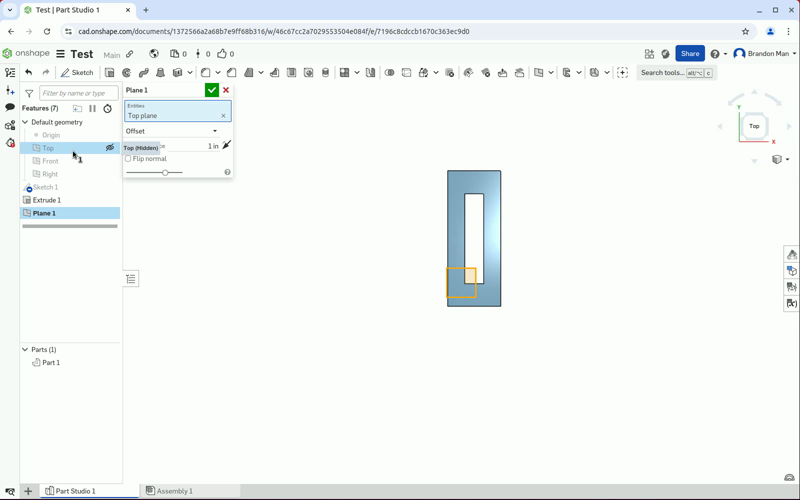
key(tab, 2)
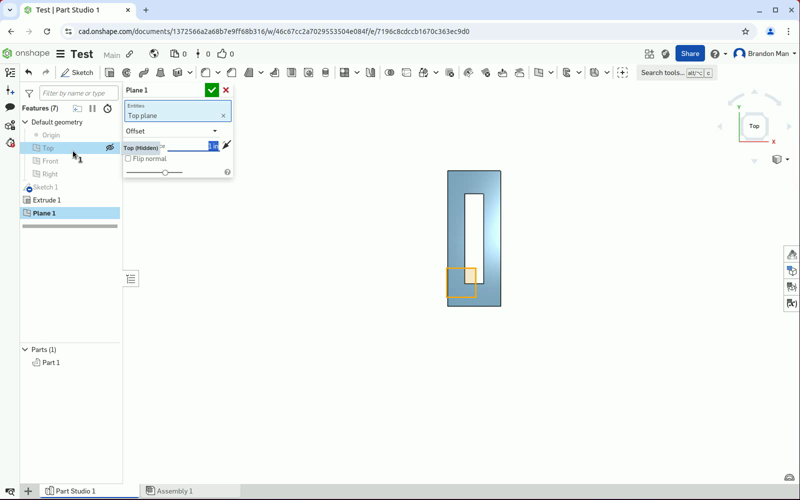
text(3.143)
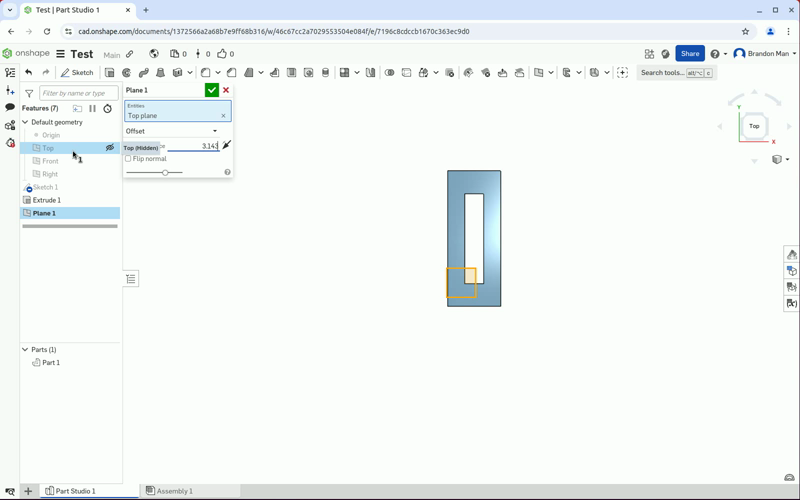
key(enter, 2)
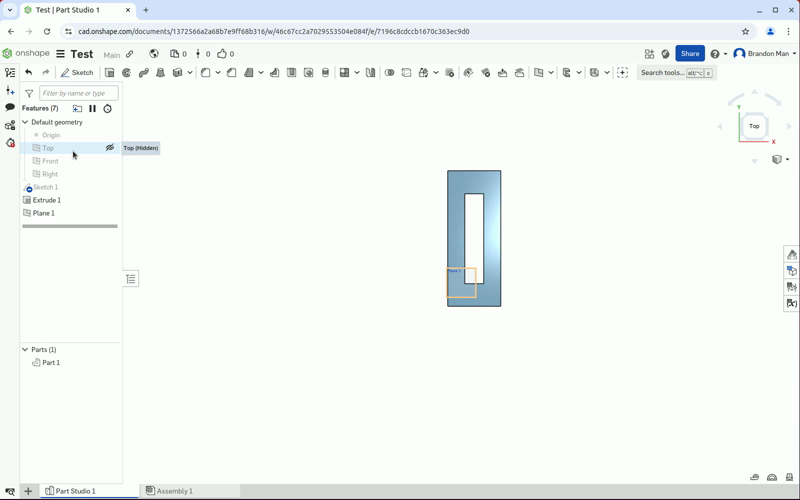
key(shift+s)
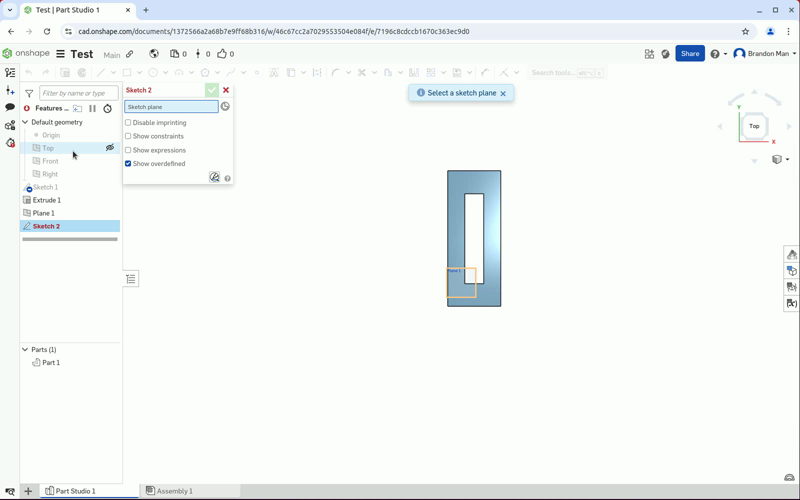
mouse_move(73, 215)
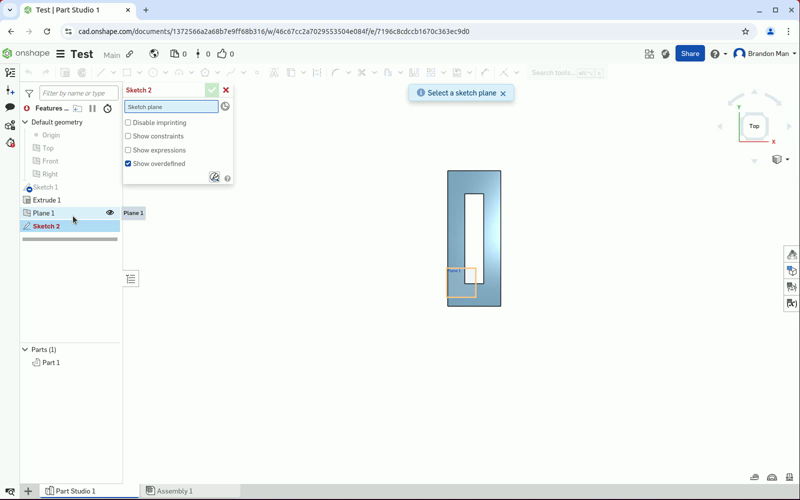
click(73, 215)
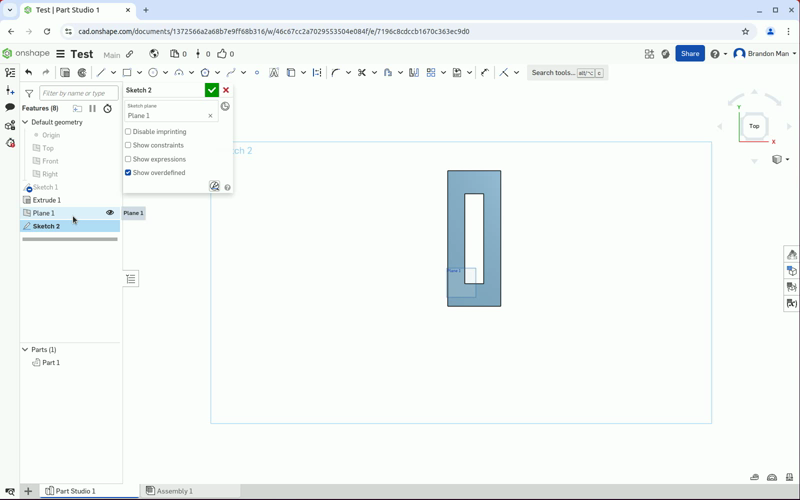
mouse_move(73, 352)
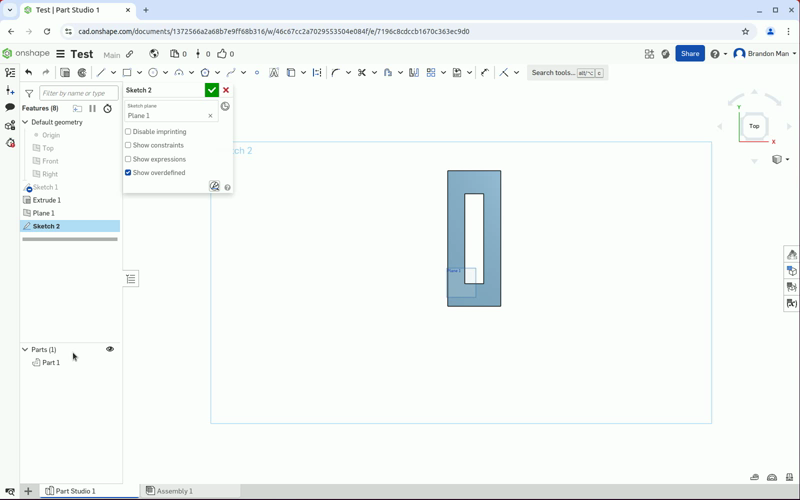
key(y)
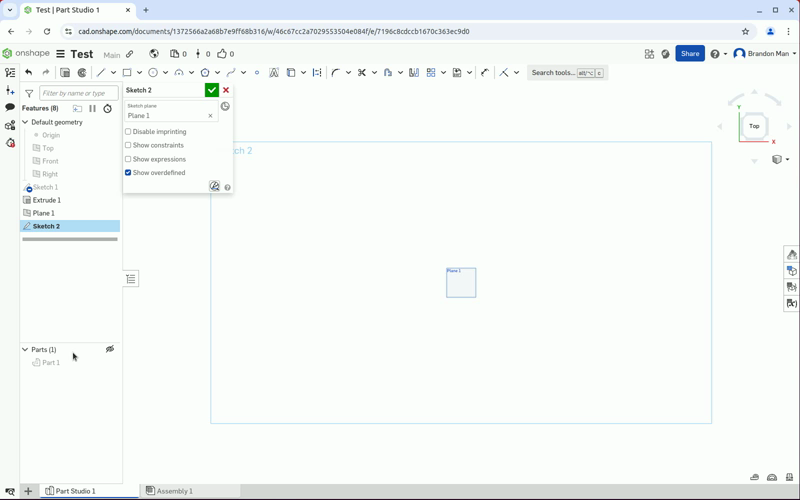
key(l)
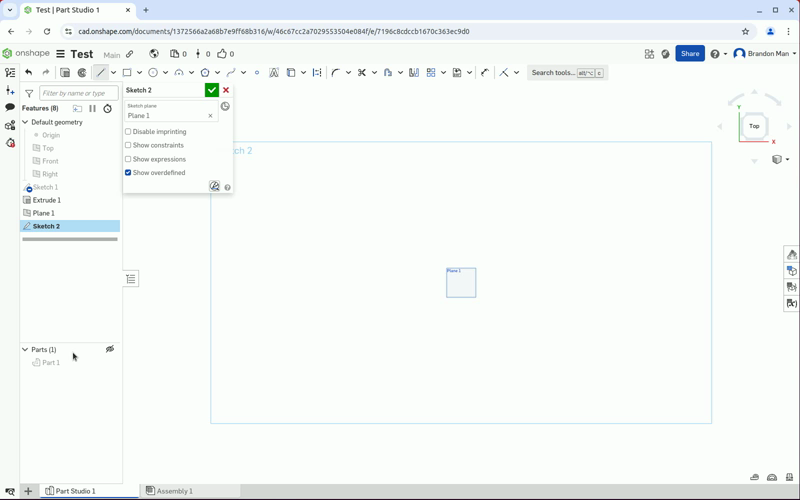
key_down(shift)
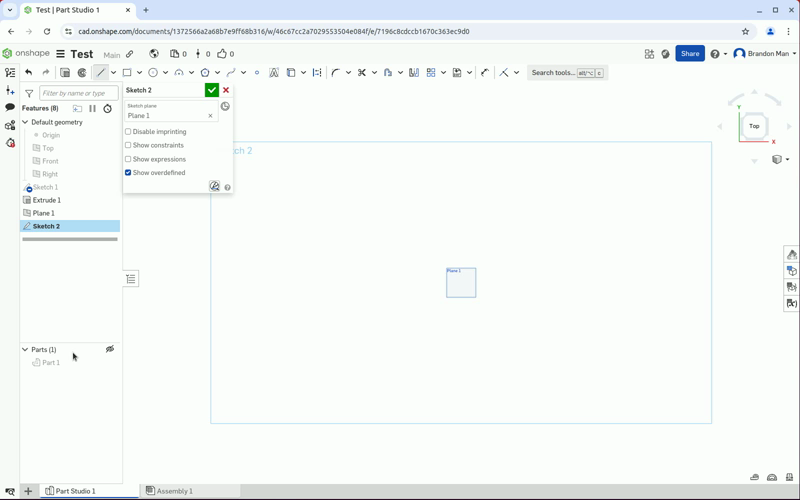
mouse_move(447, 187)
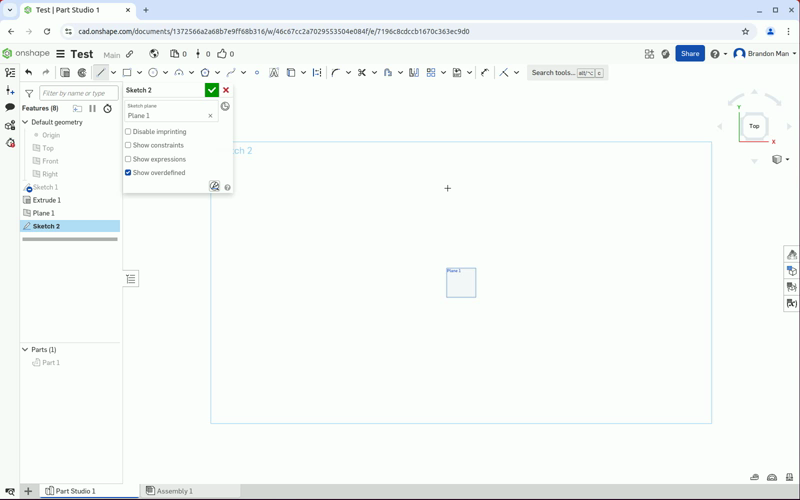
click(447, 187)
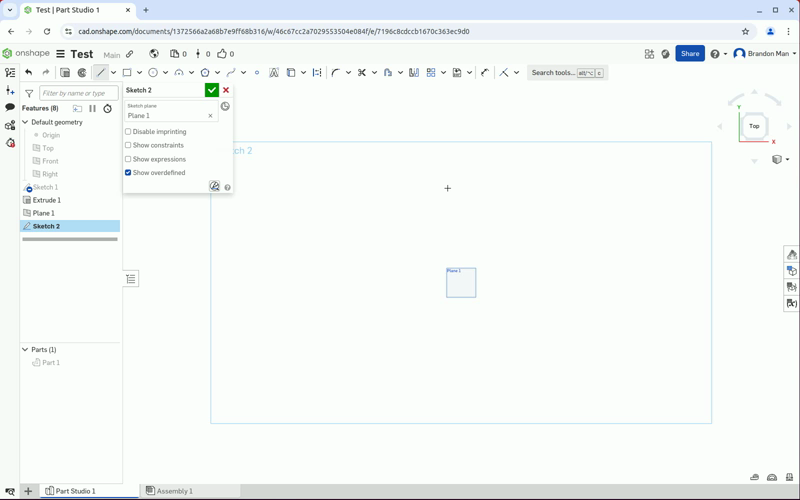
key_up(shift)
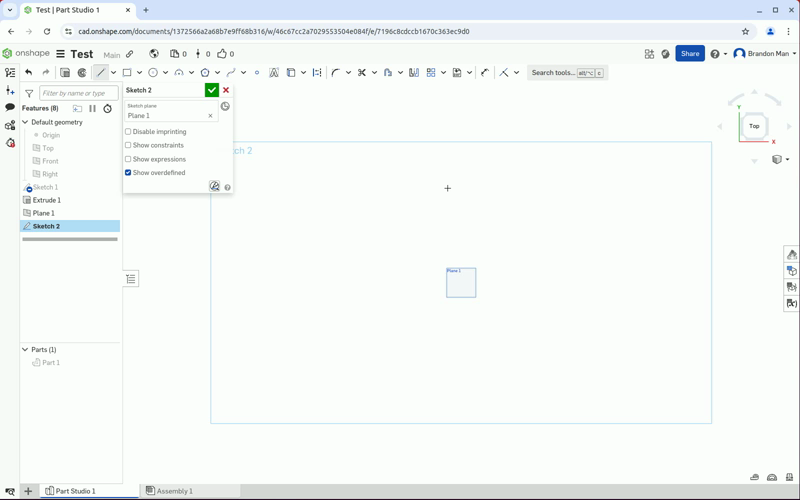
key_down(shift)
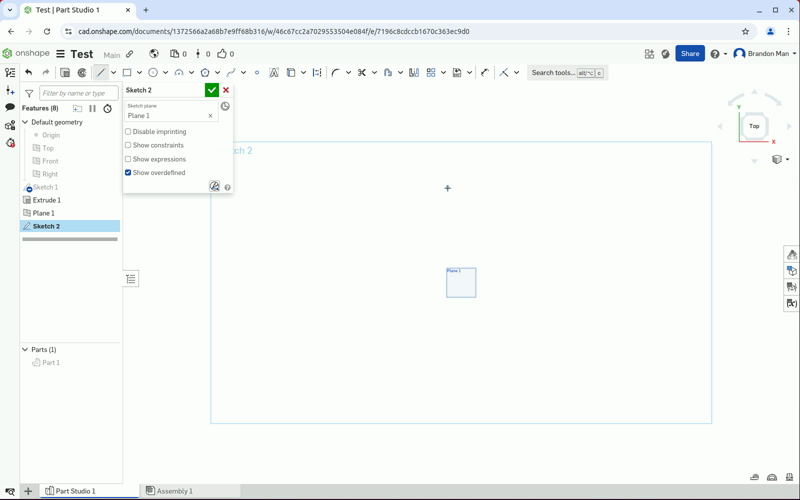
mouse_move(477, 187)
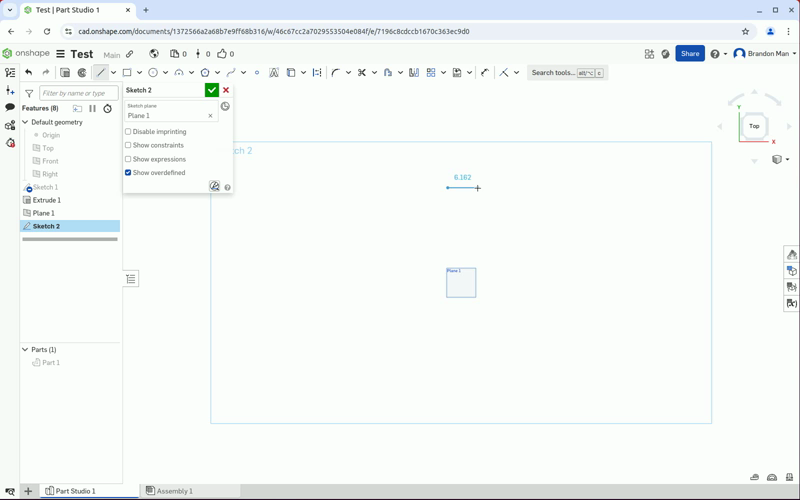
mouse_move(459, 187)
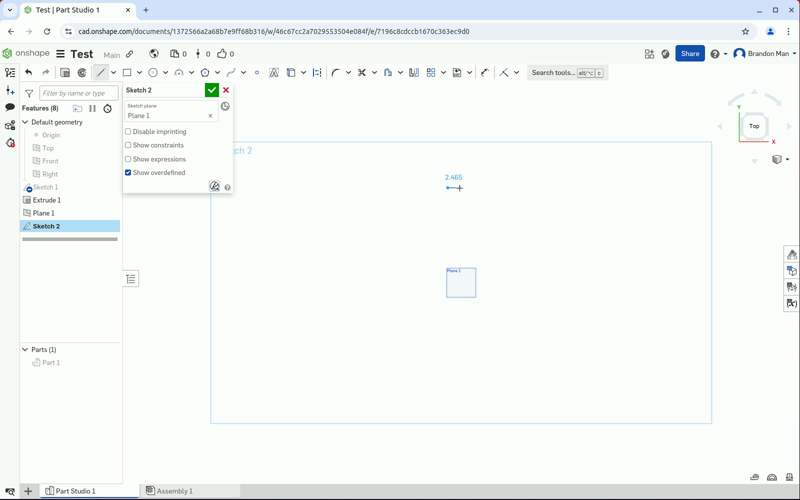
click(459, 187)
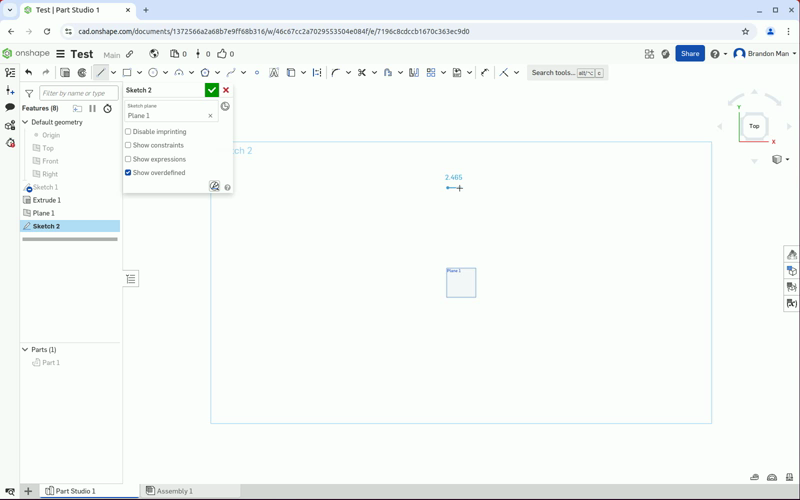
key_up(shift)
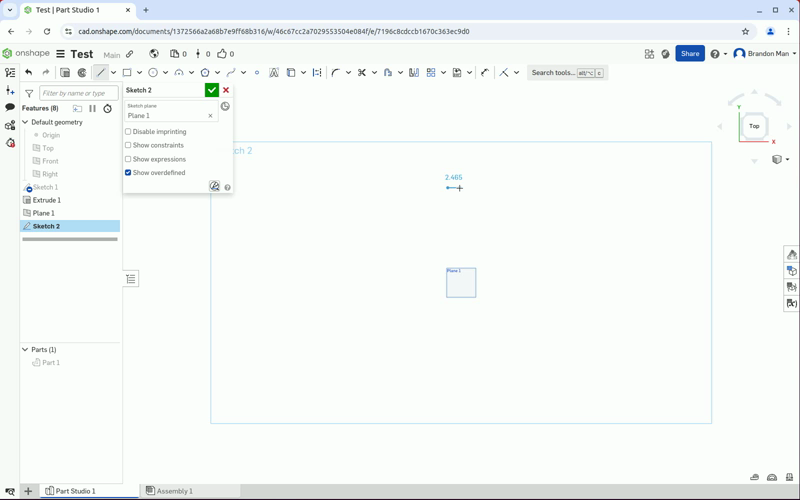
key_down(shift)
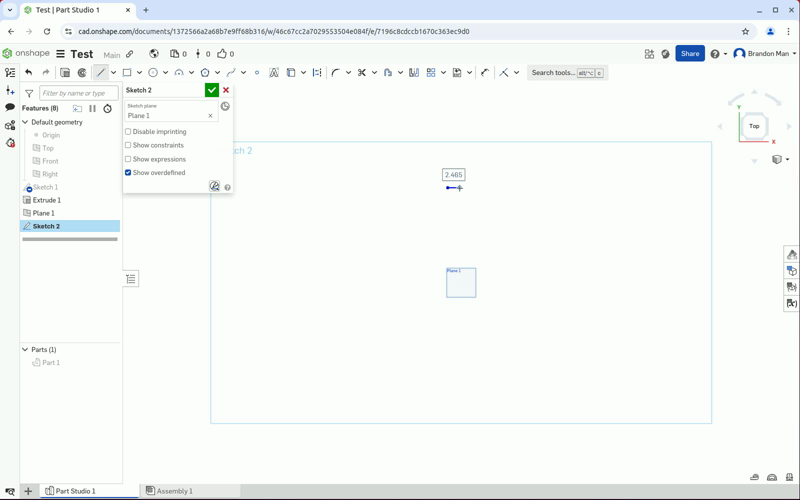
mouse_move(489, 187)
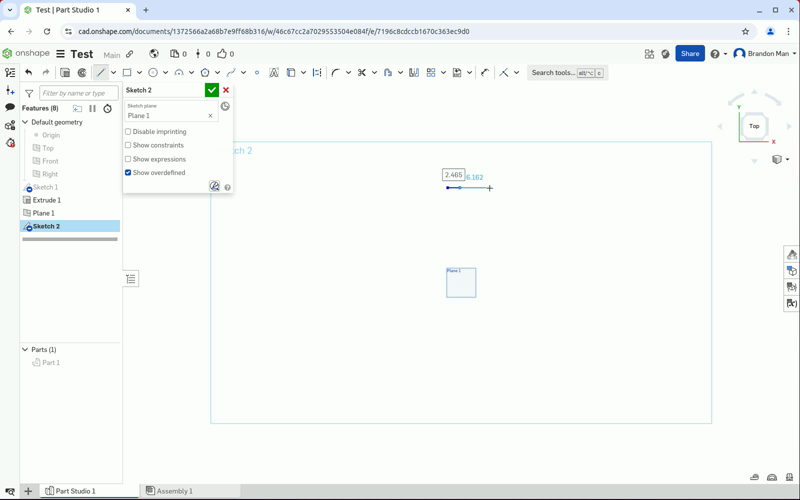
mouse_move(459, 169)
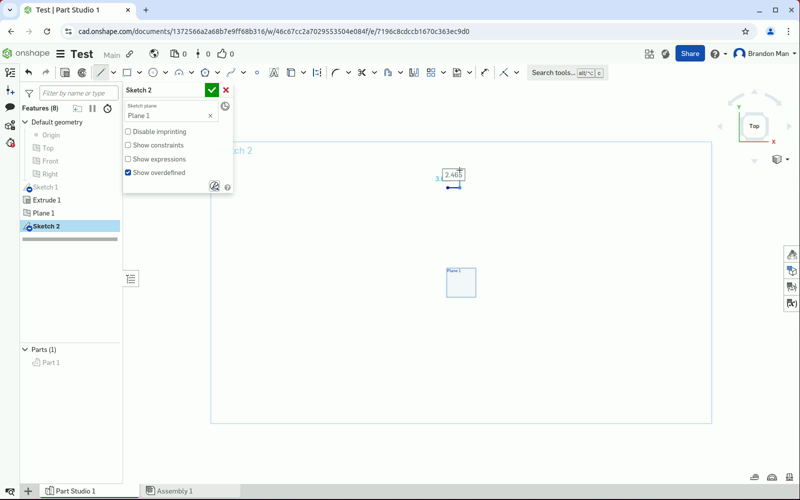
click(459, 169)
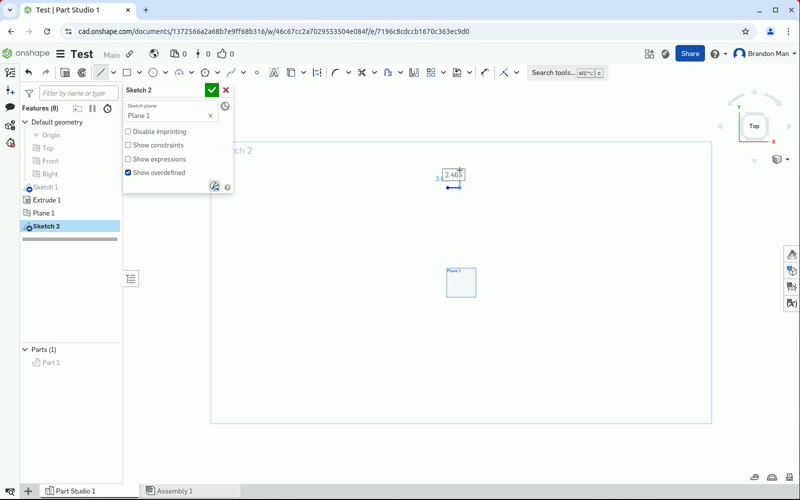
key_up(shift)
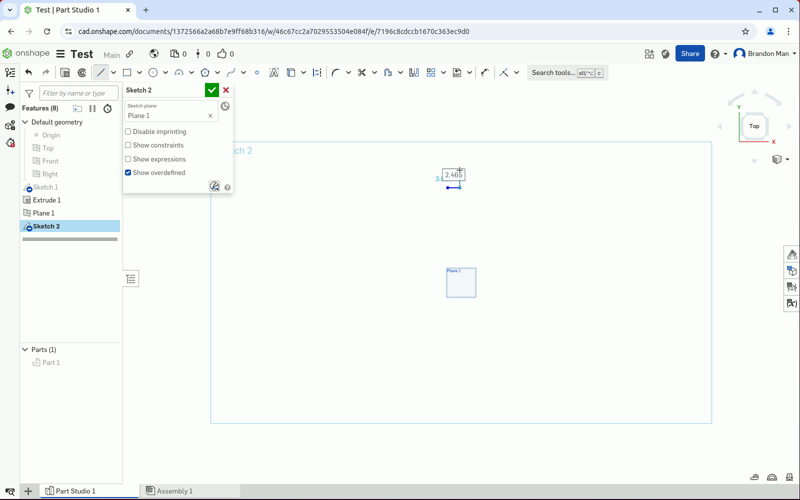
key_down(shift)
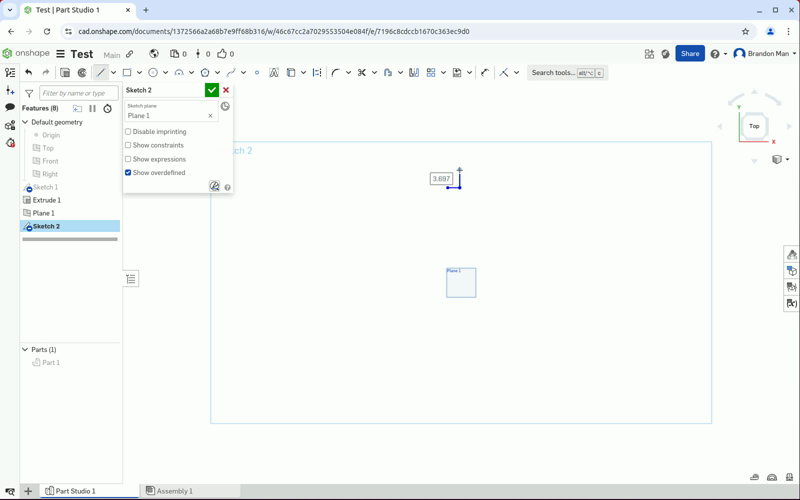
mouse_move(489, 169)
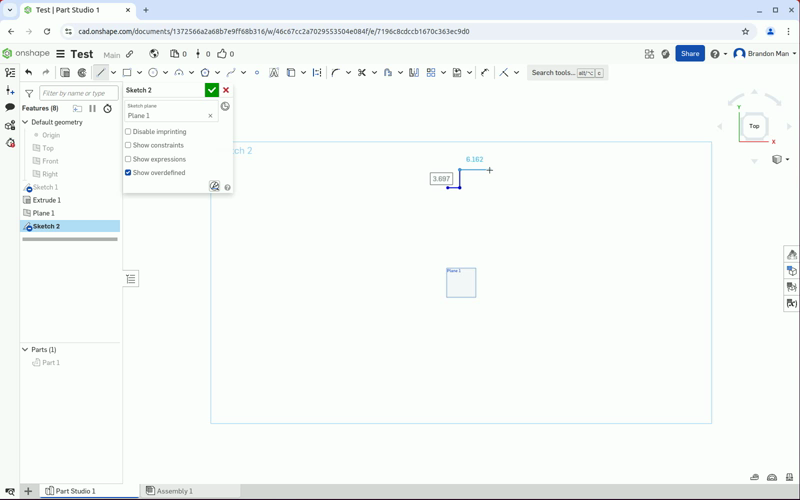
mouse_move(447, 169)
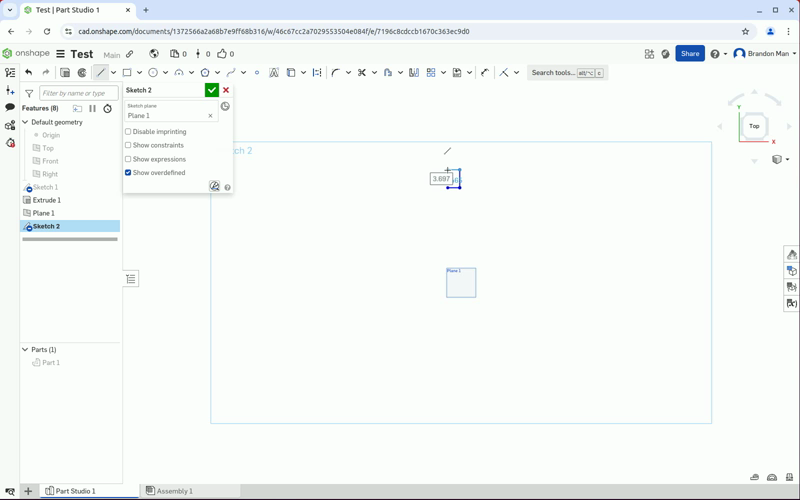
click(447, 169)
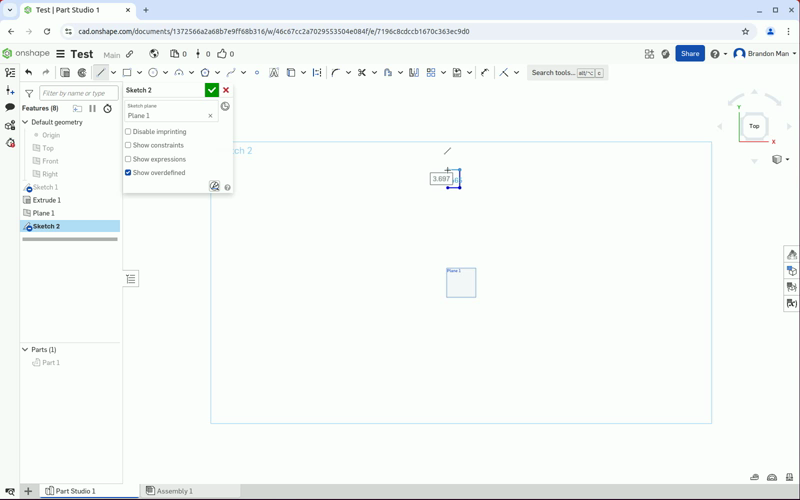
key_up(shift)
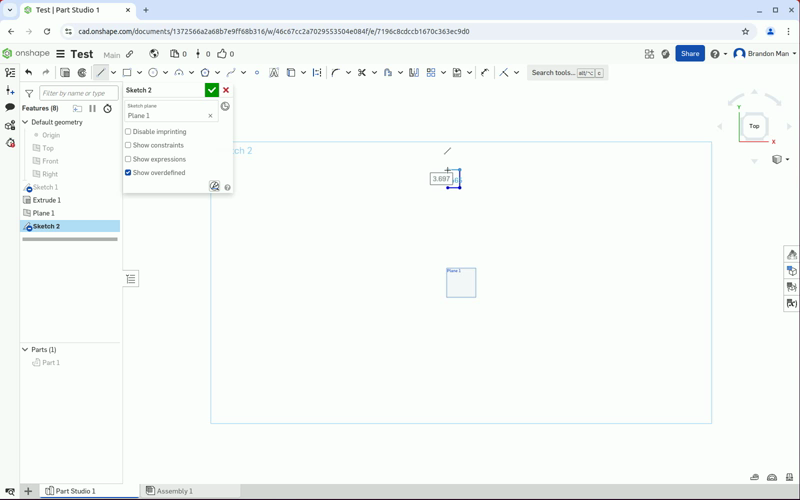
mouse_move(477, 169)
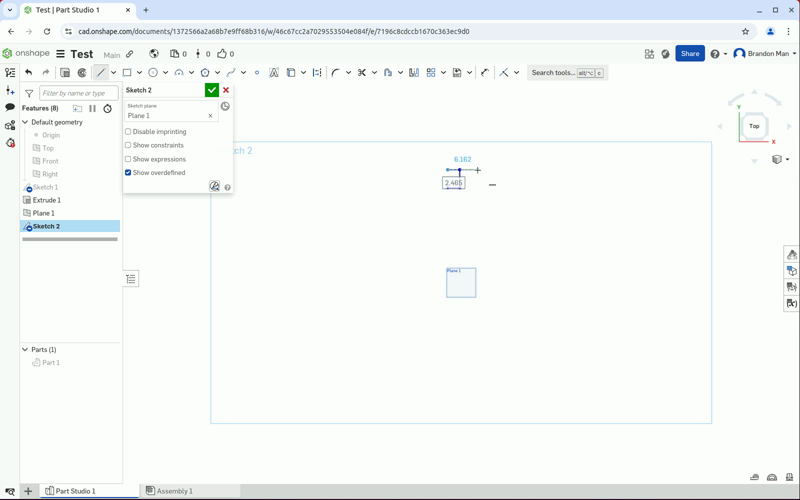
key_down(shift)
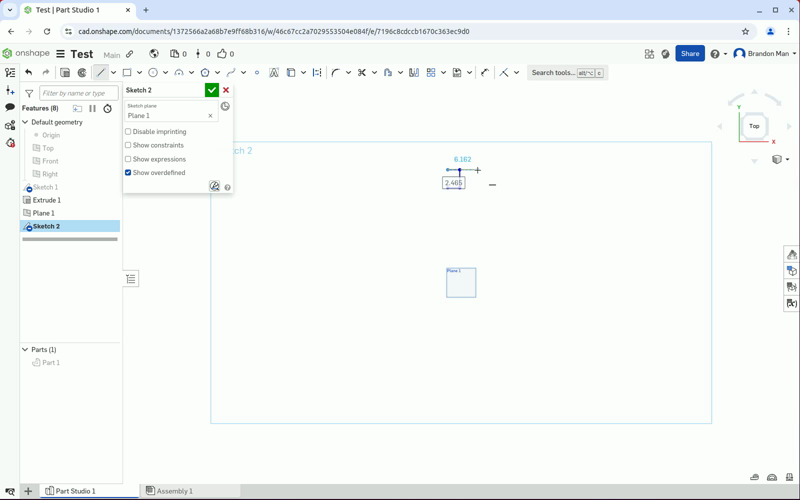
mouse_move(447, 187)
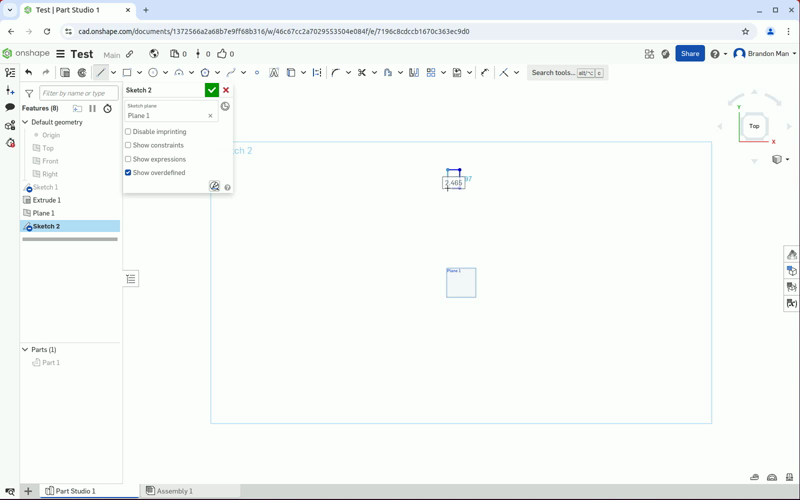
key_up(shift)
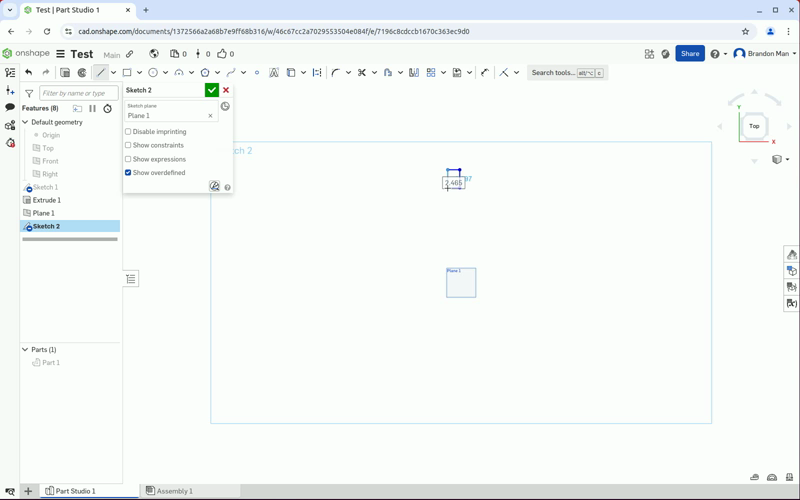
click(447, 187)
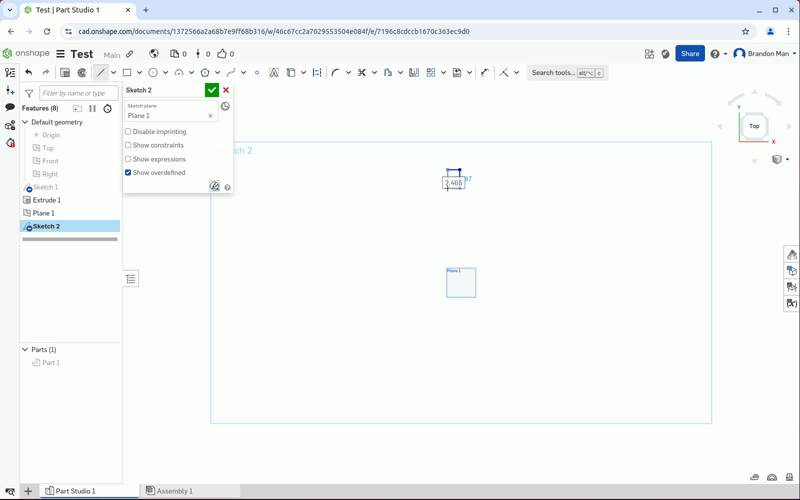
key(esc)
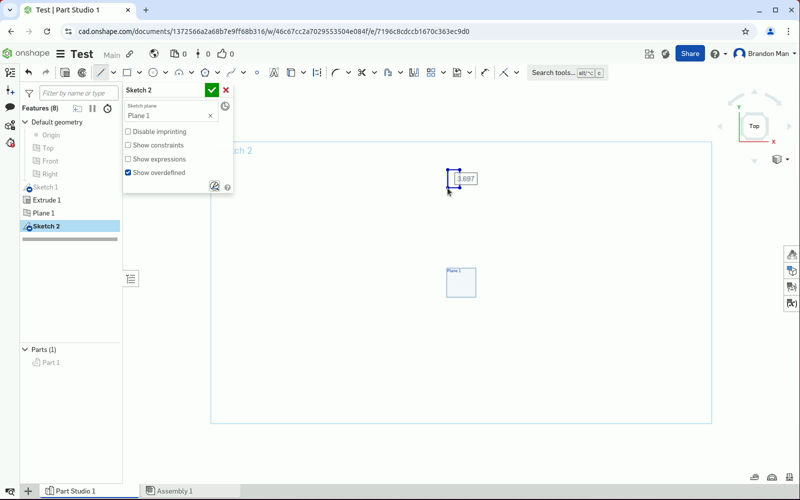
mouse_move(450, 173)
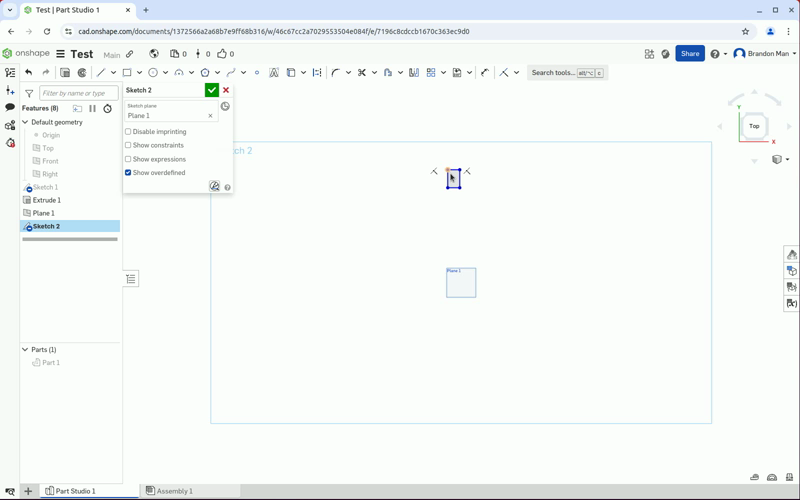
scroll(6)
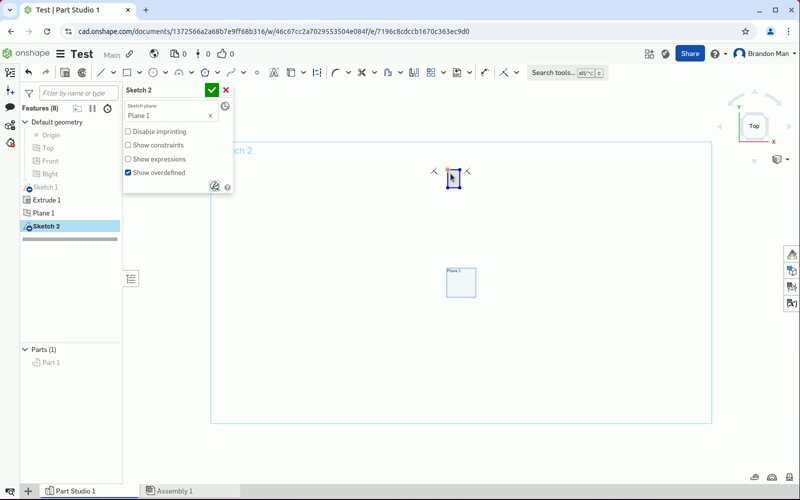
scroll(6)
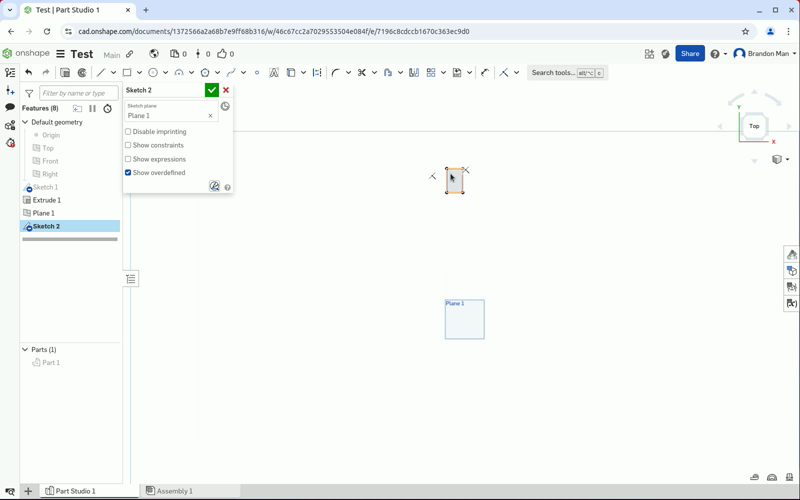
scroll(6)
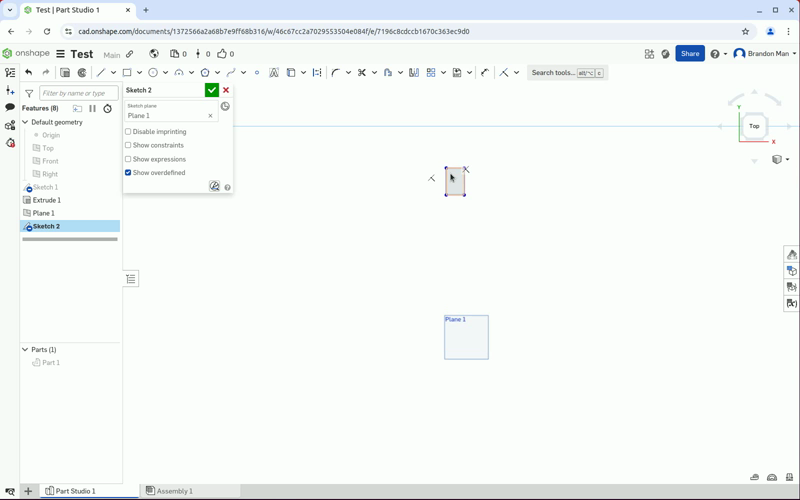
scroll(6)
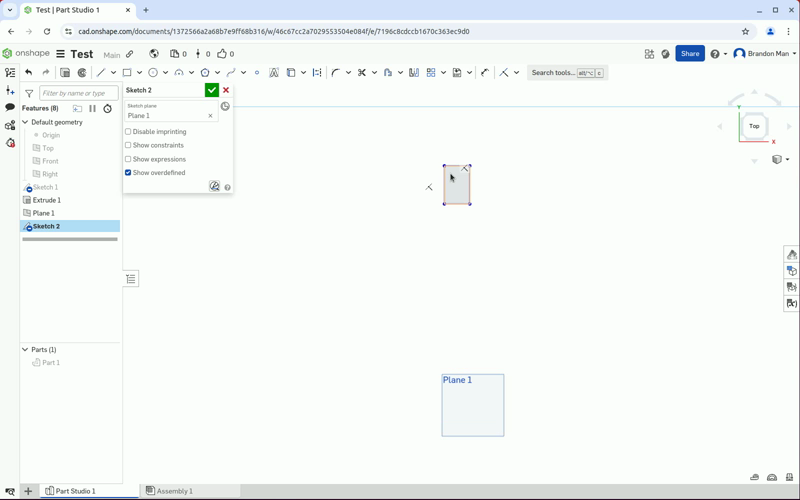
scroll(6)
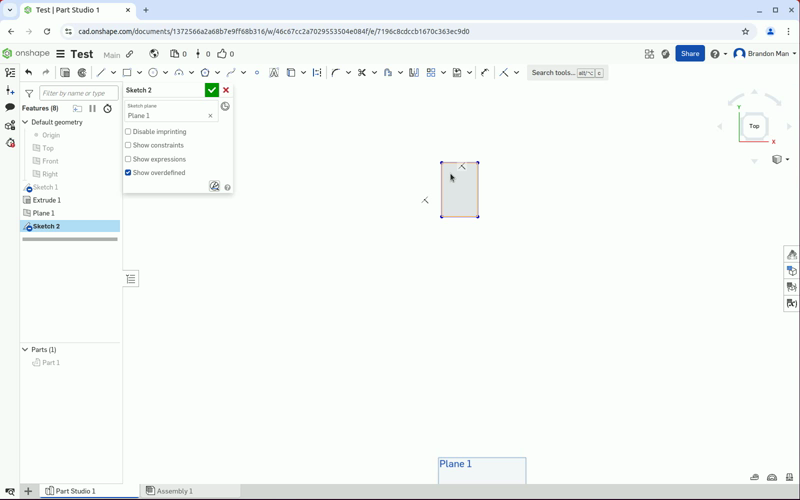
scroll(6)
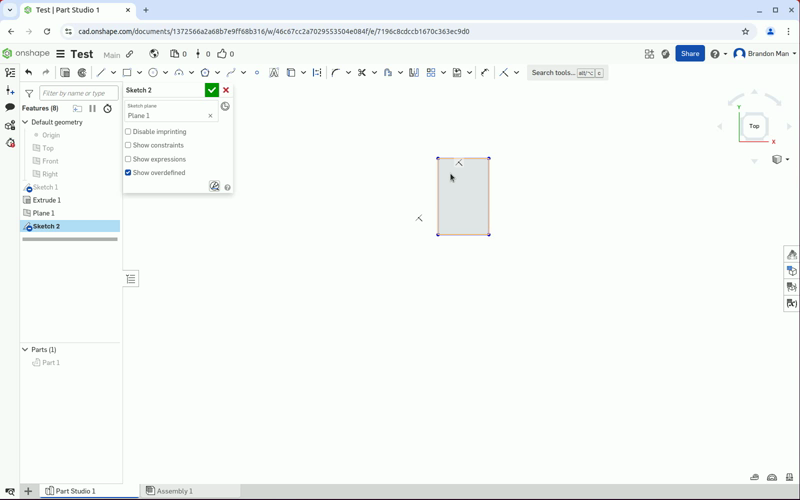
scroll(6)
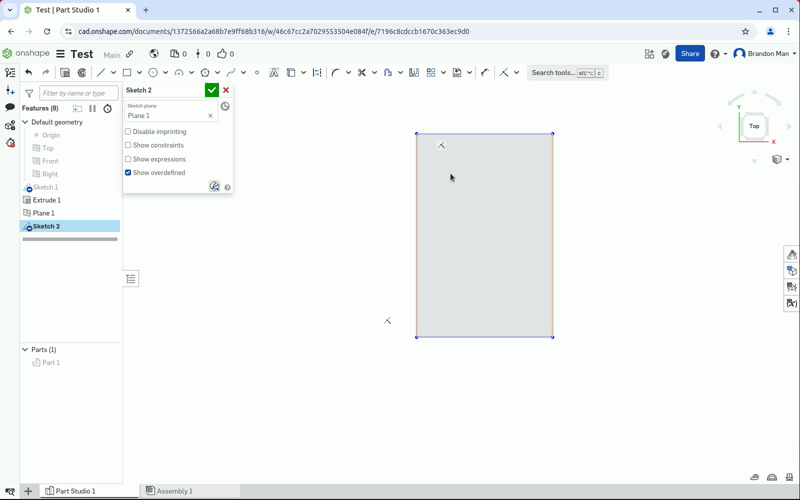
click(450, 173)
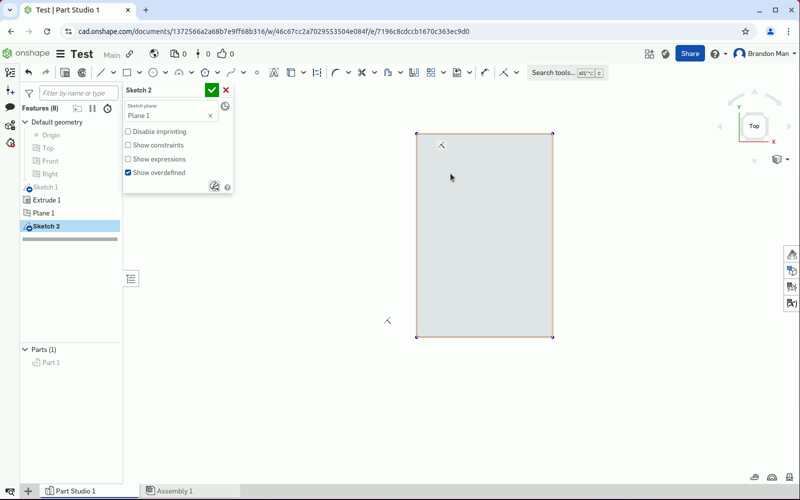
scroll(-6)
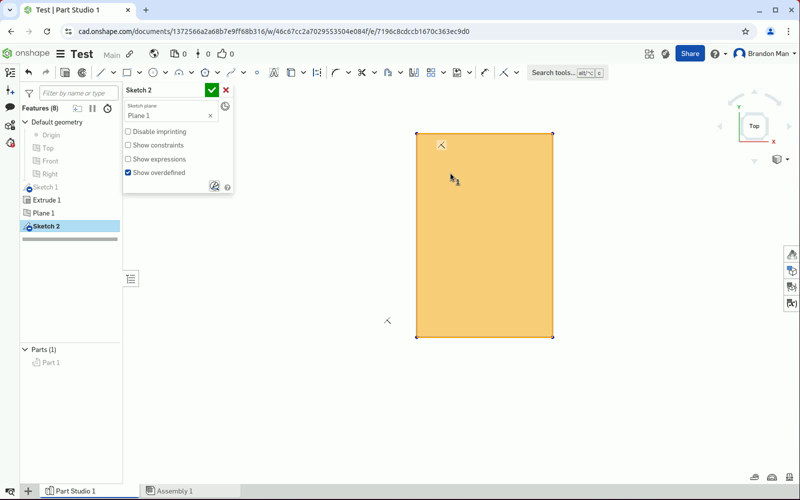
scroll(-6)
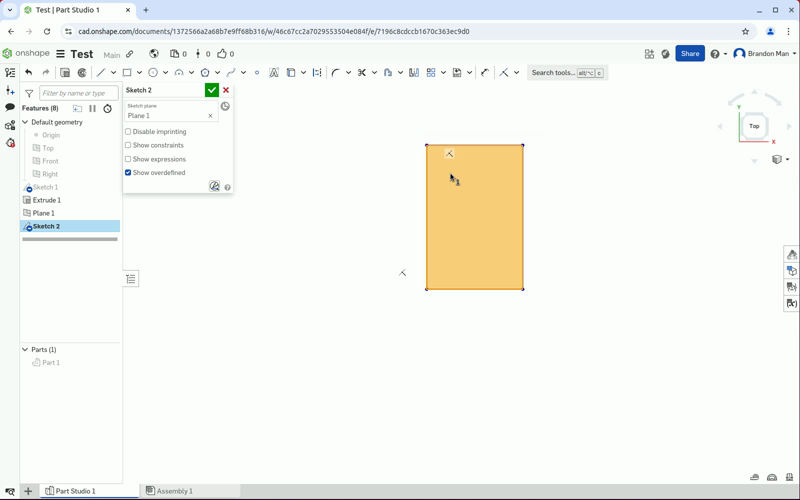
scroll(-6)
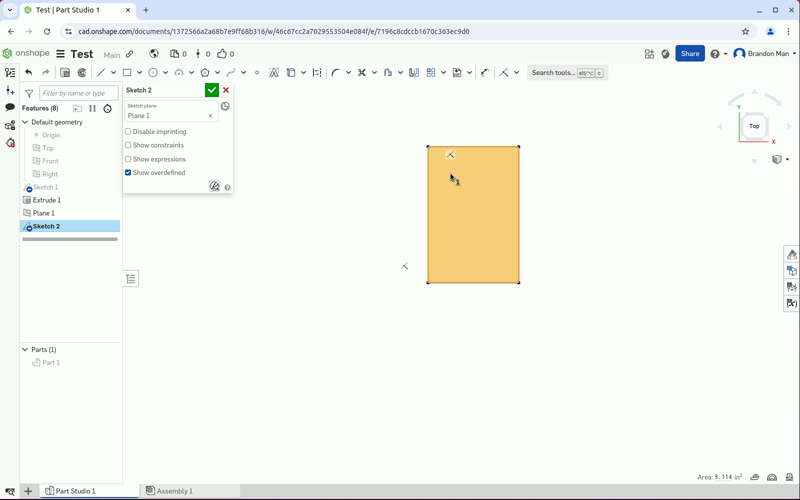
scroll(-6)
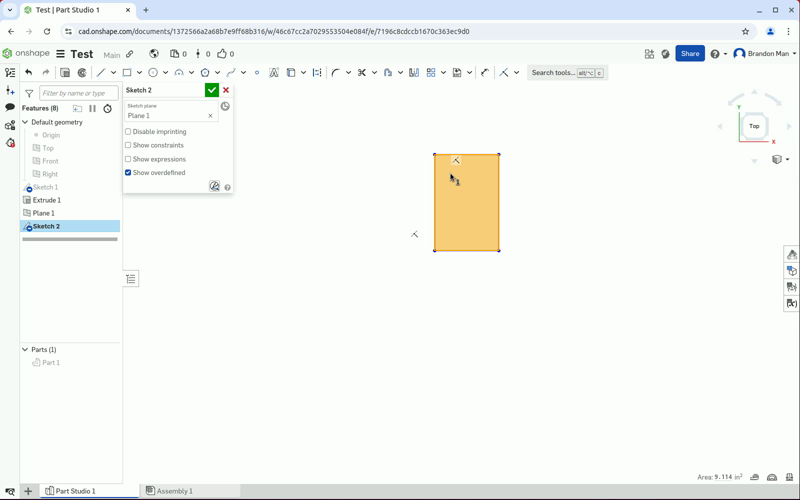
scroll(-6)
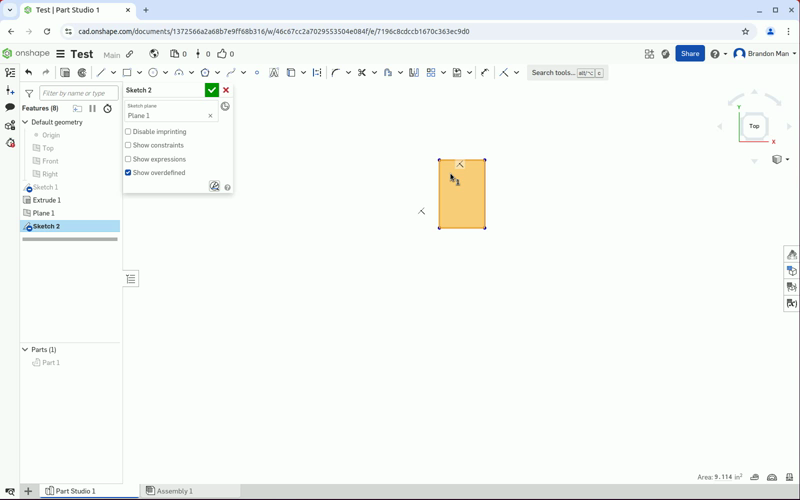
scroll(-6)
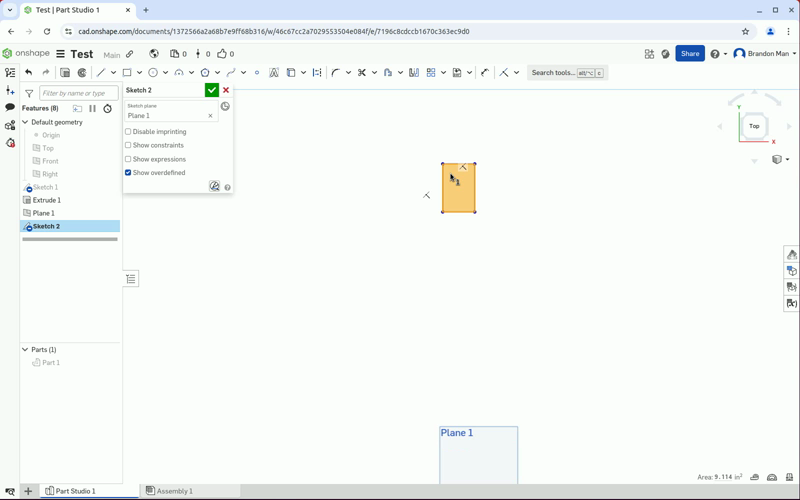
scroll(-6)
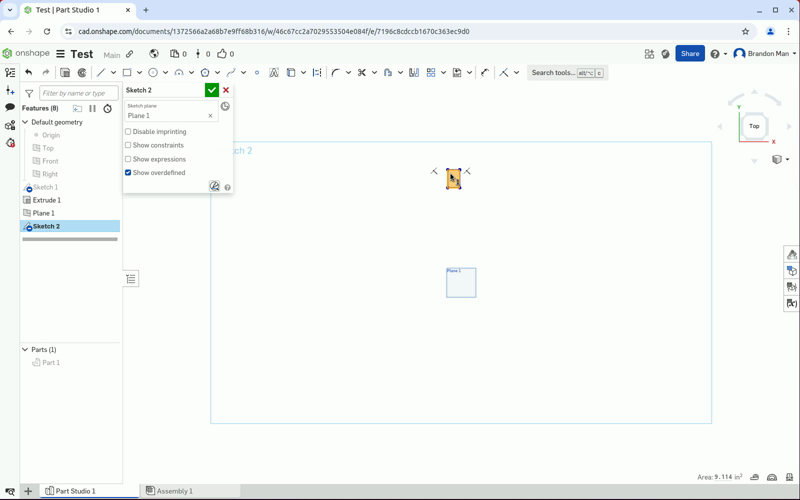
mouse_move(73, 352)
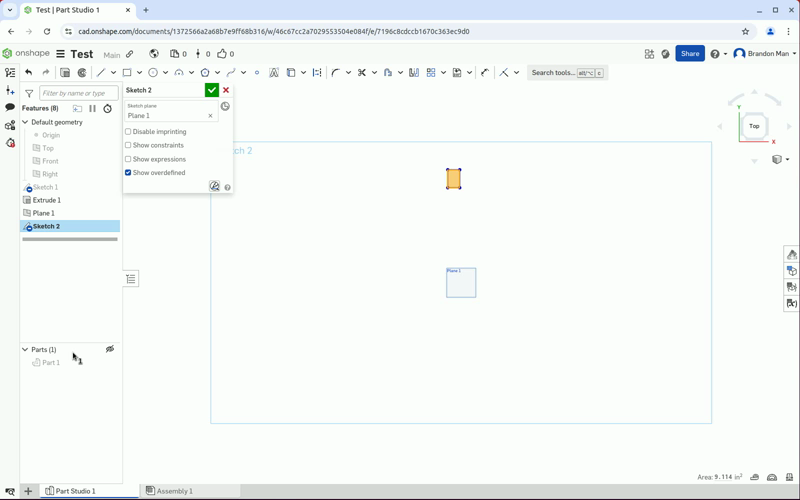
key(shift+y)
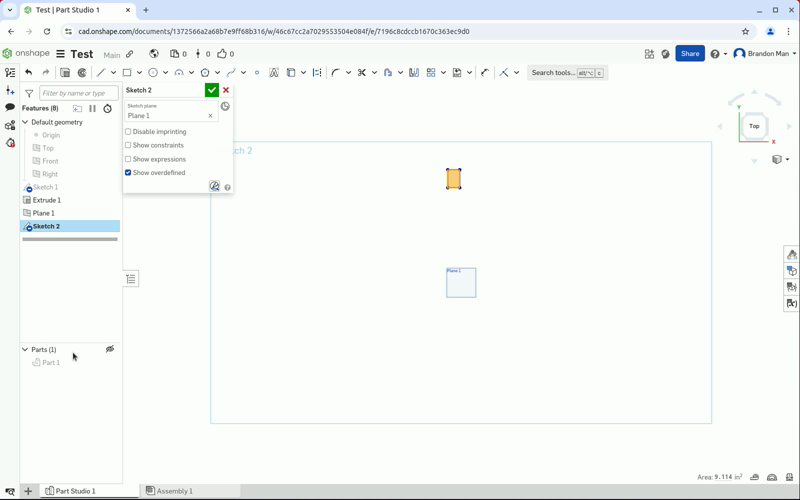
key(shift+e)
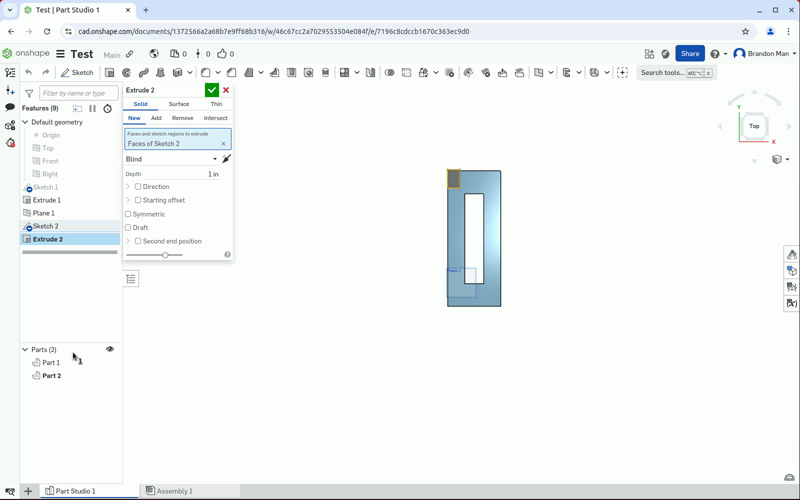
mouse_move(143, 106)
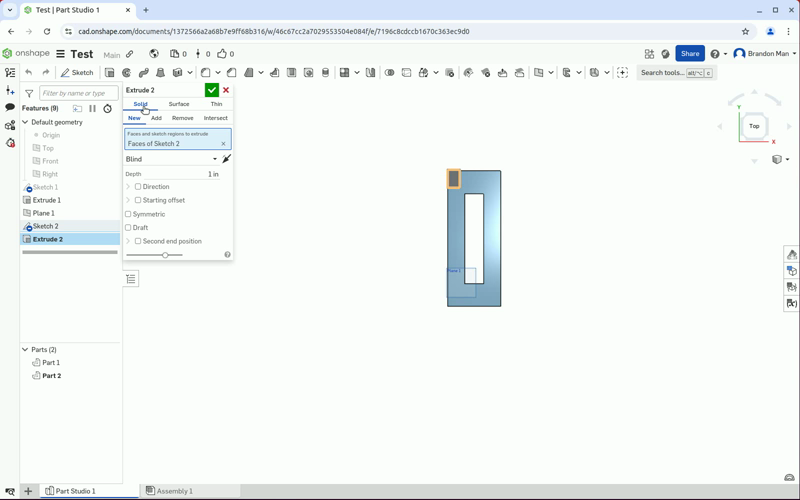
click(143, 106)
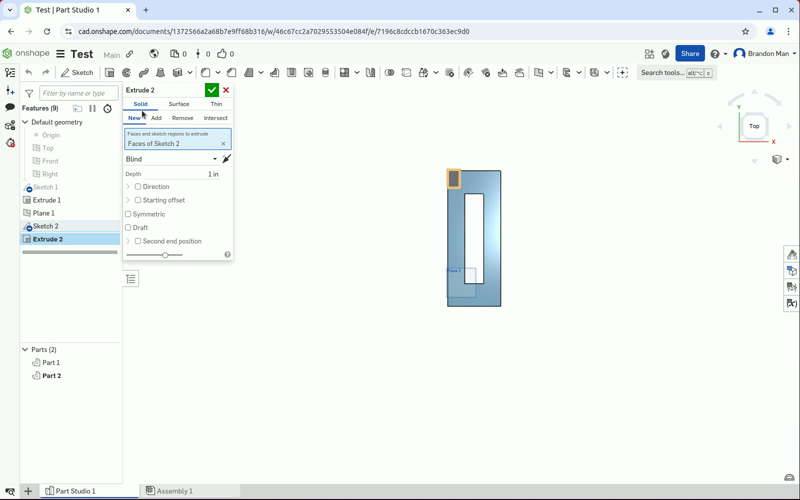
mouse_move(137, 120)
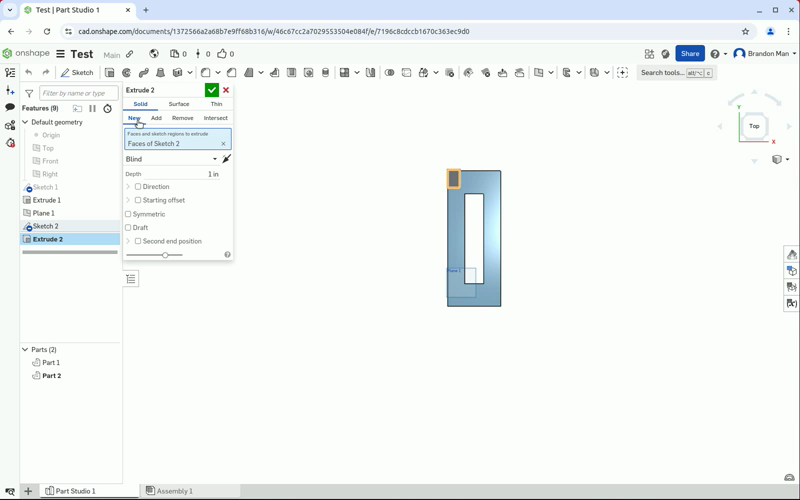
click(137, 120)
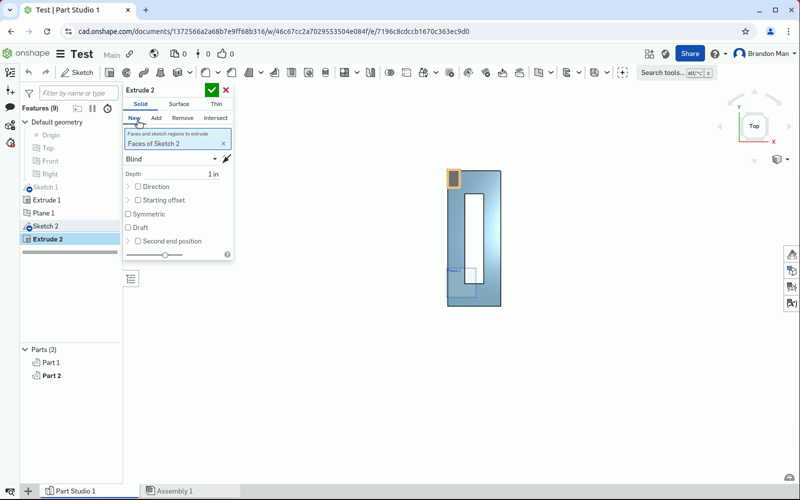
key(tab, 4)
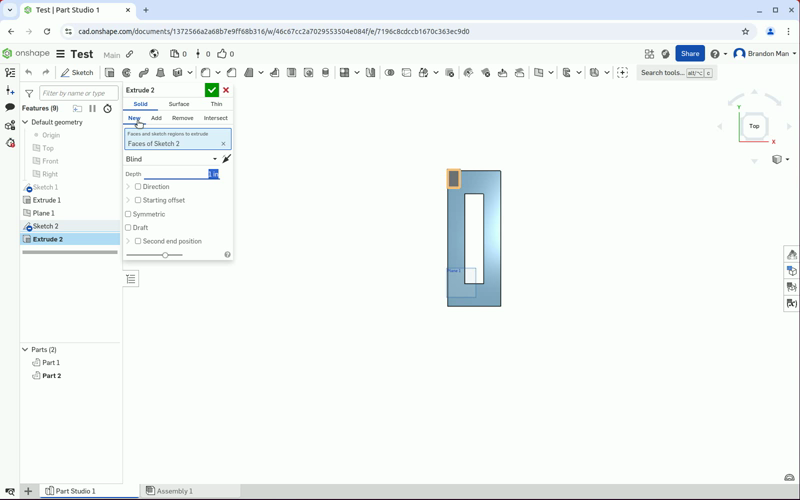
text(3.129)
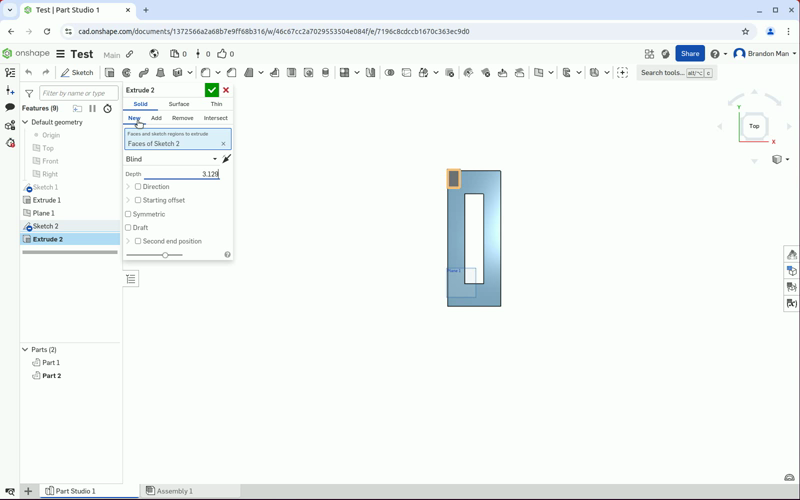
key(enter)
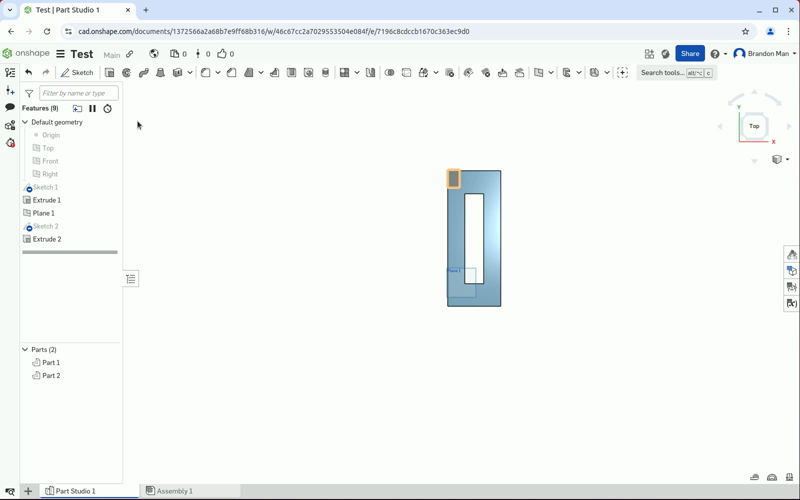
key(shift+h)
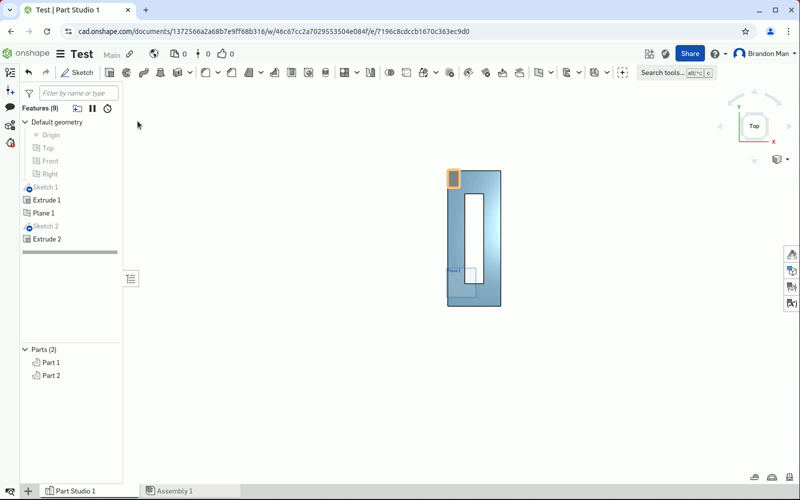
key(shift+h)
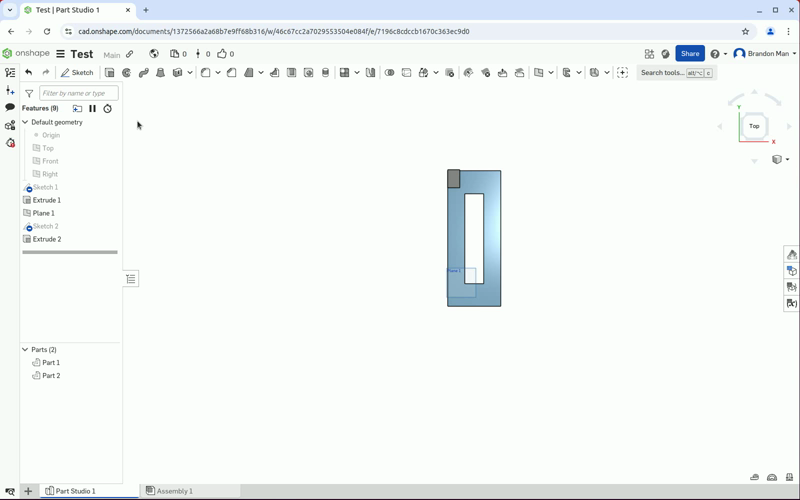
mouse_move(73, 189)
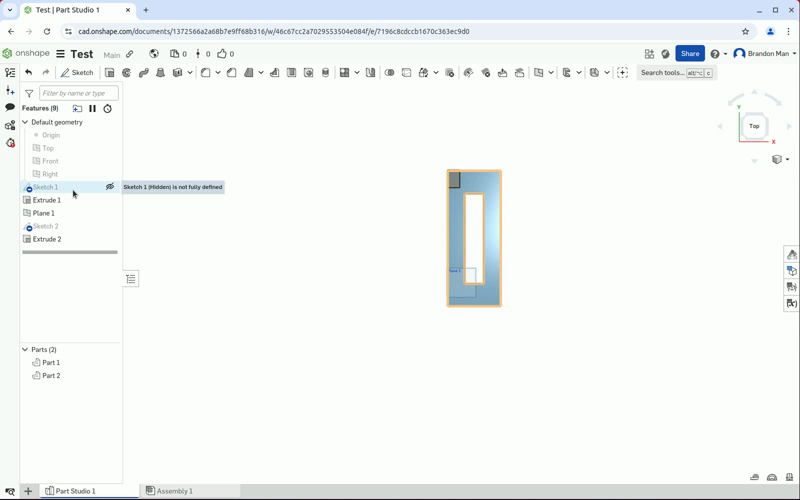
click(73, 189)
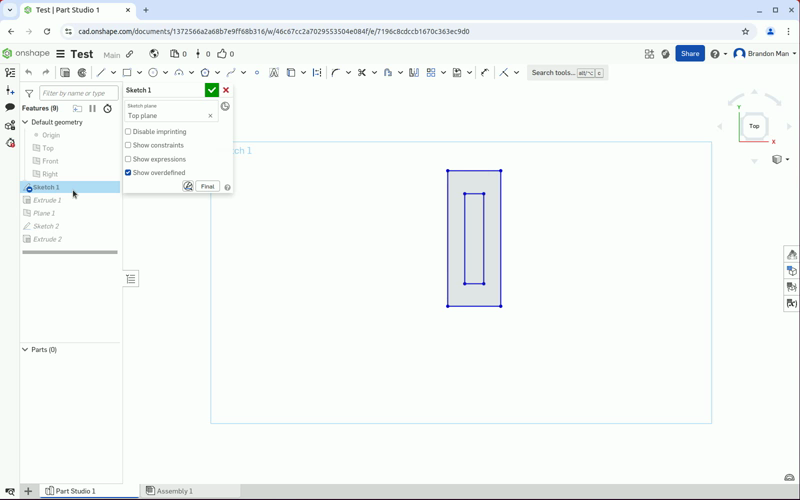
mouse_move(229, 92)
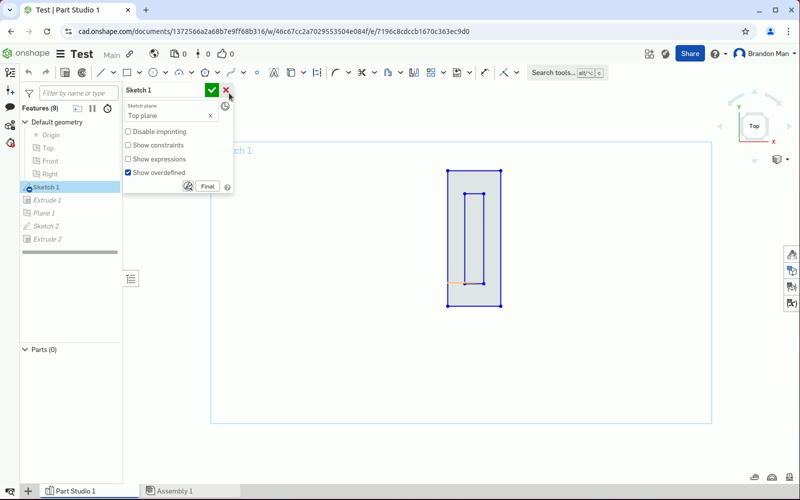
click(229, 92)
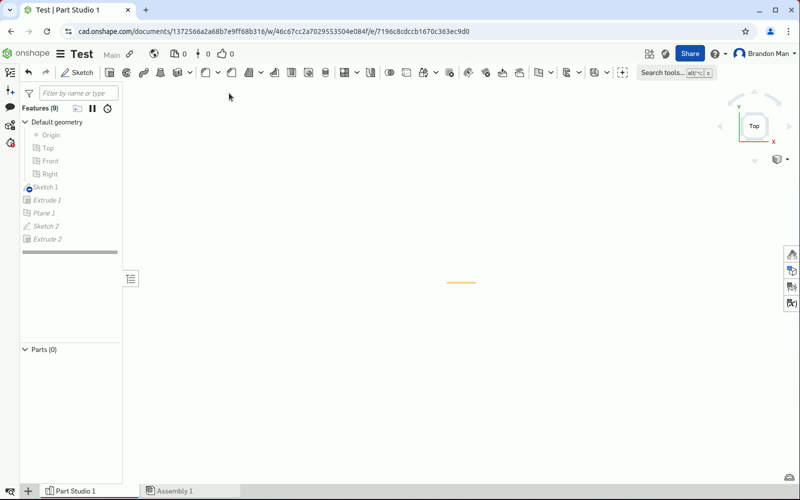
key(shift+s)
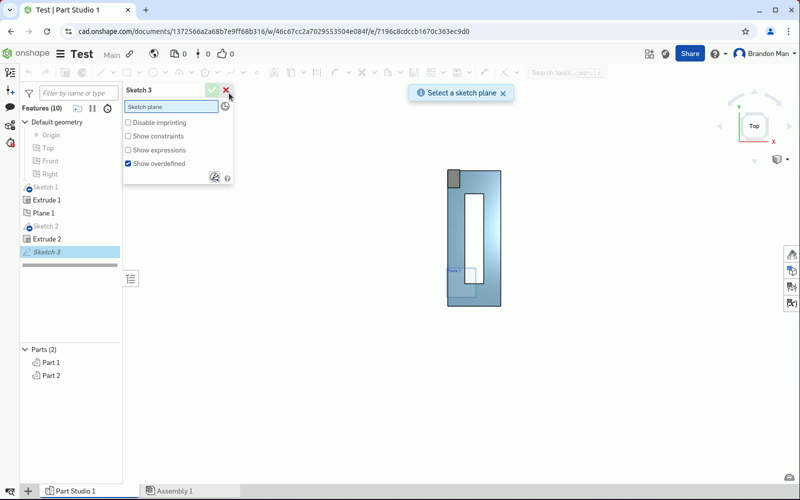
mouse_move(73, 215)
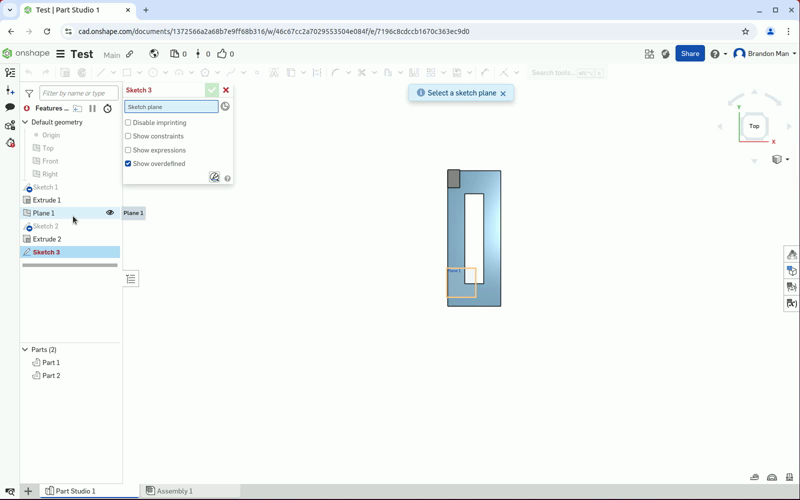
click(73, 215)
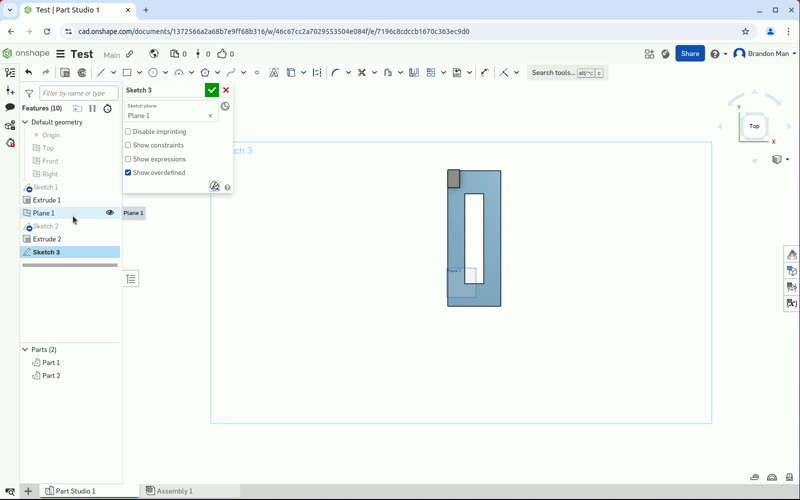
mouse_move(73, 352)
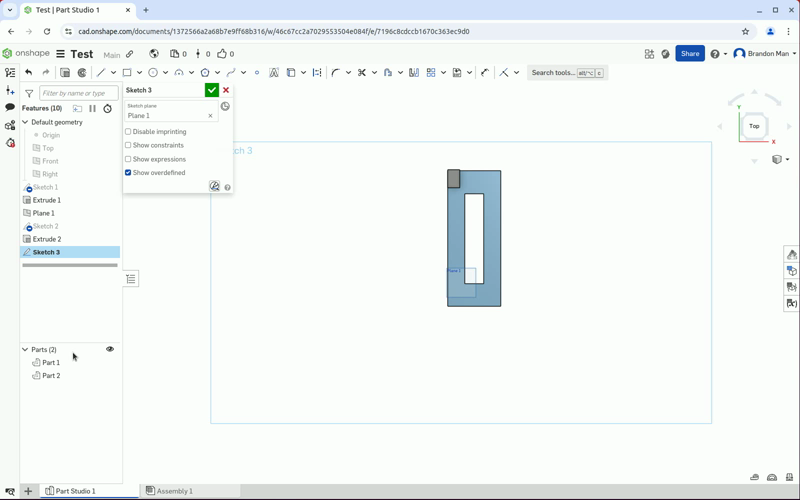
key(y)
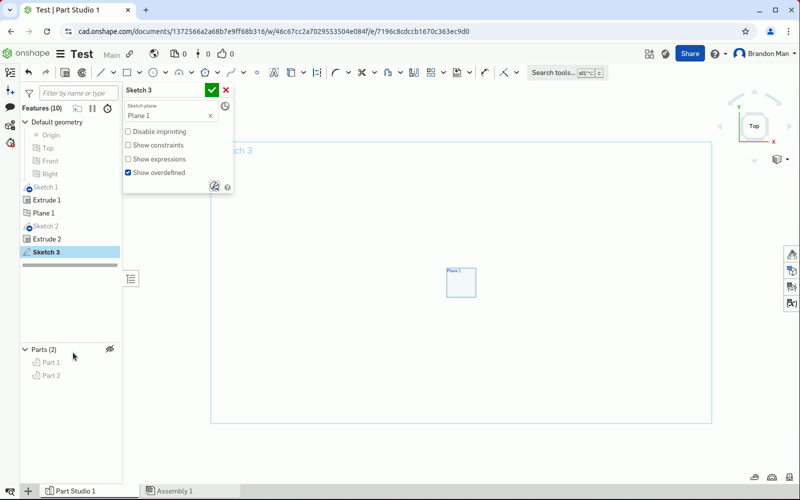
key(l)
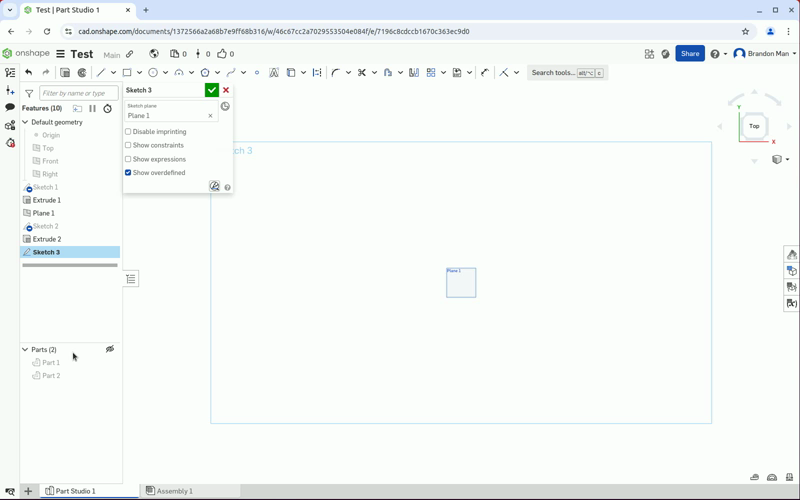
key_down(shift)
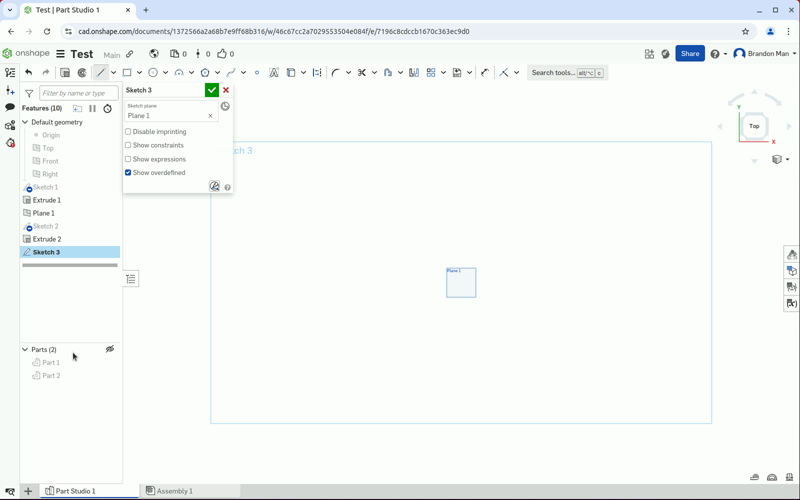
mouse_move(489, 187)
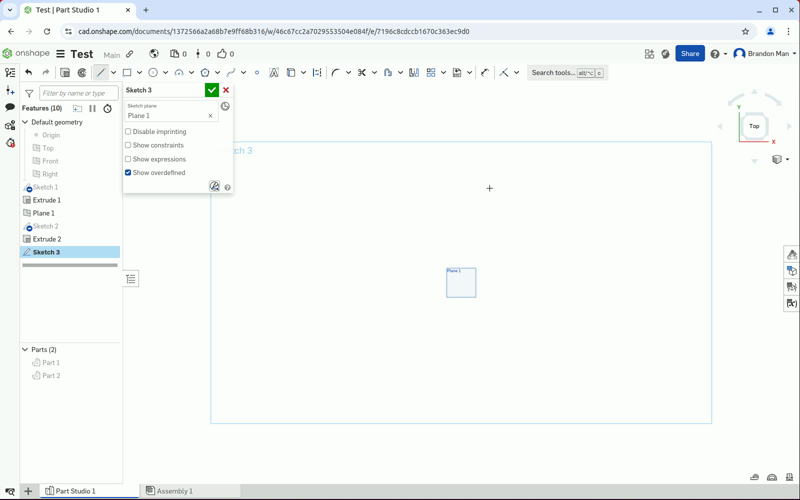
click(489, 187)
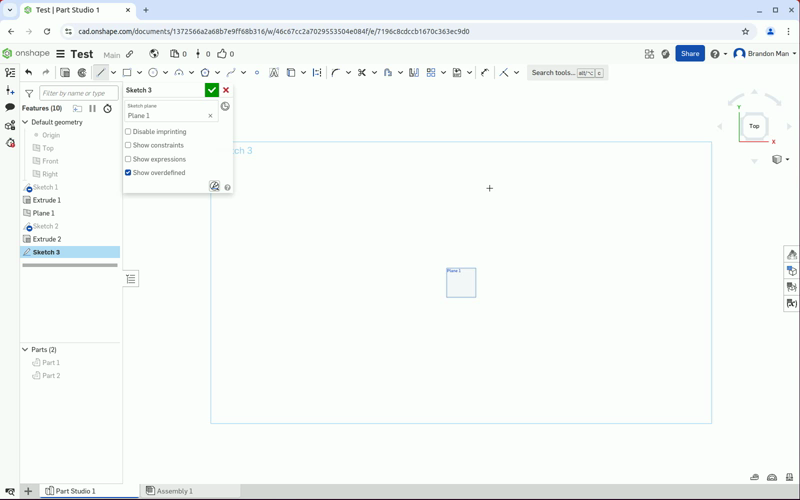
key_up(shift)
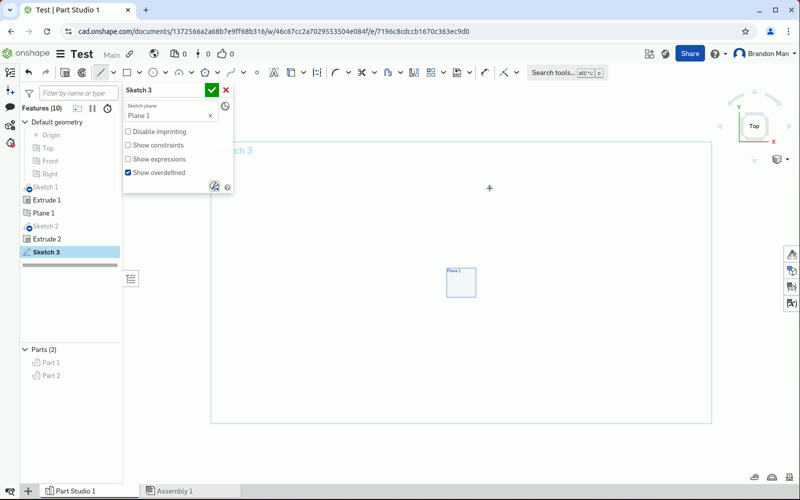
key_down(shift)
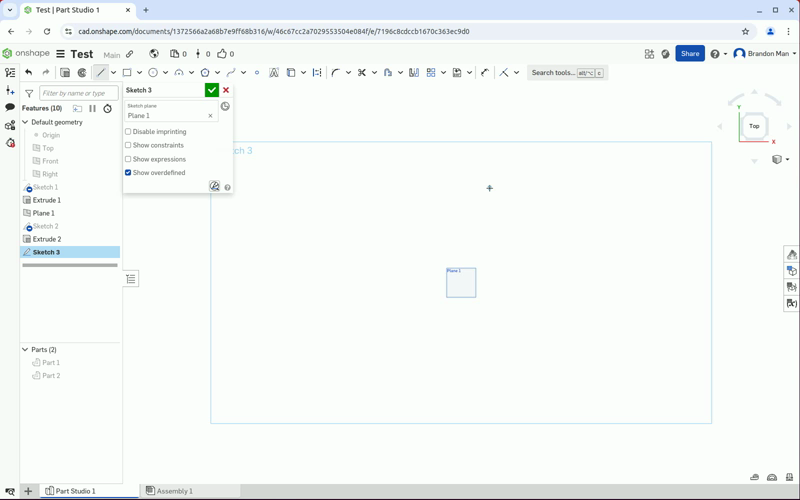
mouse_move(519, 187)
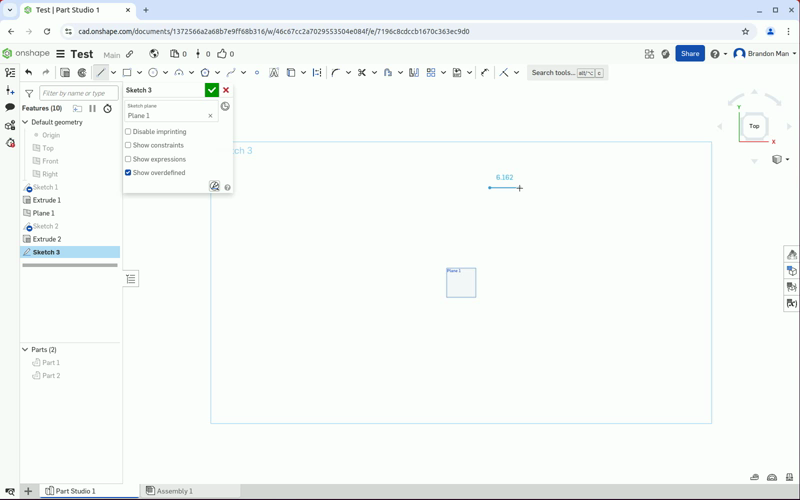
mouse_move(501, 187)
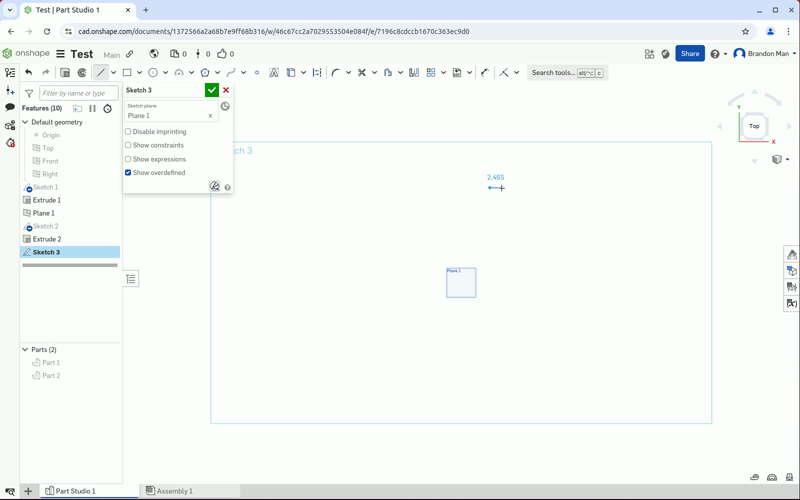
click(501, 187)
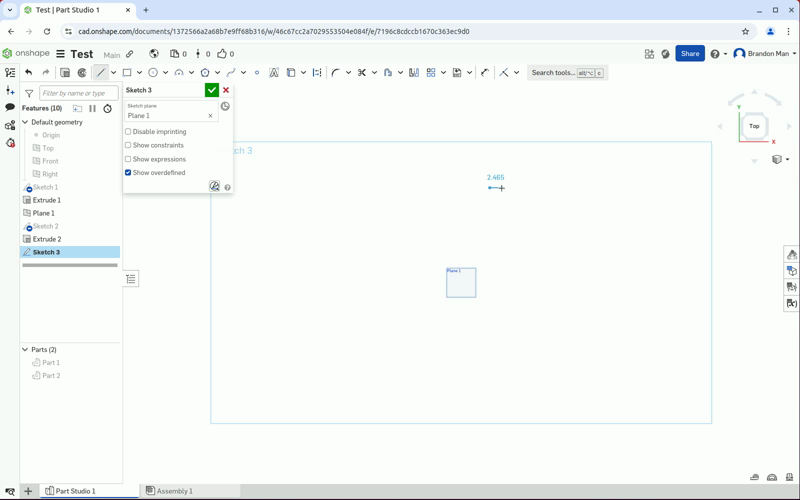
key_up(shift)
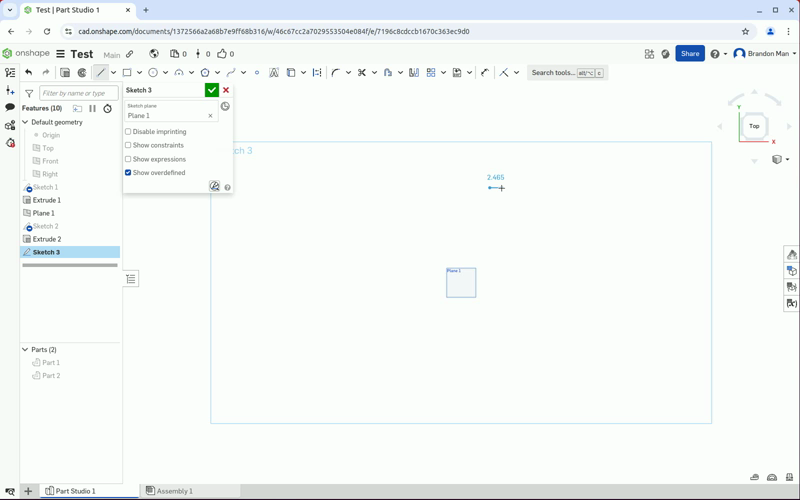
key_down(shift)
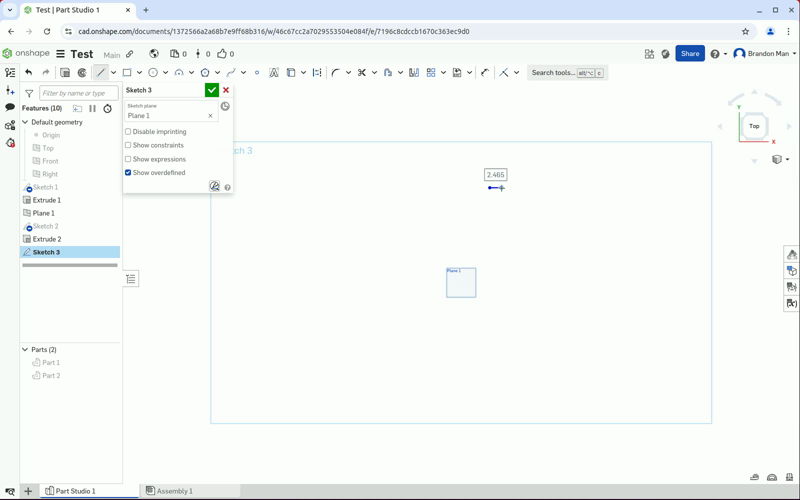
mouse_move(531, 187)
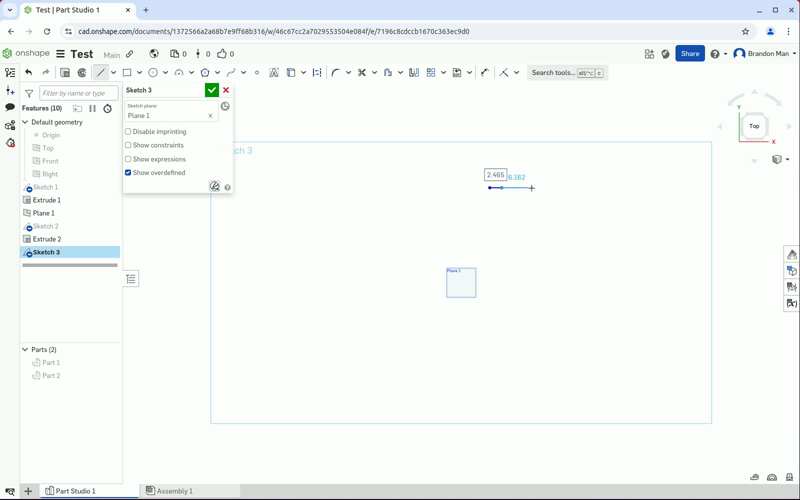
mouse_move(501, 169)
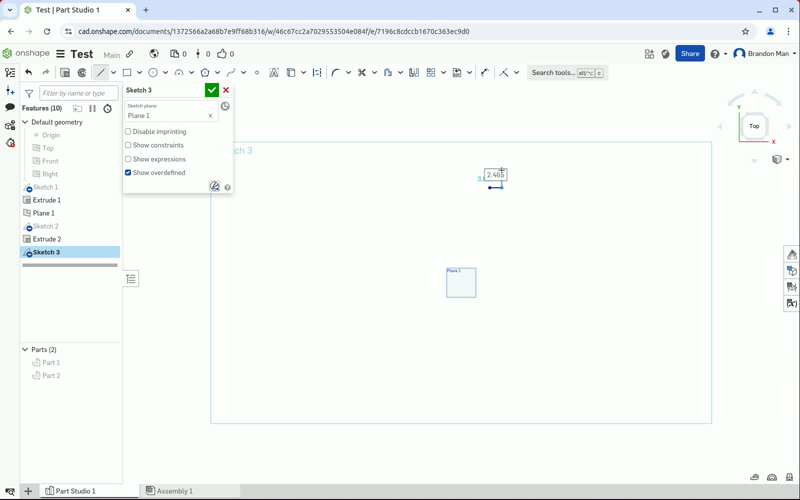
click(501, 169)
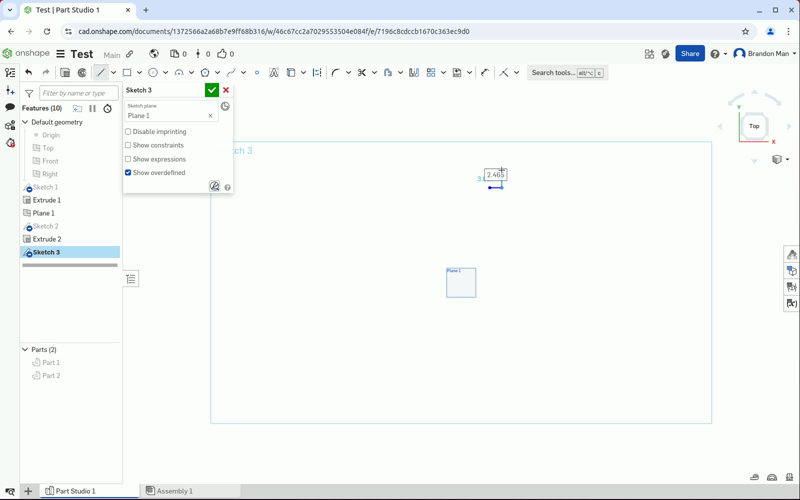
key_up(shift)
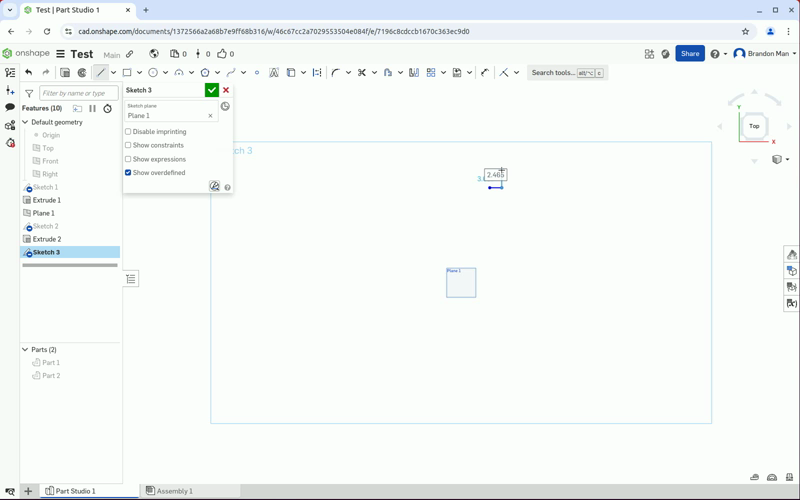
key_down(shift)
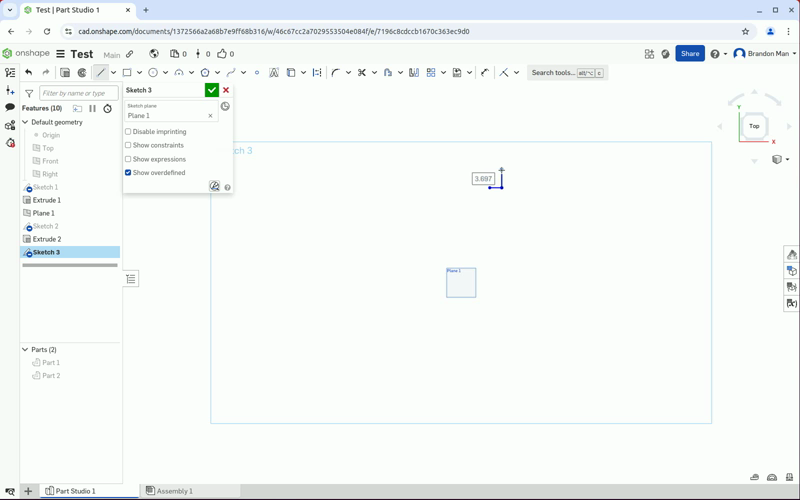
mouse_move(531, 169)
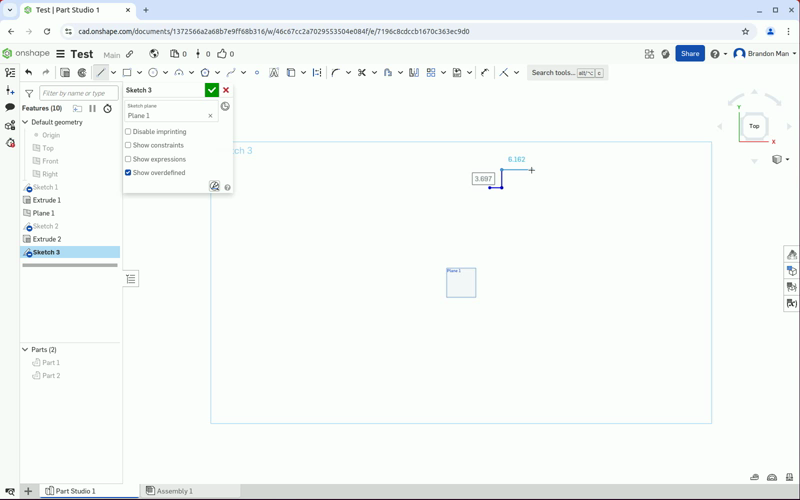
mouse_move(489, 169)
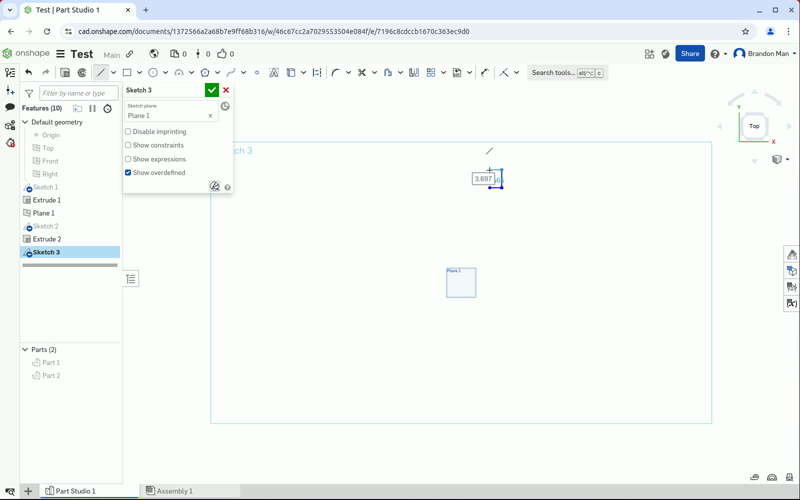
click(489, 169)
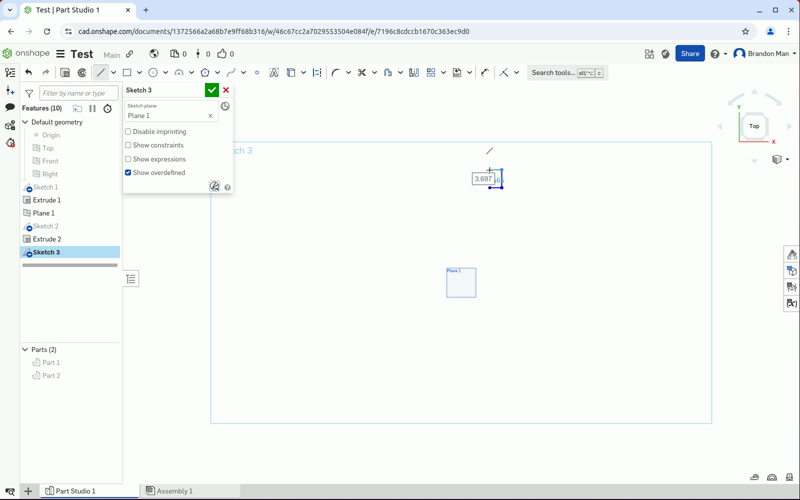
key_up(shift)
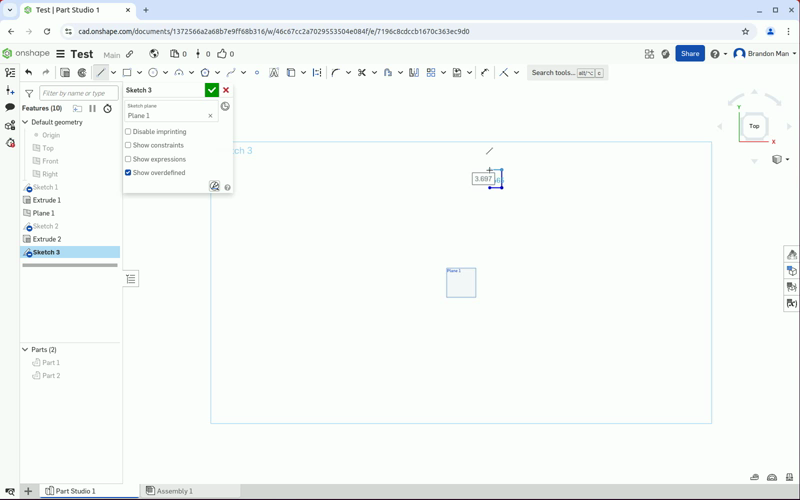
mouse_move(519, 169)
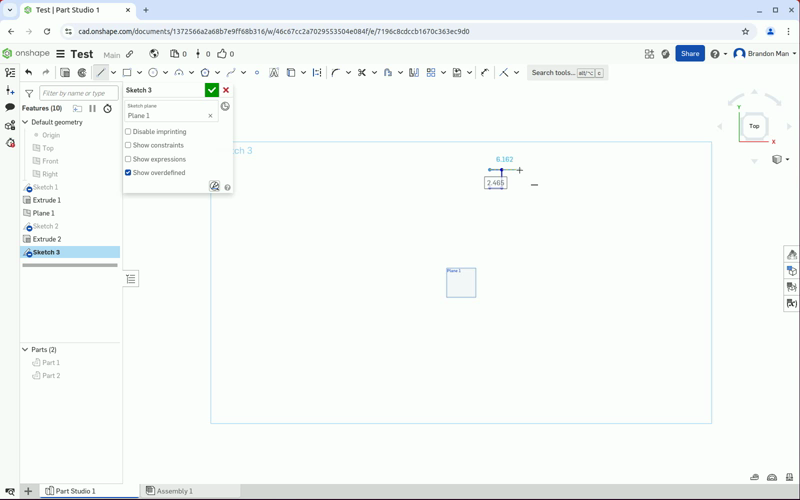
key_down(shift)
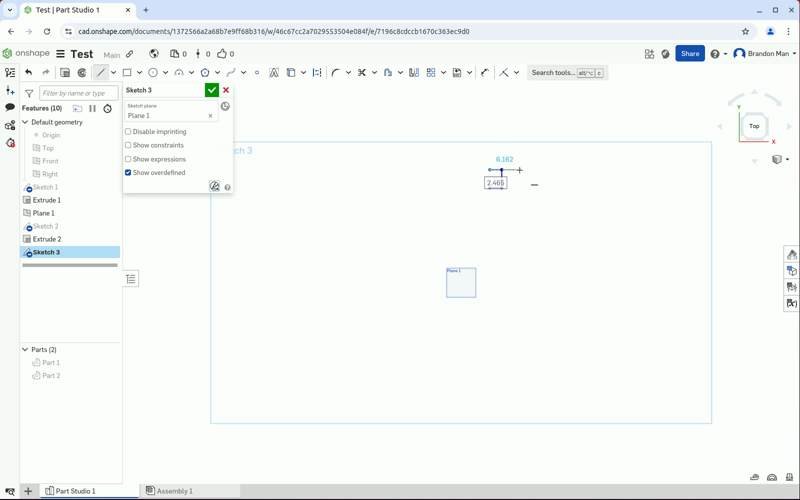
mouse_move(489, 187)
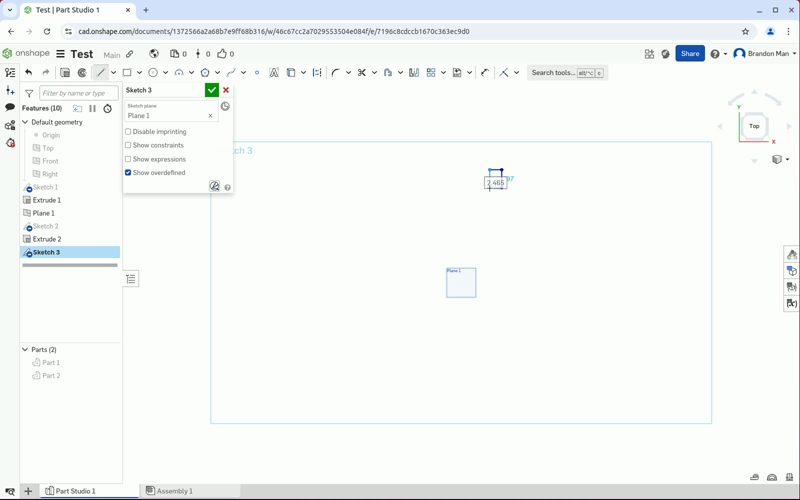
key_up(shift)
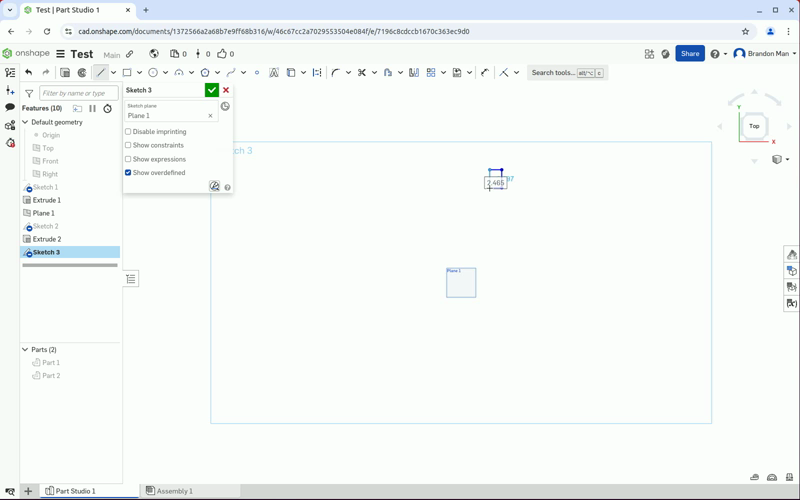
click(489, 187)
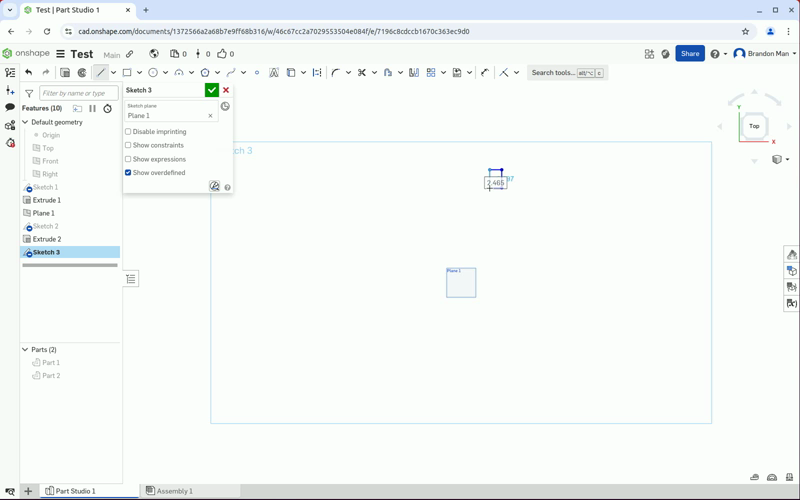
key(esc)
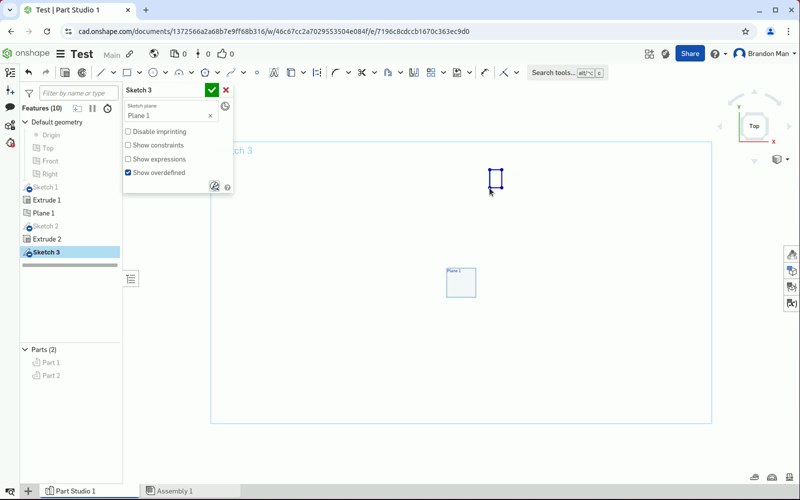
mouse_move(495, 183)
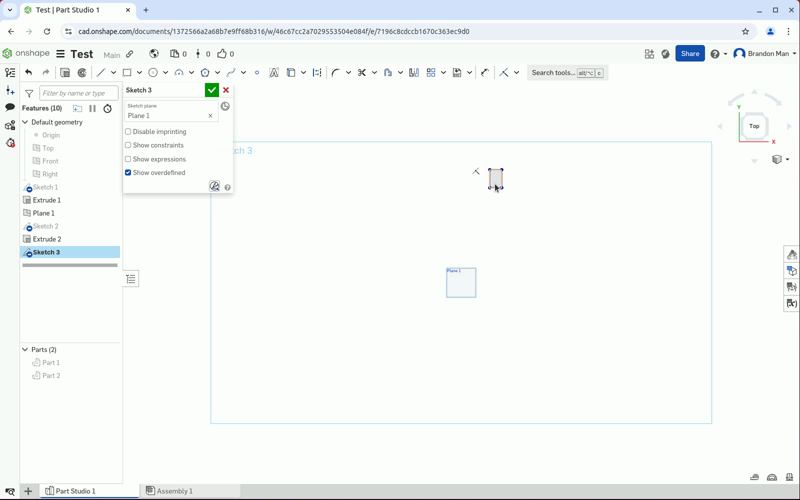
scroll(6)
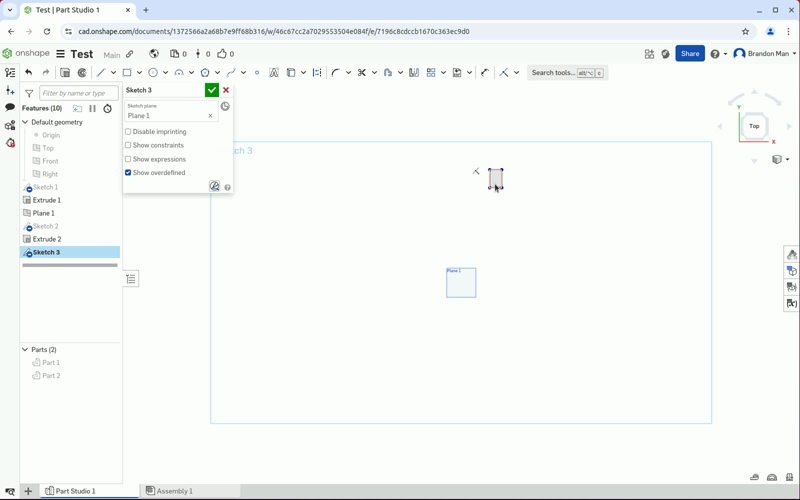
scroll(6)
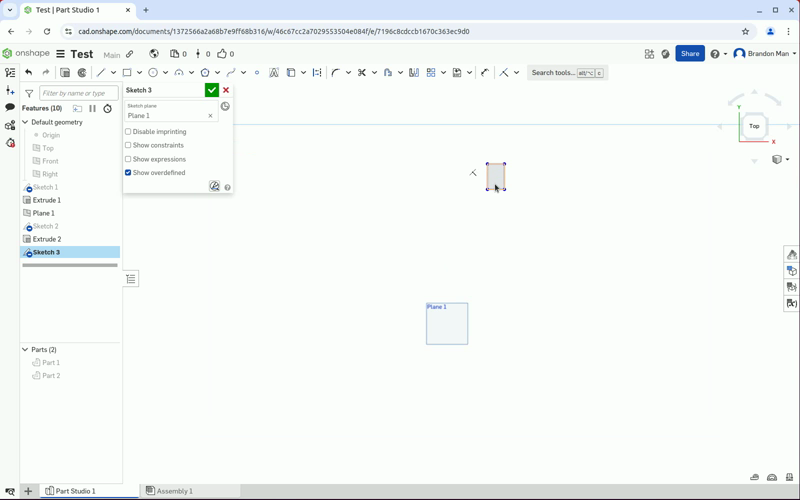
scroll(6)
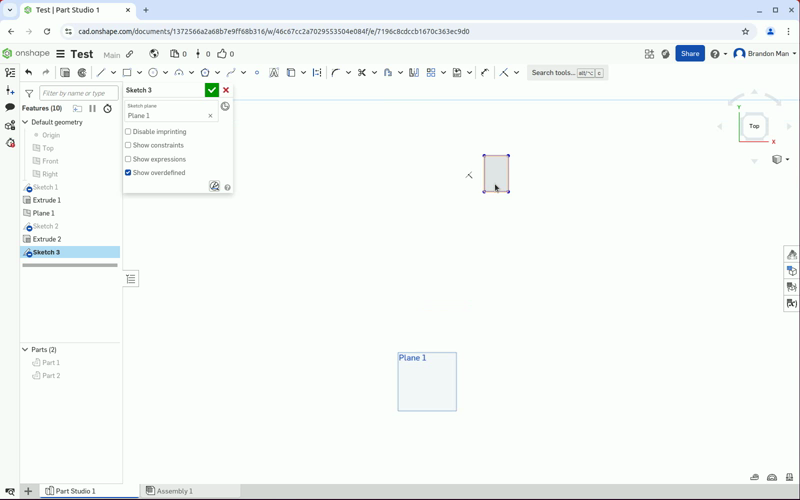
scroll(6)
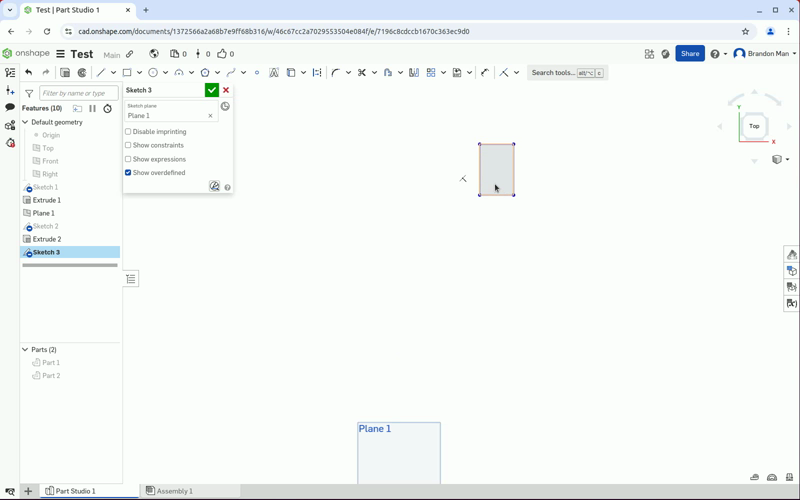
scroll(6)
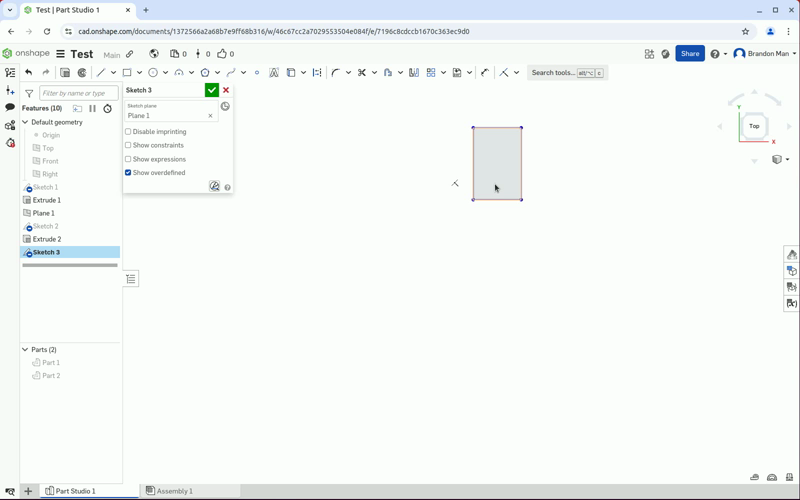
scroll(6)
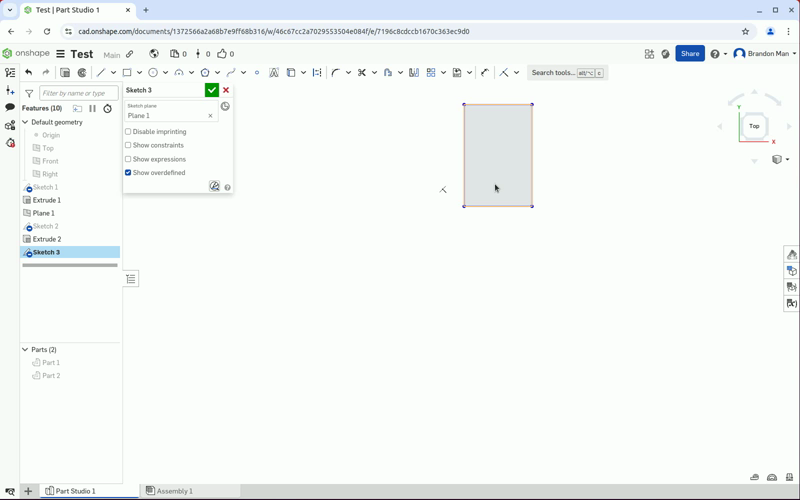
scroll(6)
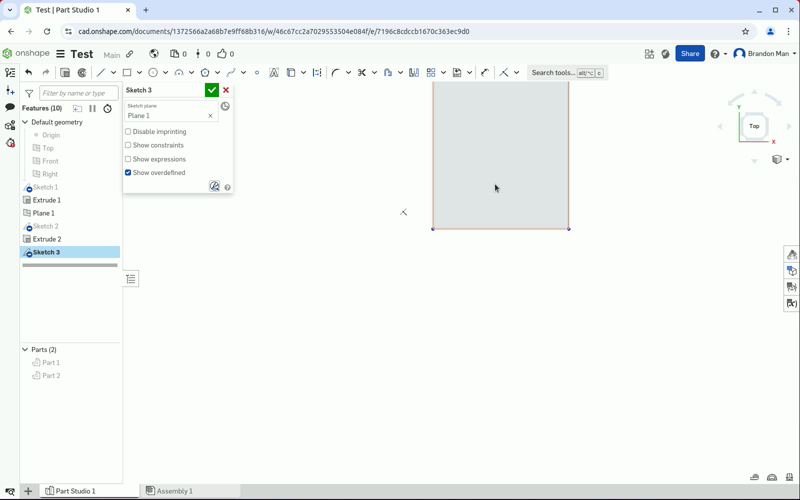
click(495, 183)
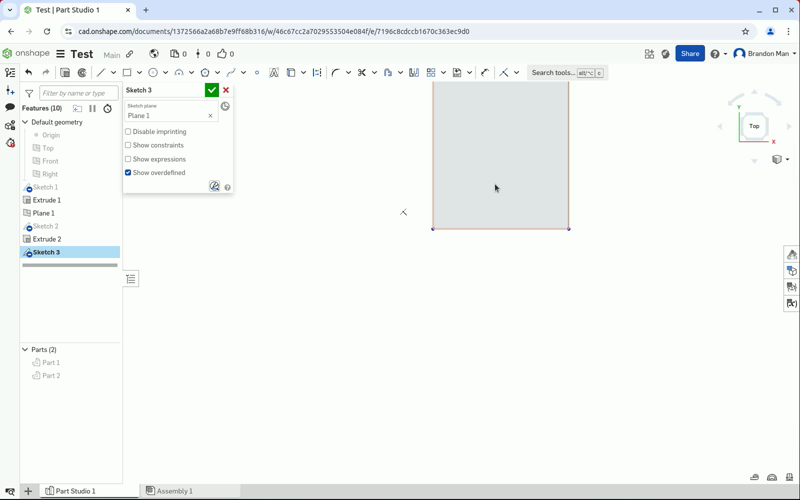
scroll(-6)
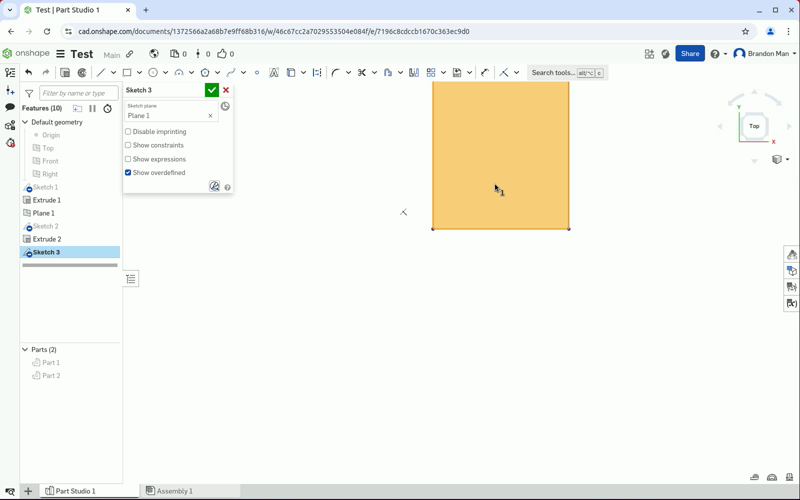
scroll(-6)
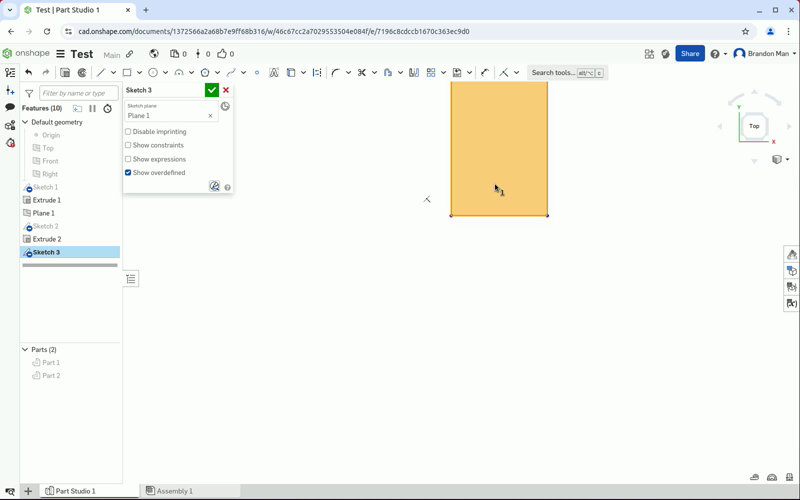
scroll(-6)
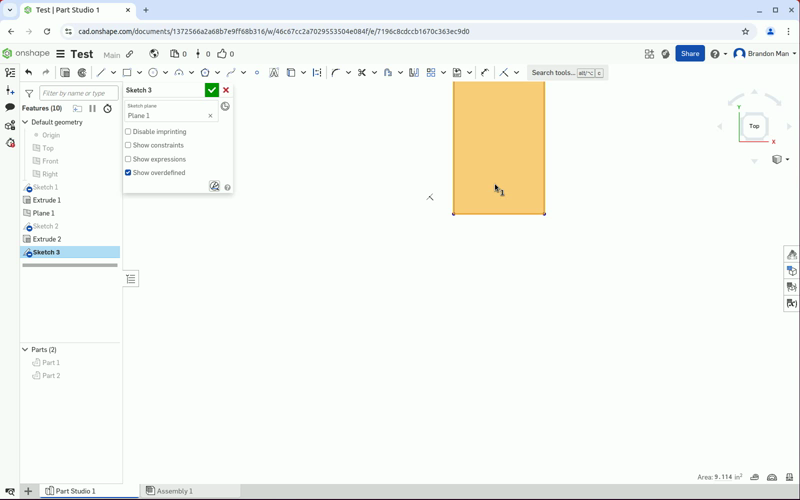
scroll(-6)
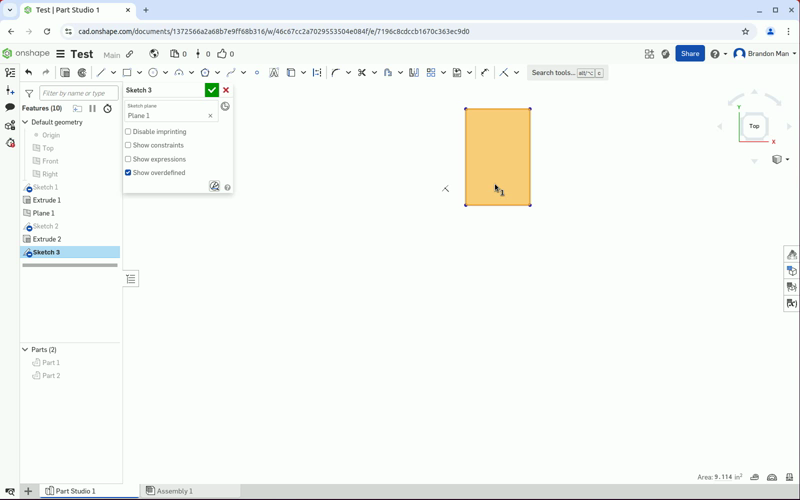
scroll(-6)
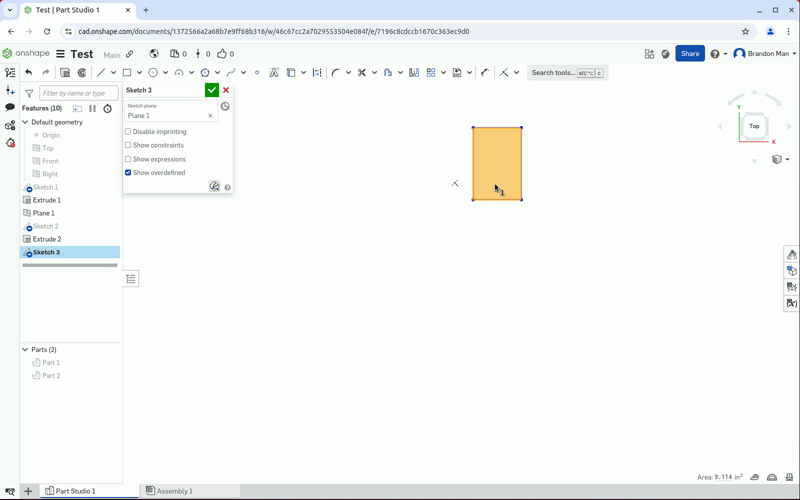
scroll(-6)
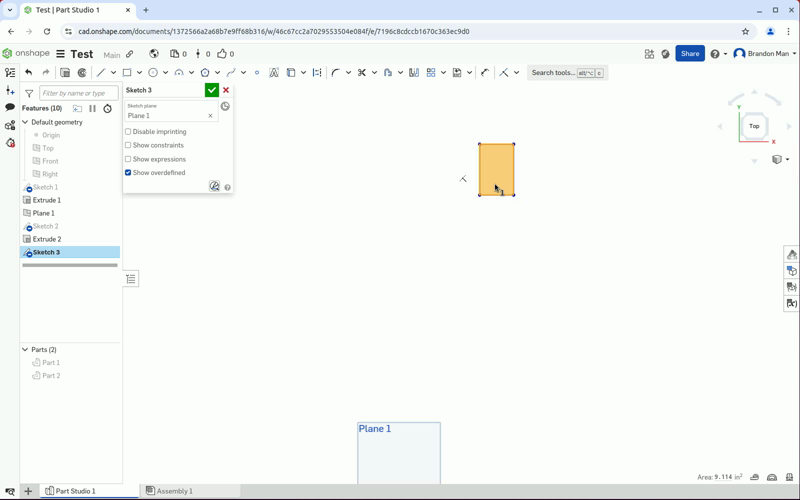
scroll(-6)
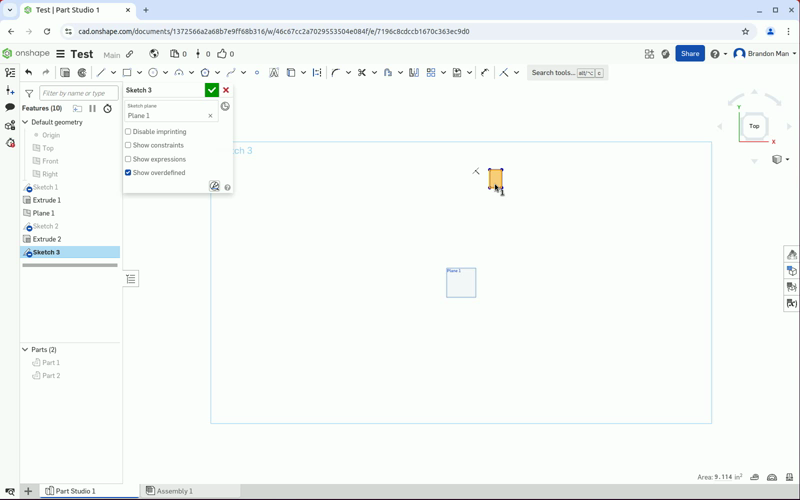
mouse_move(73, 352)
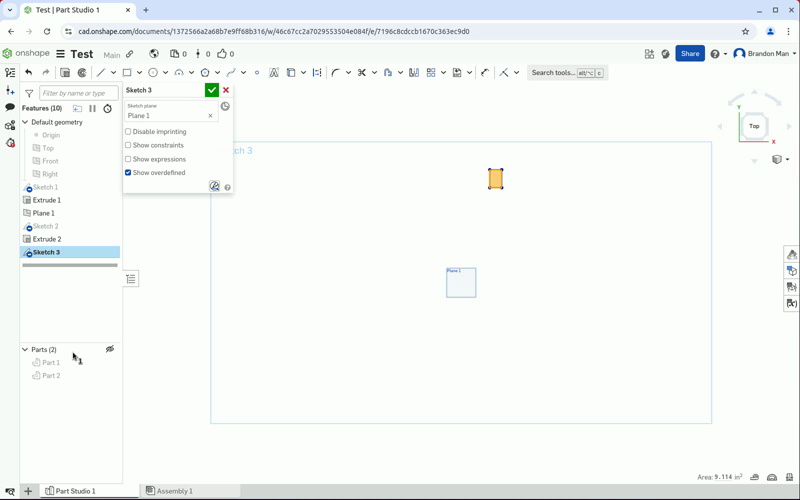
key(shift+y)
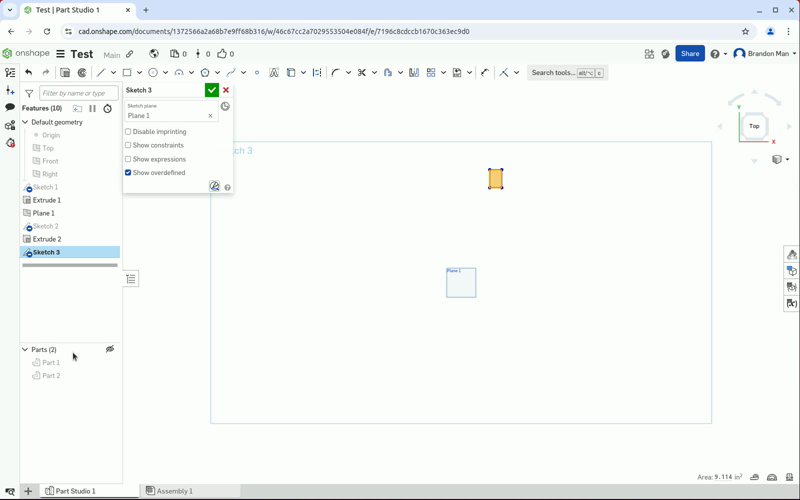
key(shift+e)
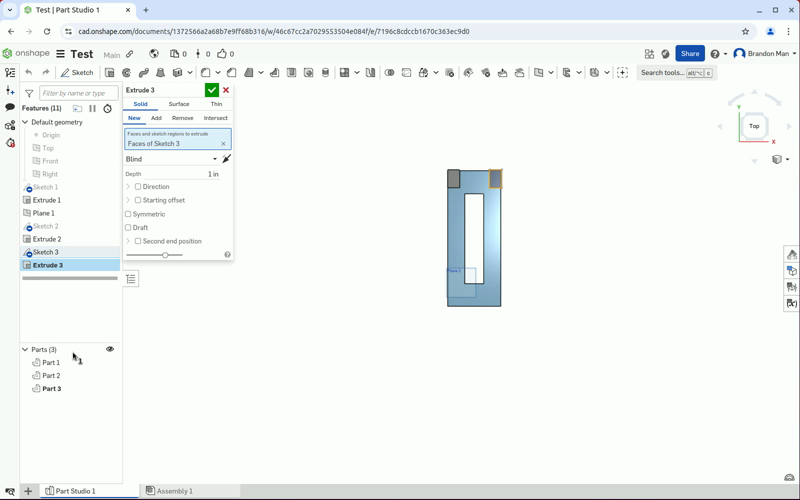
mouse_move(143, 106)
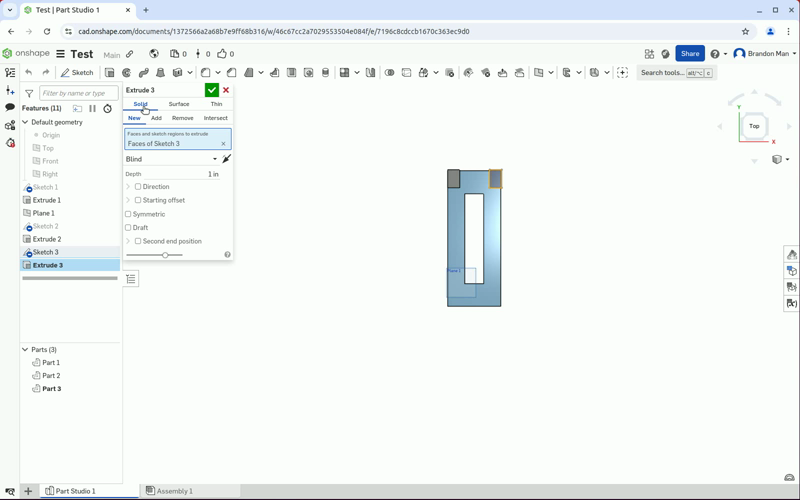
click(143, 106)
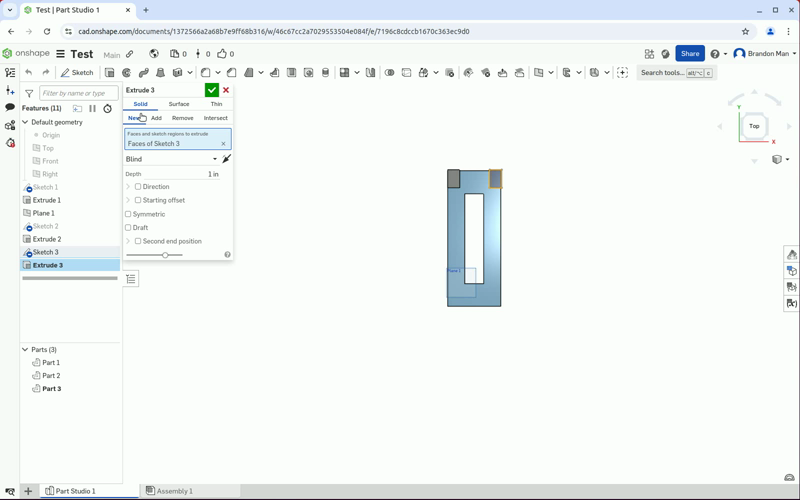
mouse_move(137, 120)
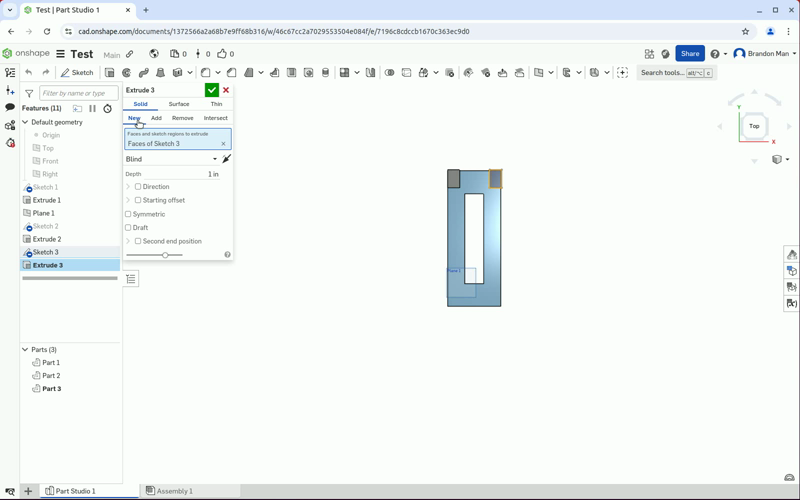
click(137, 120)
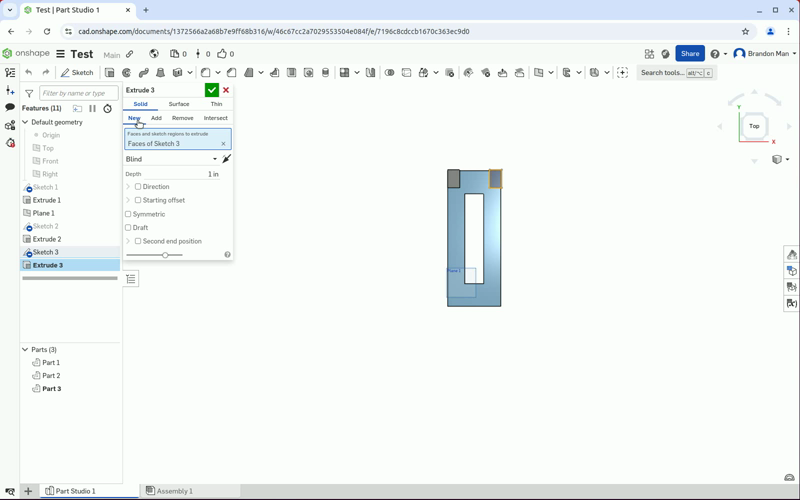
key(tab, 4)
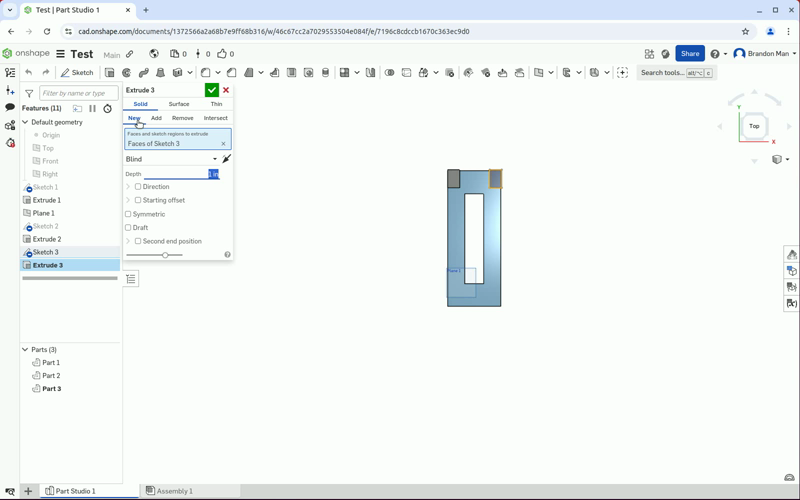
text(3.129)
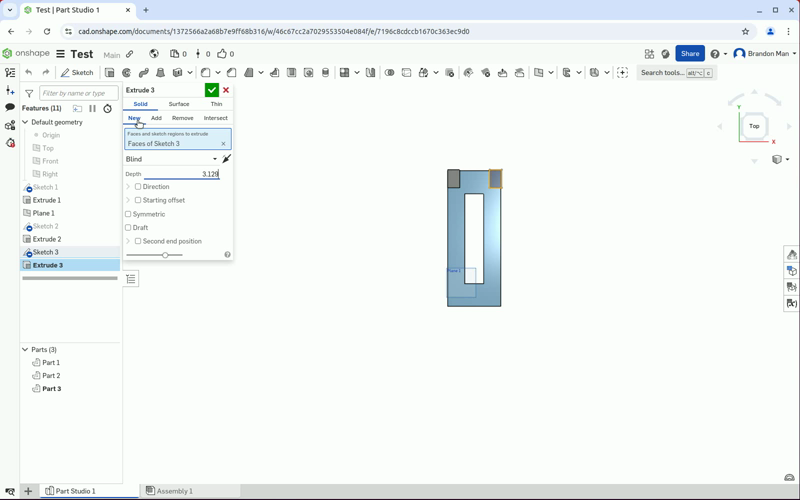
key(enter)
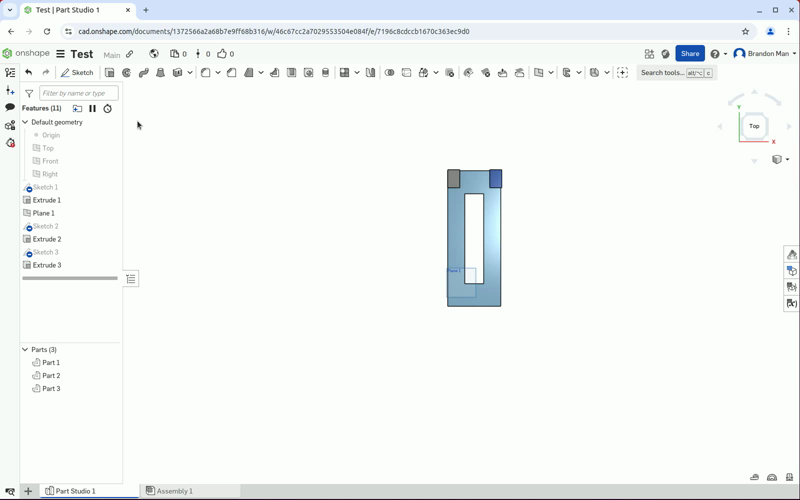
key(shift+h)
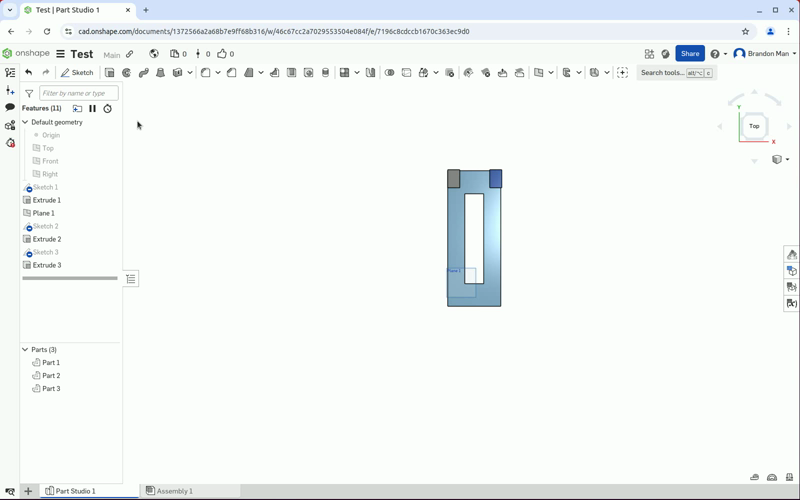
key(shift+h)
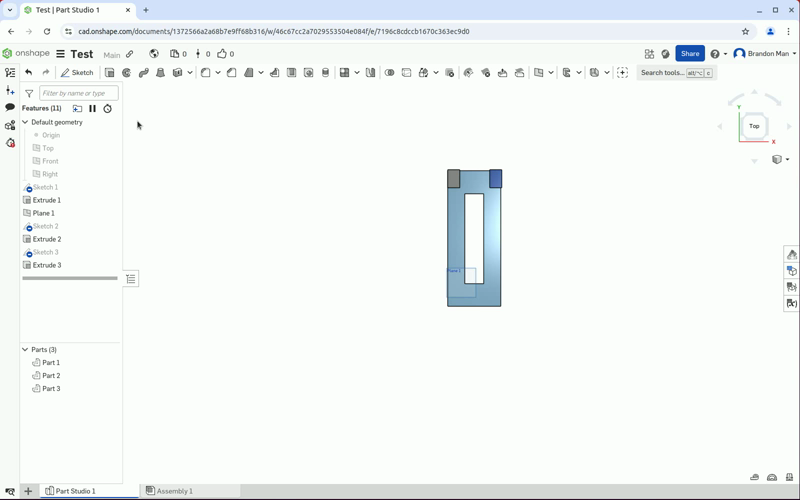
mouse_move(73, 189)
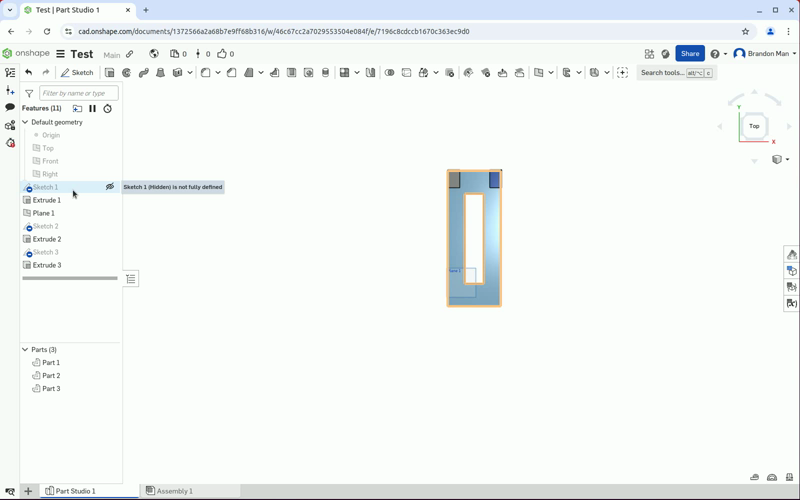
click(73, 189)
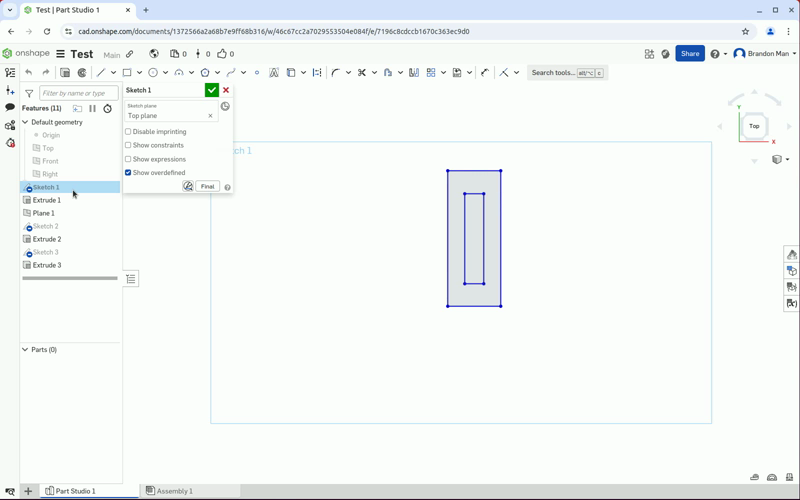
mouse_move(229, 92)
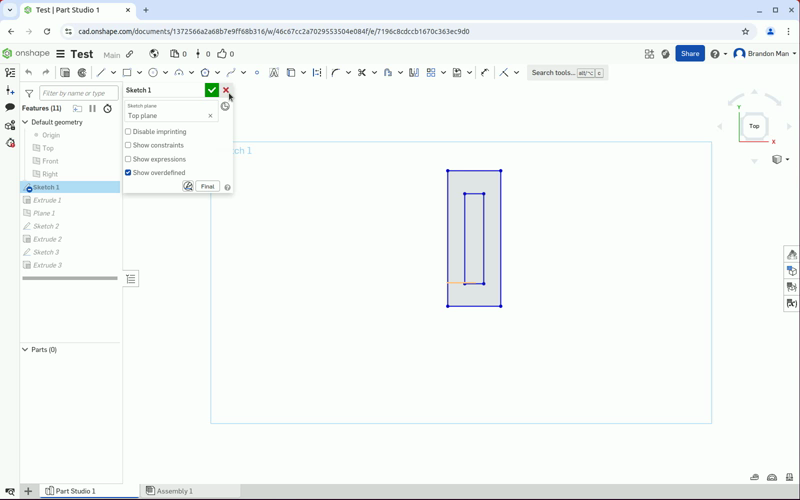
click(229, 92)
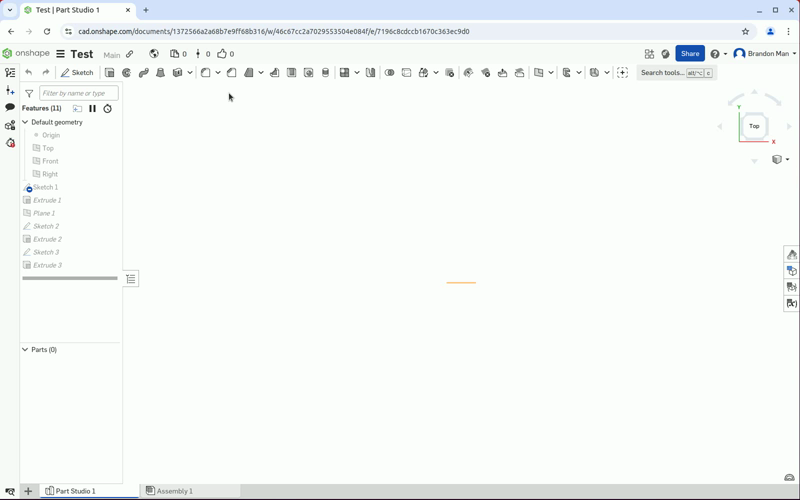
key(shift+s)
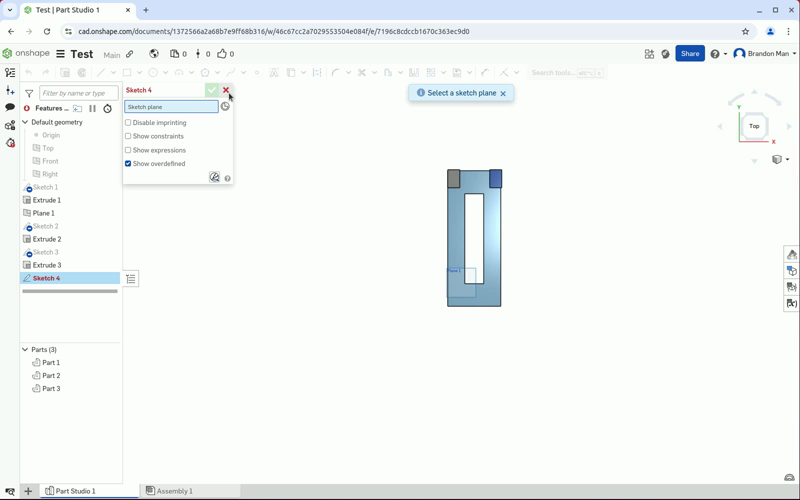
mouse_move(73, 215)
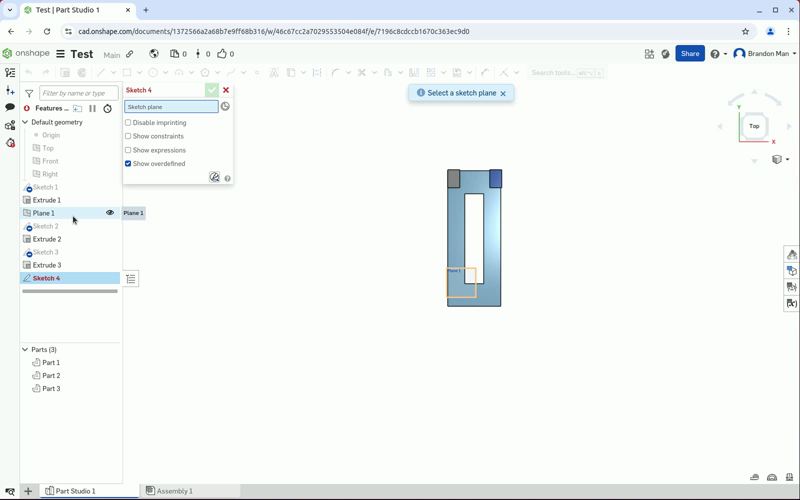
click(73, 215)
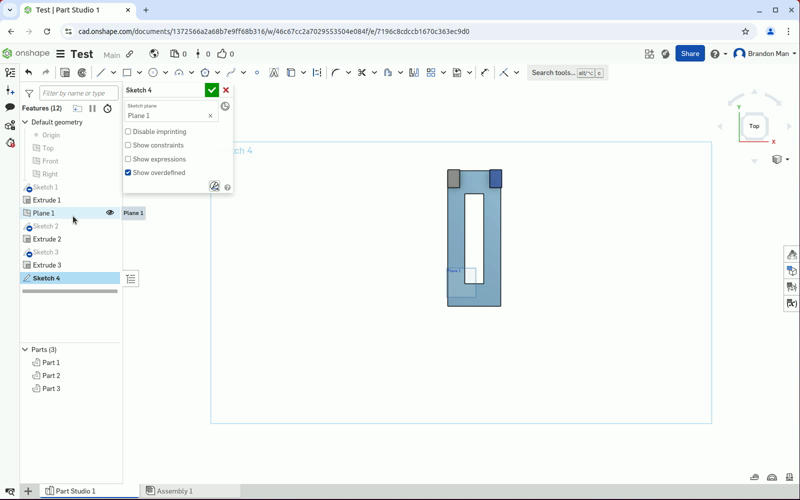
mouse_move(73, 352)
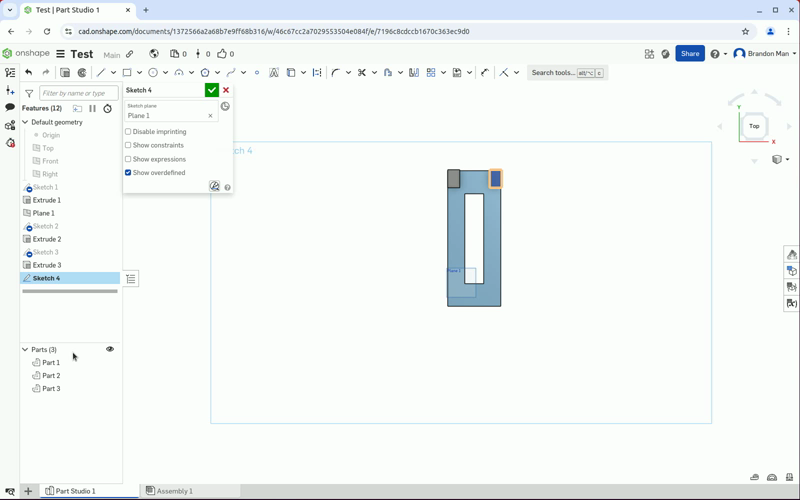
key(y)
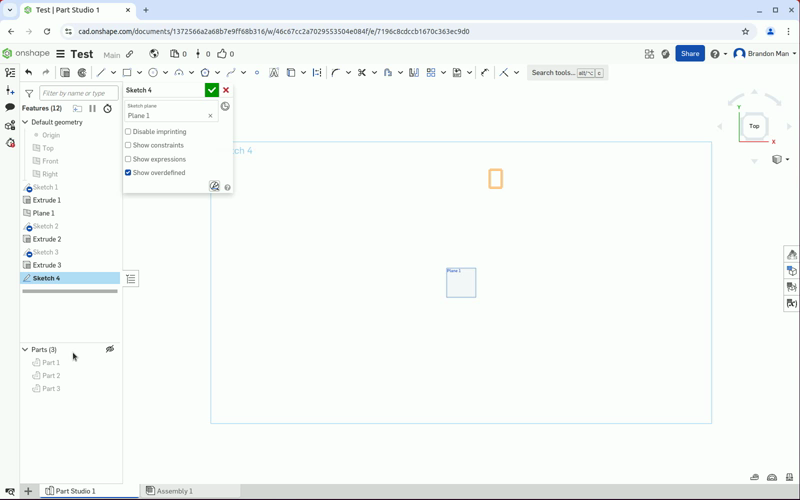
key(l)
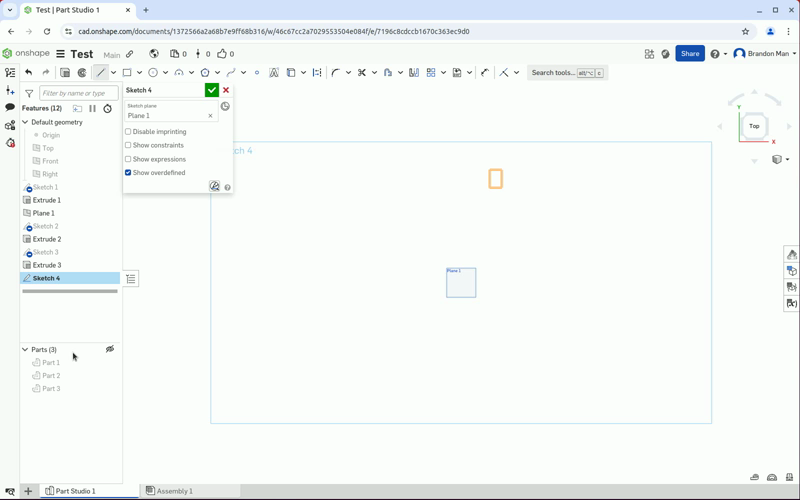
key_down(shift)
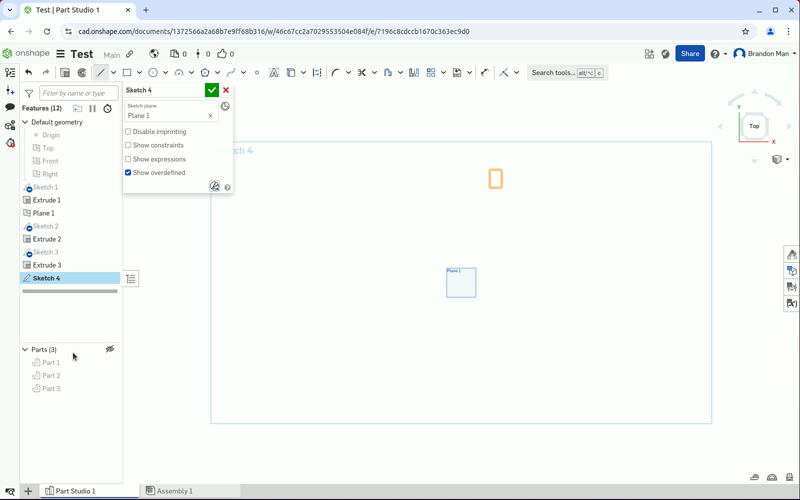
mouse_move(447, 306)
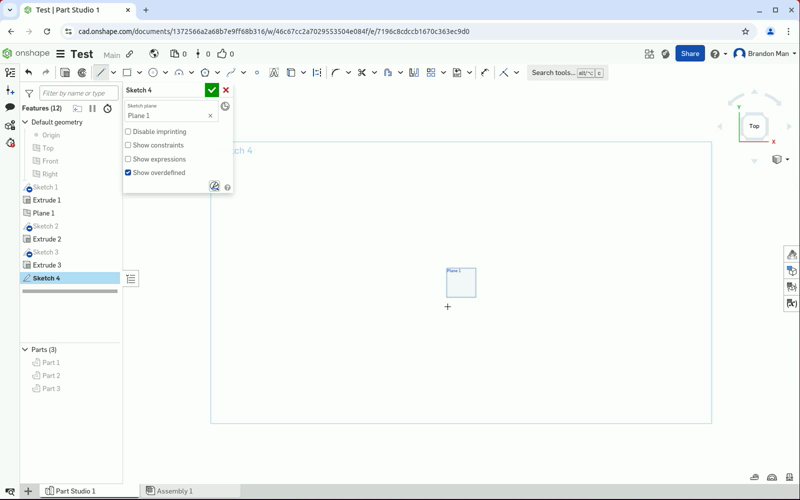
click(447, 306)
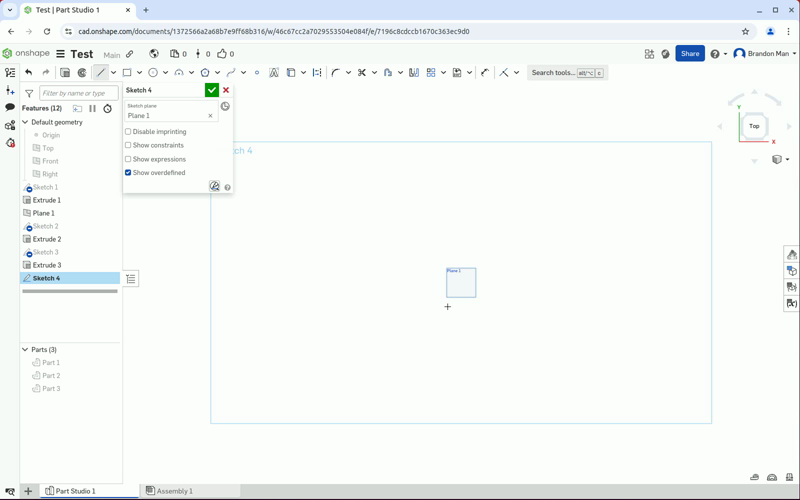
key_up(shift)
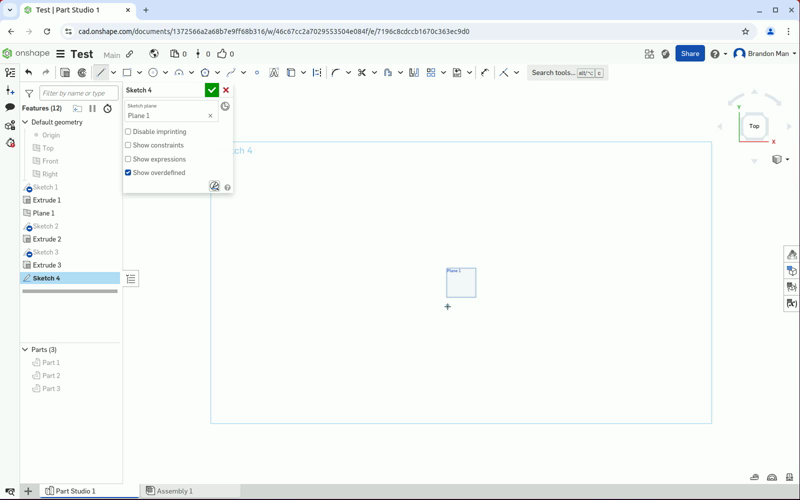
key_down(shift)
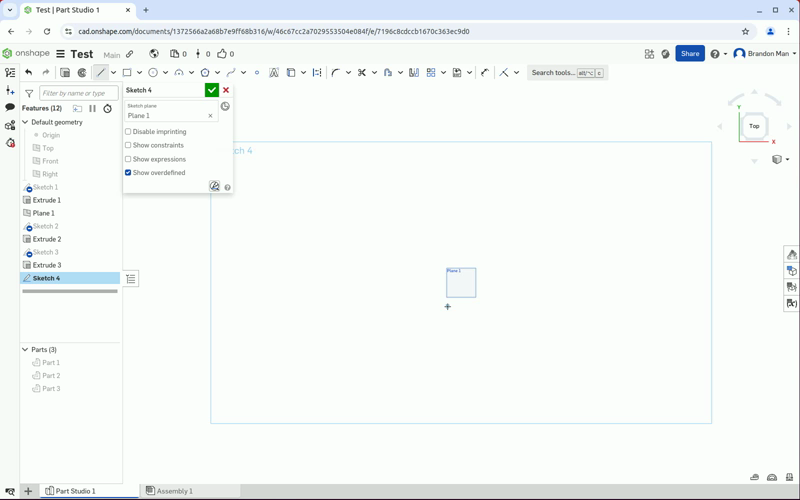
mouse_move(477, 306)
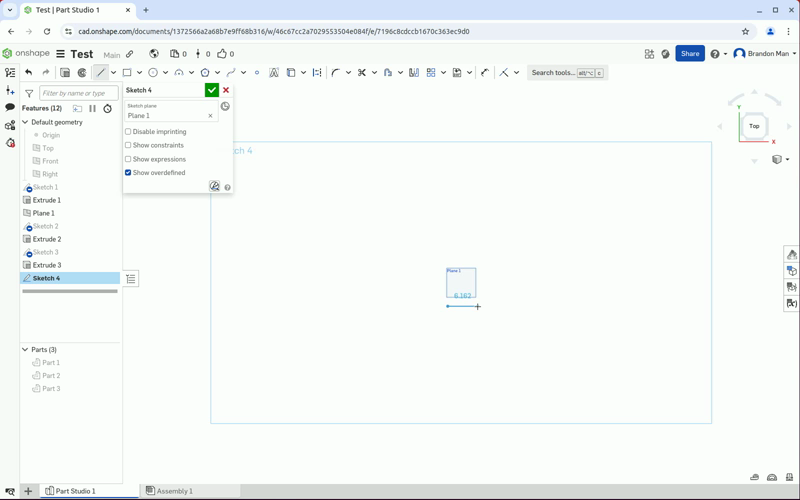
mouse_move(459, 306)
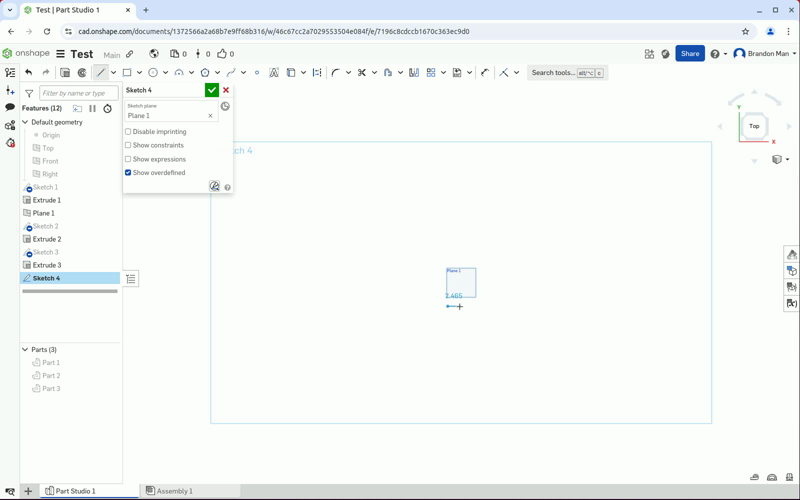
click(459, 306)
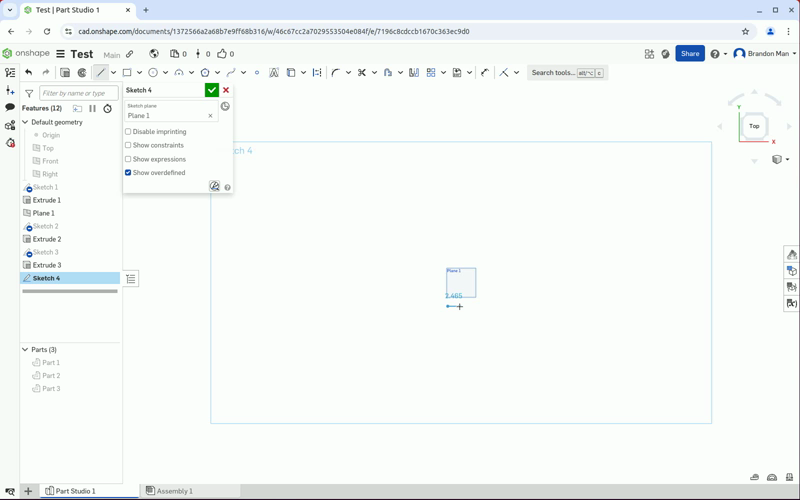
key_up(shift)
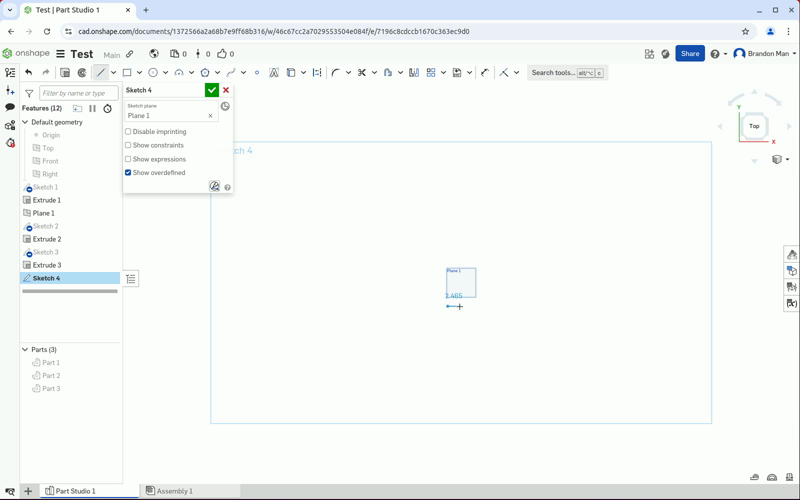
key_down(shift)
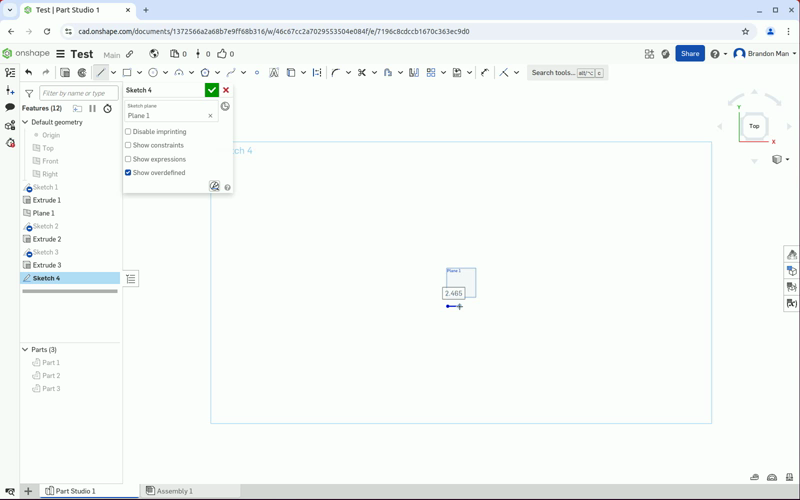
mouse_move(489, 306)
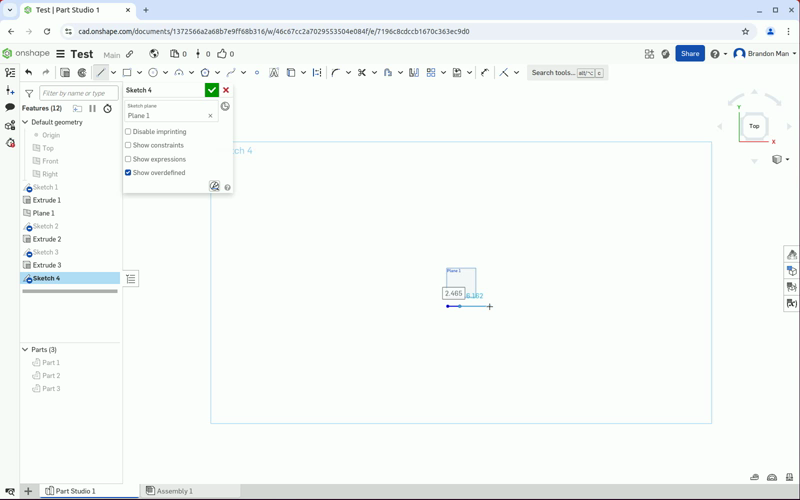
mouse_move(459, 287)
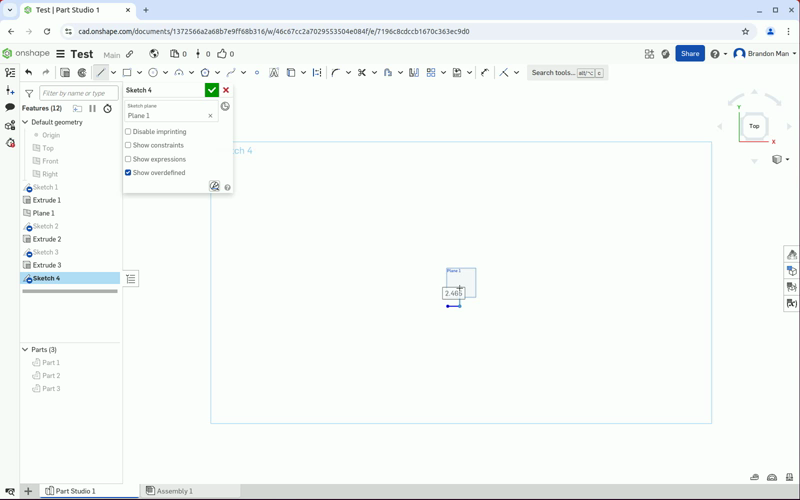
click(459, 287)
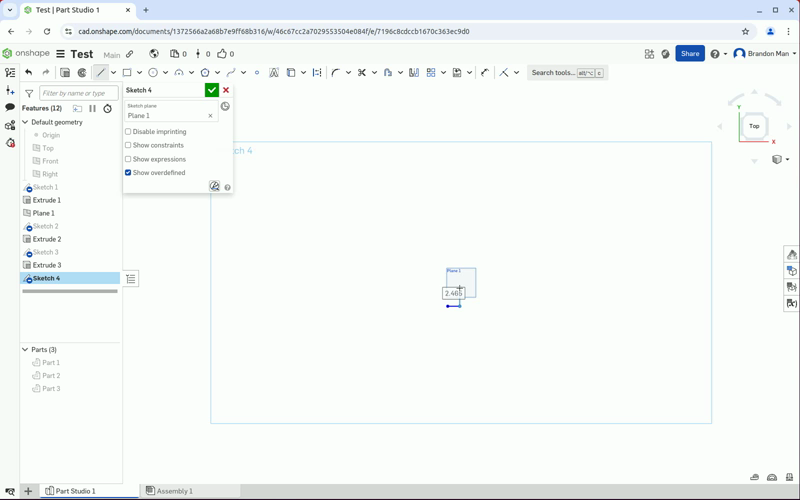
key_up(shift)
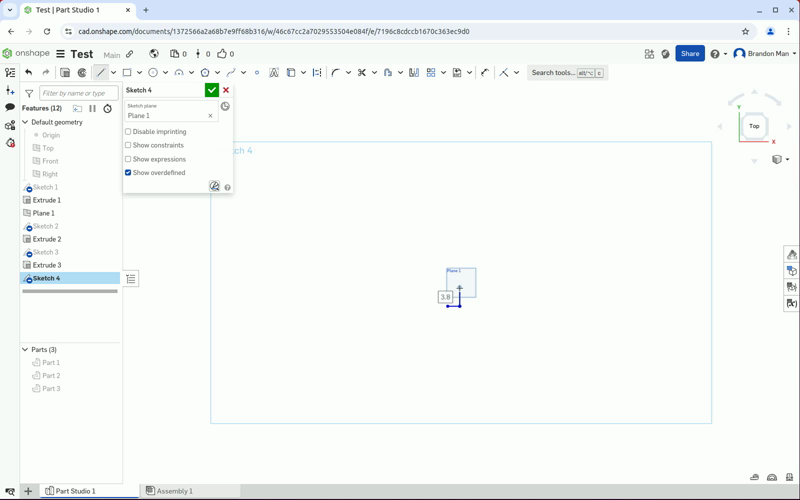
key_down(shift)
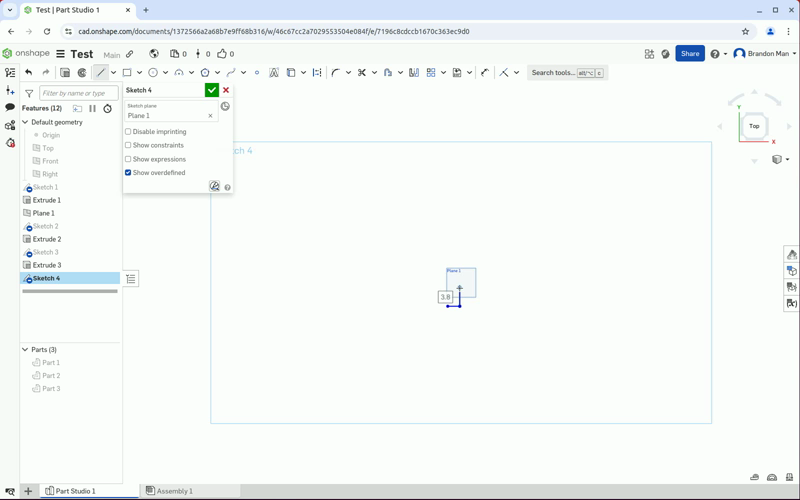
mouse_move(489, 287)
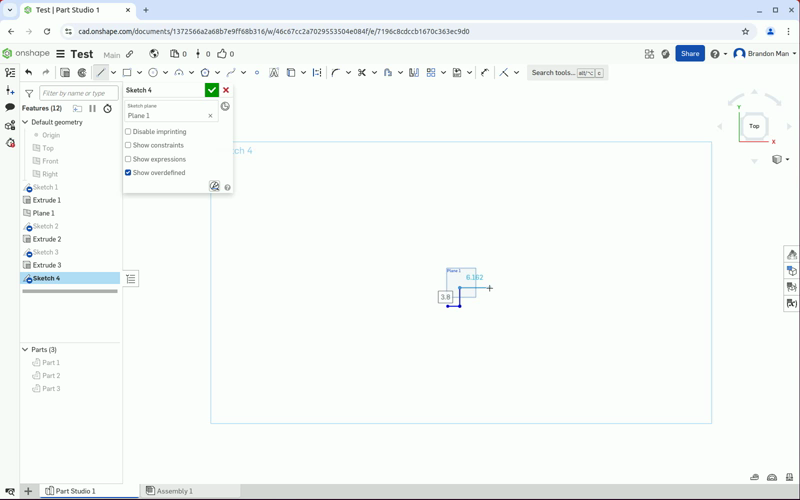
mouse_move(447, 287)
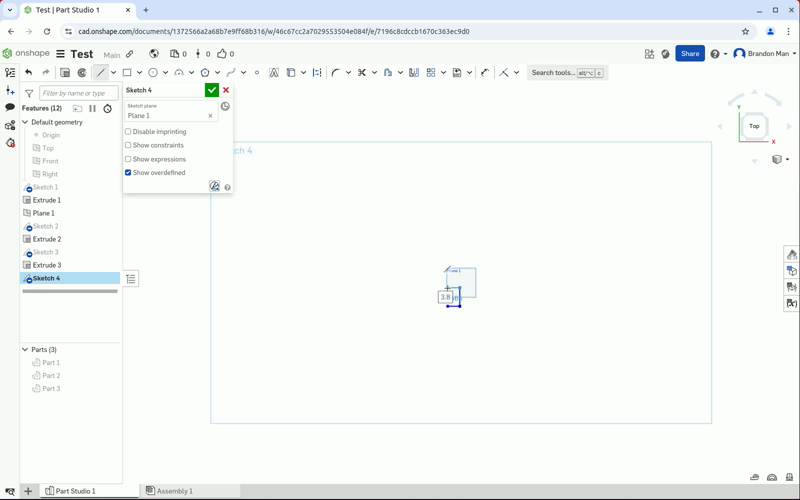
click(447, 287)
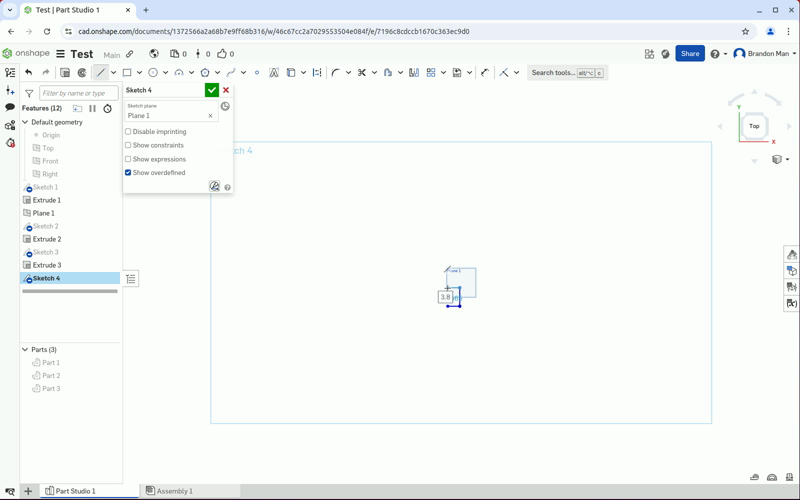
key_up(shift)
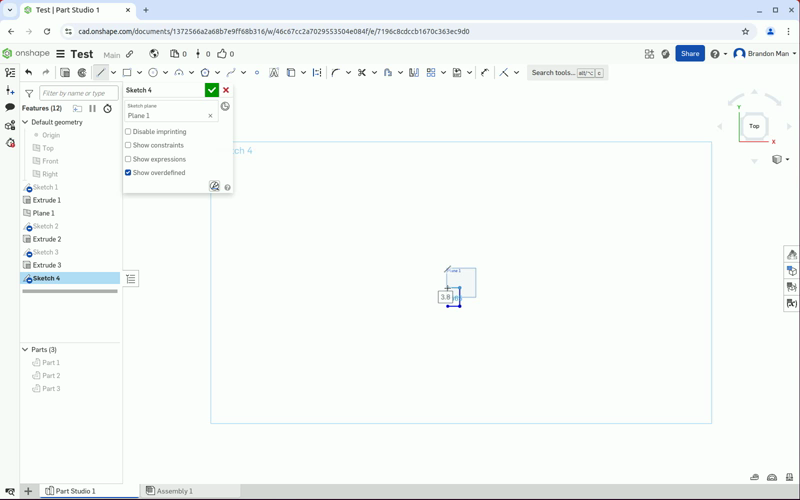
mouse_move(477, 287)
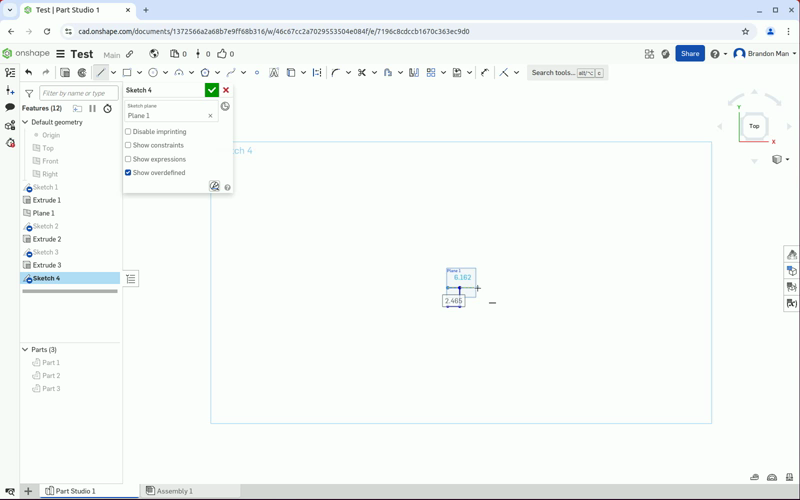
key_down(shift)
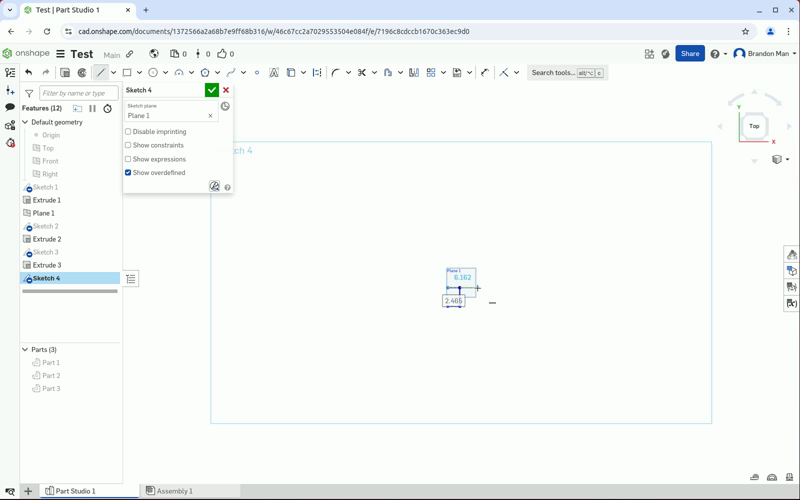
mouse_move(447, 306)
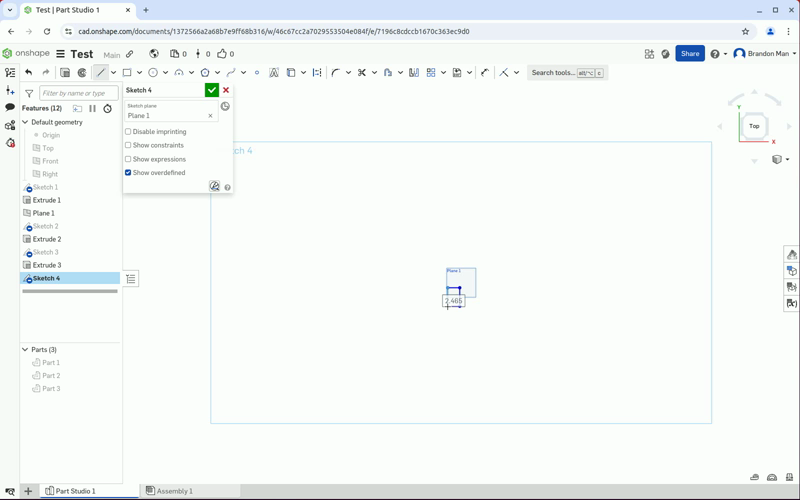
key_up(shift)
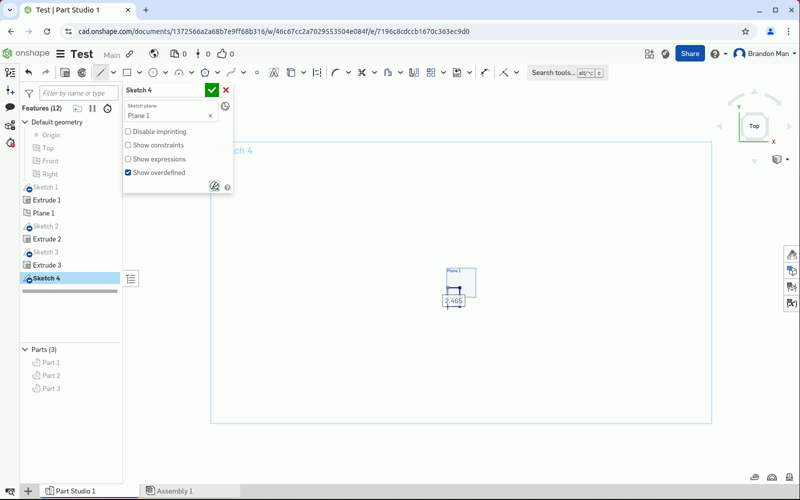
click(447, 306)
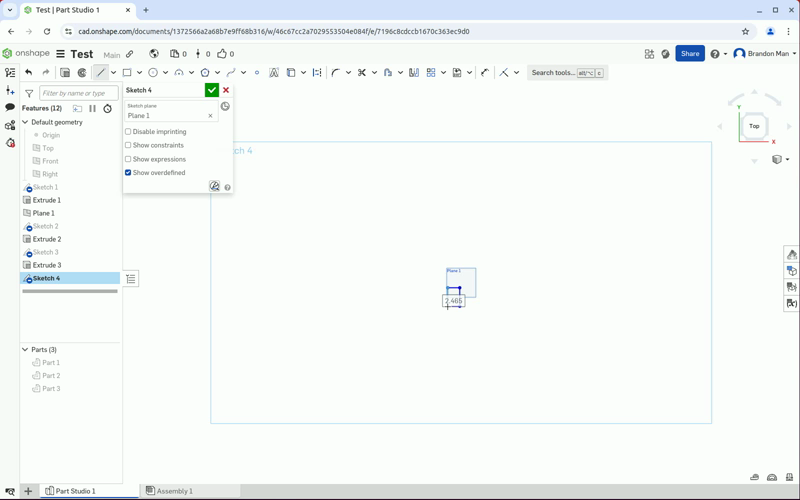
key(esc)
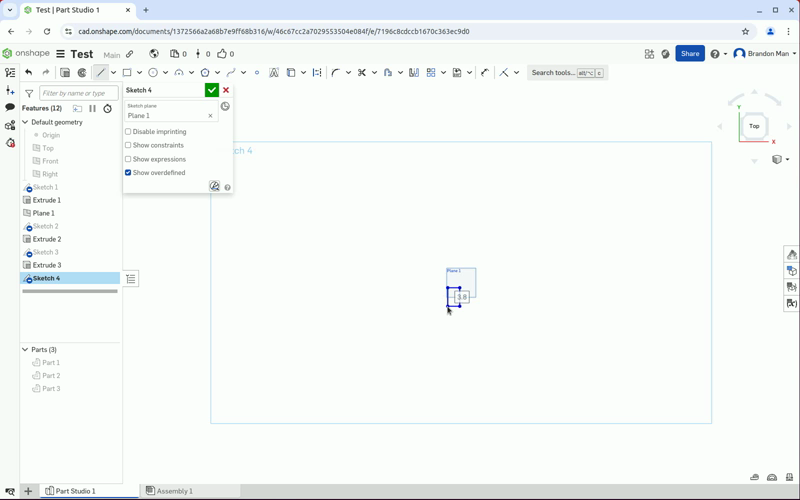
mouse_move(451, 303)
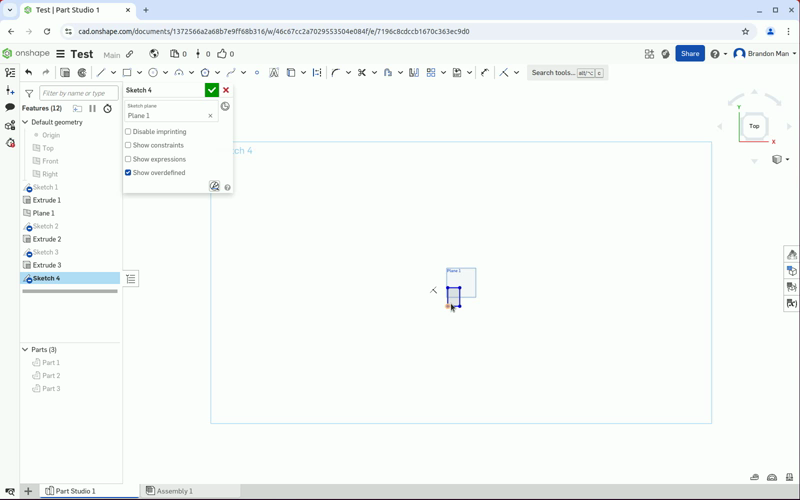
scroll(6)
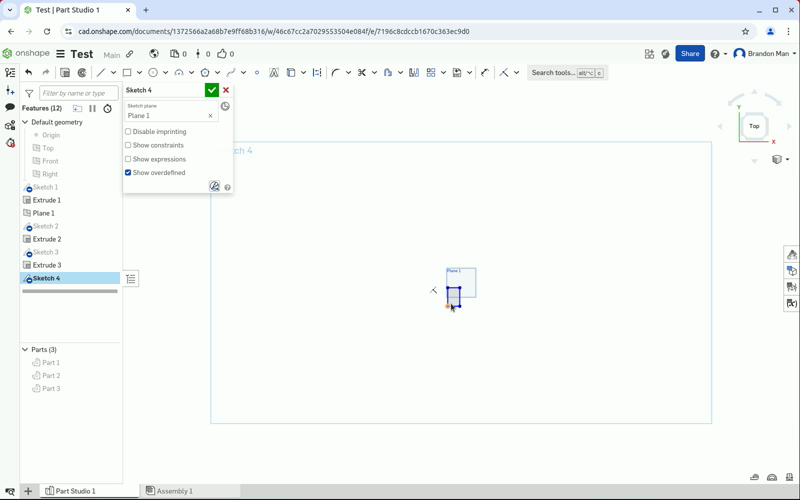
scroll(6)
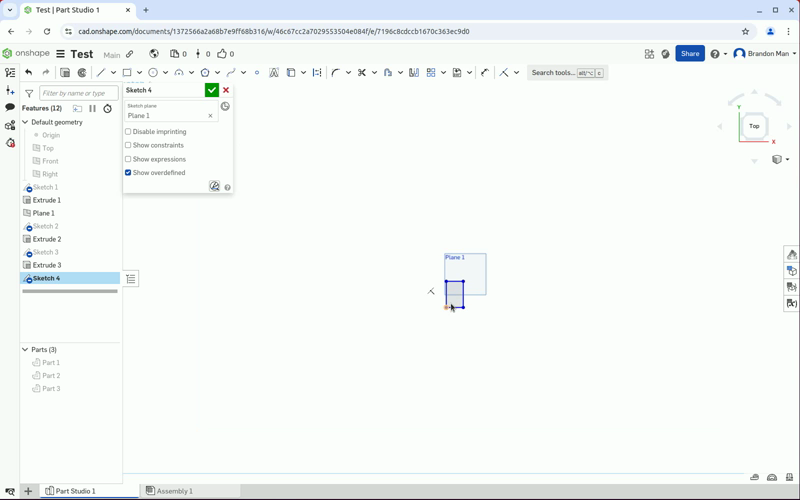
scroll(6)
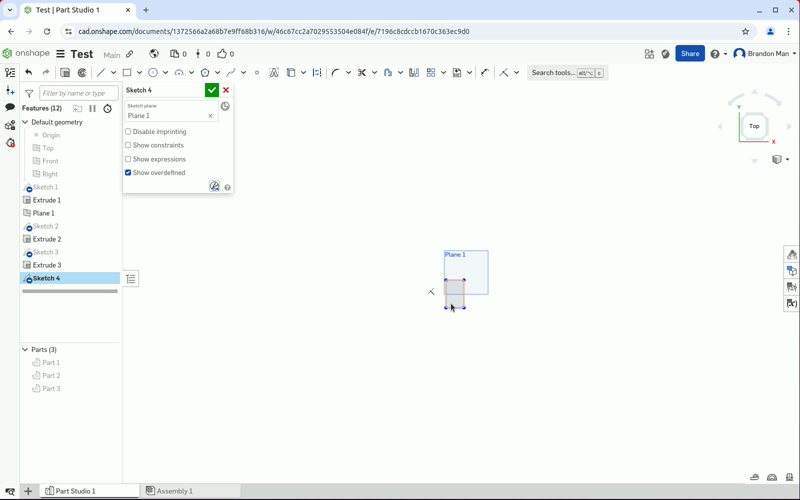
scroll(6)
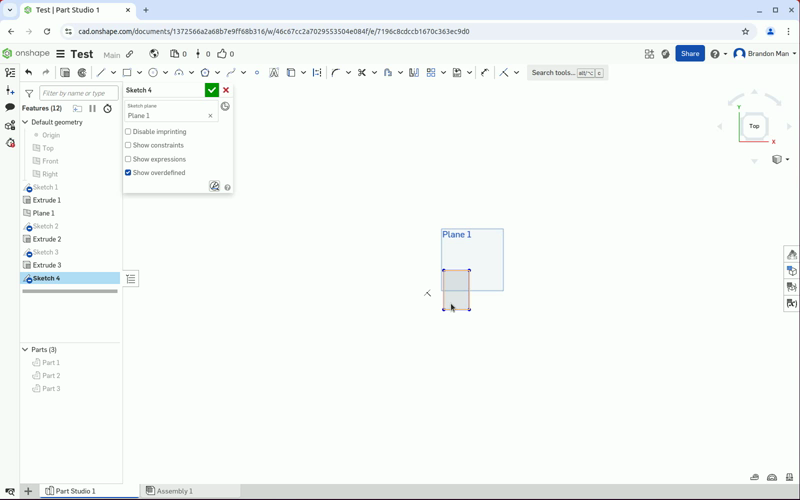
scroll(6)
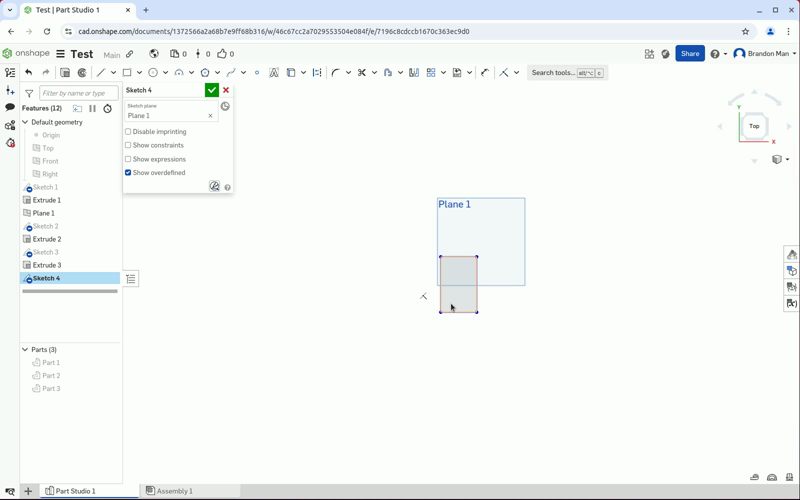
scroll(6)
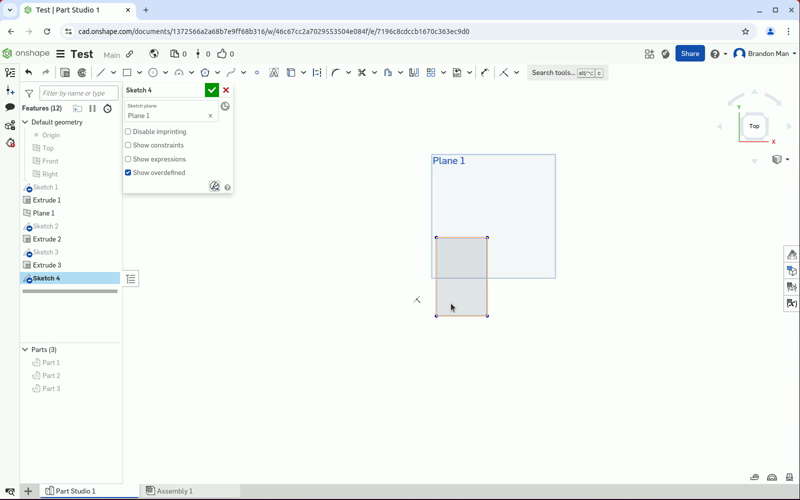
scroll(6)
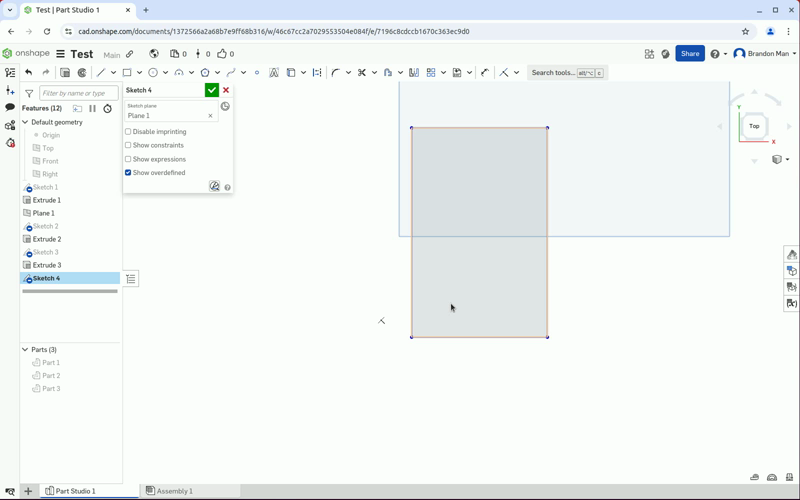
click(451, 303)
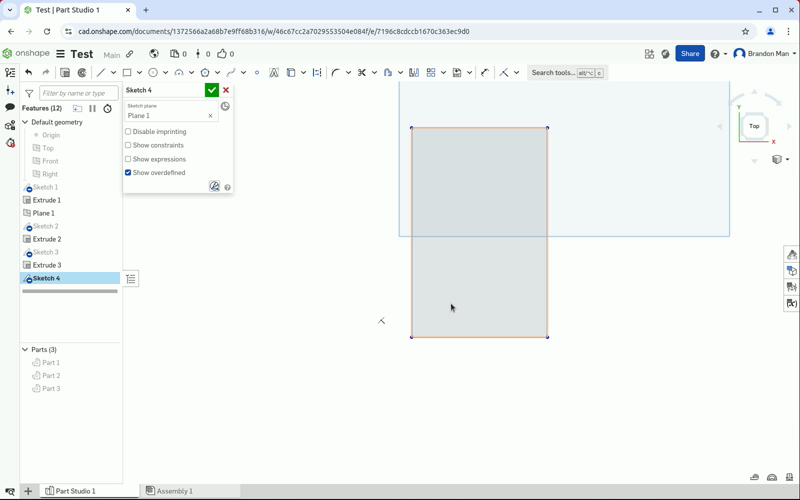
scroll(-6)
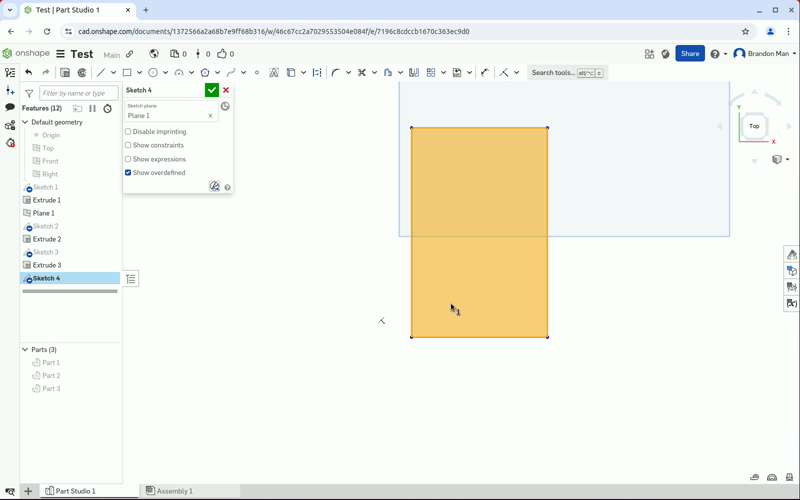
scroll(-6)
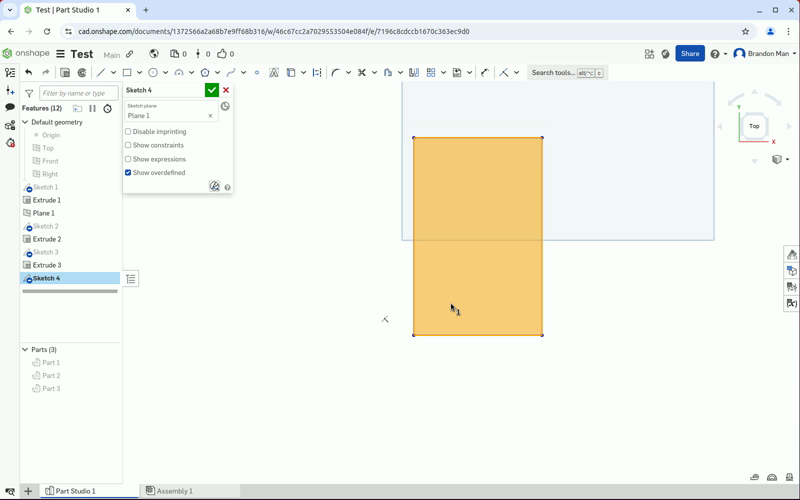
scroll(-6)
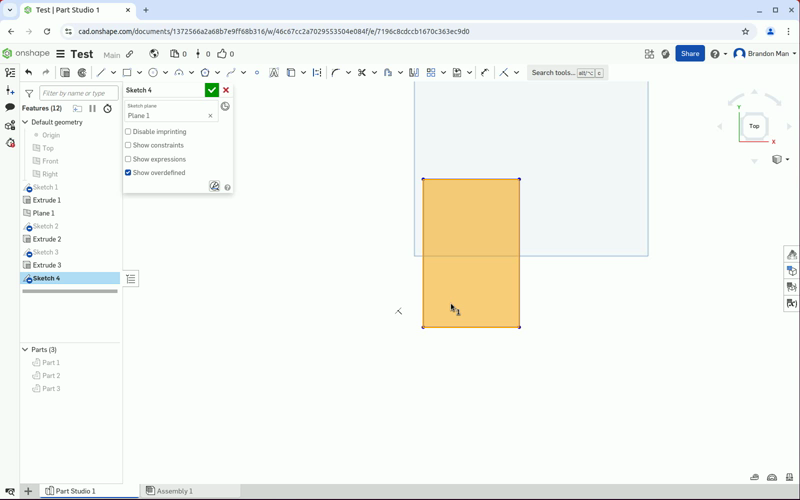
scroll(-6)
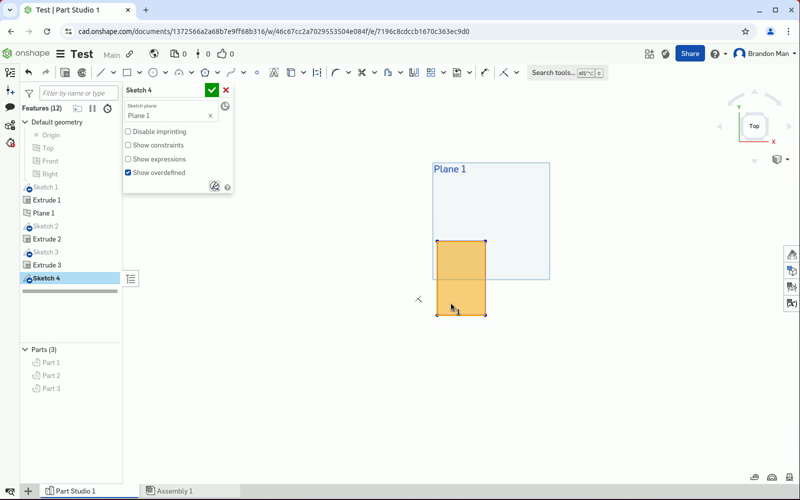
scroll(-6)
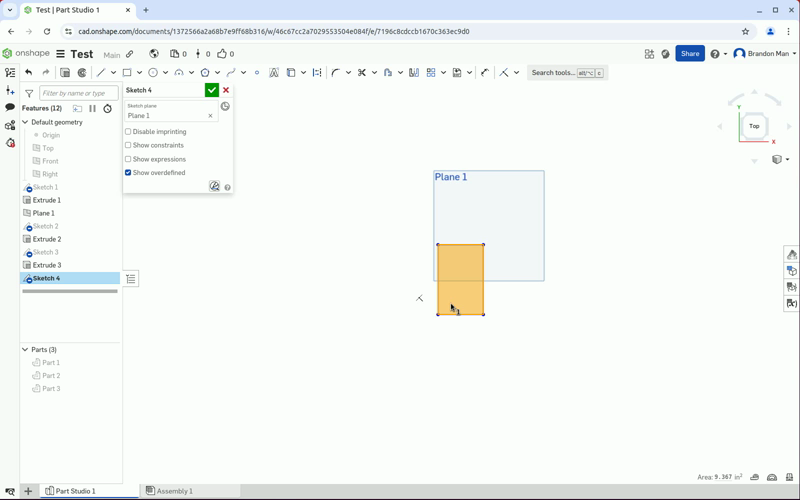
scroll(-6)
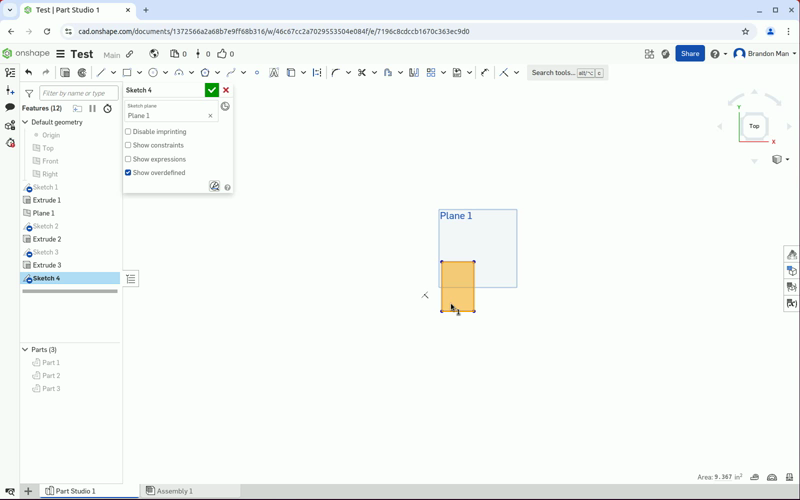
scroll(-6)
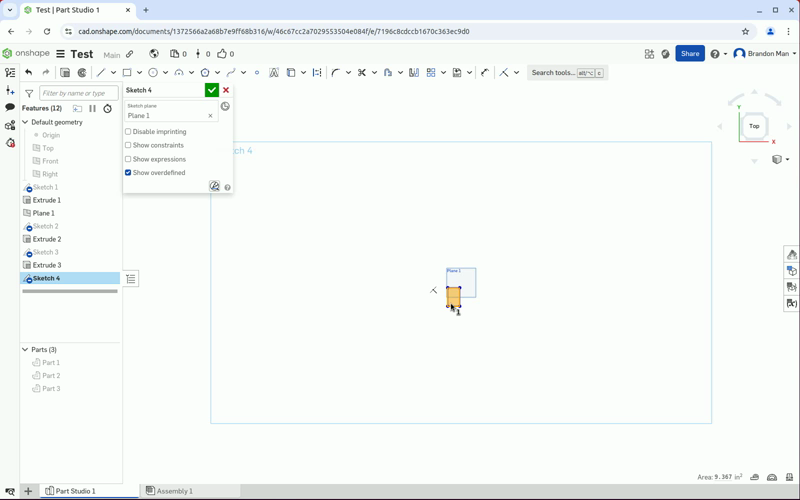
mouse_move(73, 352)
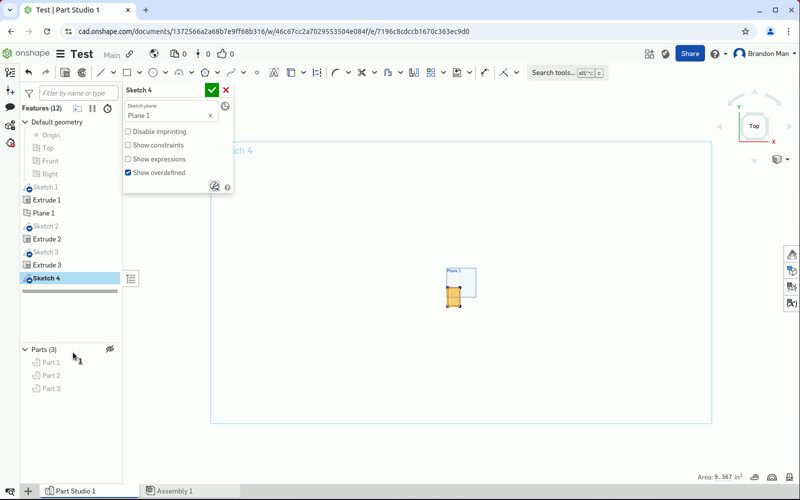
key(shift+y)
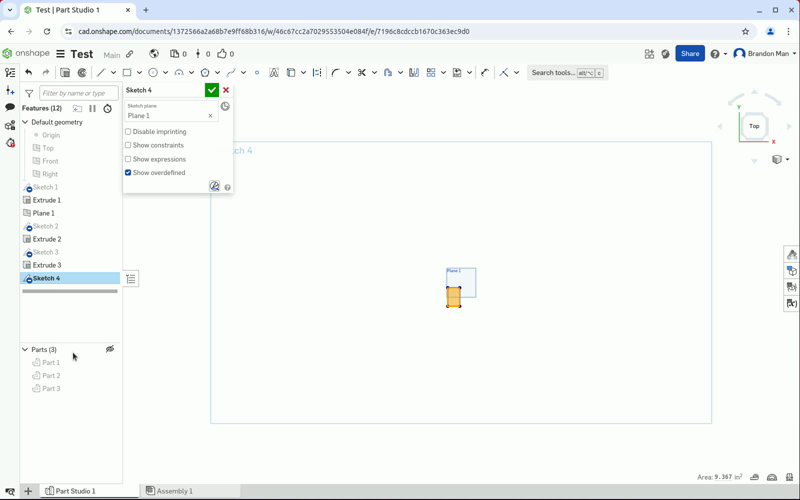
key(shift+e)
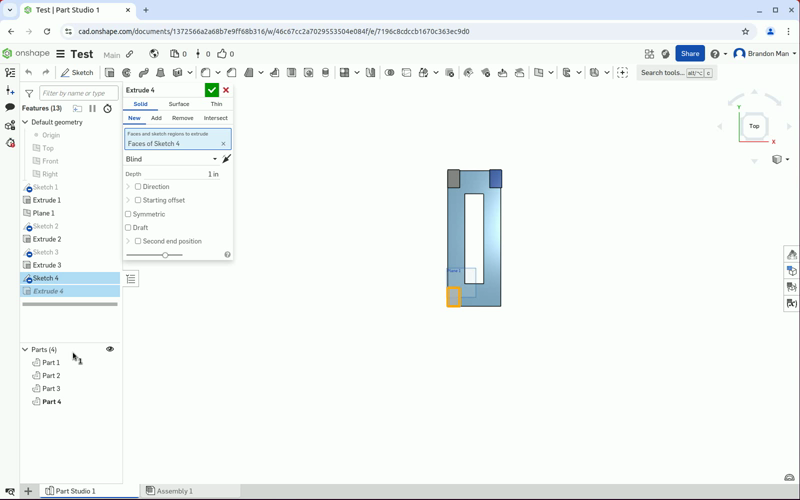
mouse_move(143, 106)
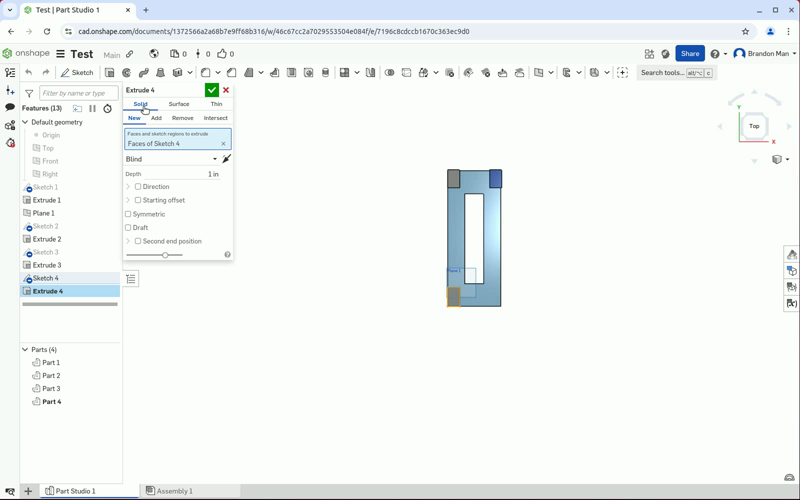
click(143, 106)
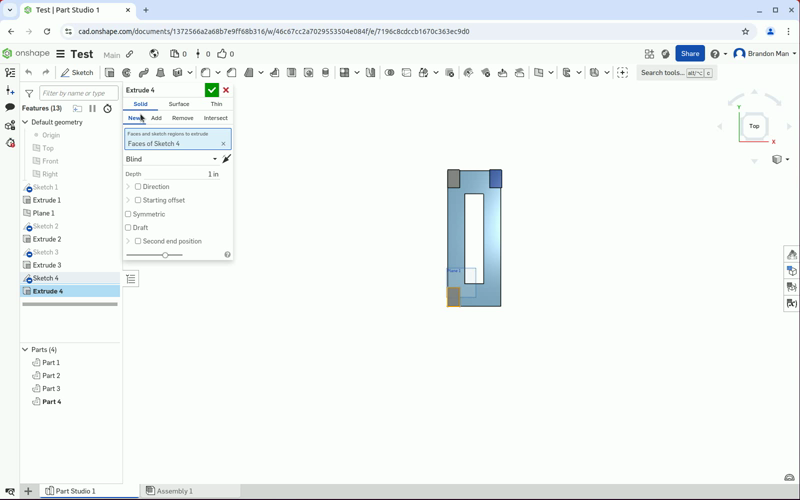
mouse_move(137, 120)
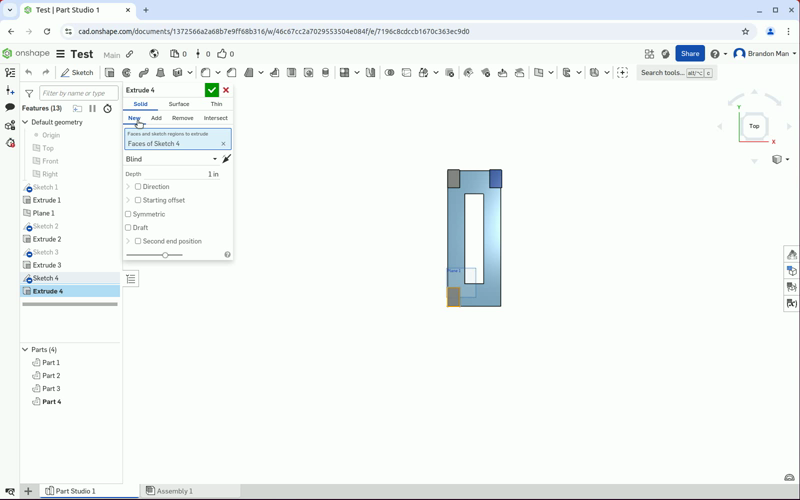
click(137, 120)
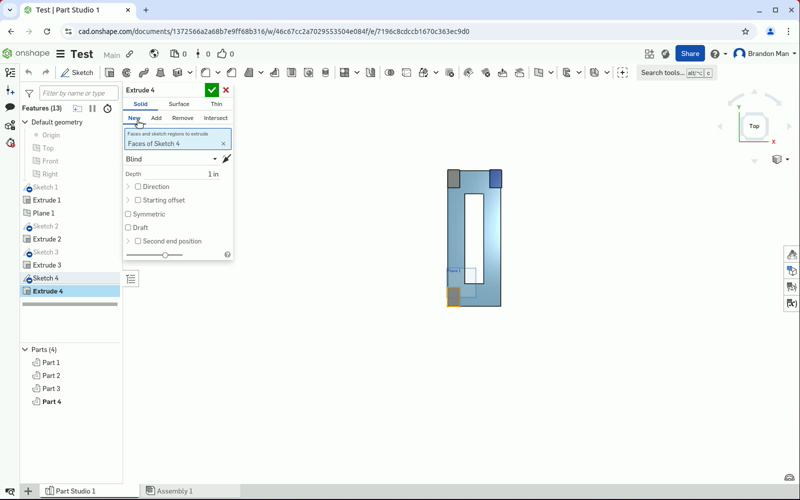
key(tab, 4)
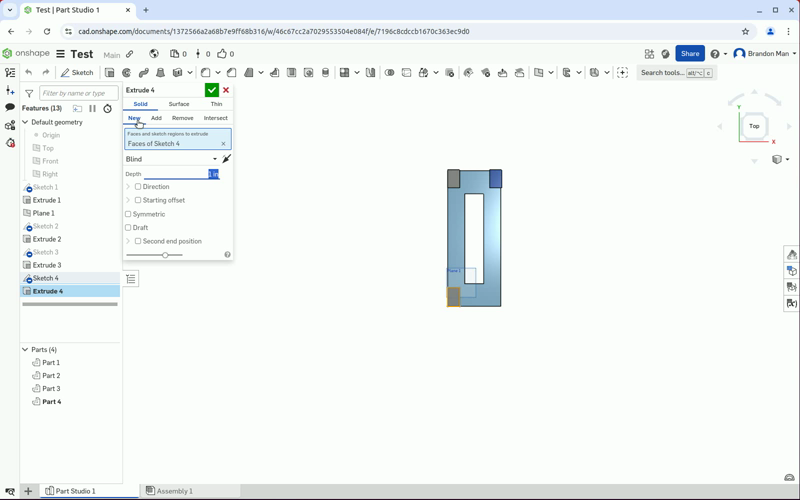
text(3.129)
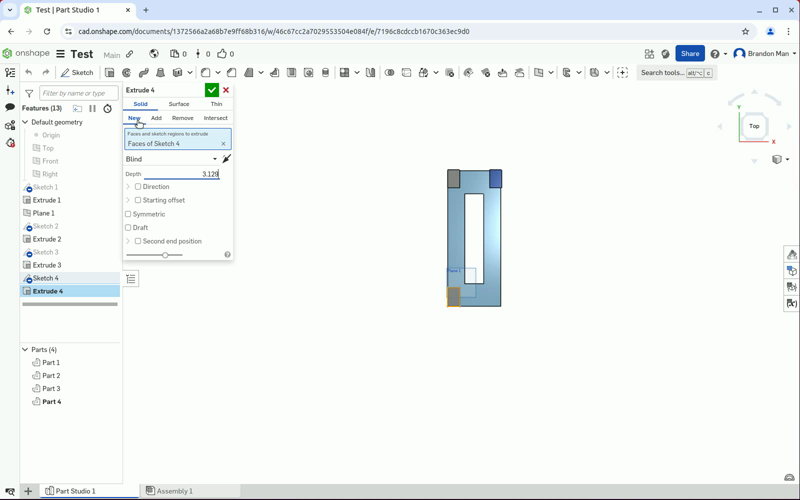
key(enter)
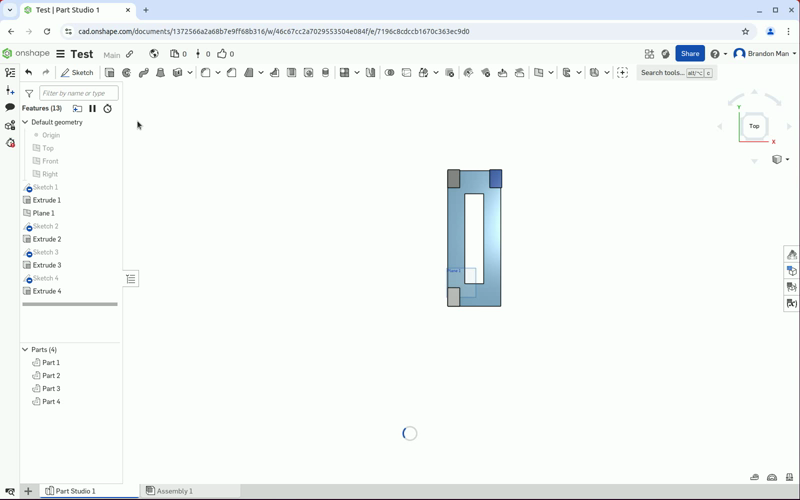
key(shift+h)
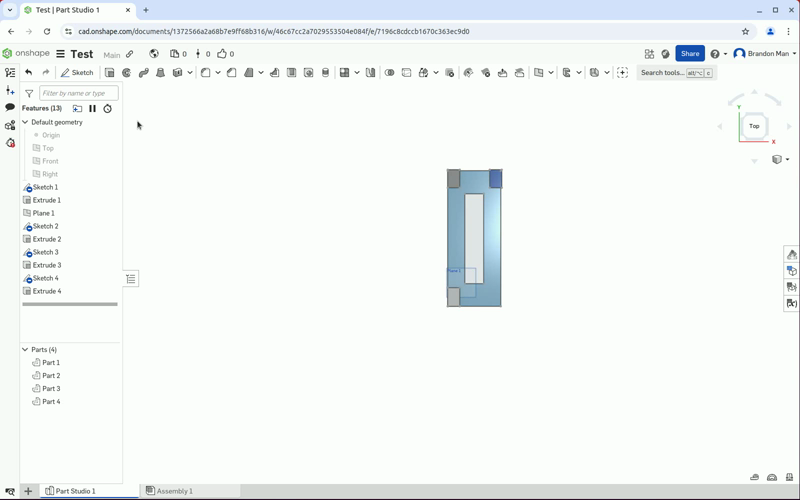
key(shift+h)
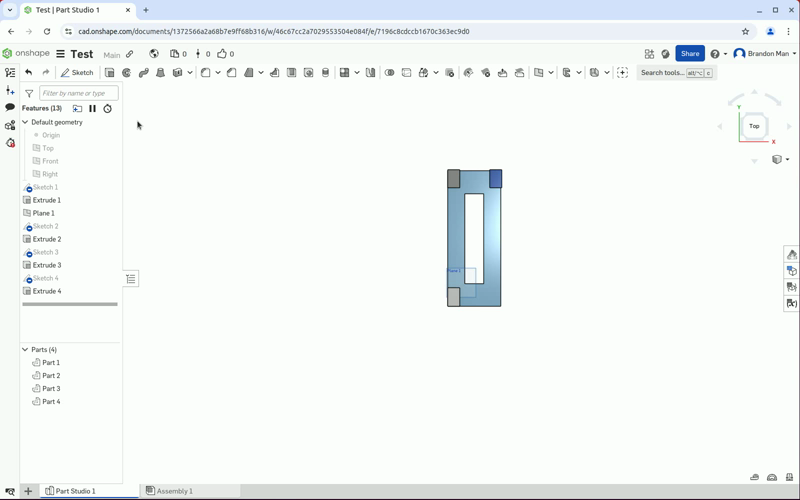
mouse_move(73, 189)
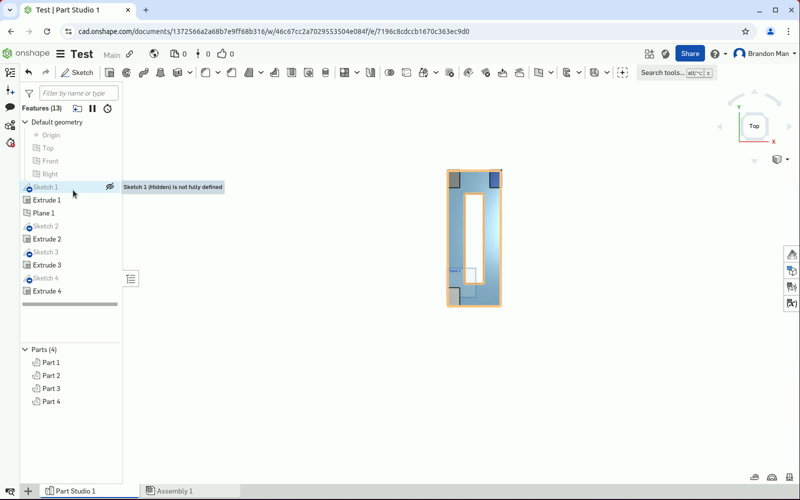
click(73, 189)
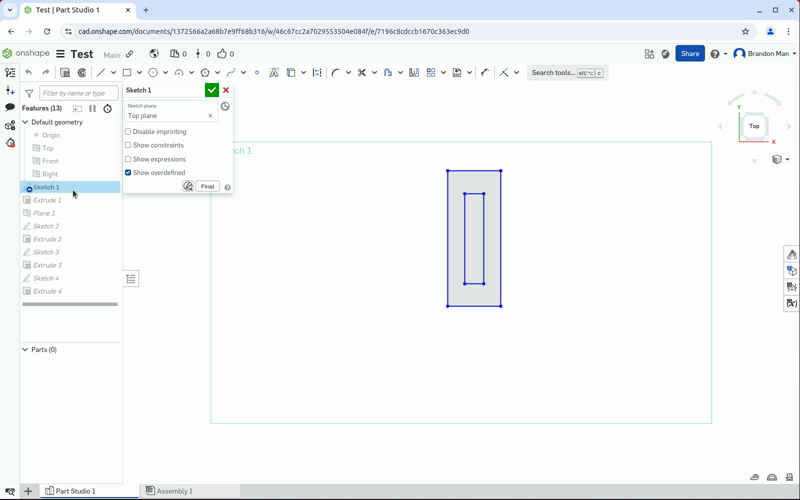
mouse_move(229, 92)
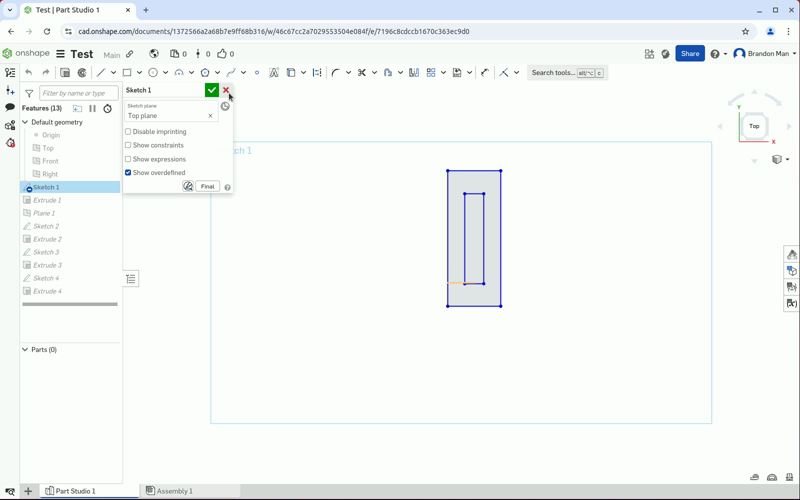
click(229, 92)
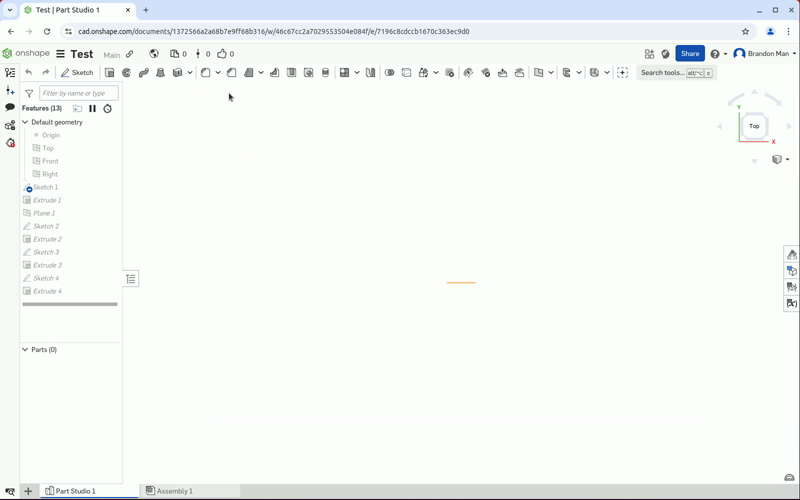
key(shift+s)
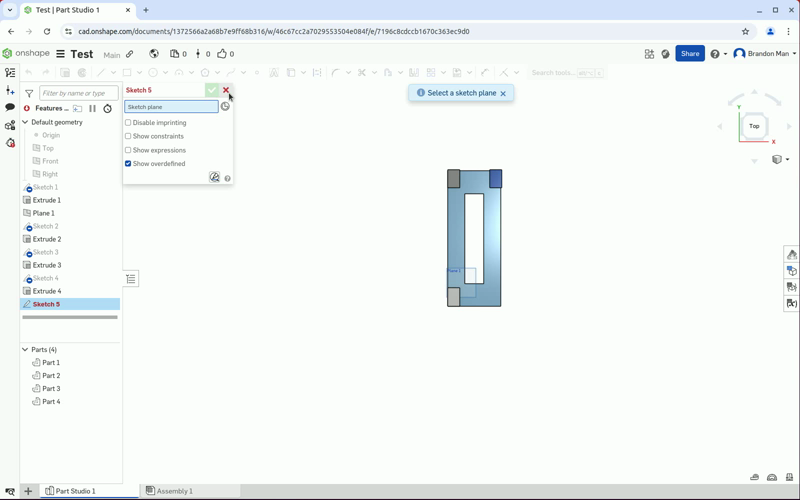
mouse_move(73, 215)
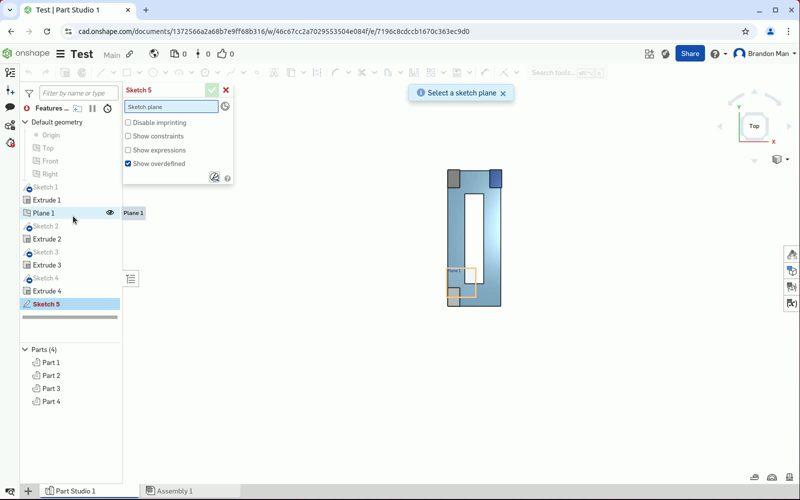
click(73, 215)
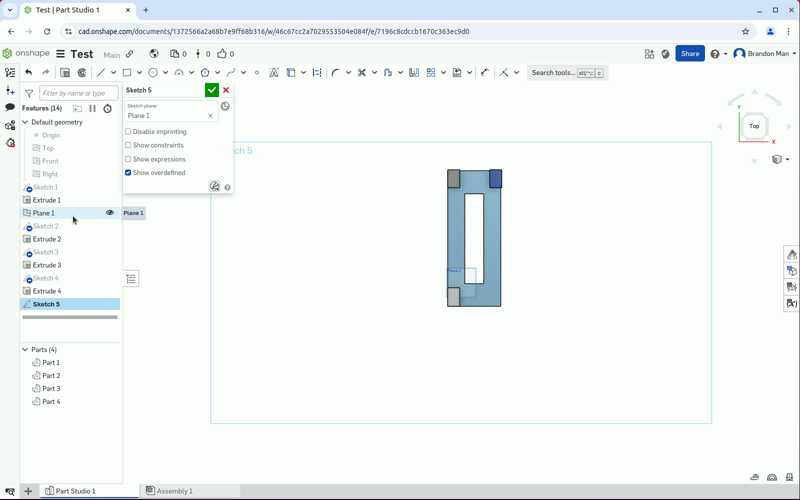
mouse_move(73, 352)
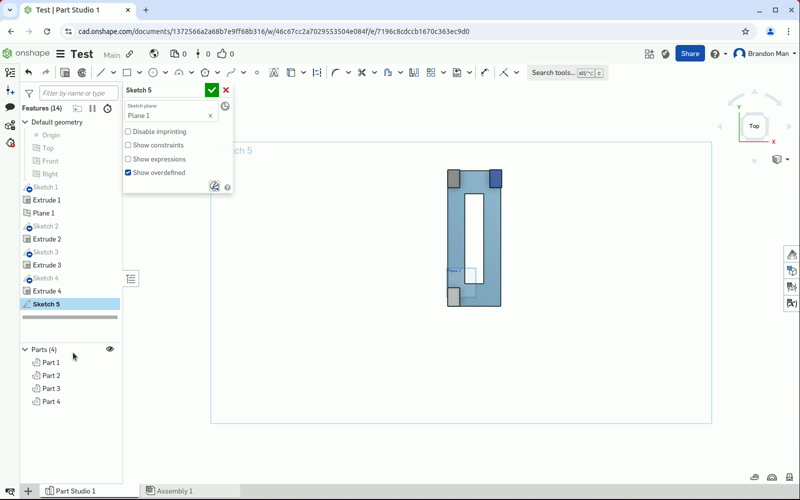
key(y)
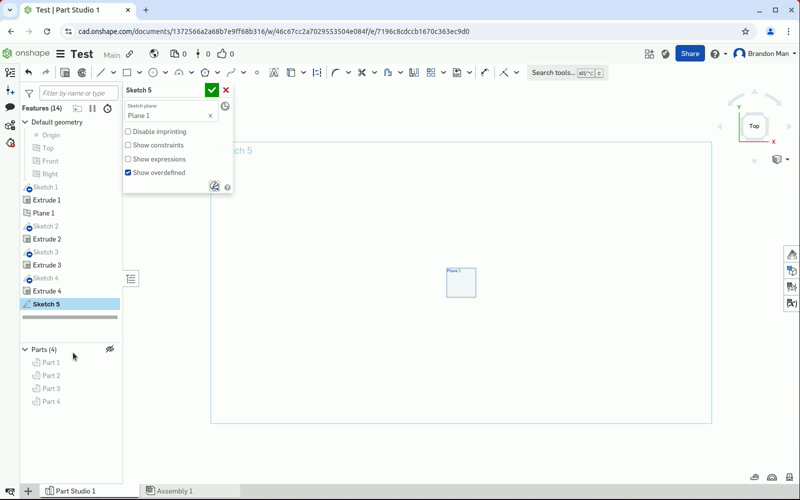
key(l)
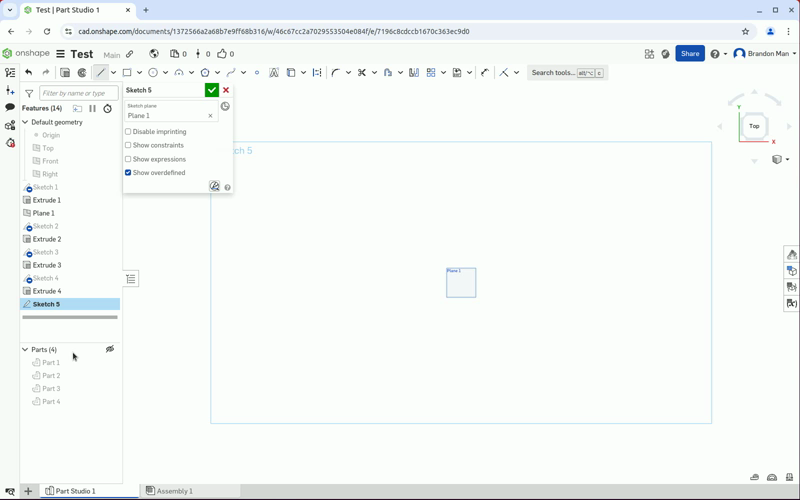
key_down(shift)
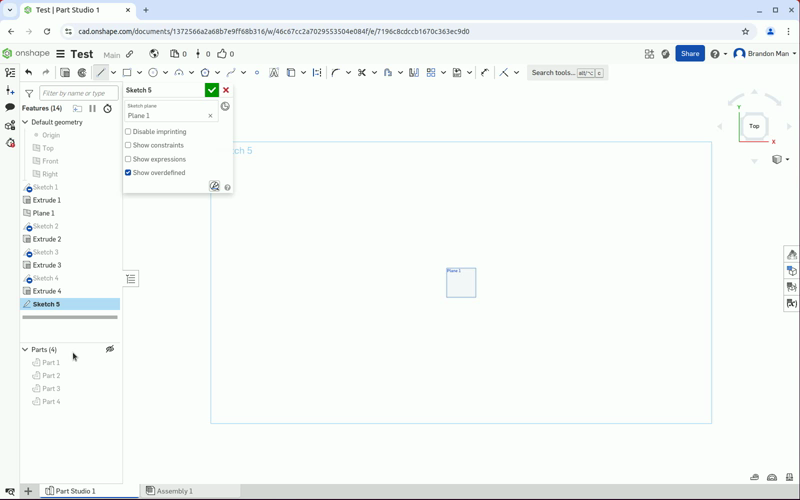
mouse_move(489, 306)
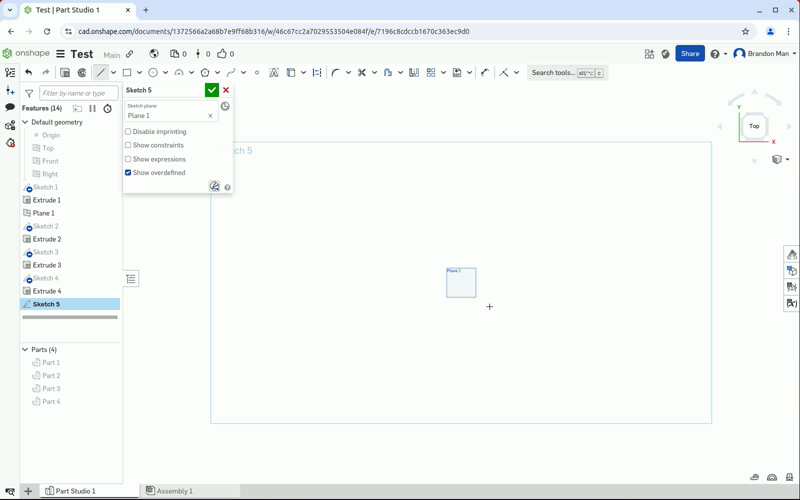
click(489, 306)
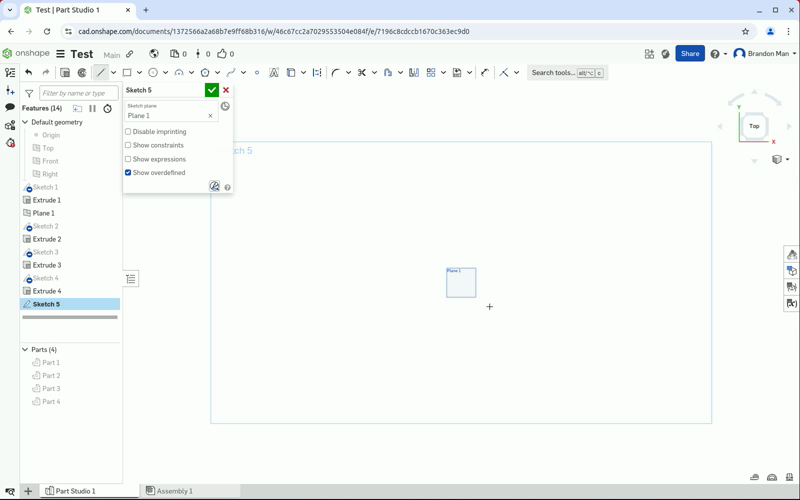
key_up(shift)
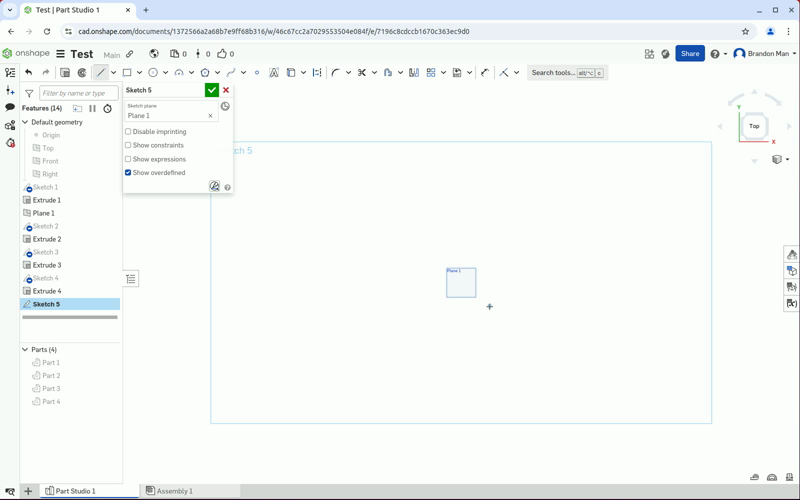
key_down(shift)
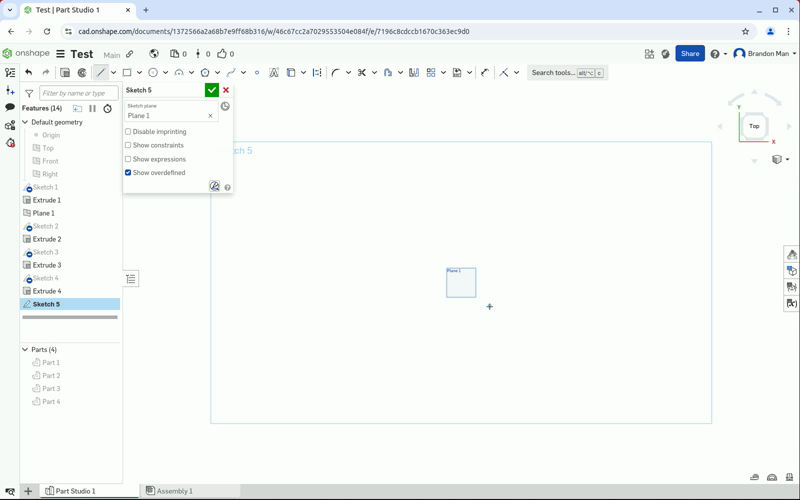
mouse_move(519, 306)
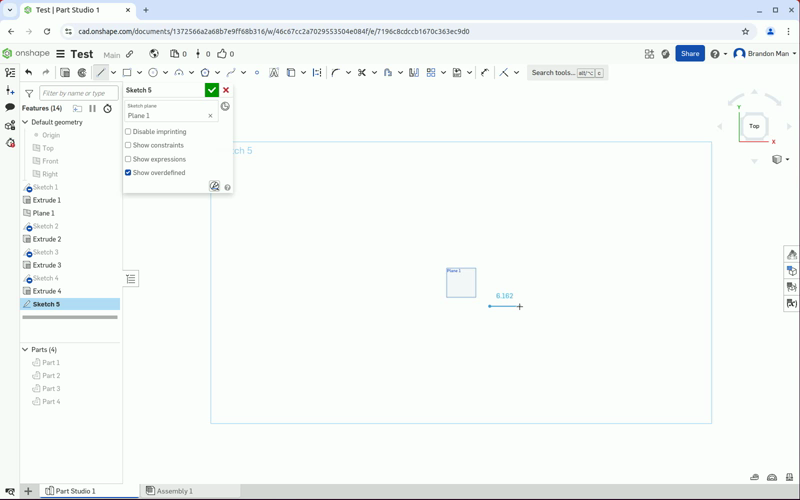
mouse_move(501, 306)
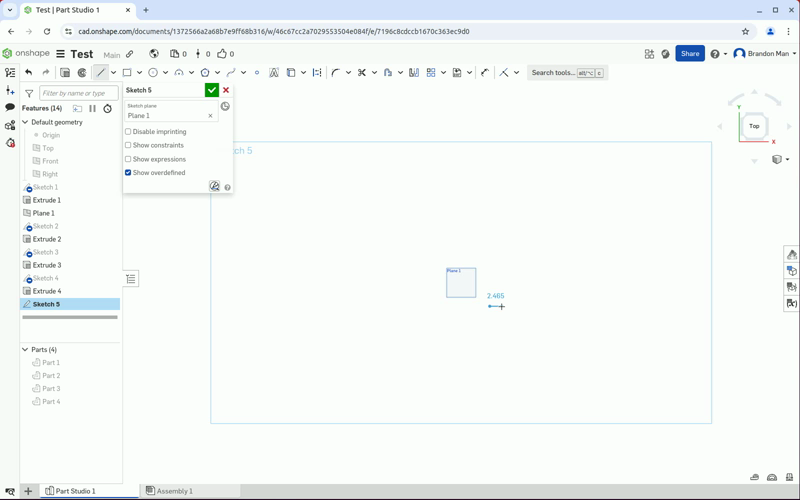
click(501, 306)
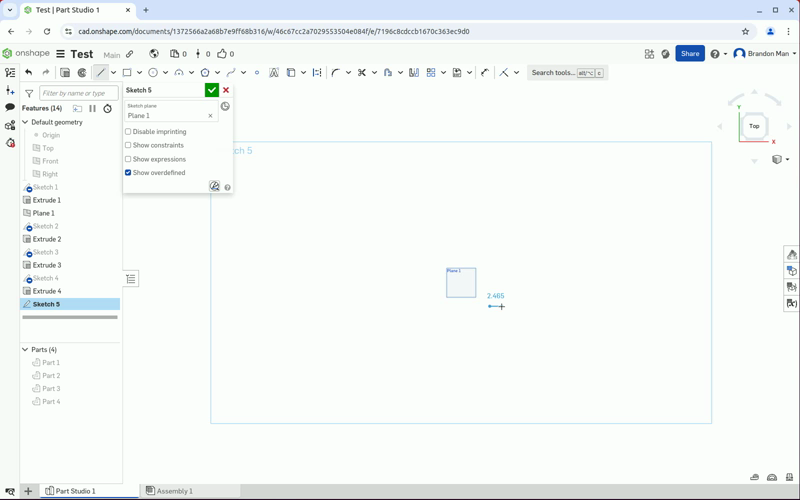
key_up(shift)
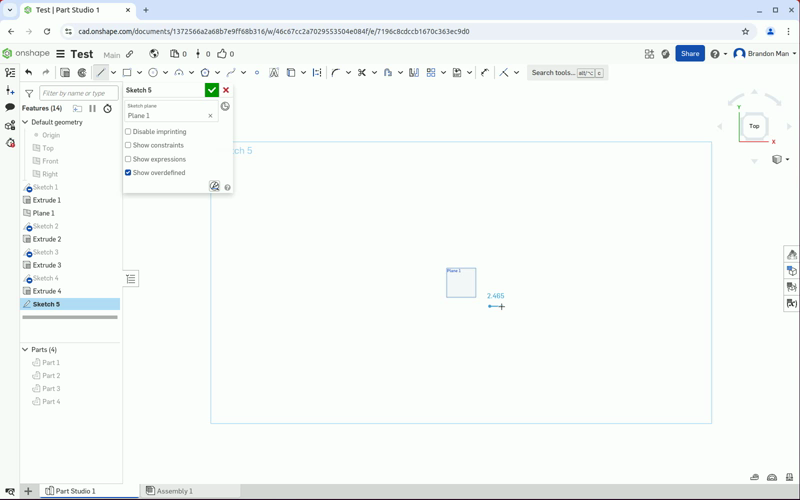
key_down(shift)
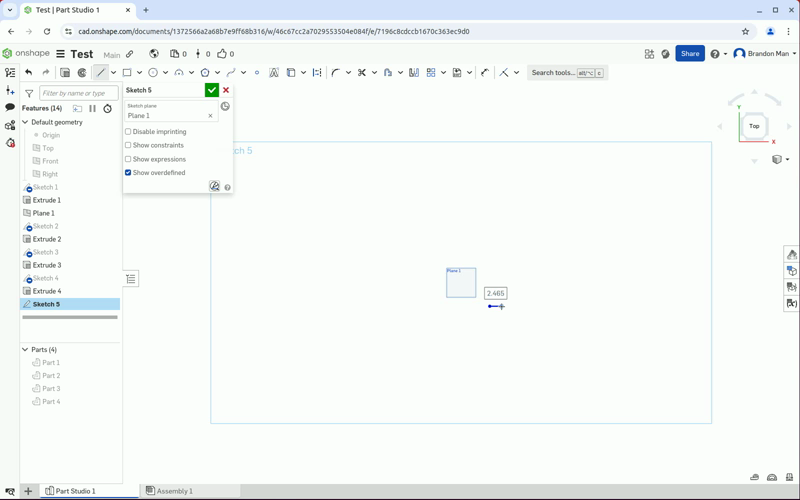
mouse_move(531, 306)
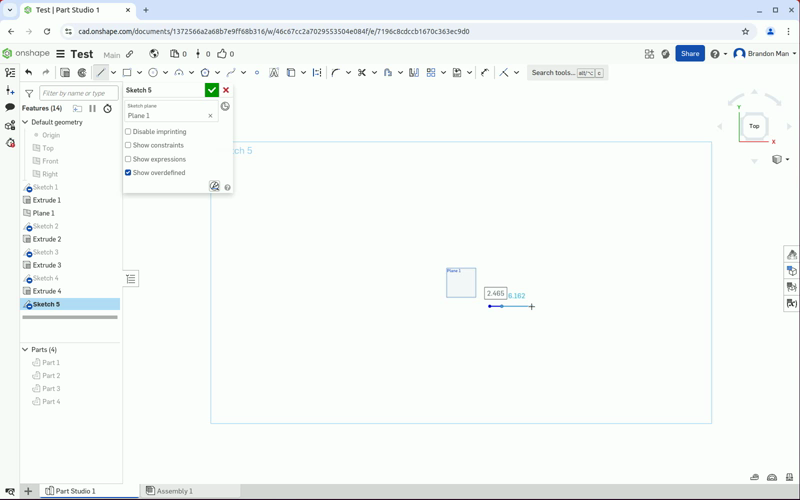
mouse_move(501, 287)
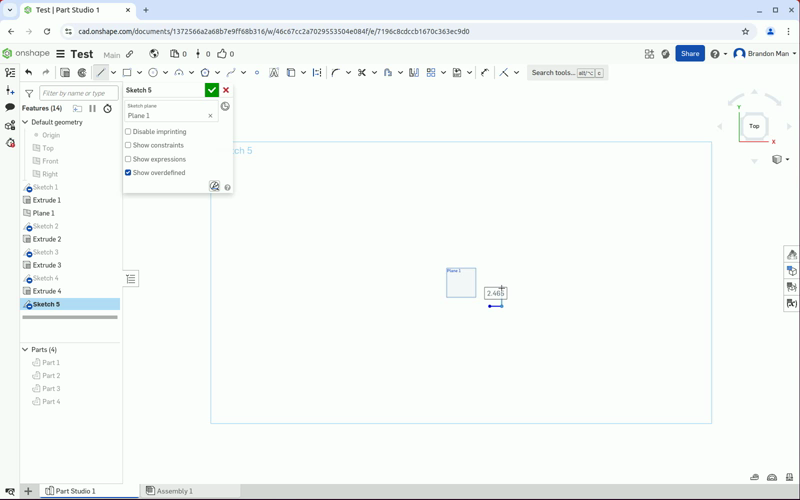
click(501, 287)
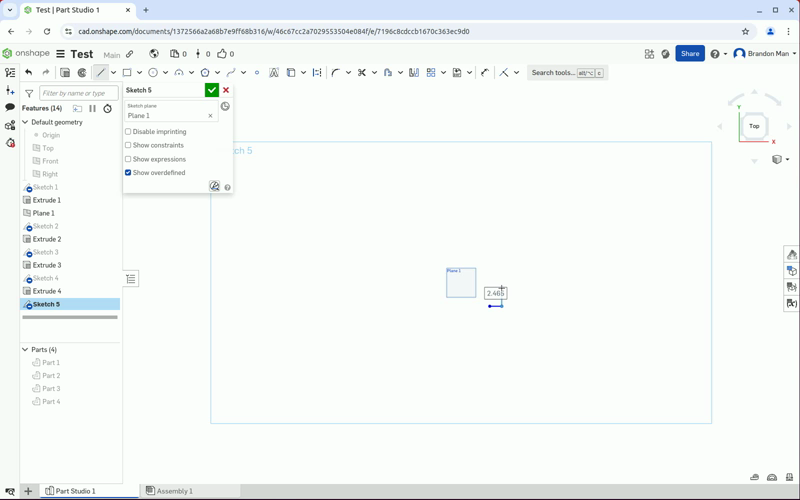
key_up(shift)
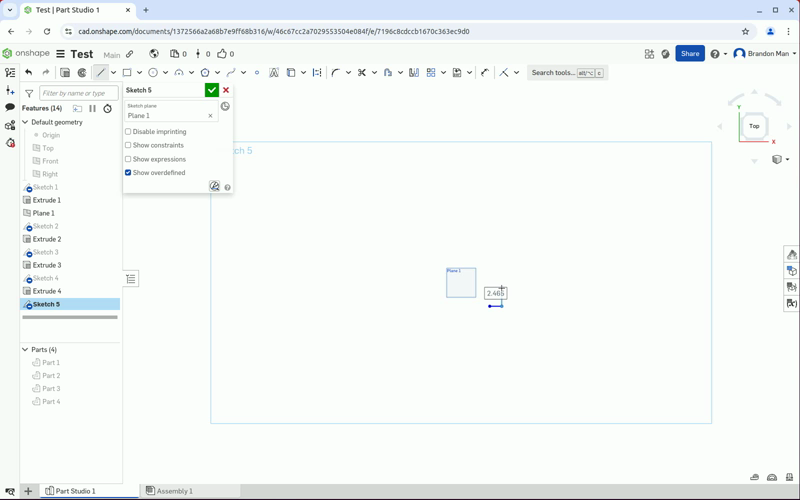
key_down(shift)
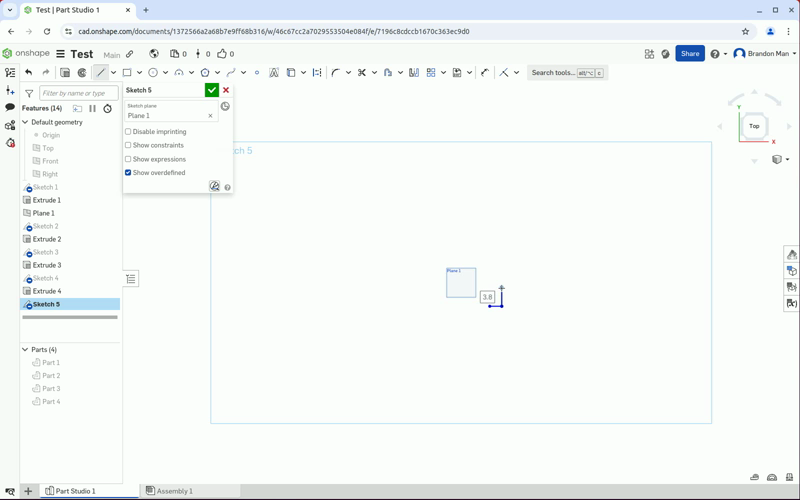
mouse_move(531, 287)
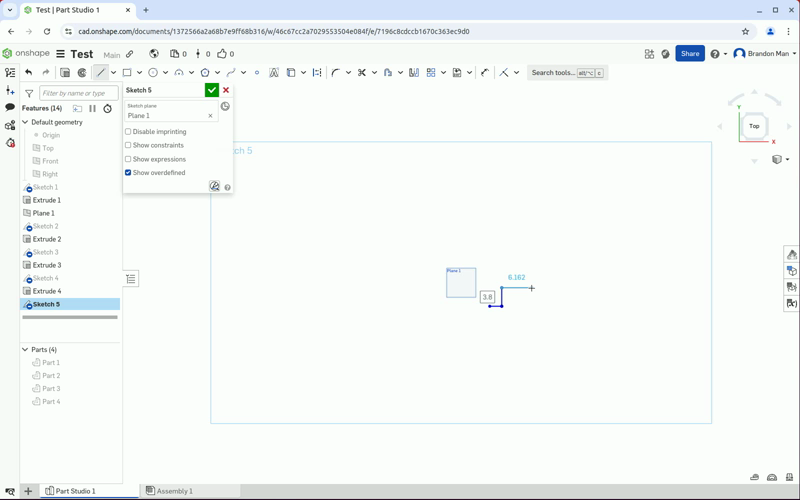
mouse_move(489, 287)
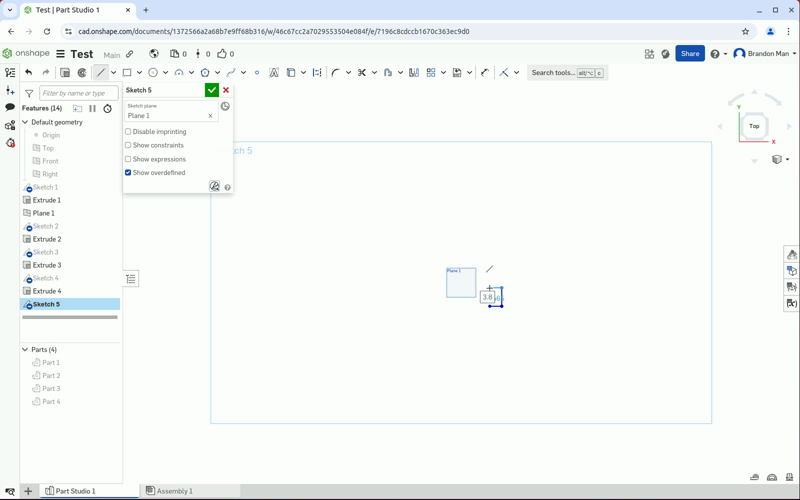
click(489, 287)
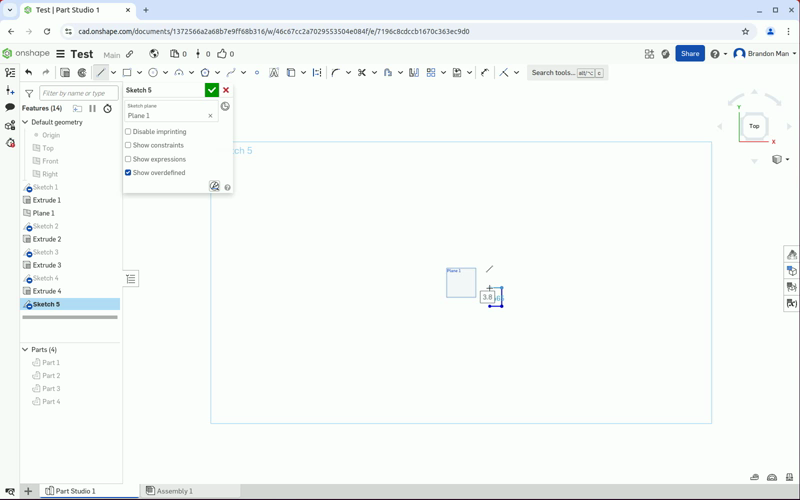
key_up(shift)
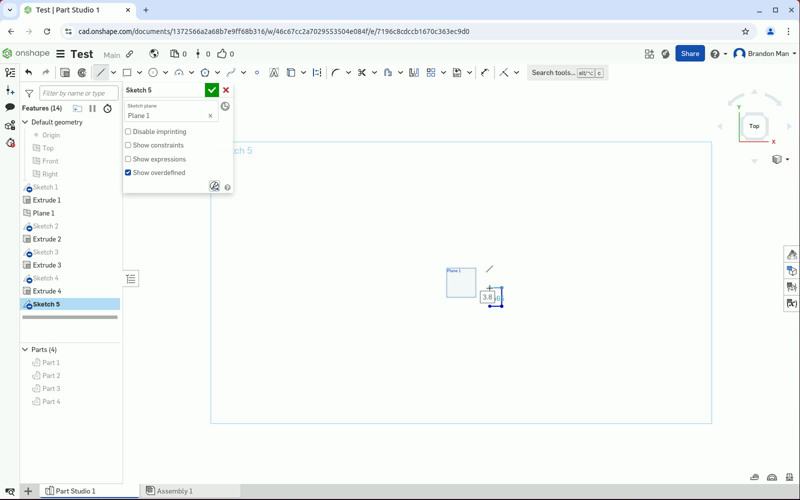
mouse_move(519, 287)
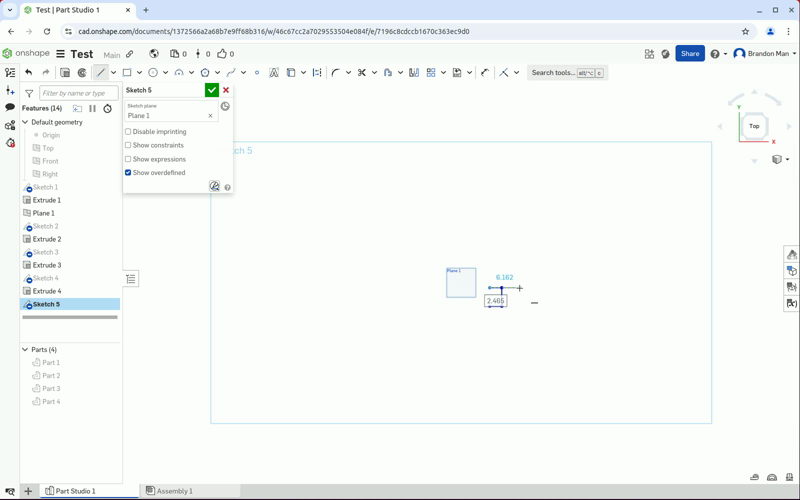
key_down(shift)
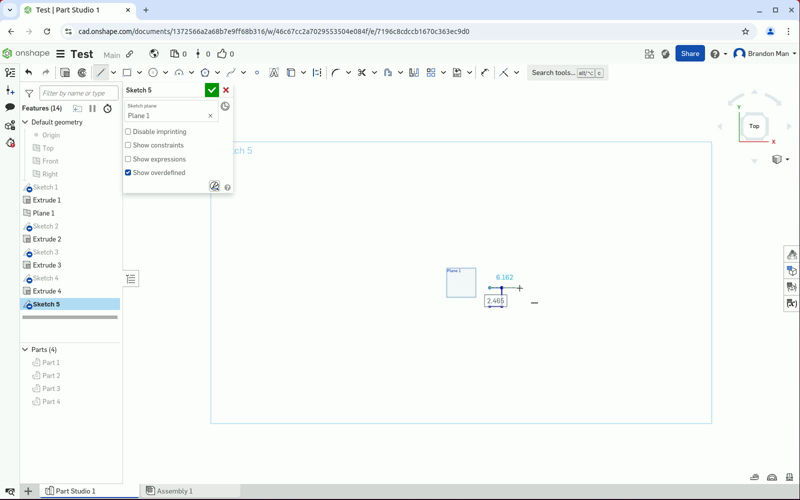
mouse_move(489, 306)
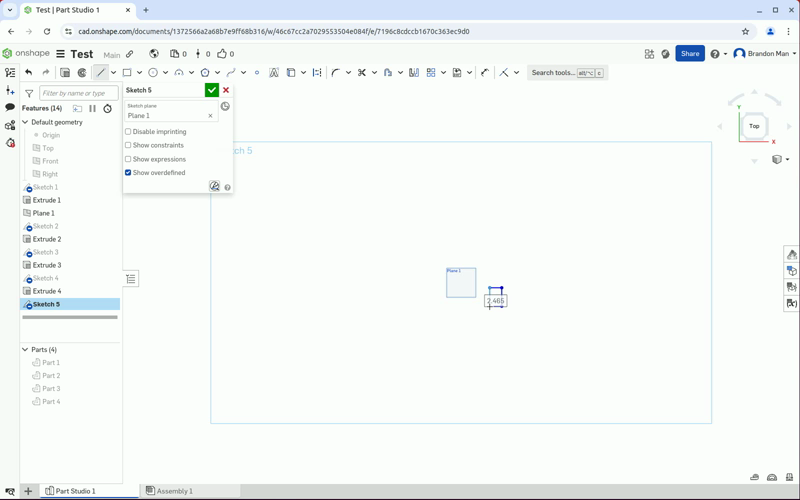
key_up(shift)
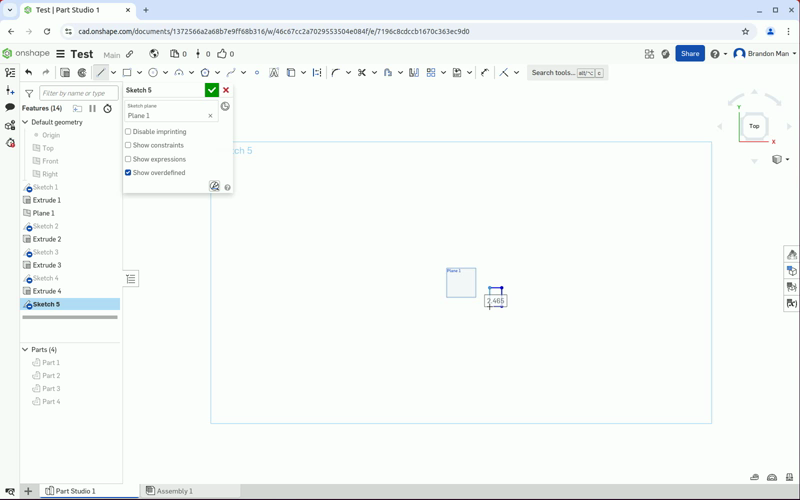
click(489, 306)
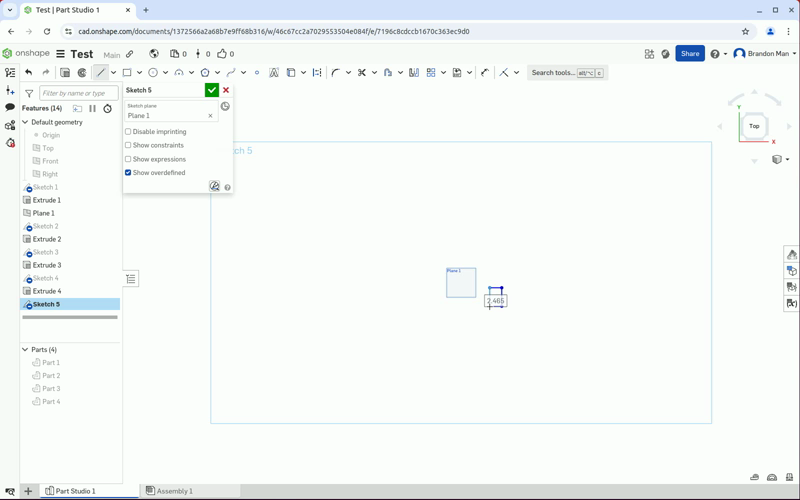
key(esc)
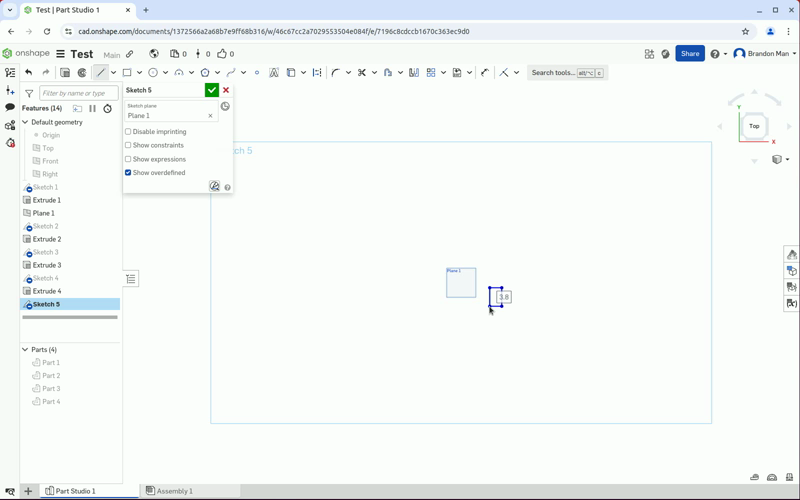
mouse_move(497, 293)
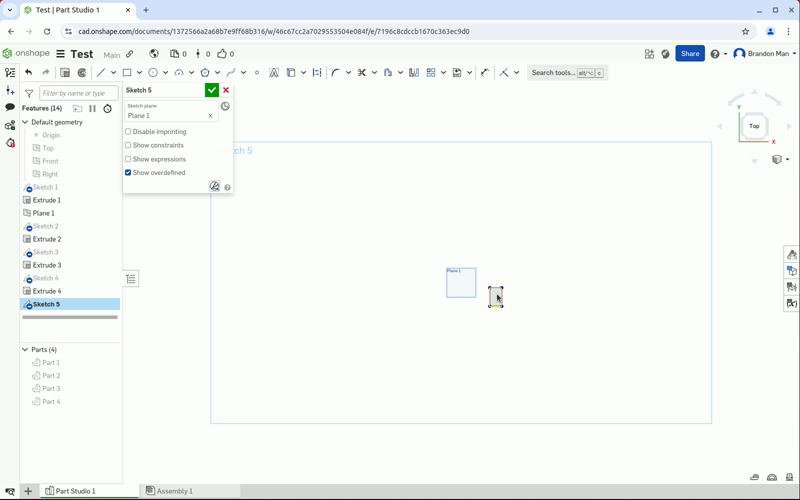
scroll(6)
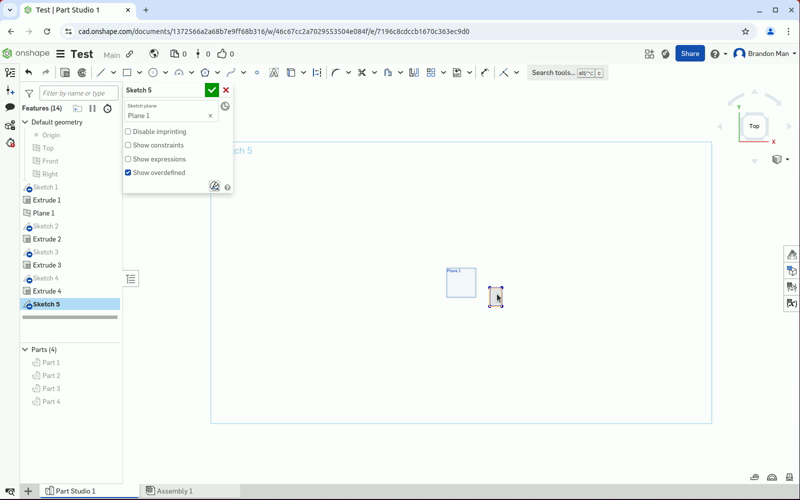
scroll(6)
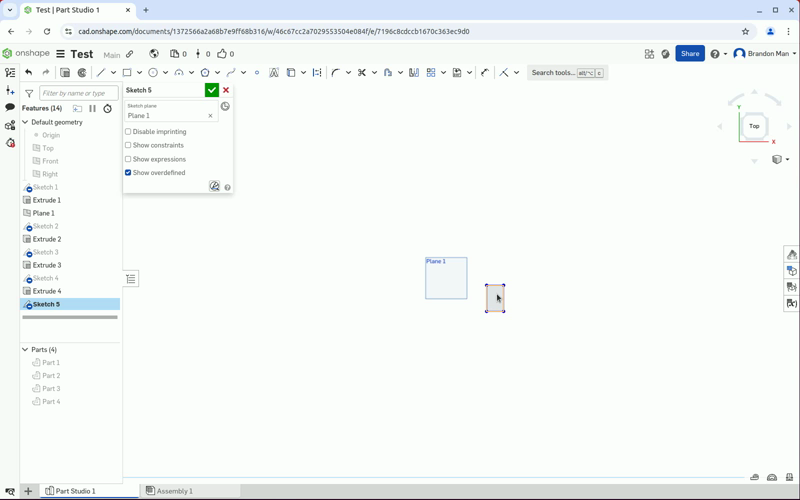
scroll(6)
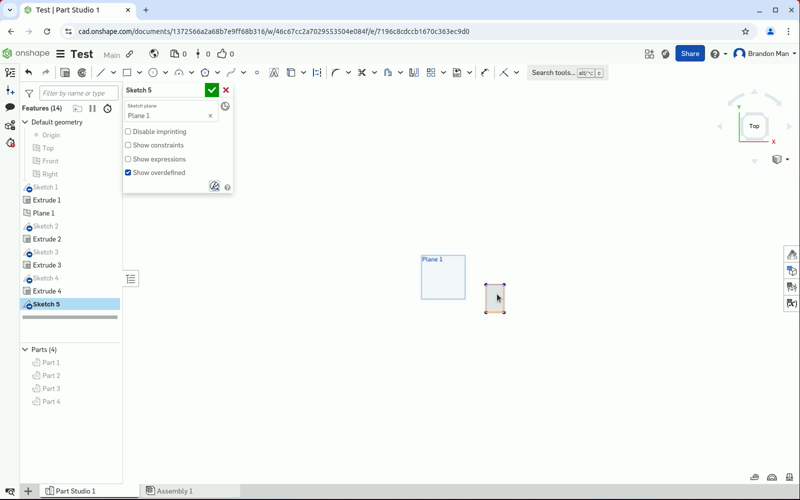
scroll(6)
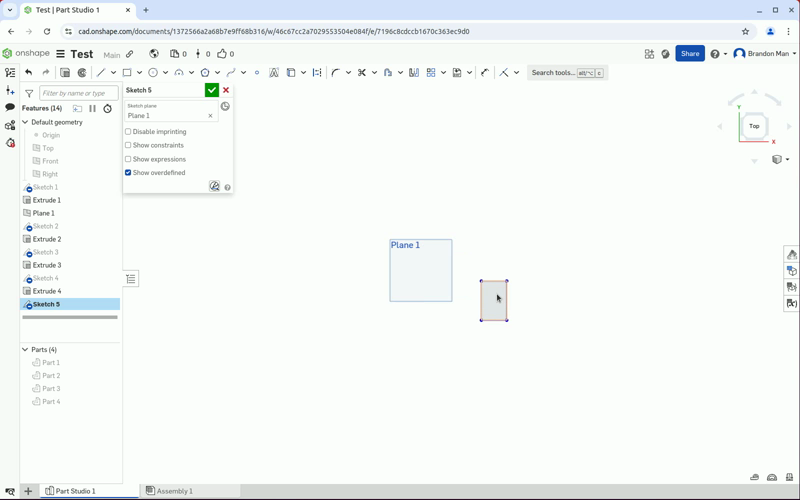
scroll(6)
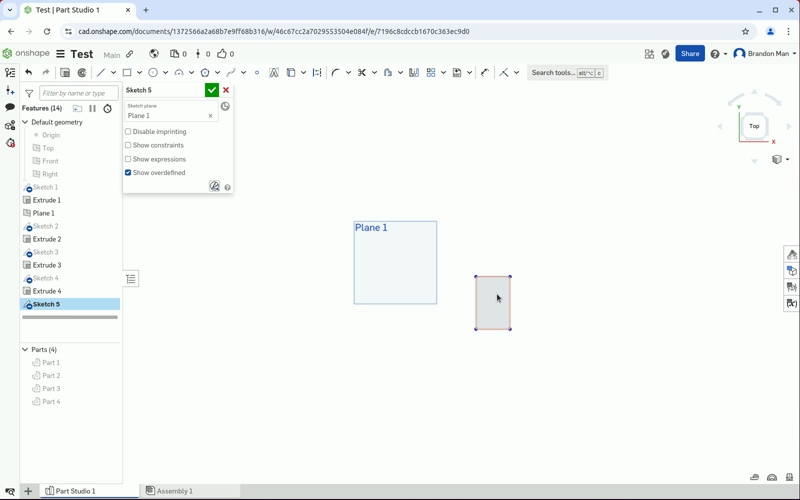
scroll(6)
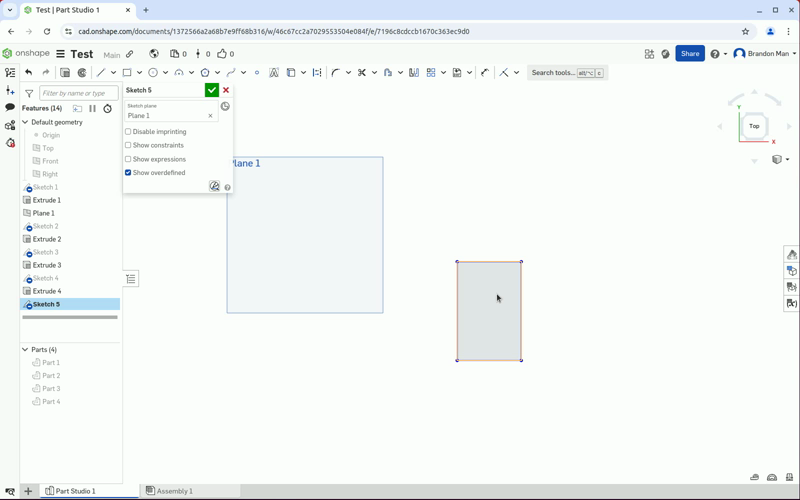
scroll(6)
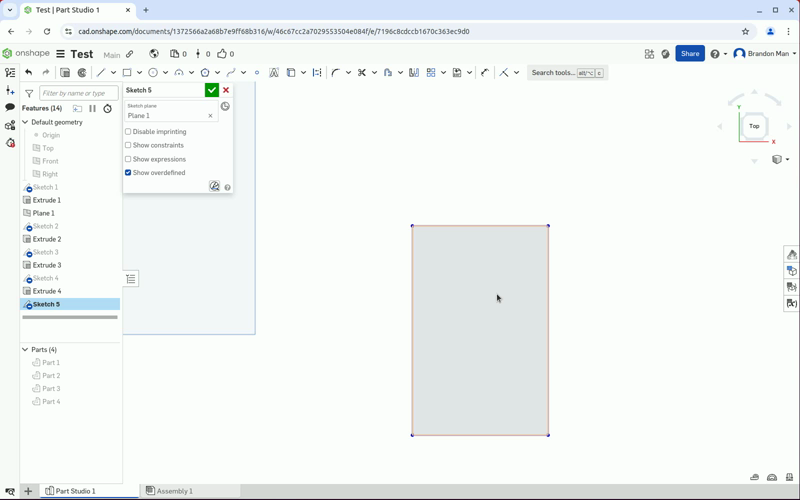
click(497, 293)
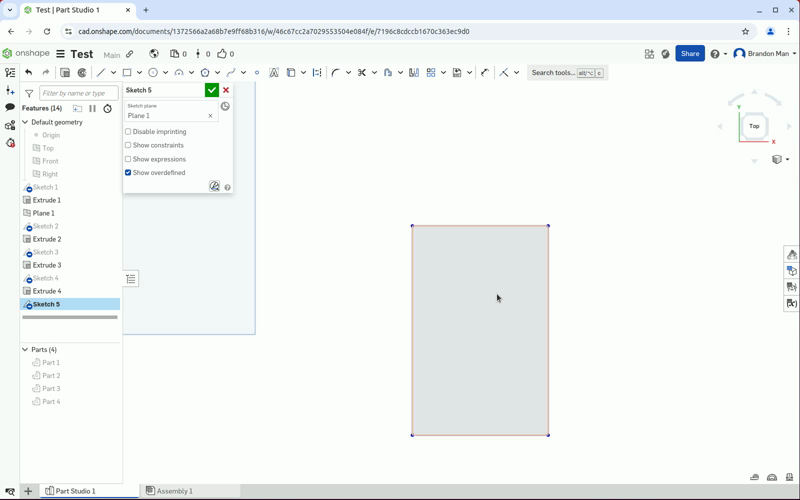
scroll(-6)
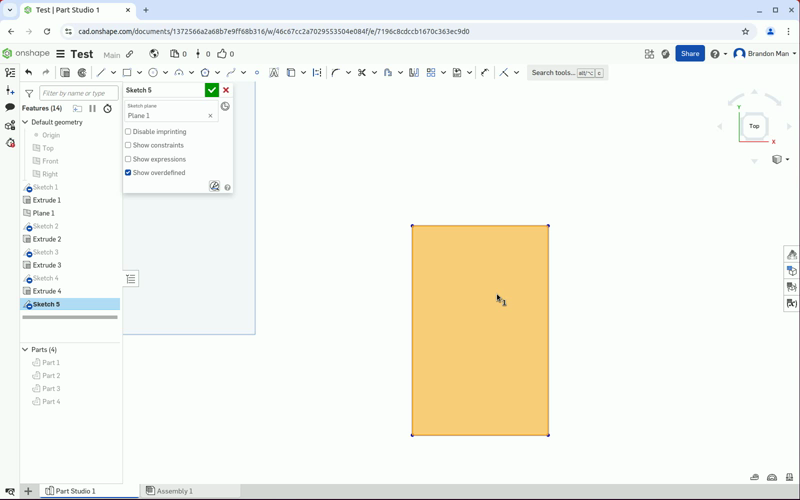
scroll(-6)
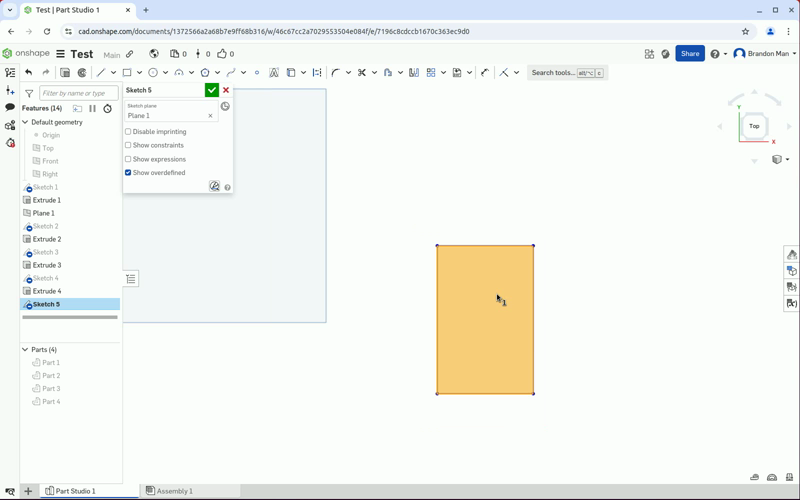
scroll(-6)
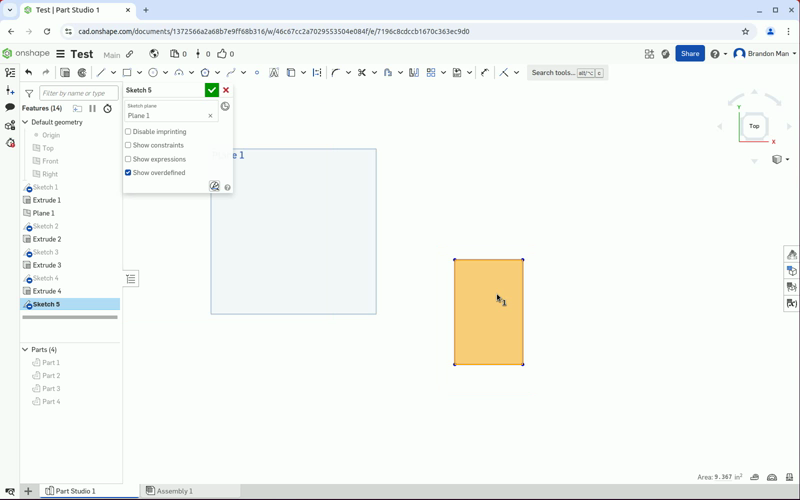
scroll(-6)
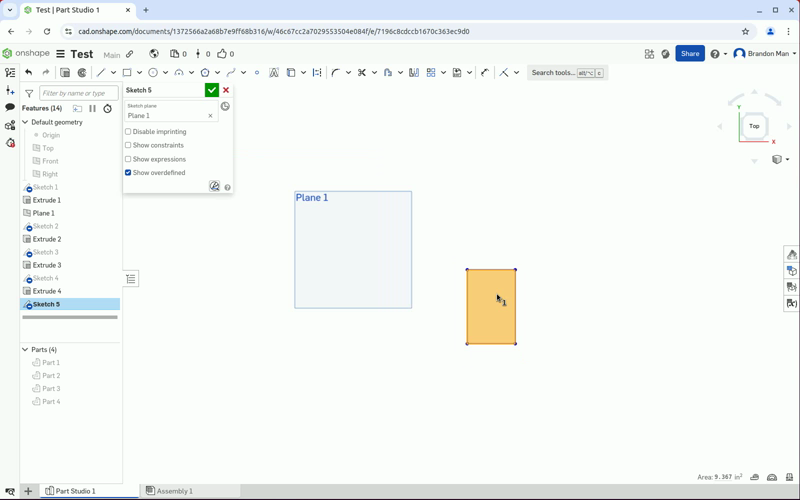
scroll(-6)
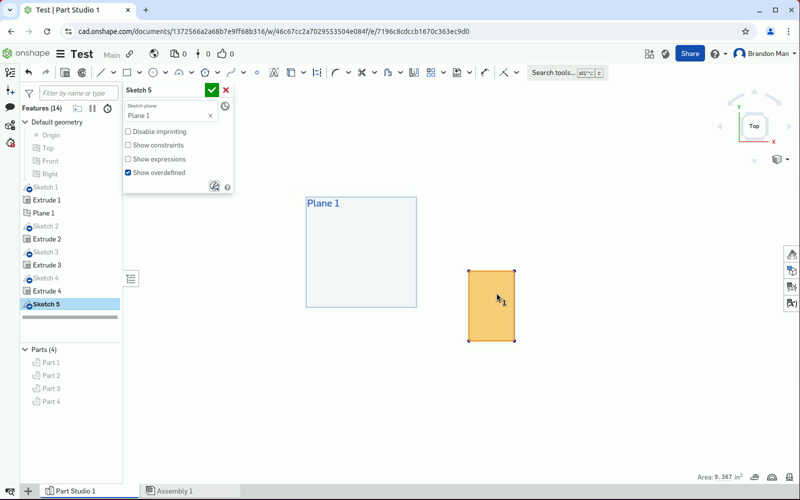
scroll(-6)
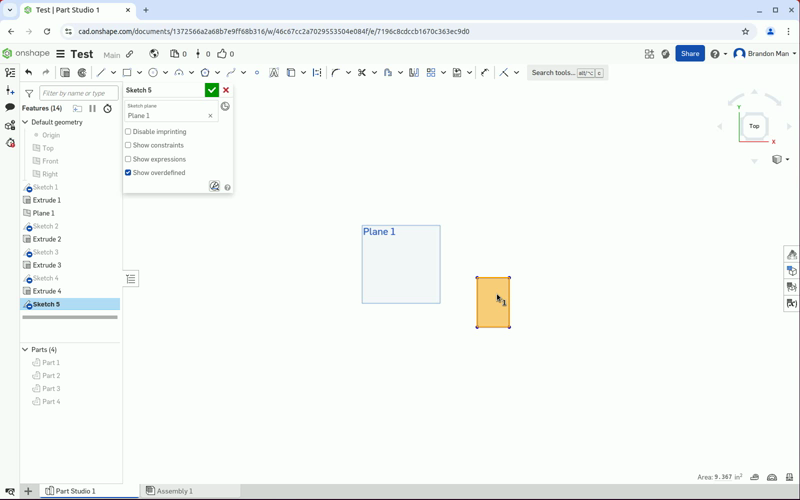
scroll(-6)
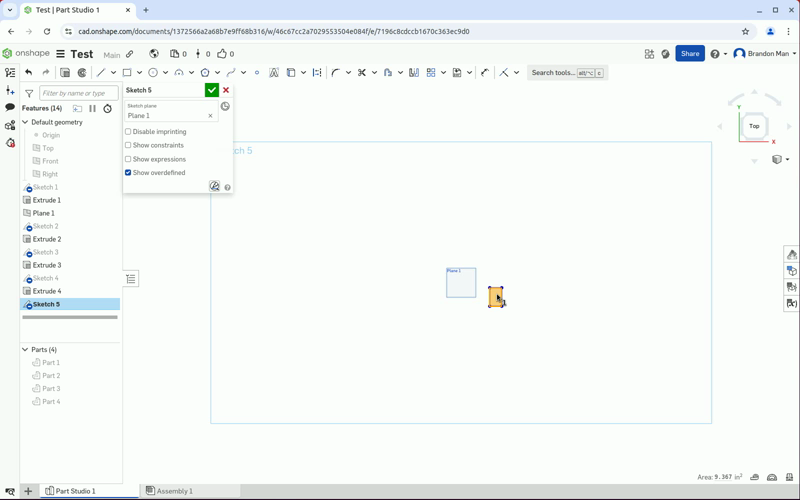
mouse_move(73, 352)
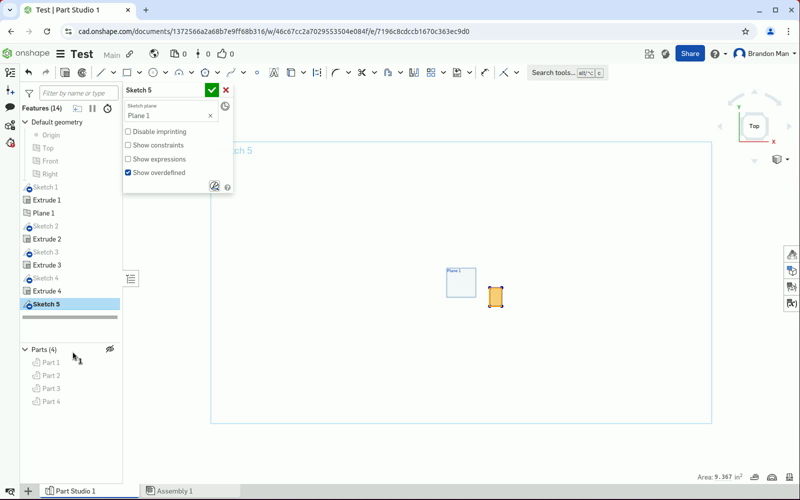
key(shift+y)
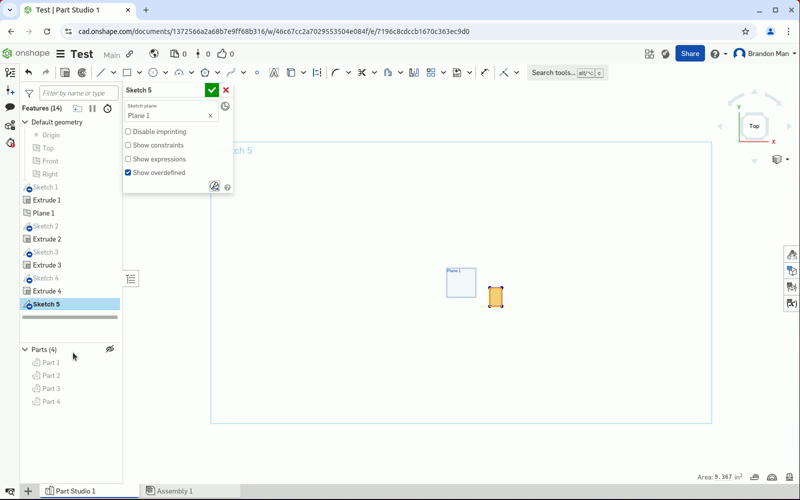
key(shift+e)
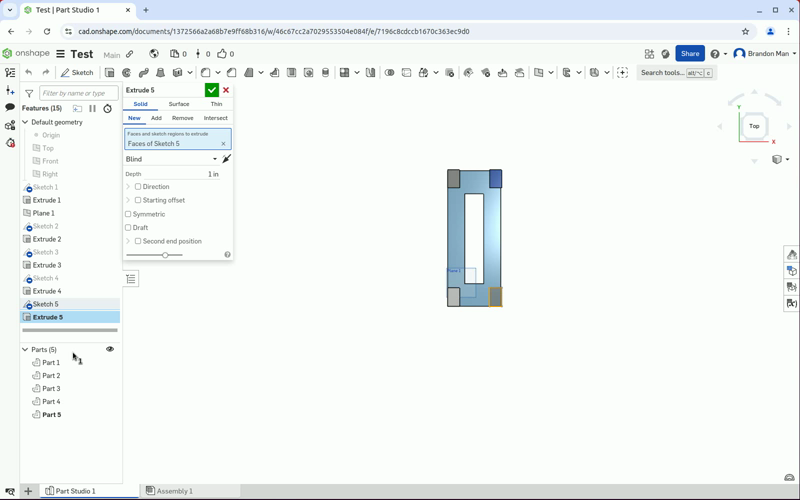
mouse_move(143, 106)
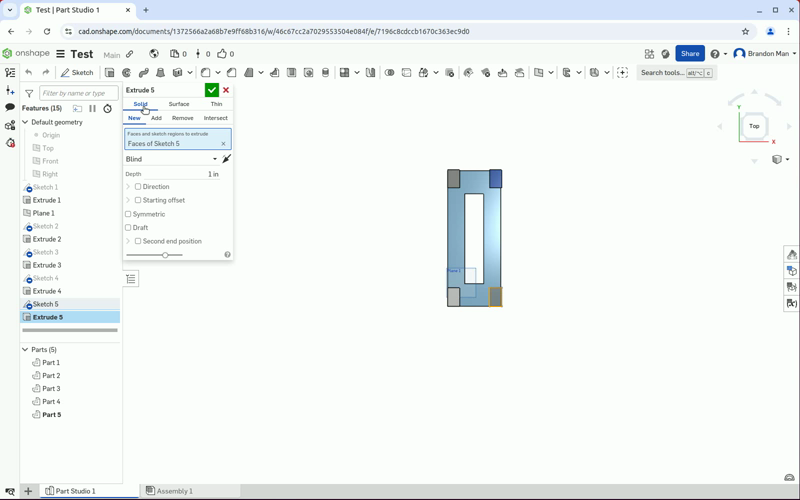
click(143, 106)
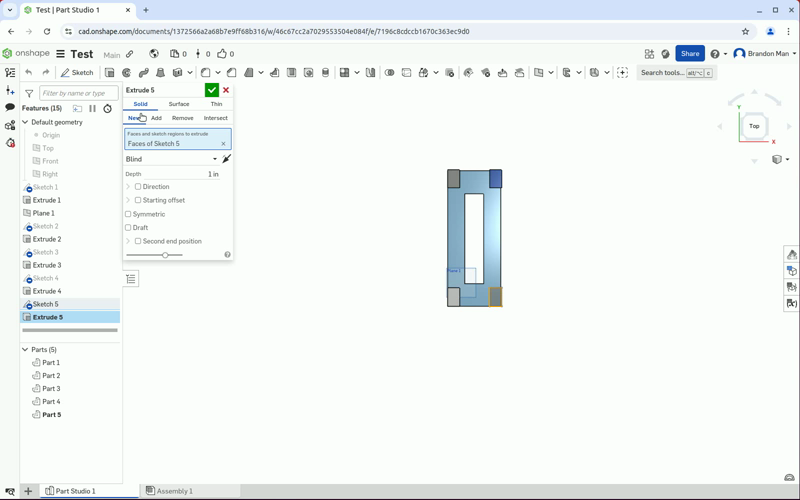
mouse_move(137, 120)
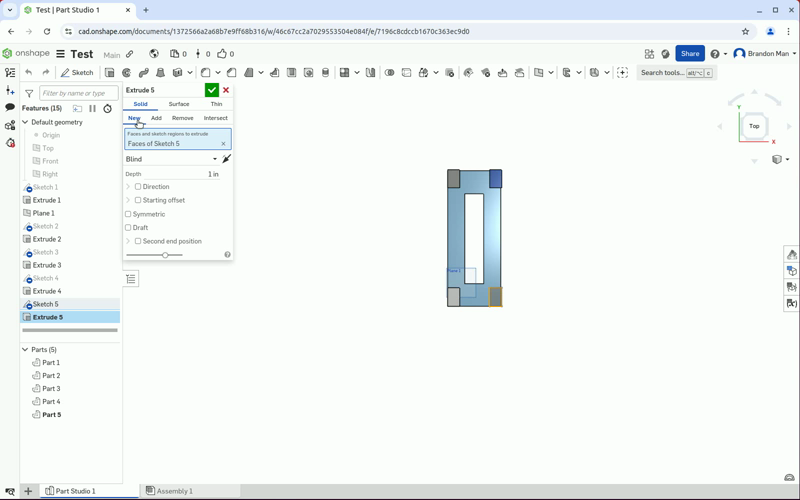
click(137, 120)
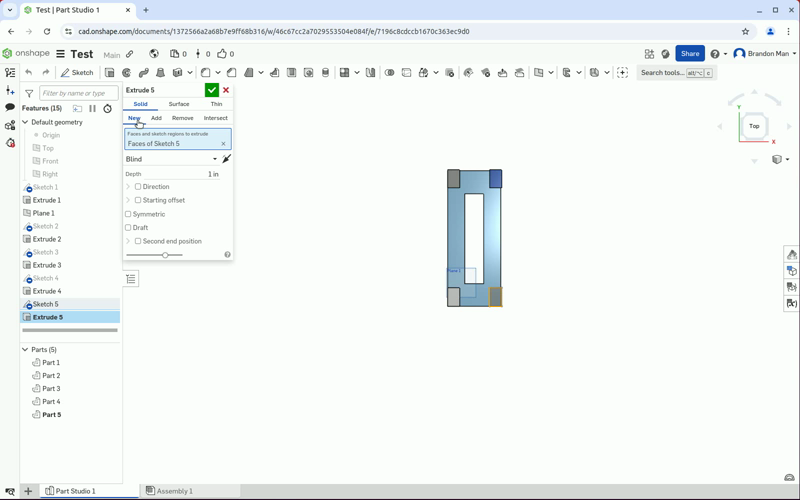
key(tab, 4)
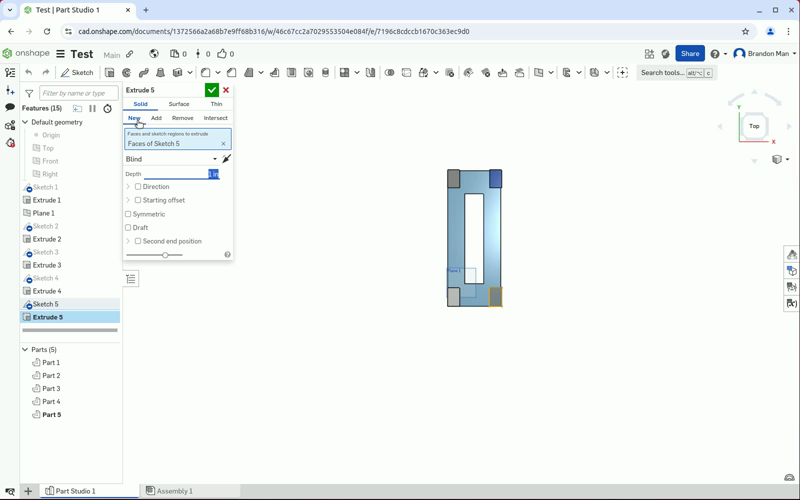
text(3.129)
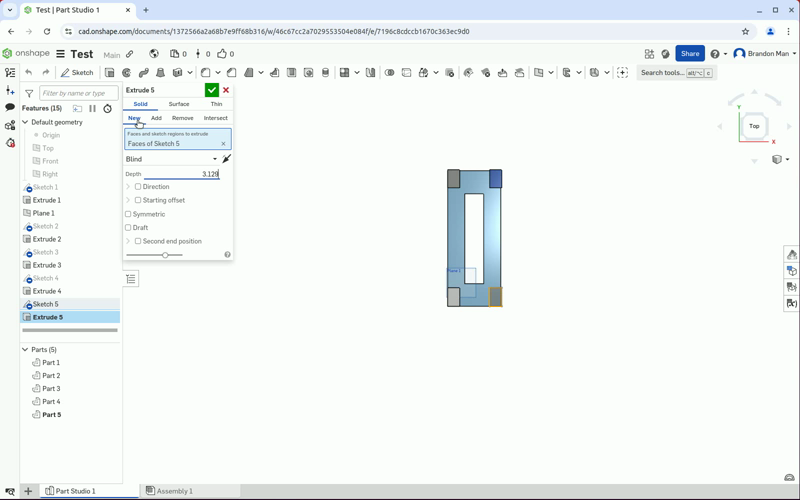
key(enter)
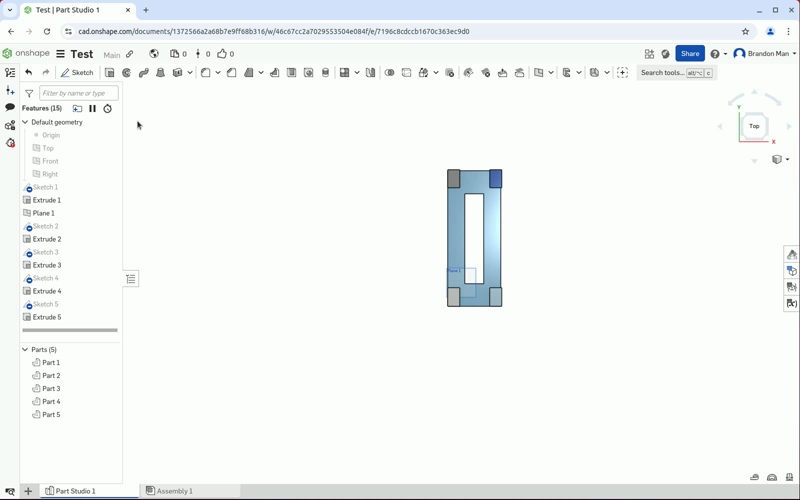
key(shift+h)
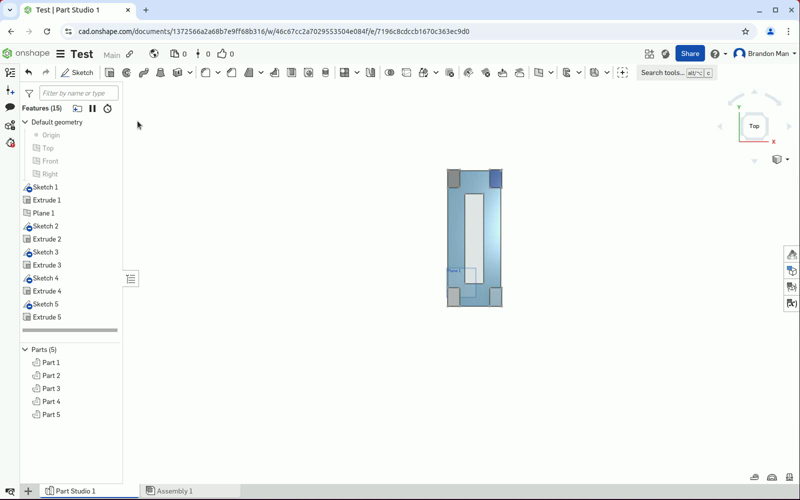
key(shift+h)
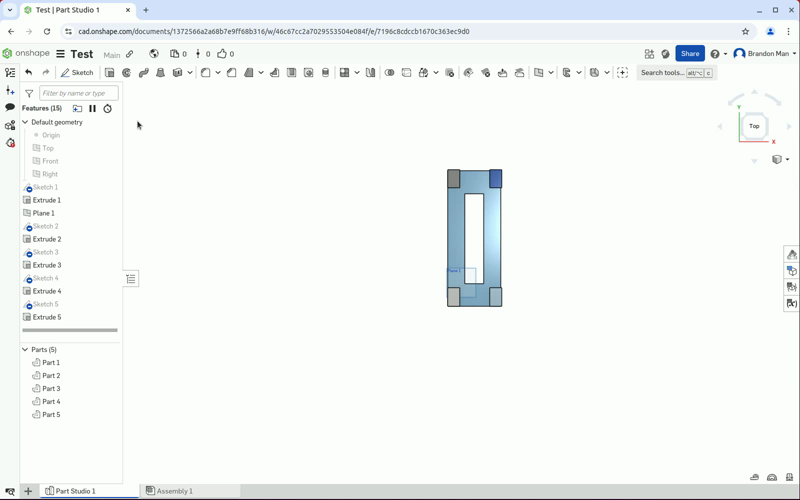
mouse_move(73, 189)
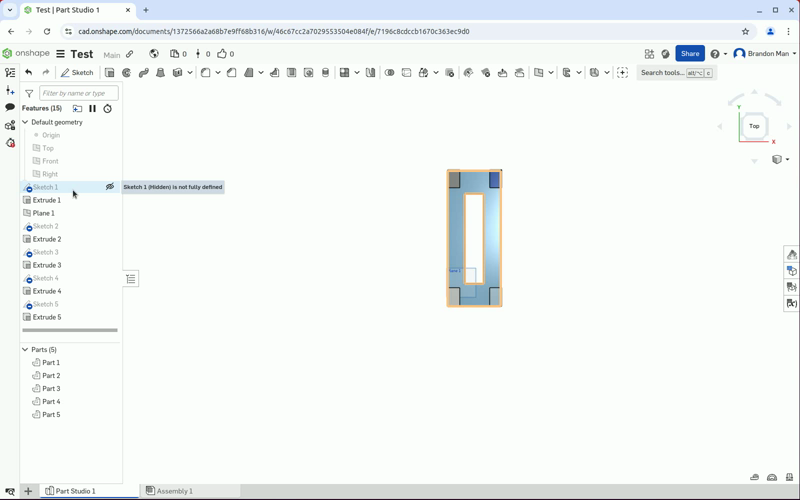
click(73, 189)
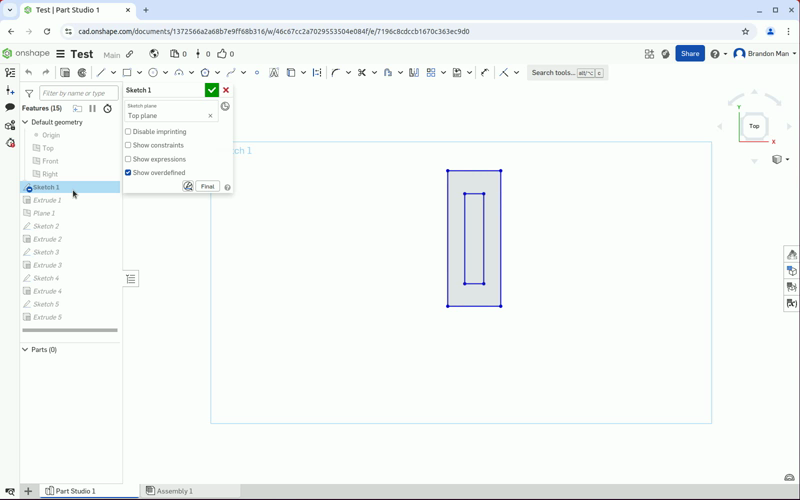
mouse_move(229, 92)
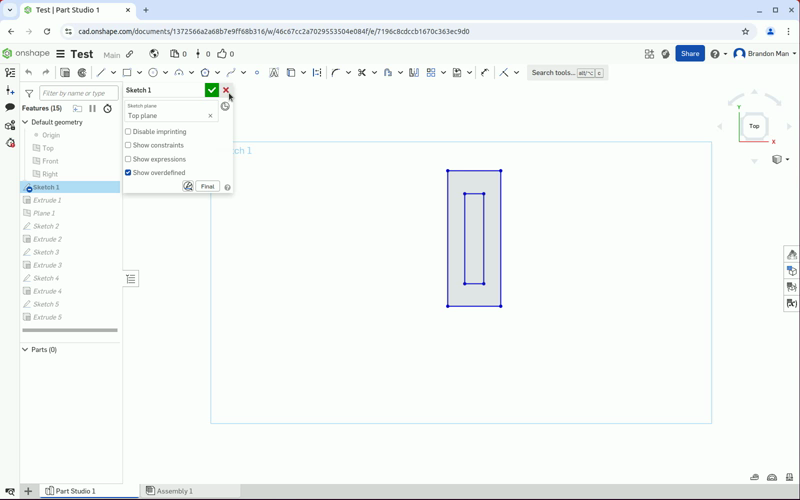
click(229, 92)
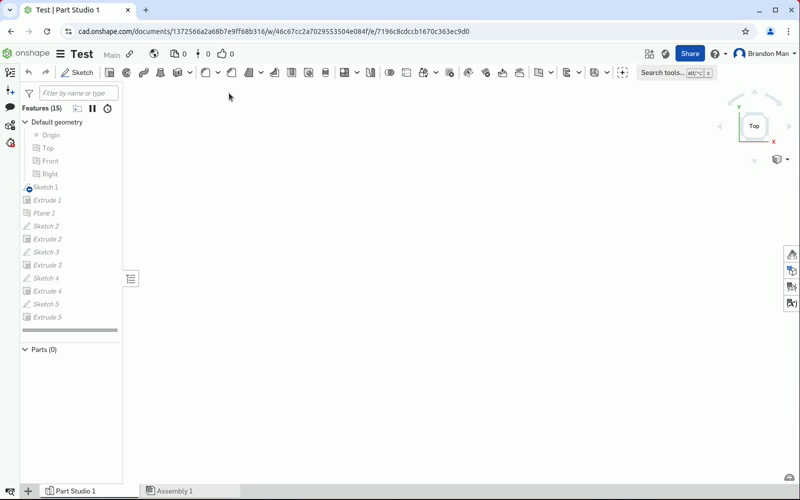
key(shift+s)
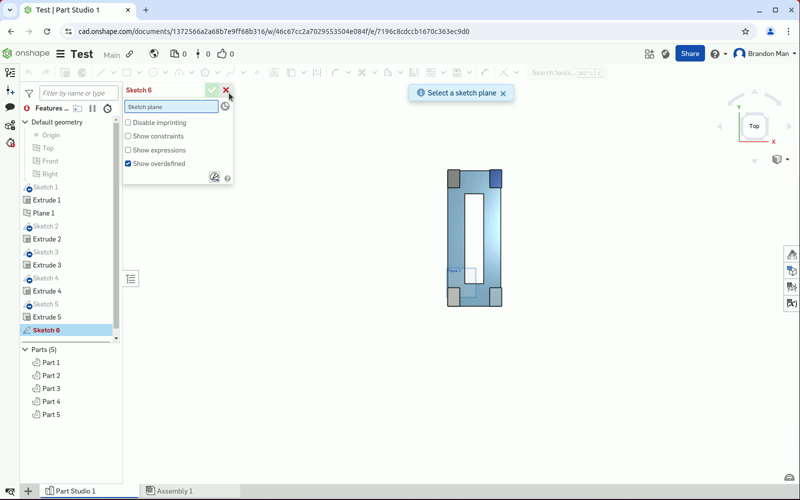
mouse_move(69, 215)
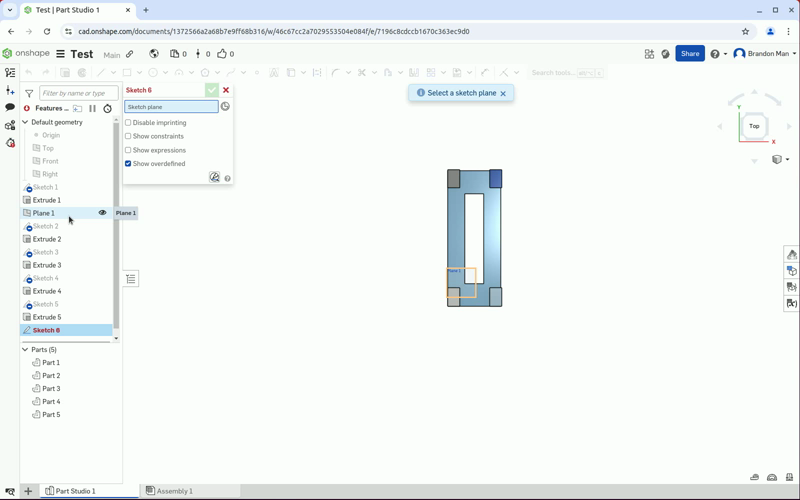
click(69, 215)
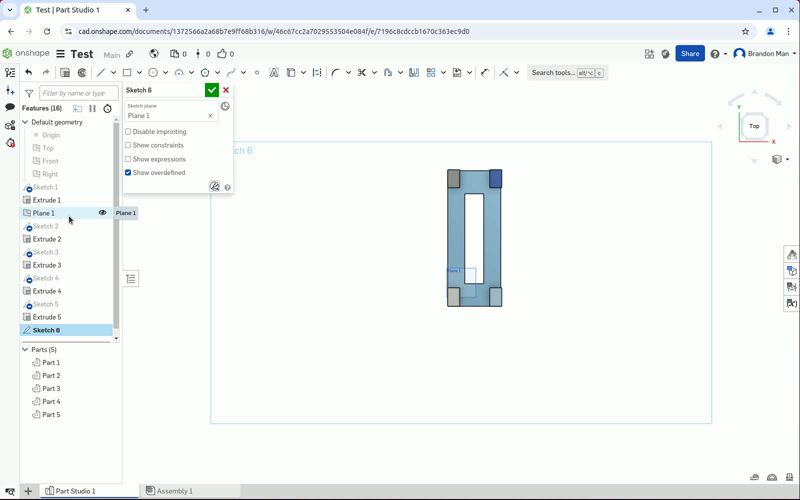
mouse_move(73, 352)
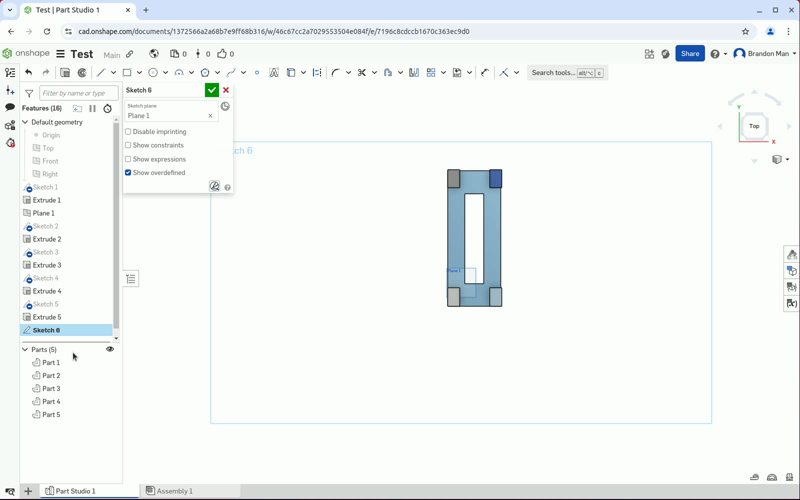
key(y)
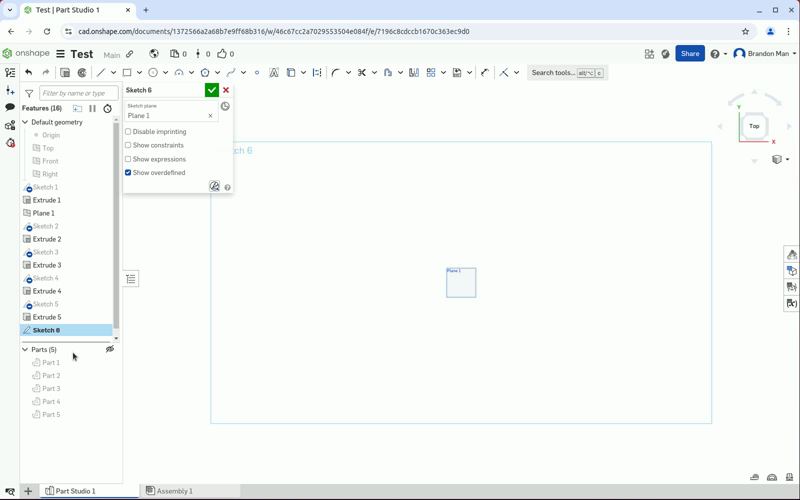
key(l)
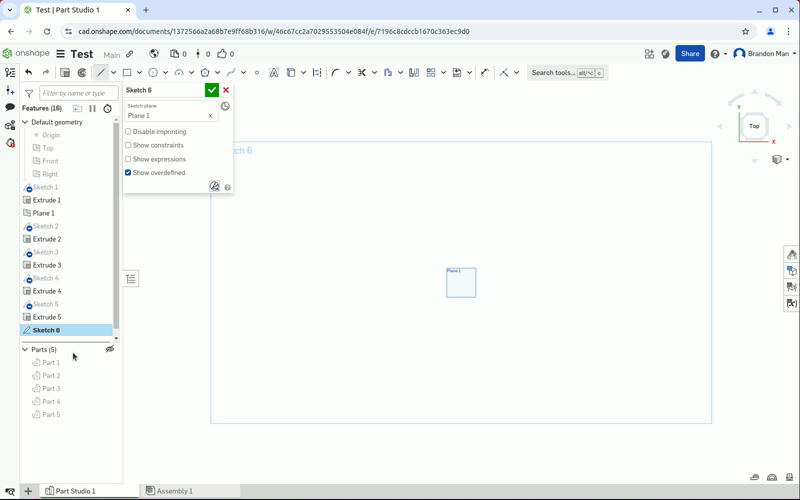
key_down(shift)
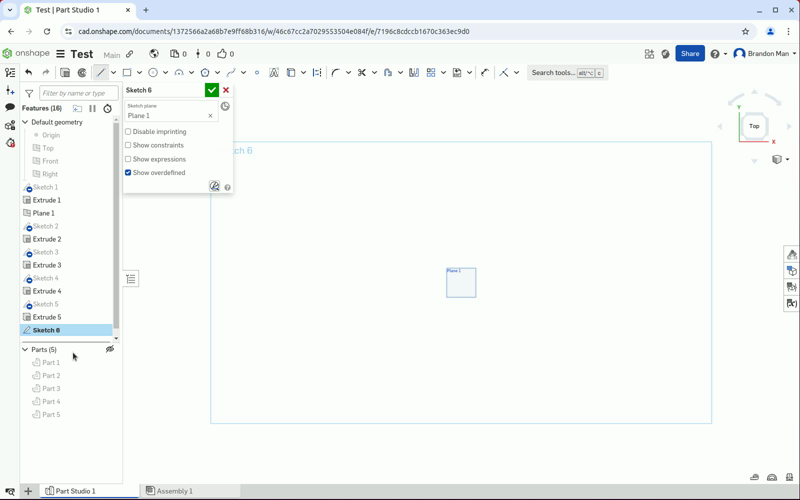
mouse_move(459, 288)
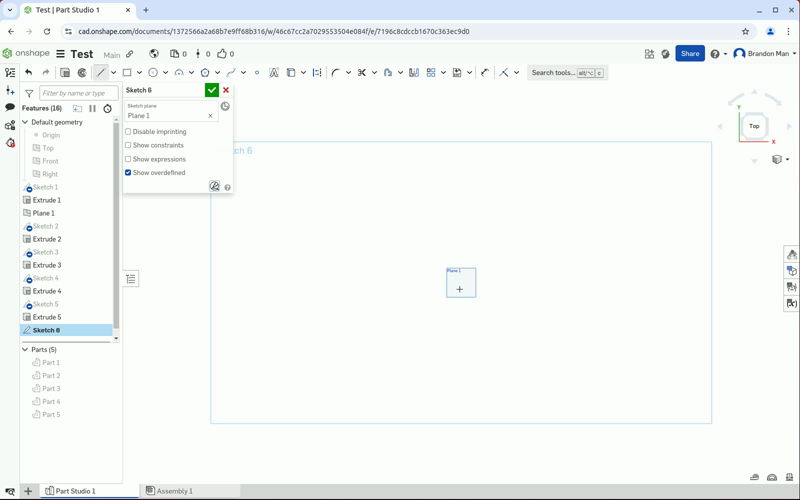
click(459, 288)
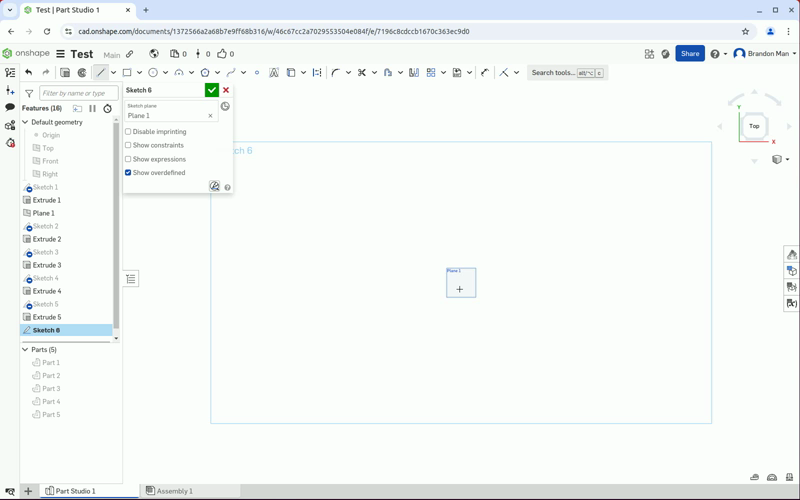
key_up(shift)
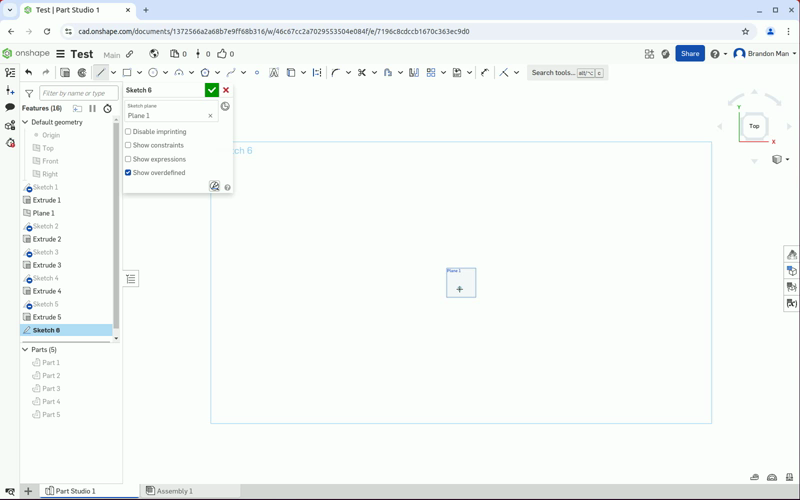
key_down(shift)
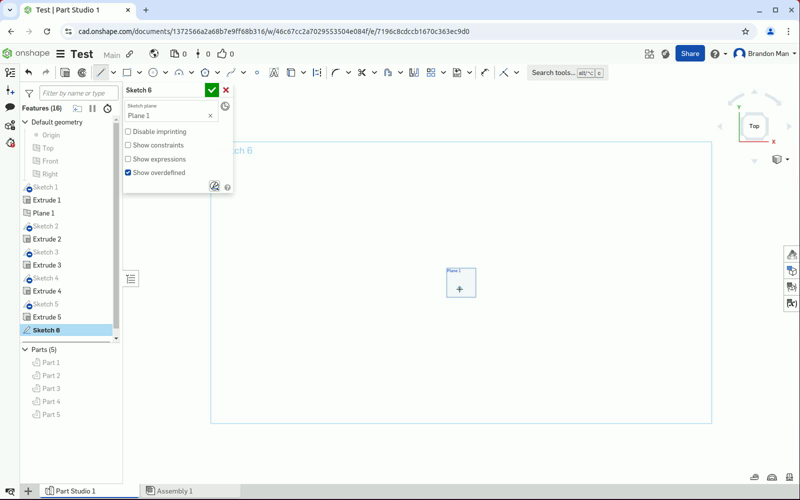
mouse_move(489, 288)
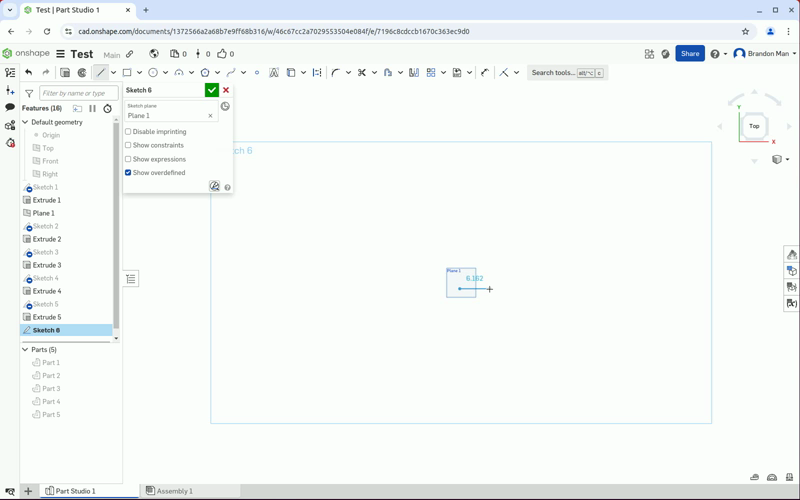
mouse_move(490, 288)
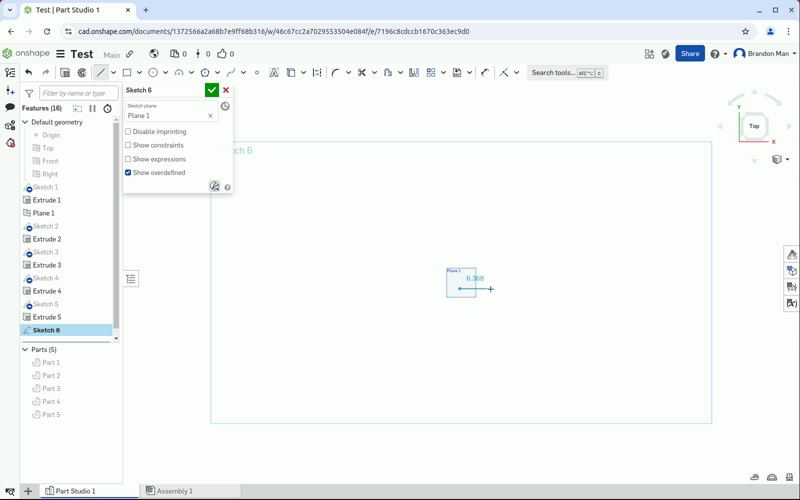
click(490, 288)
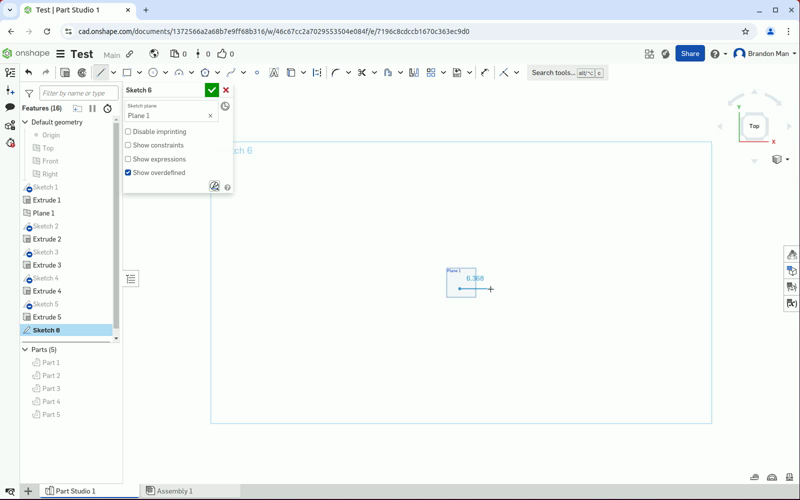
key_up(shift)
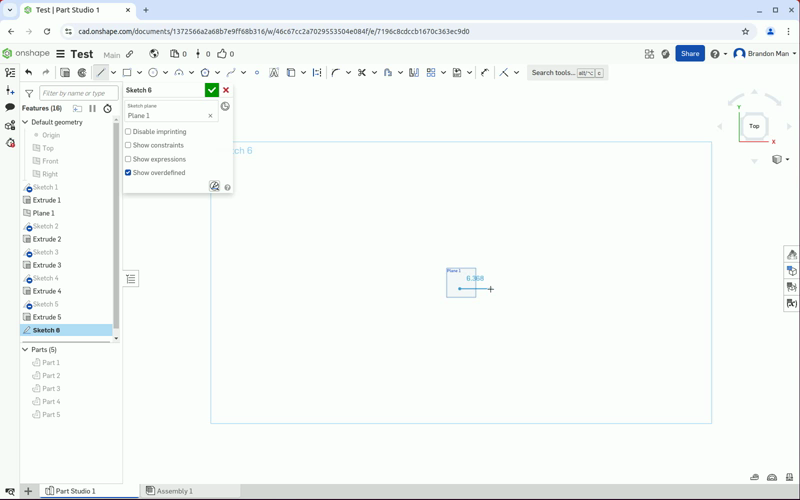
key_down(shift)
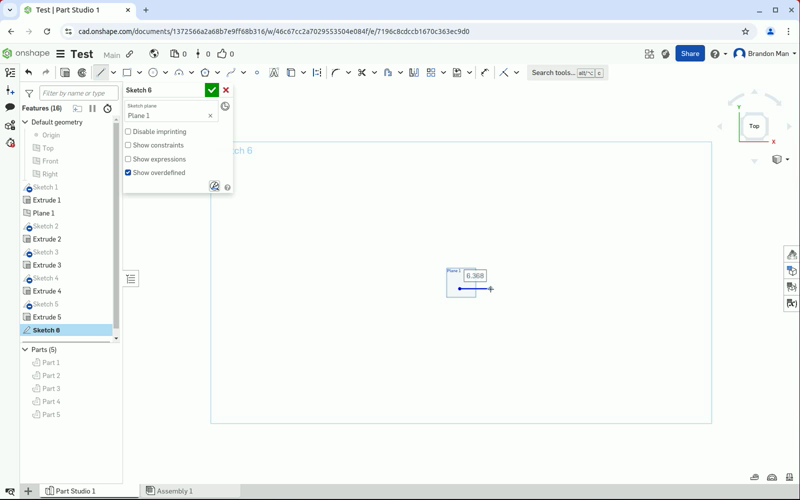
mouse_move(490, 187)
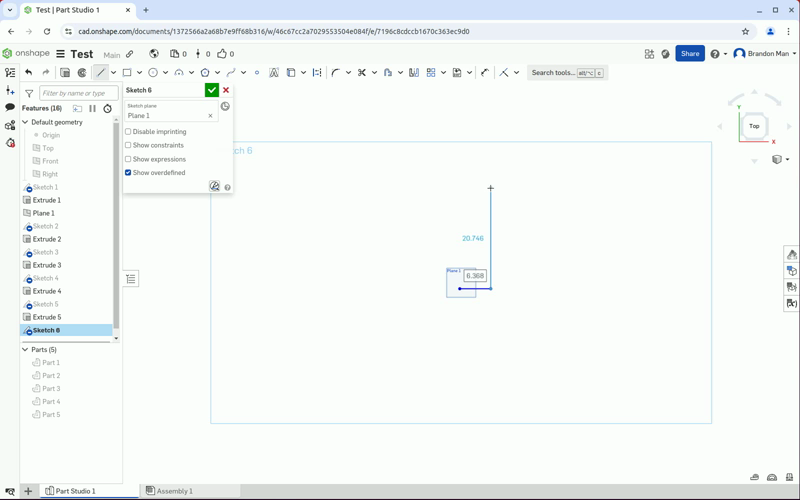
click(490, 187)
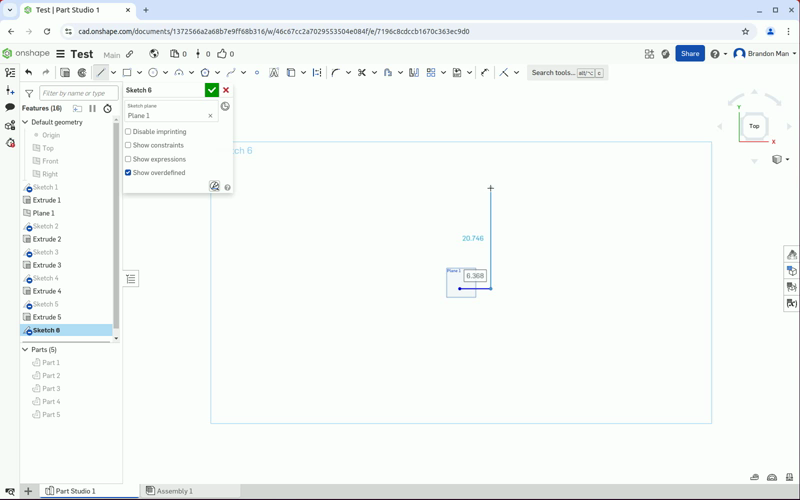
key_up(shift)
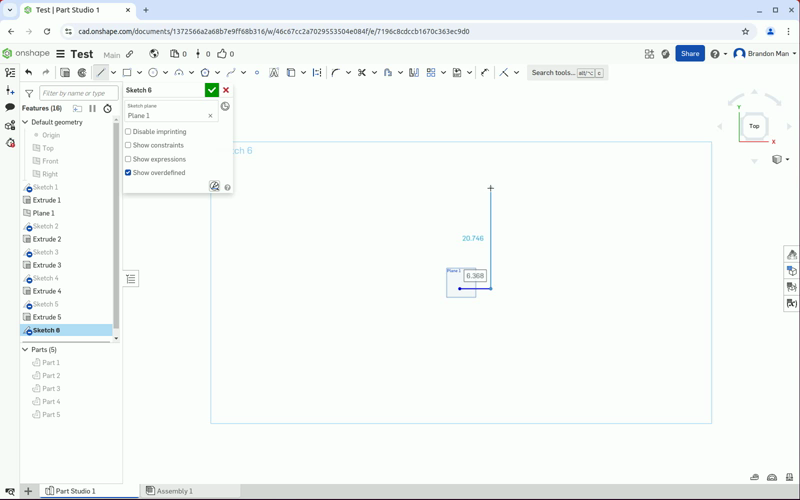
key_down(shift)
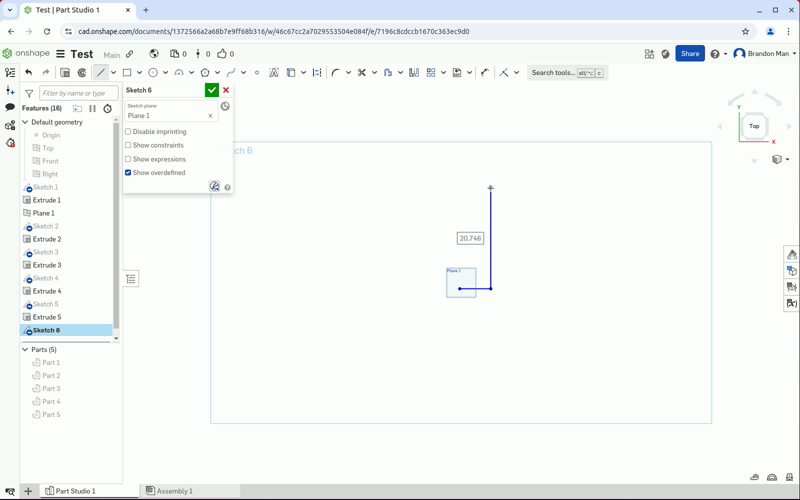
mouse_move(520, 187)
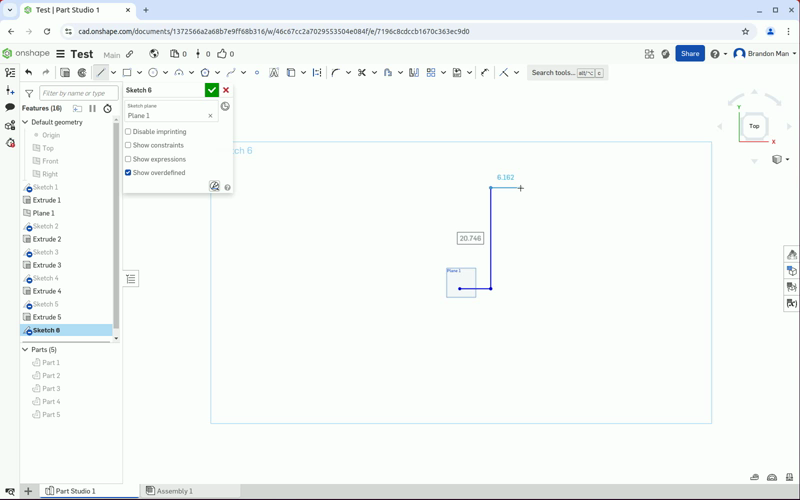
mouse_move(459, 187)
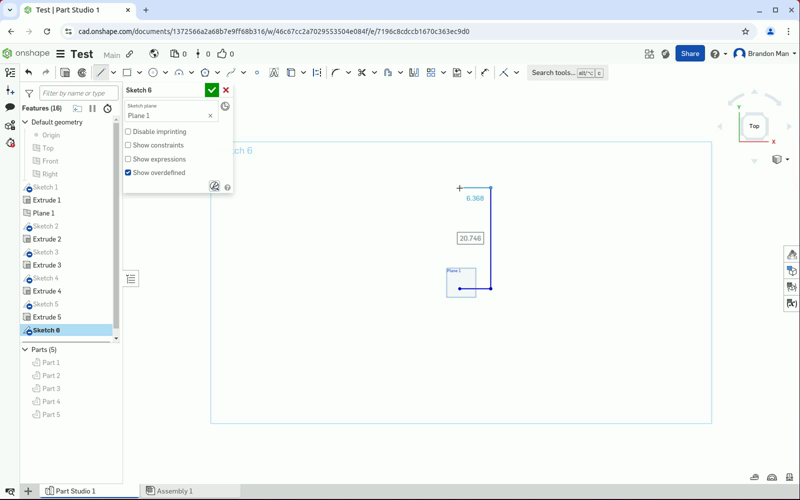
click(459, 187)
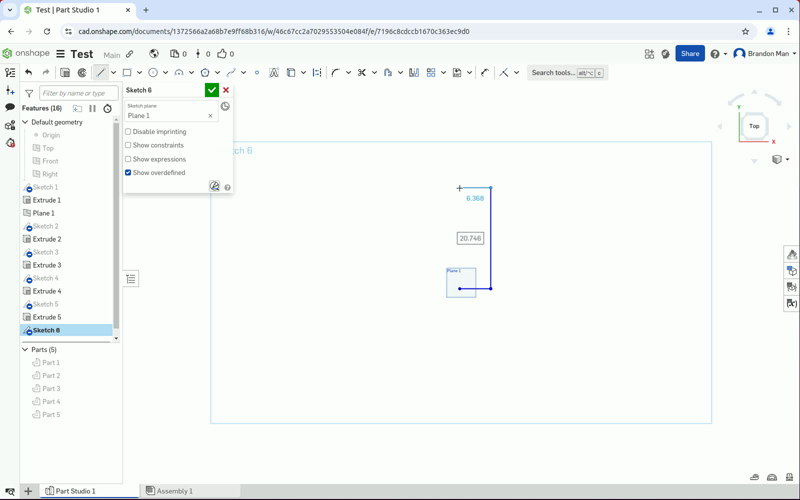
key_up(shift)
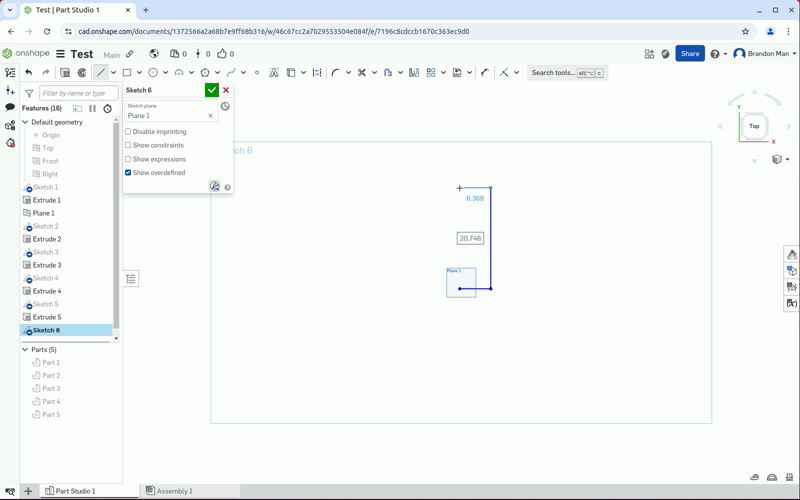
key_down(shift)
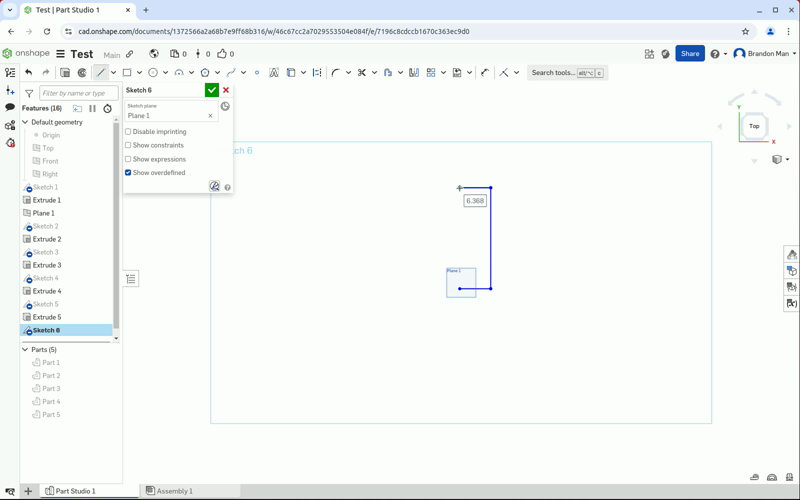
mouse_move(459, 288)
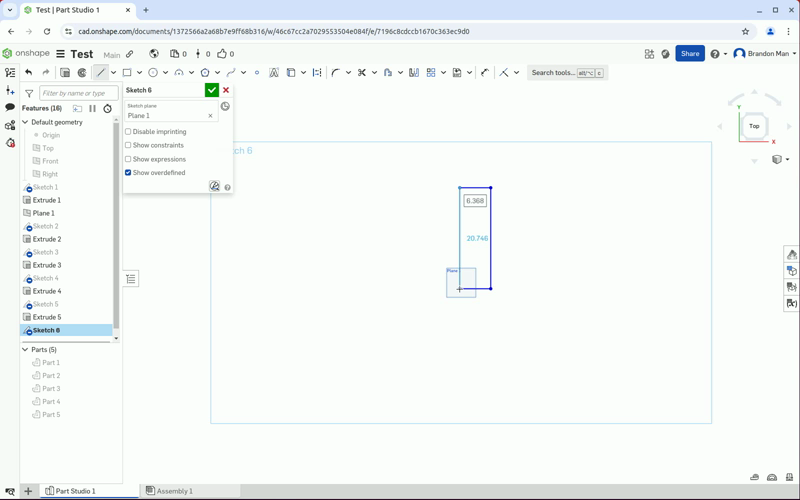
key_up(shift)
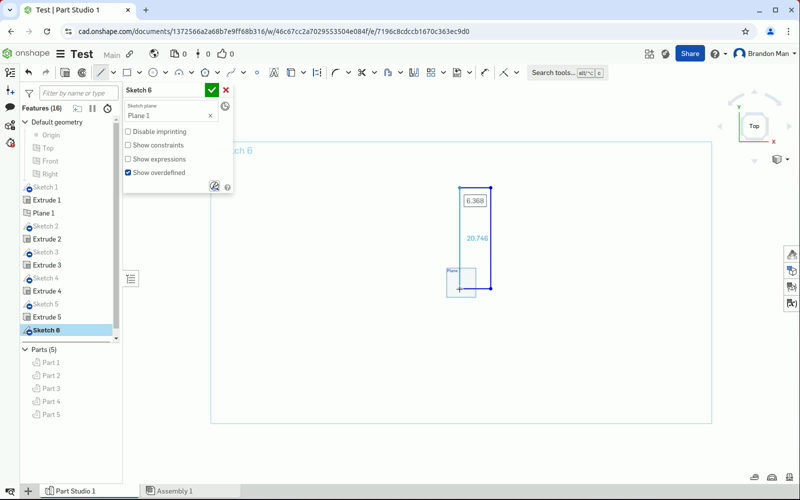
click(459, 288)
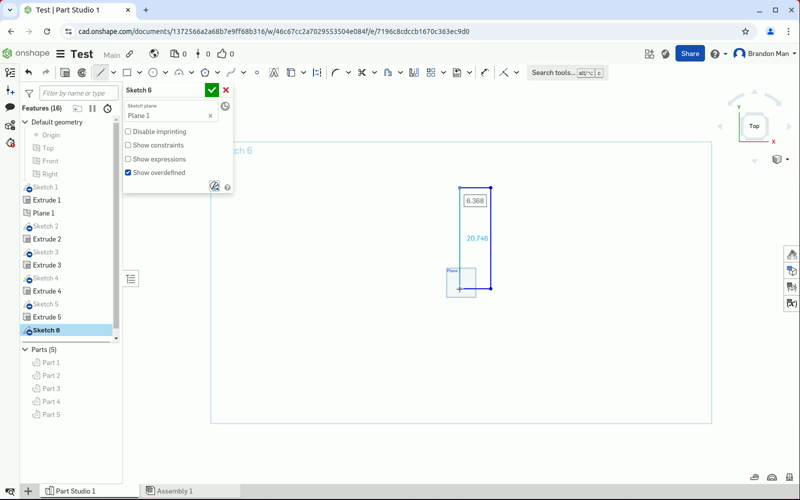
key(esc)
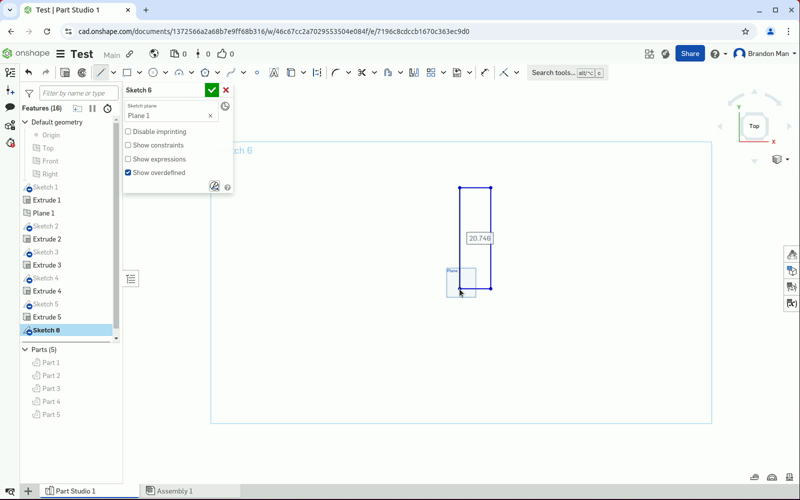
key(l)
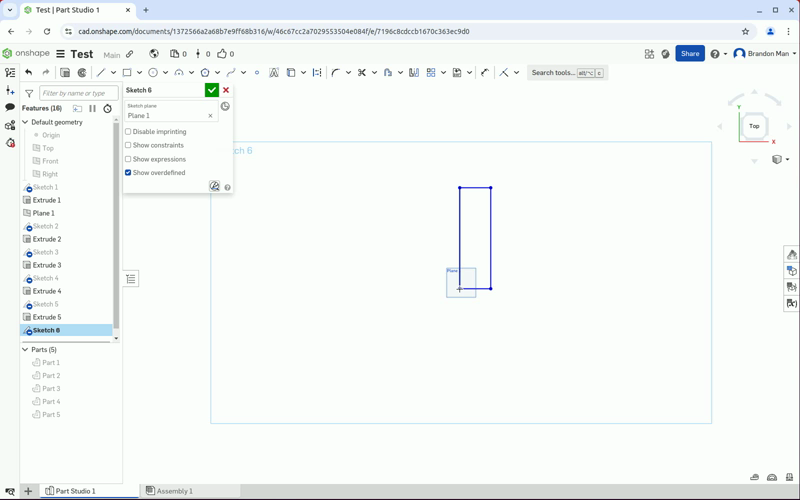
key_down(shift)
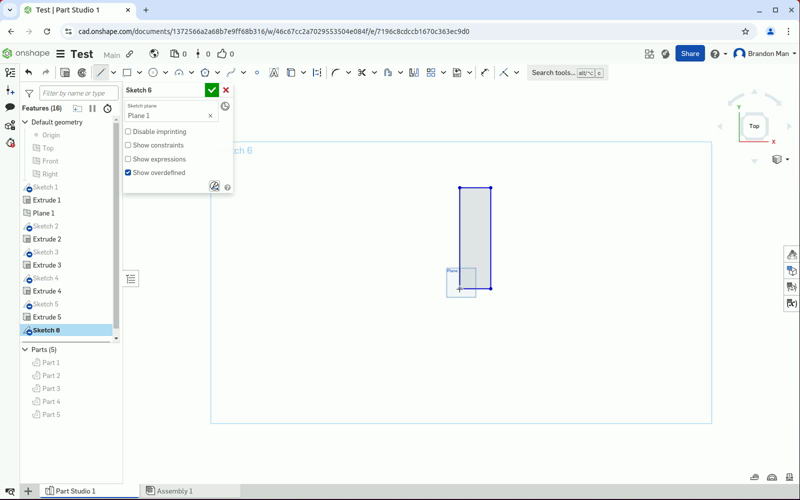
mouse_move(465, 282)
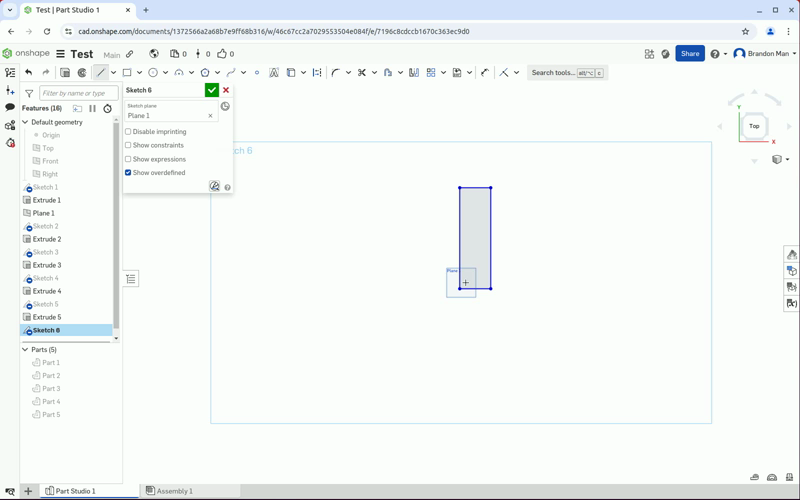
click(465, 282)
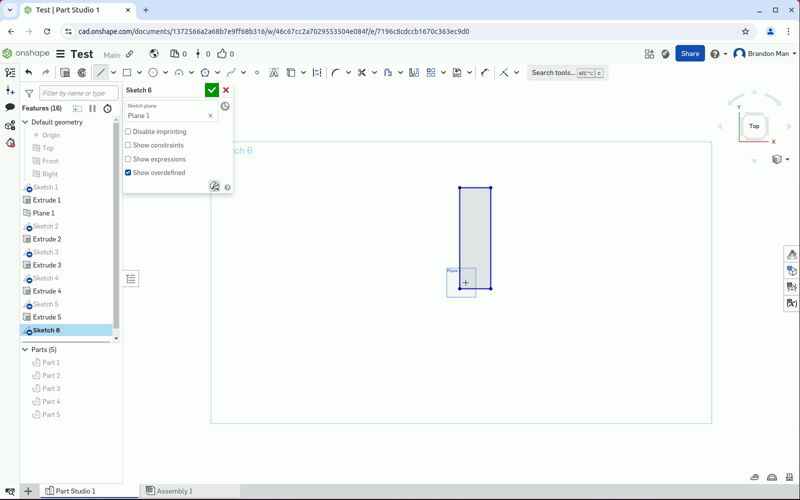
key_up(shift)
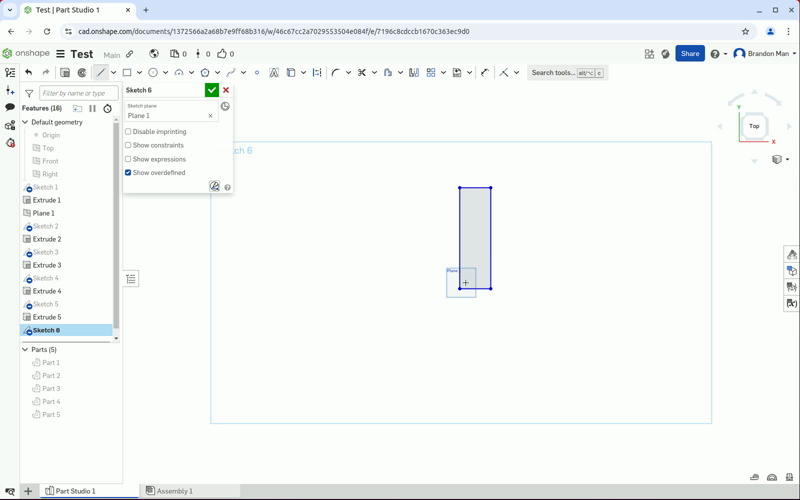
key_down(shift)
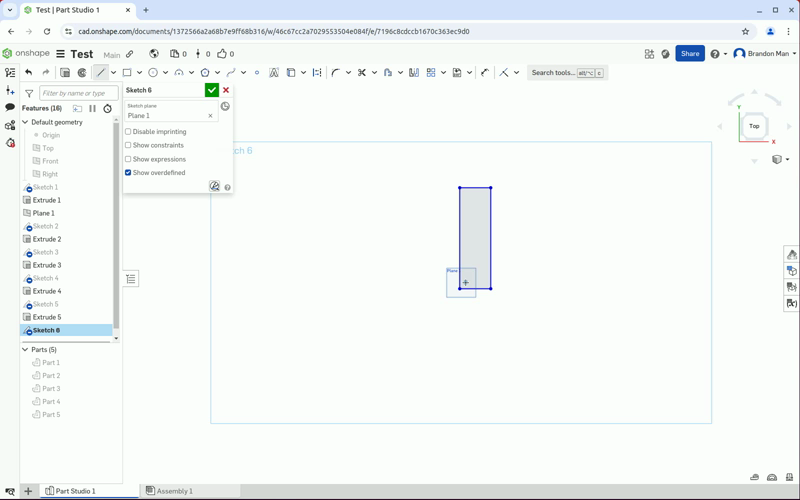
mouse_move(495, 282)
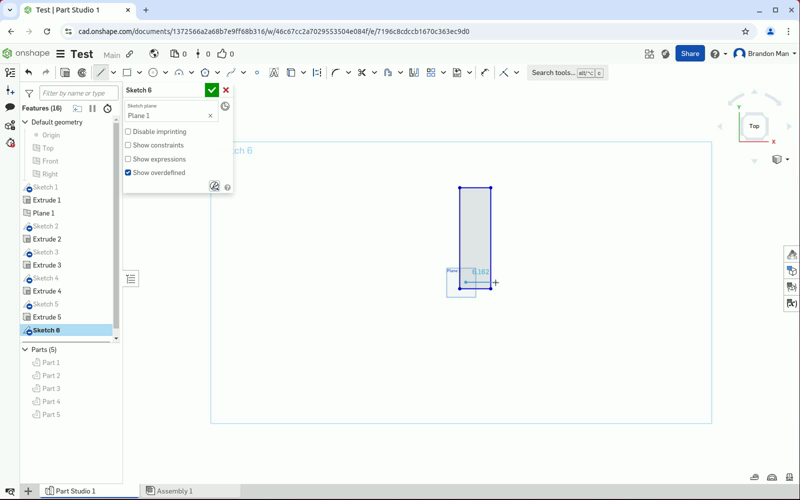
mouse_move(483, 282)
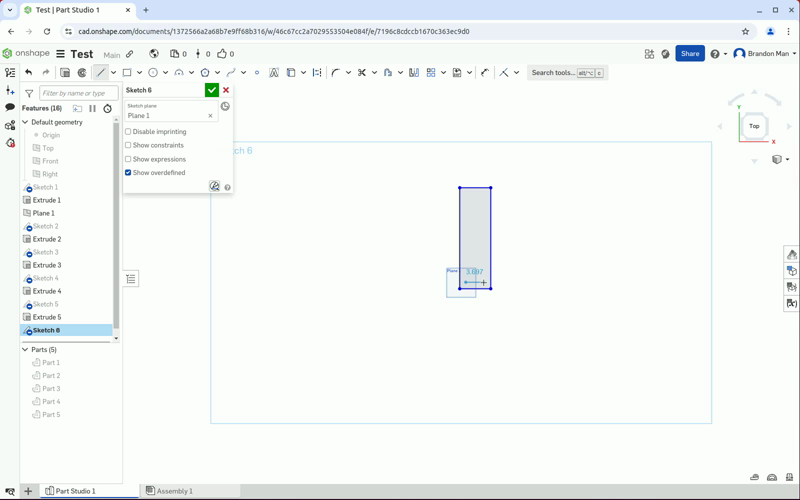
click(483, 282)
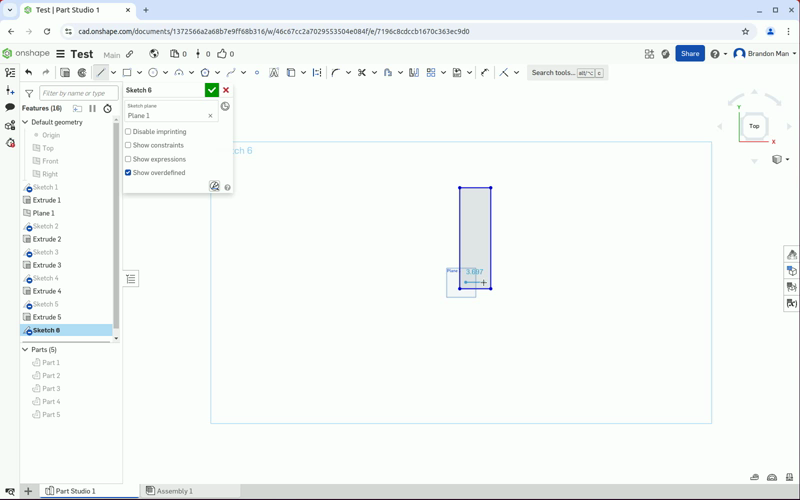
key_up(shift)
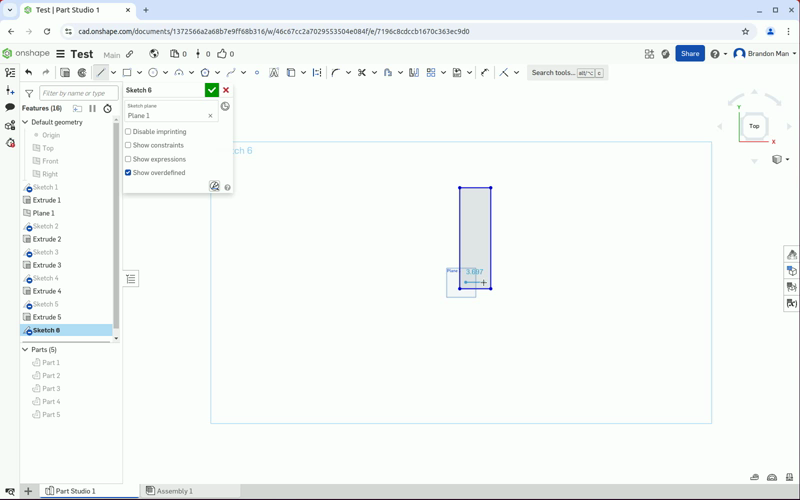
key_down(shift)
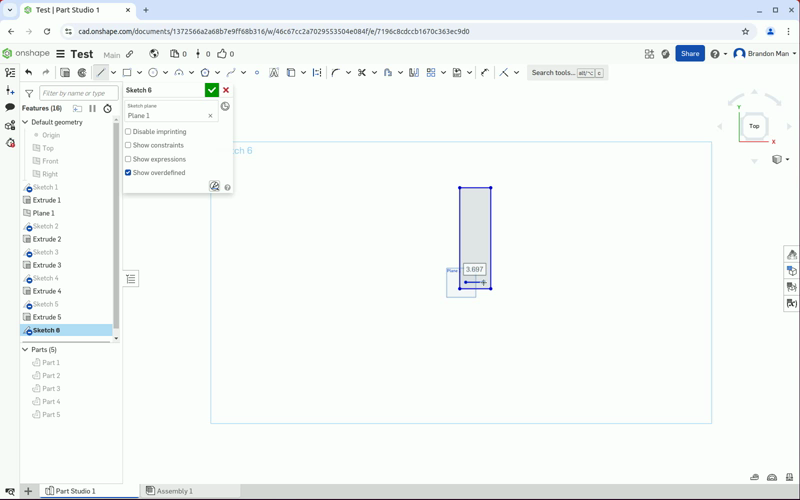
mouse_move(483, 194)
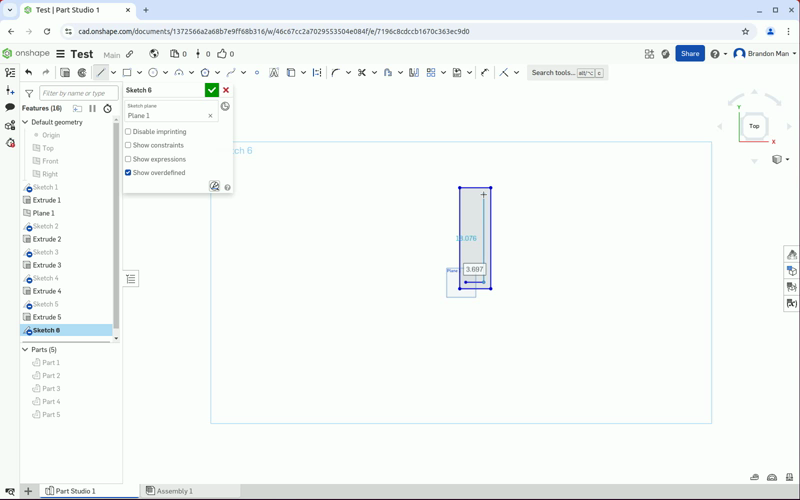
click(483, 194)
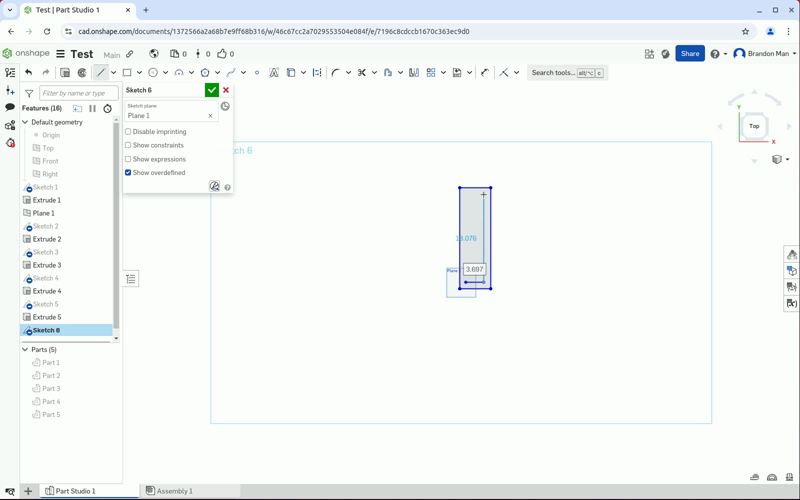
key_up(shift)
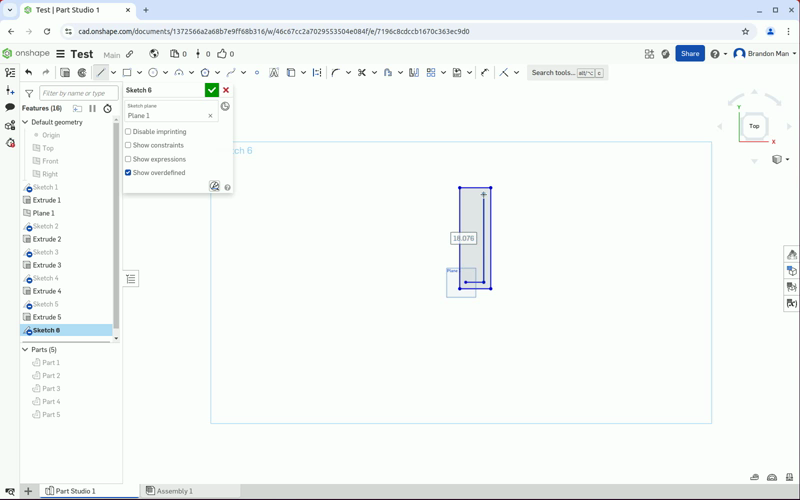
key_down(shift)
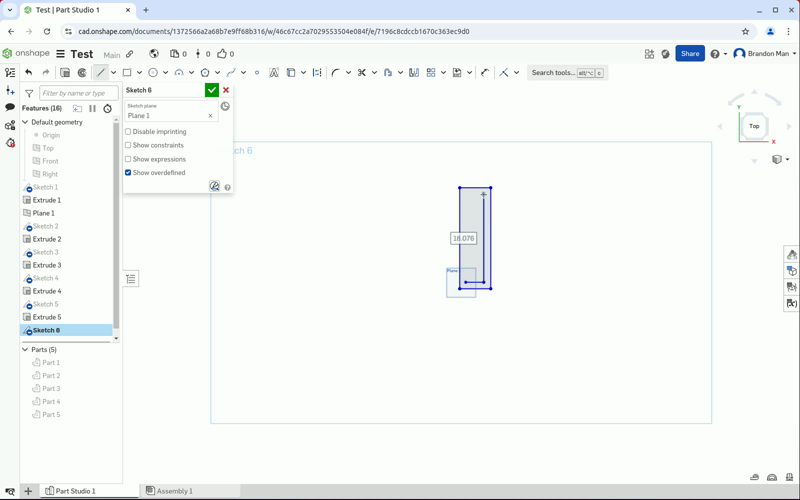
mouse_move(513, 194)
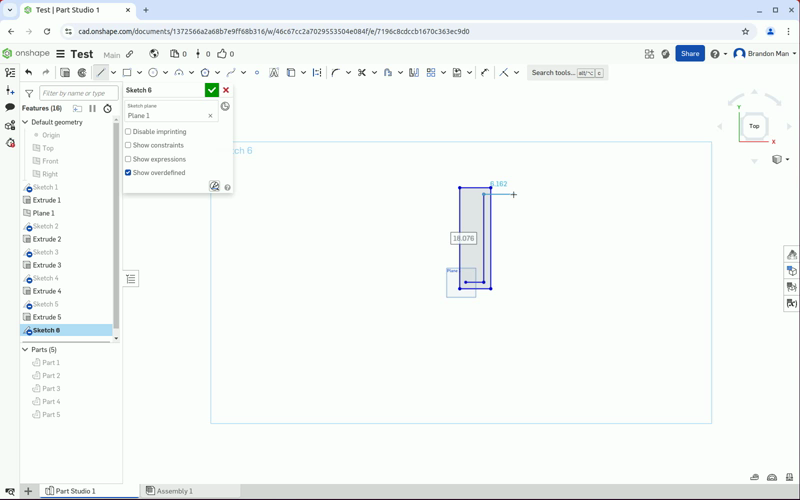
mouse_move(465, 194)
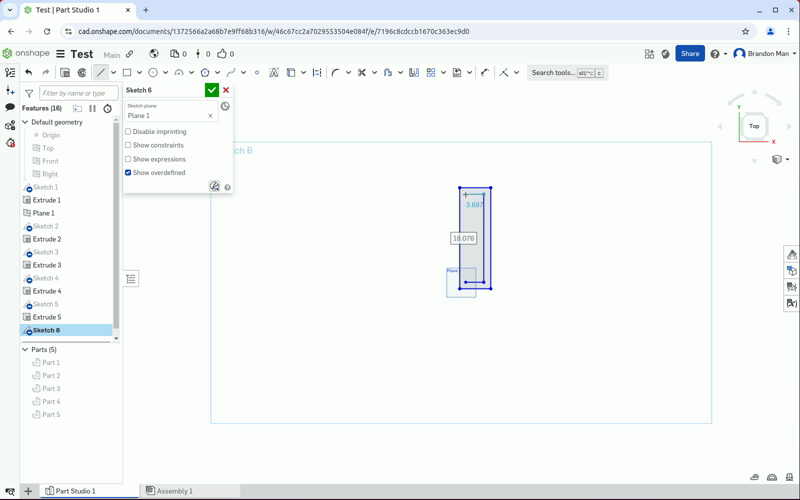
click(465, 194)
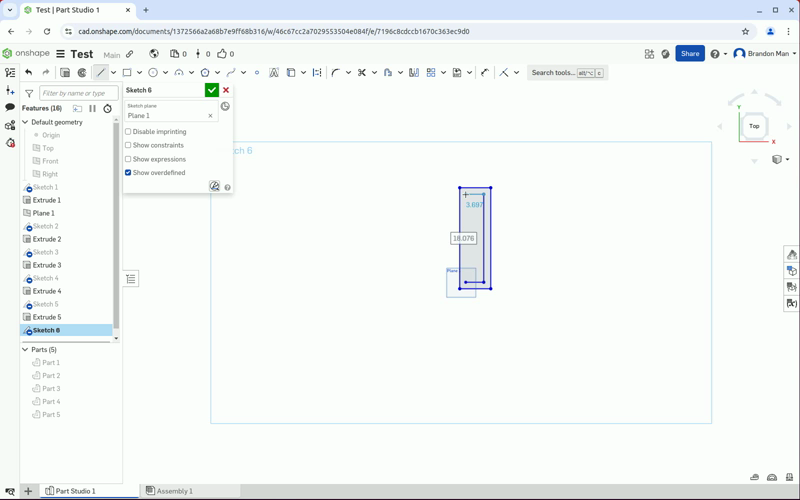
key_up(shift)
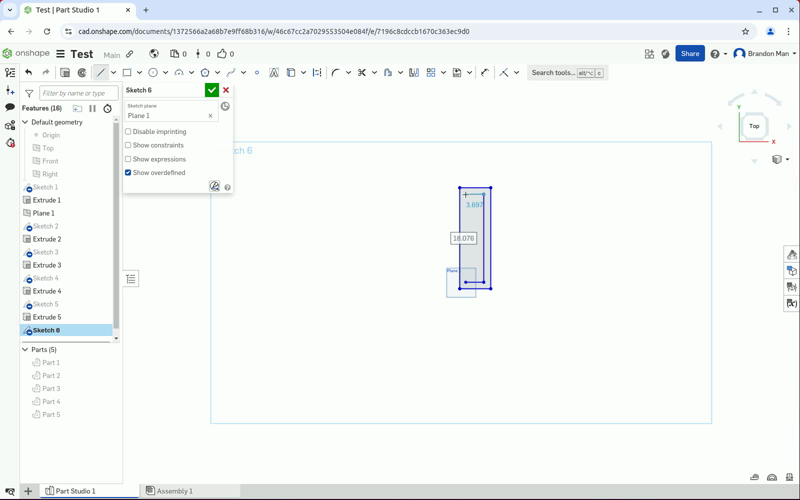
key_down(shift)
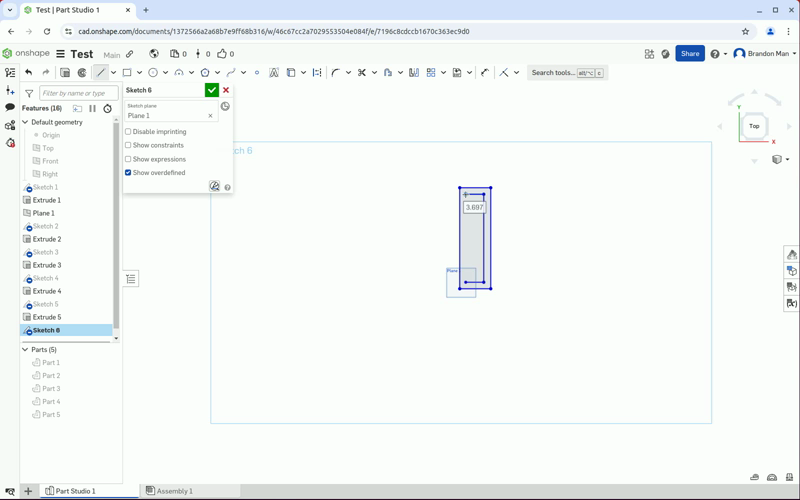
mouse_move(465, 282)
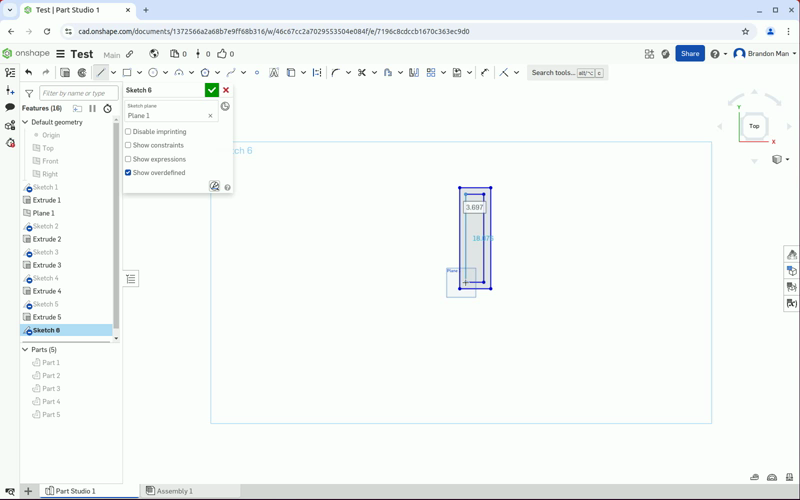
key_up(shift)
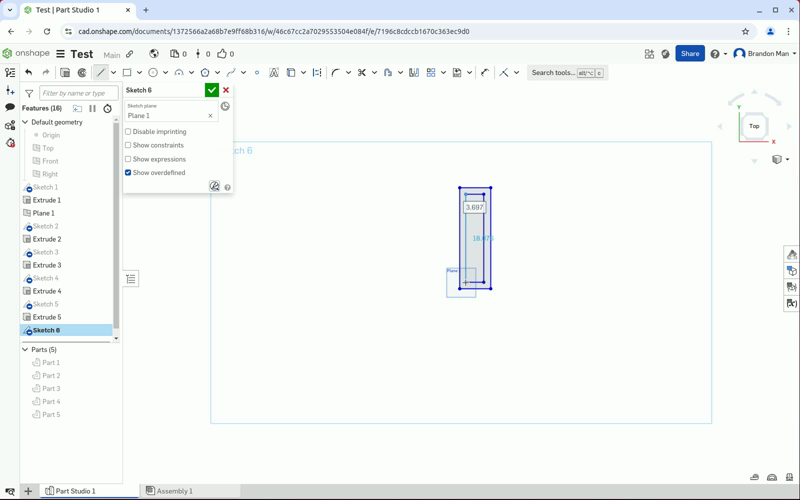
click(465, 282)
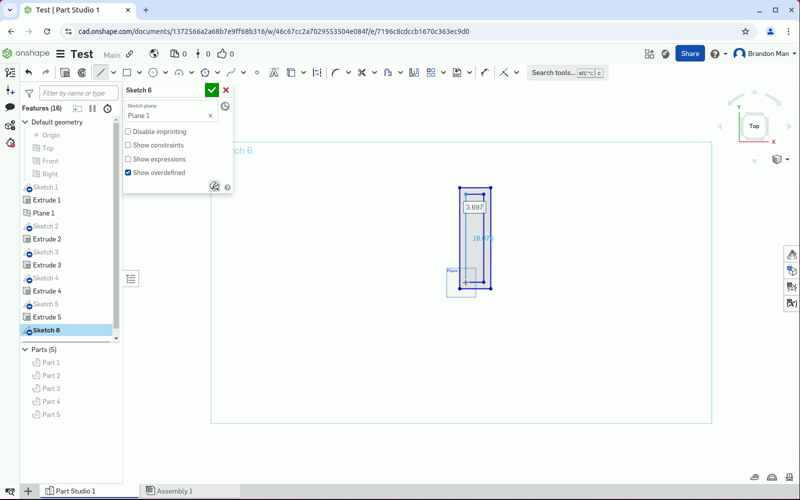
key(esc)
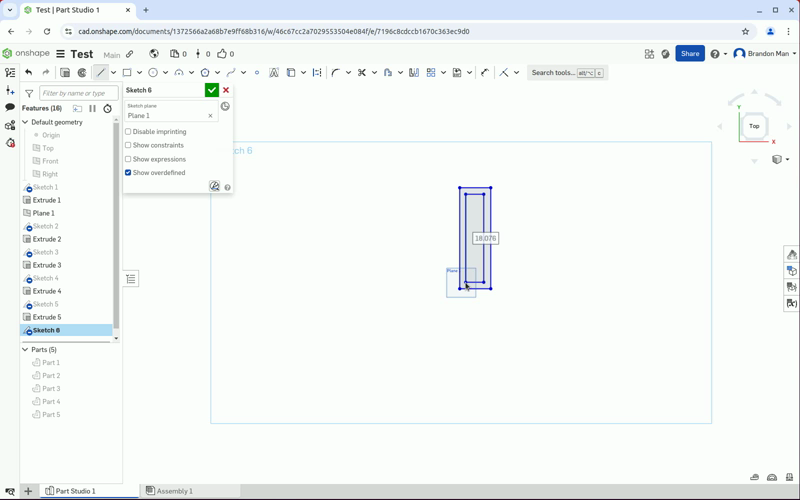
mouse_move(464, 259)
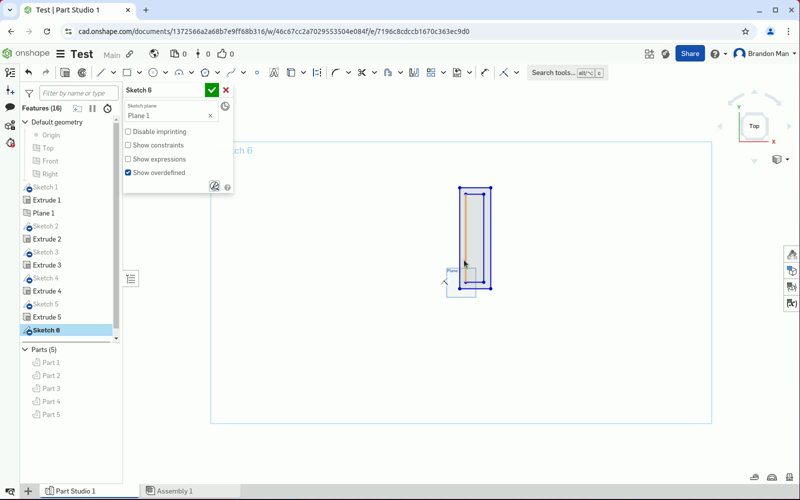
scroll(6)
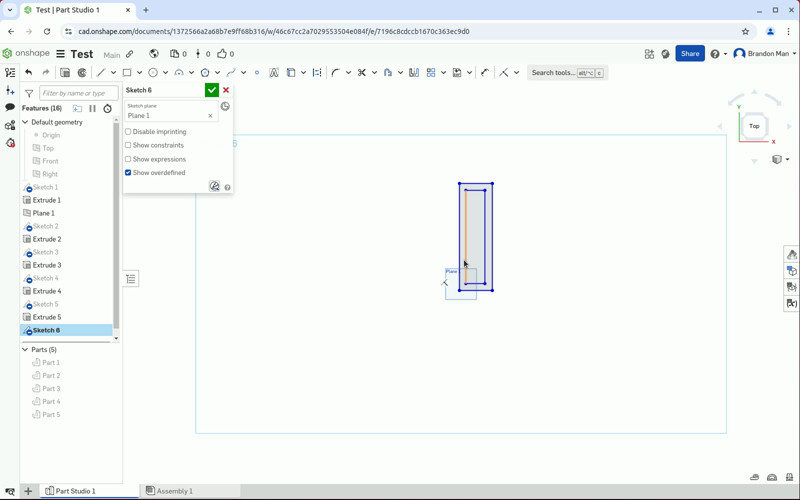
scroll(6)
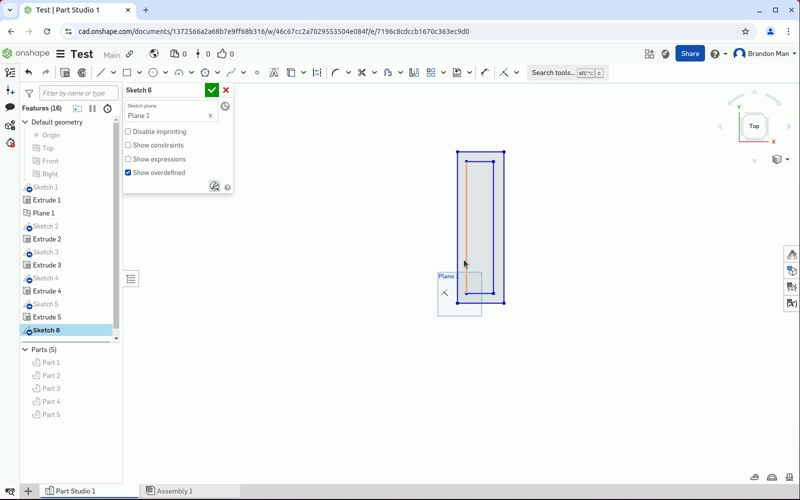
scroll(6)
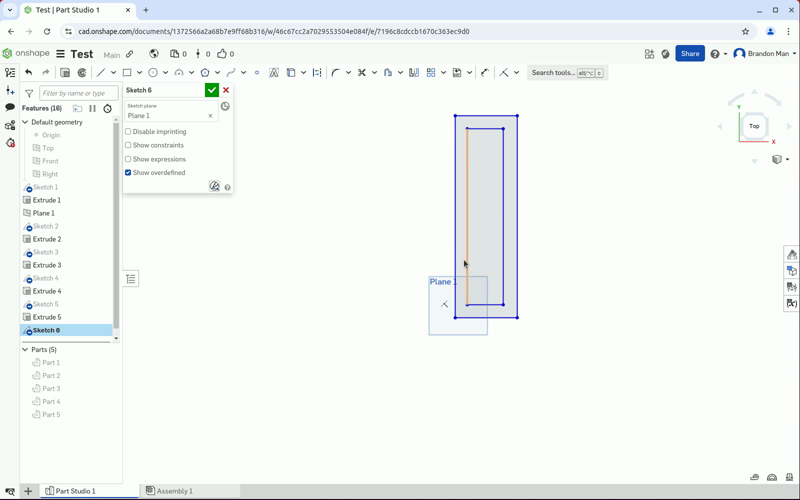
scroll(6)
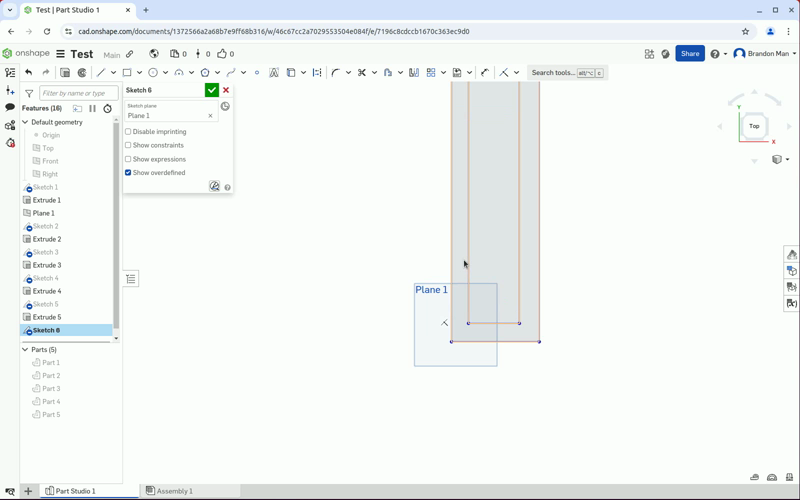
scroll(6)
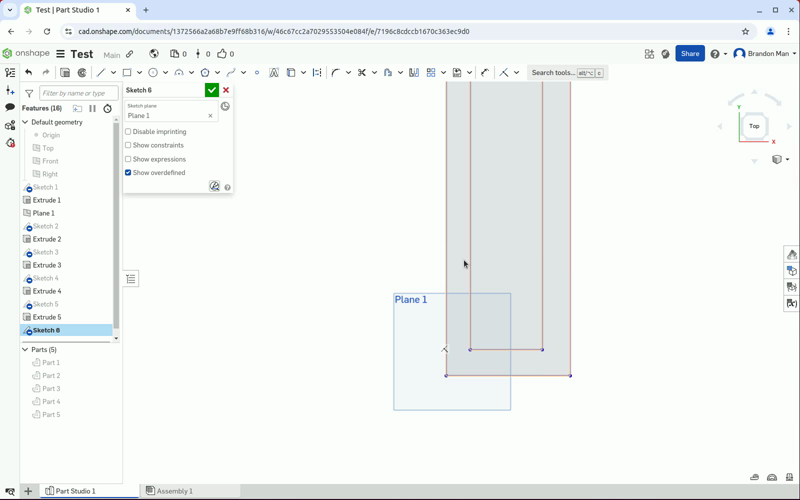
scroll(6)
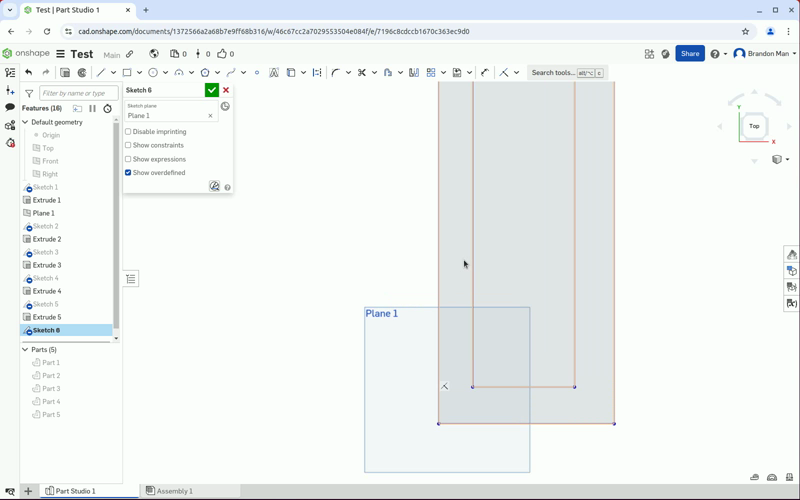
scroll(6)
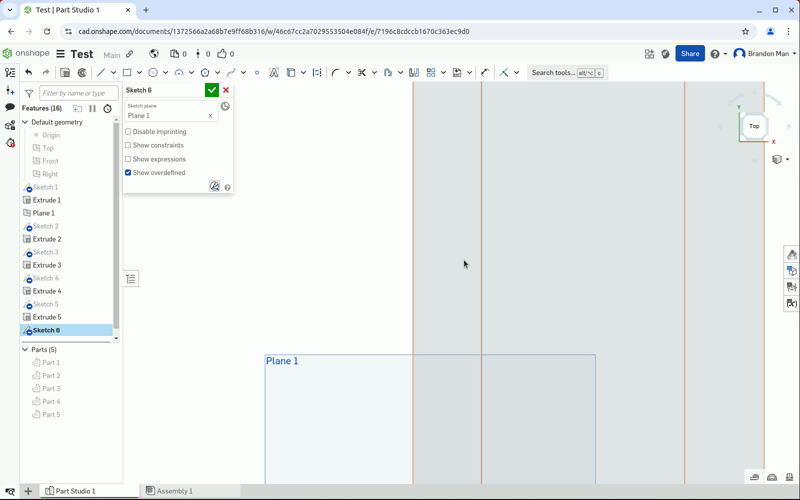
click(464, 259)
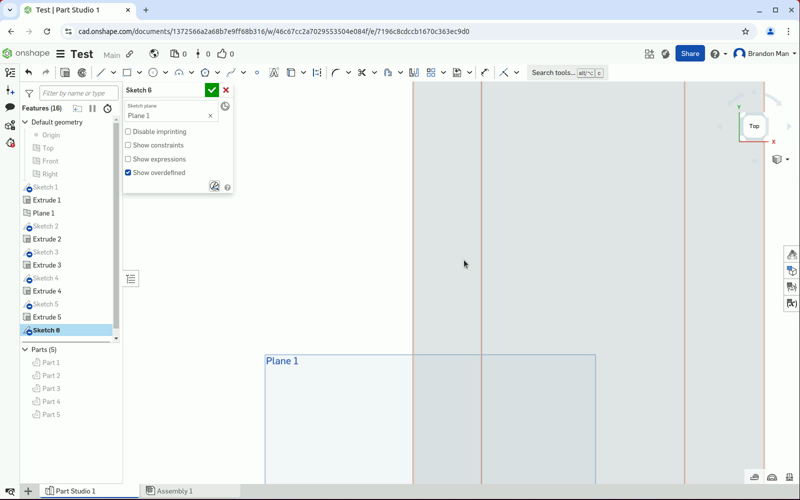
scroll(-6)
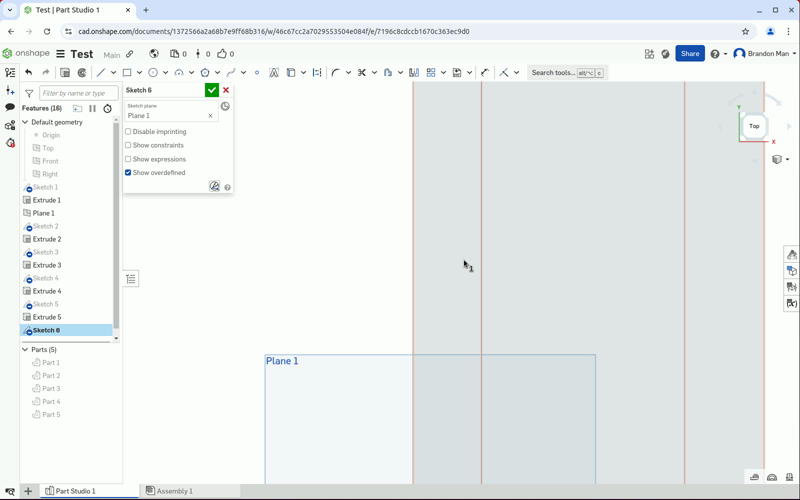
scroll(-6)
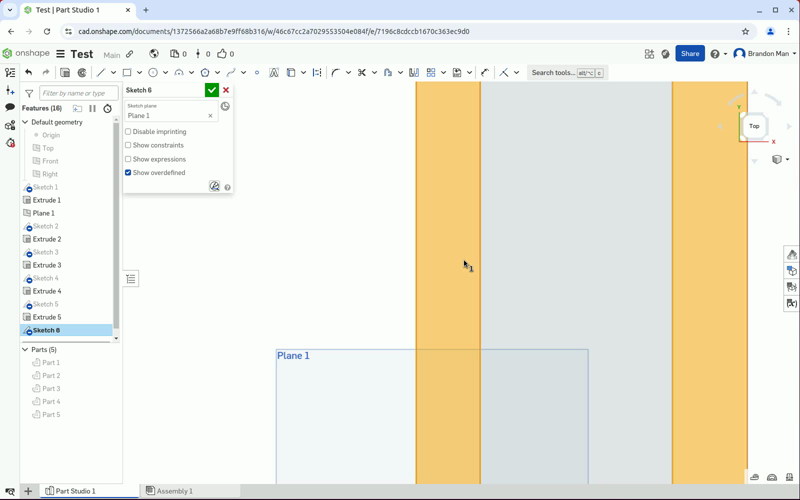
scroll(-6)
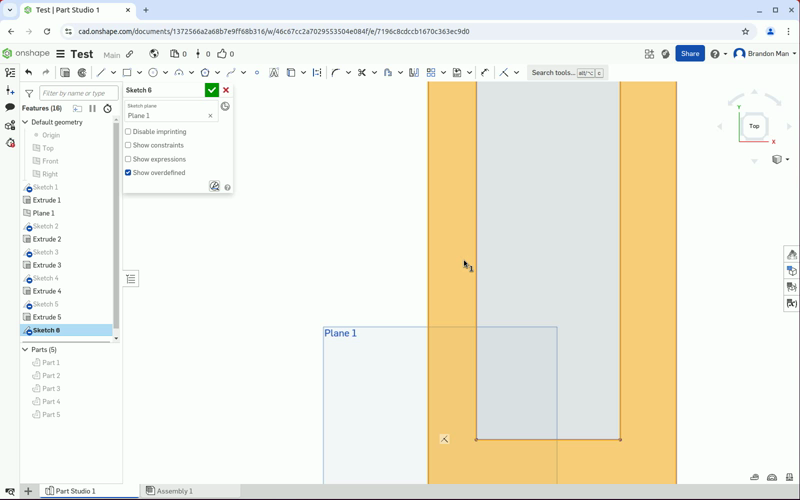
scroll(-6)
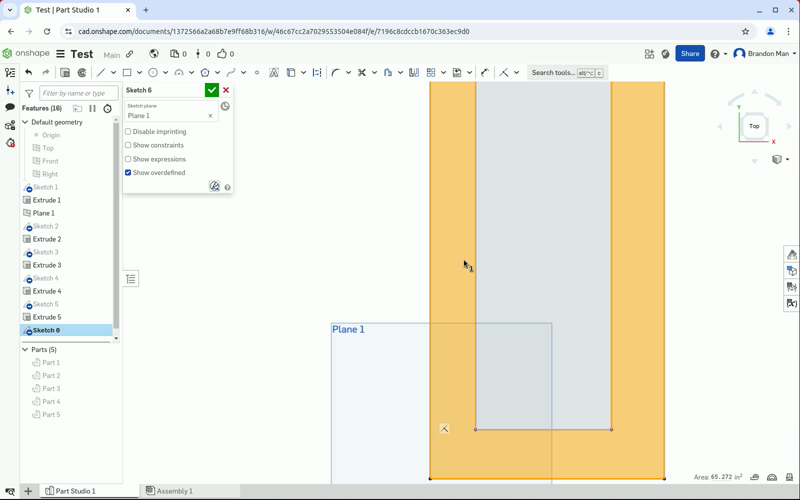
scroll(-6)
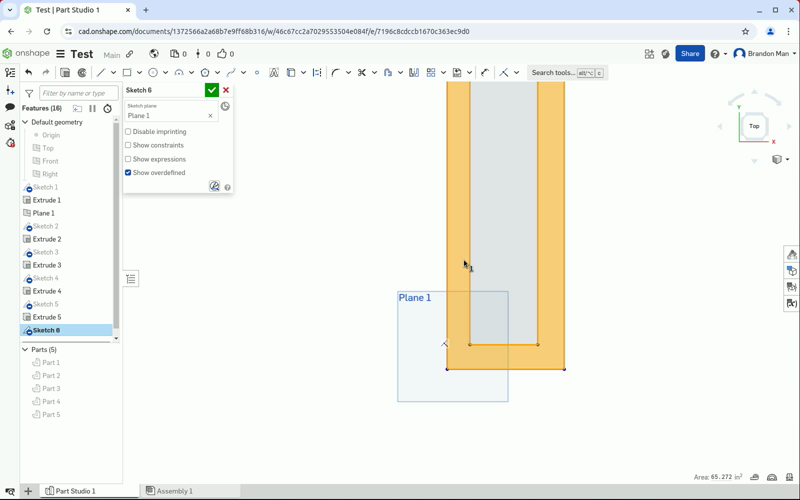
scroll(-6)
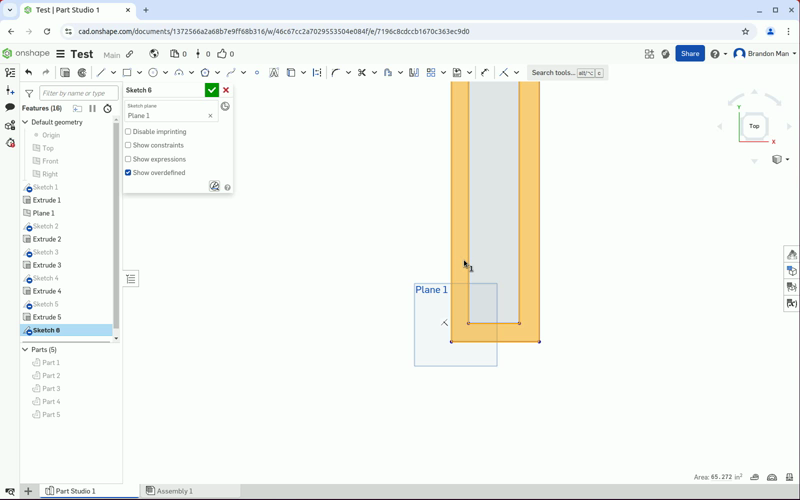
scroll(-6)
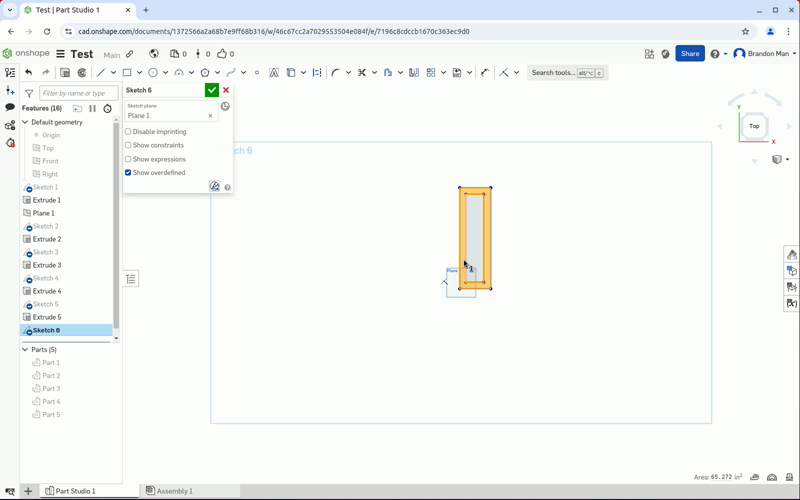
mouse_move(73, 352)
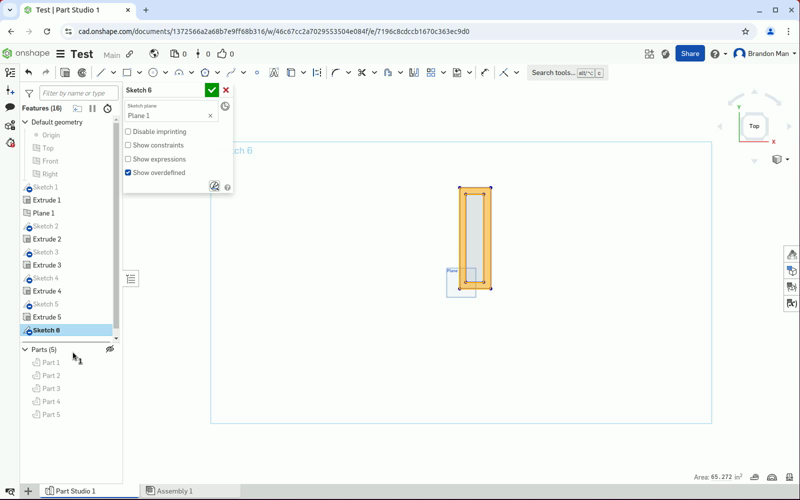
key(shift+y)
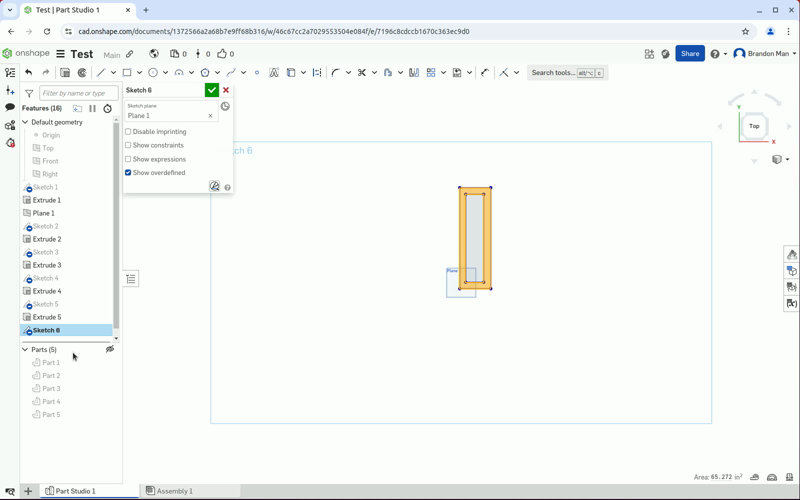
key(shift+e)
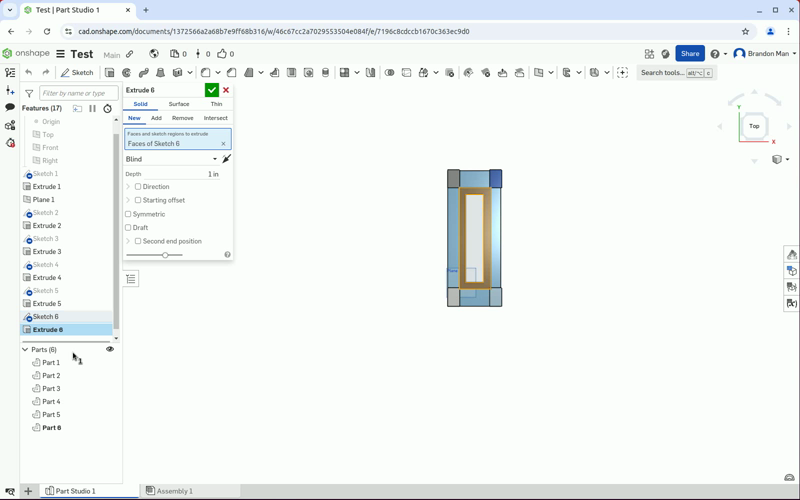
mouse_move(143, 106)
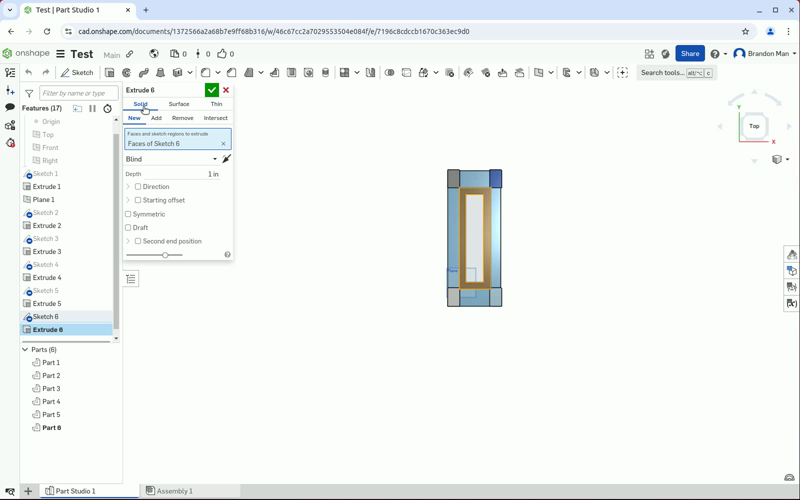
click(143, 106)
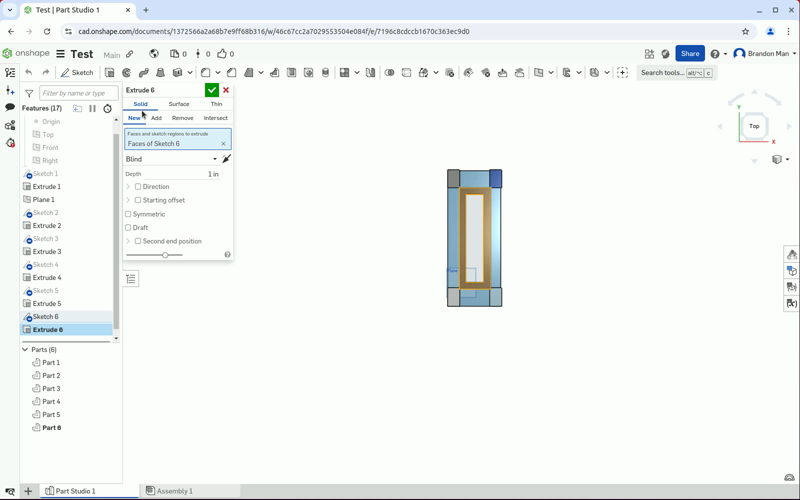
mouse_move(137, 120)
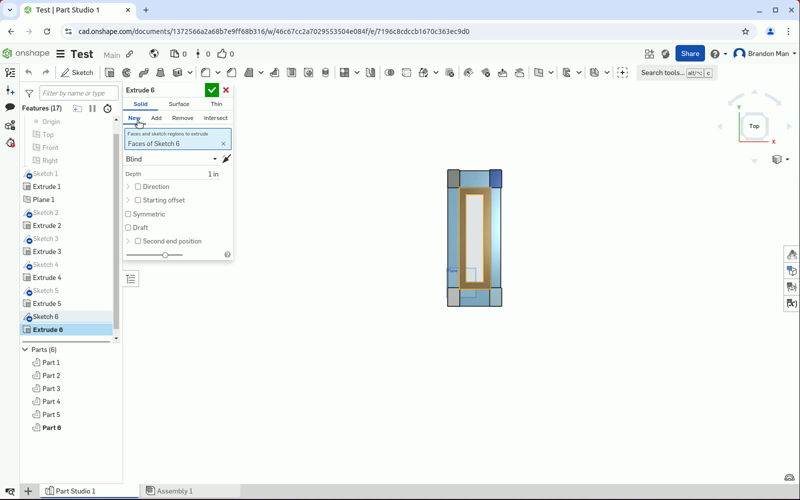
click(137, 120)
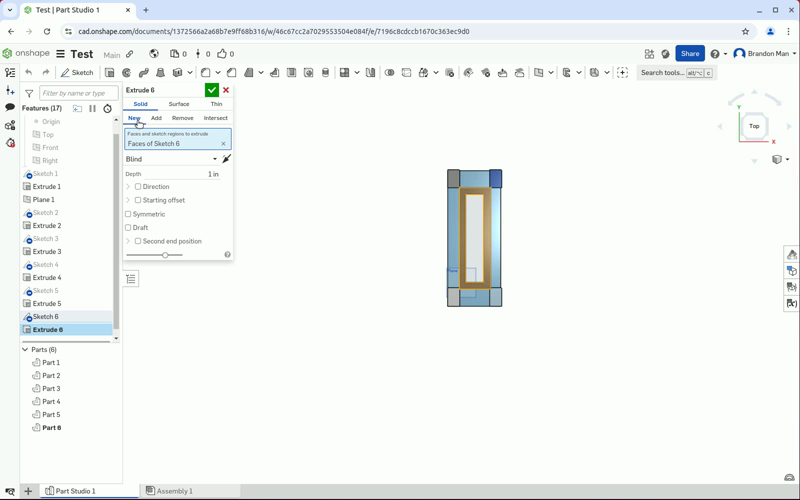
key(tab, 4)
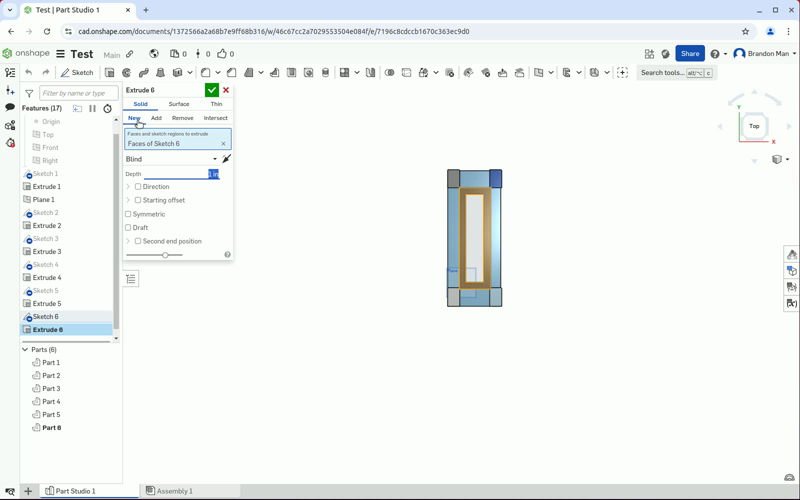
text(3.129)
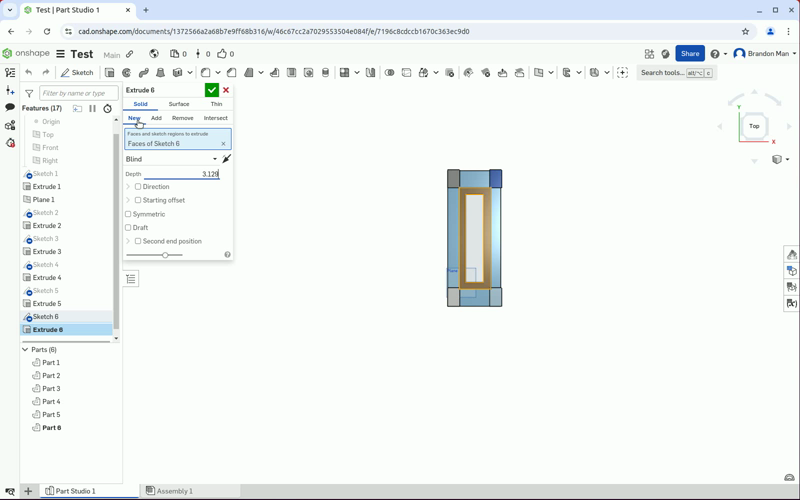
key(enter)
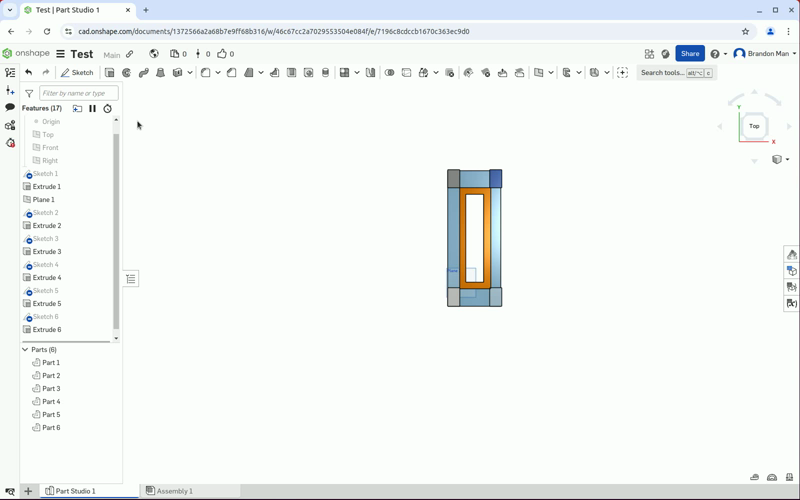
key(shift+h)
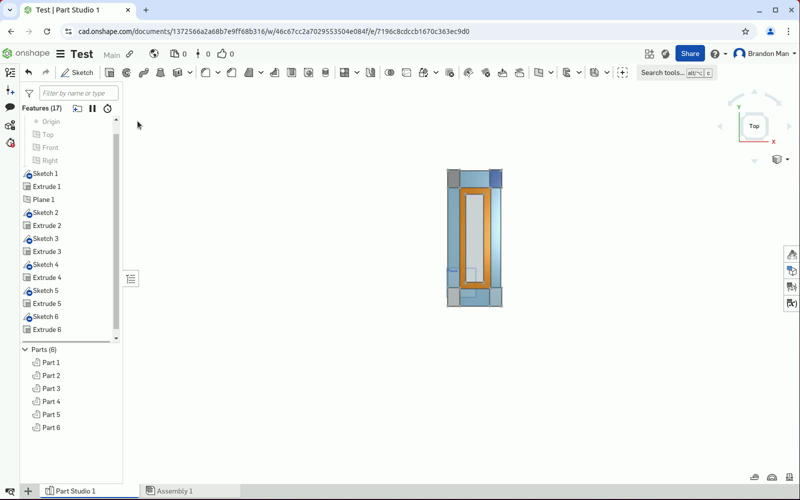
key(shift+h)
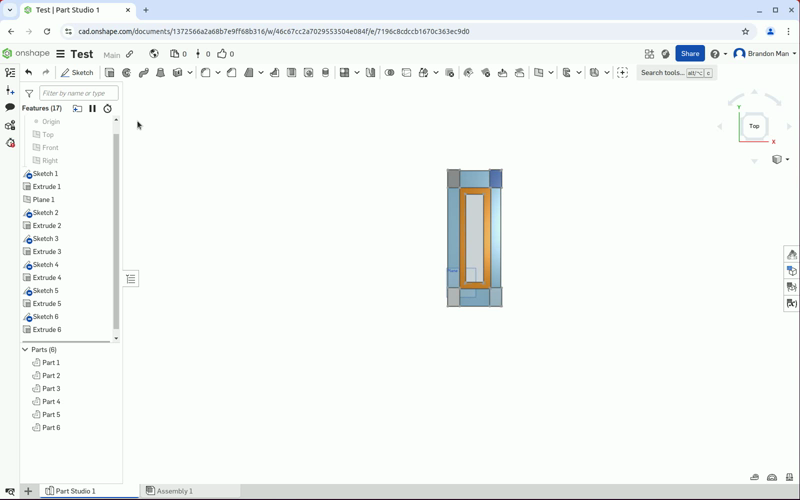
key(shift+7)
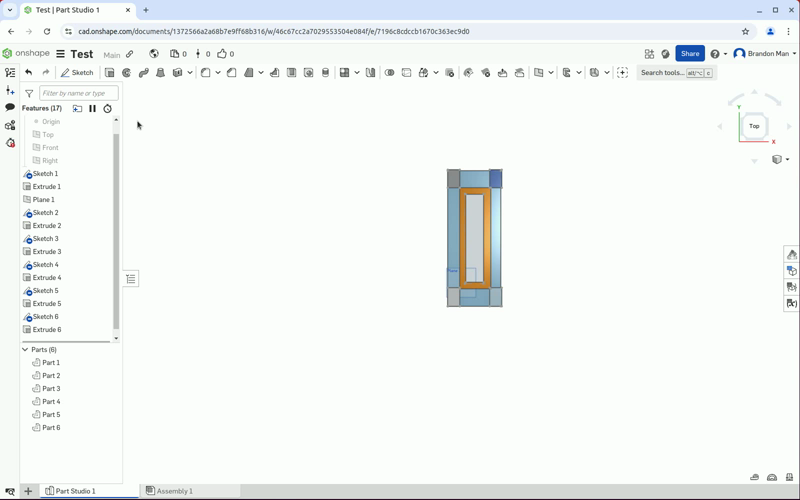
key(up, 3)
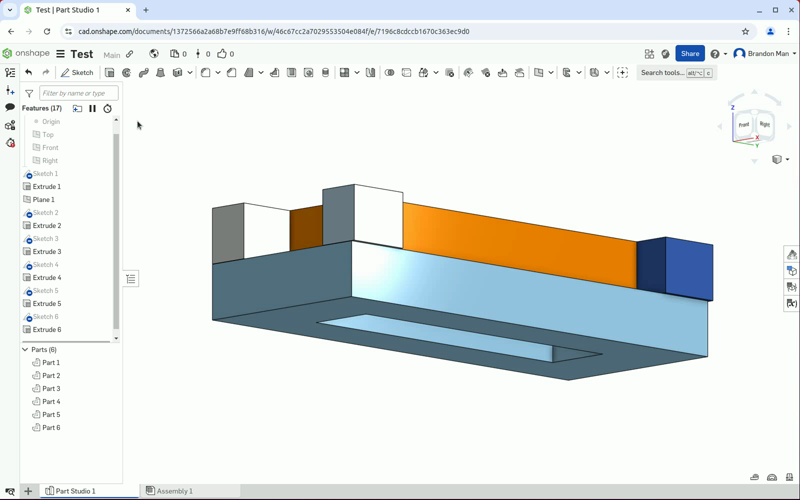
key(left, 3)
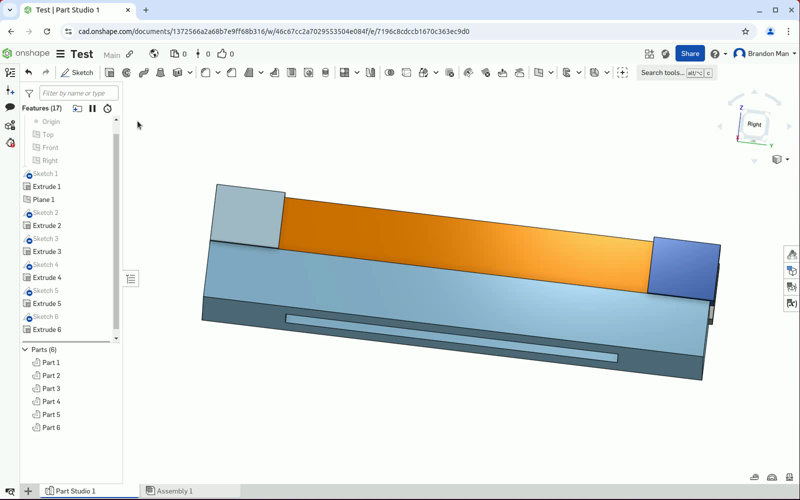
key(right, 3)
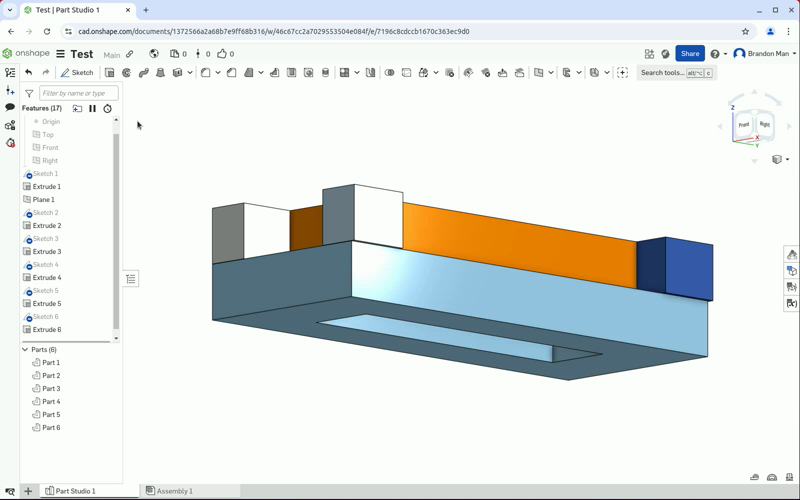
key(down, 3)
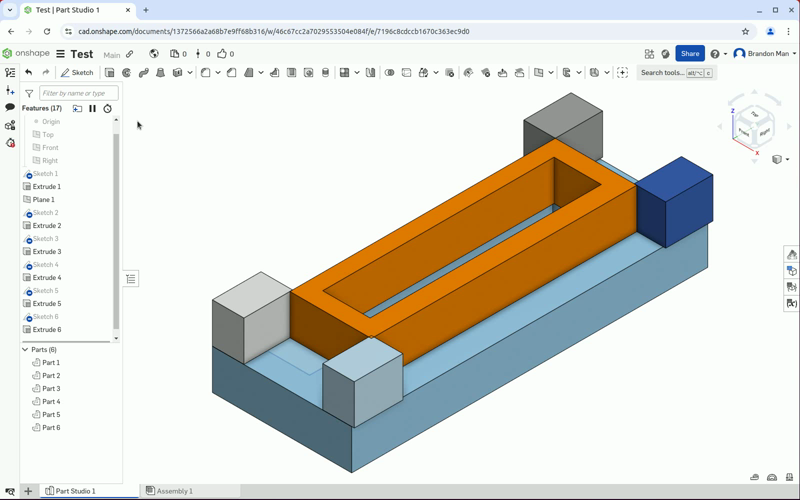
mouse_move(69, 176)
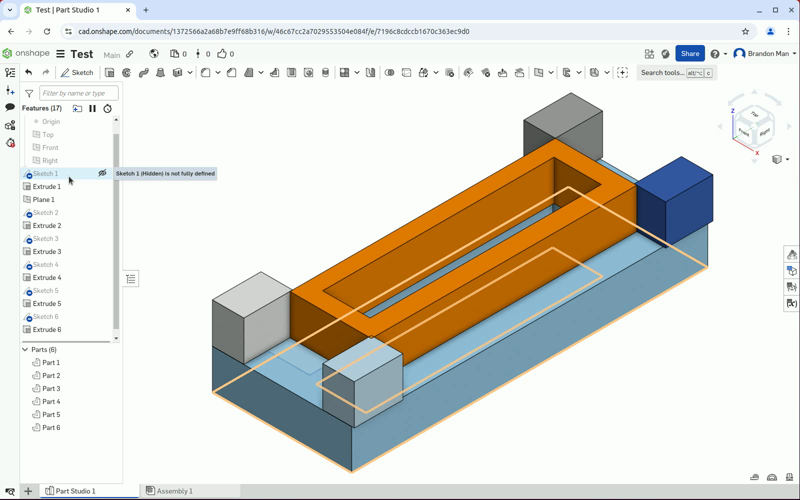
click(69, 176)